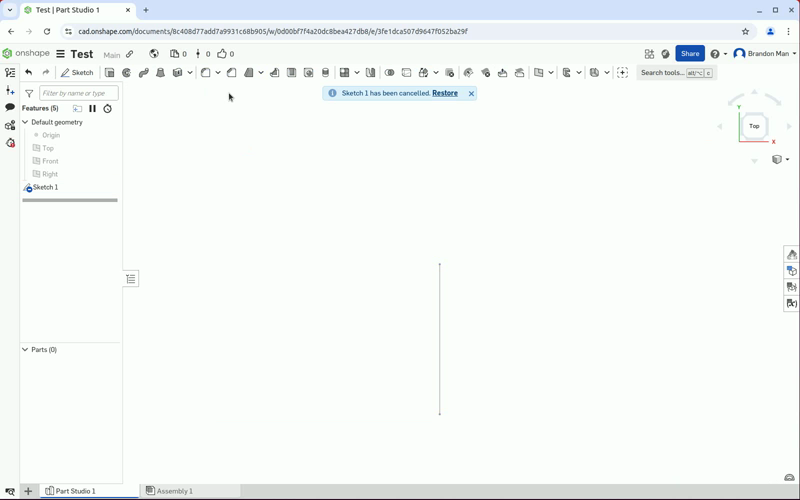
key(shift+h)
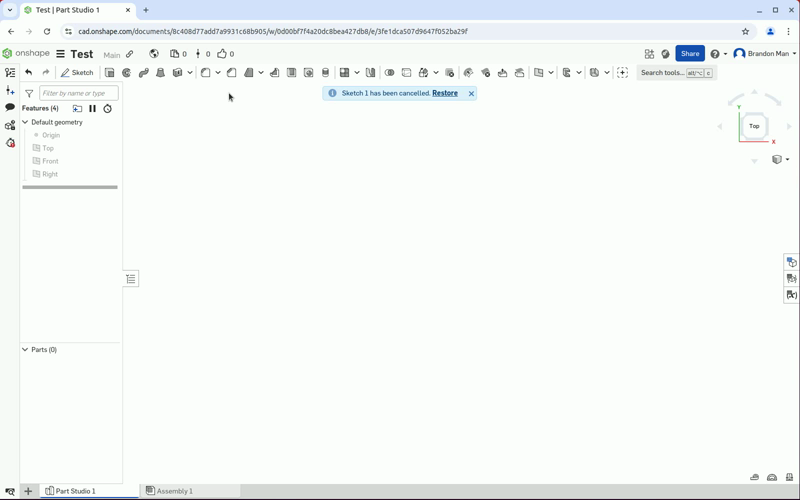
mouse_move(73, 352)
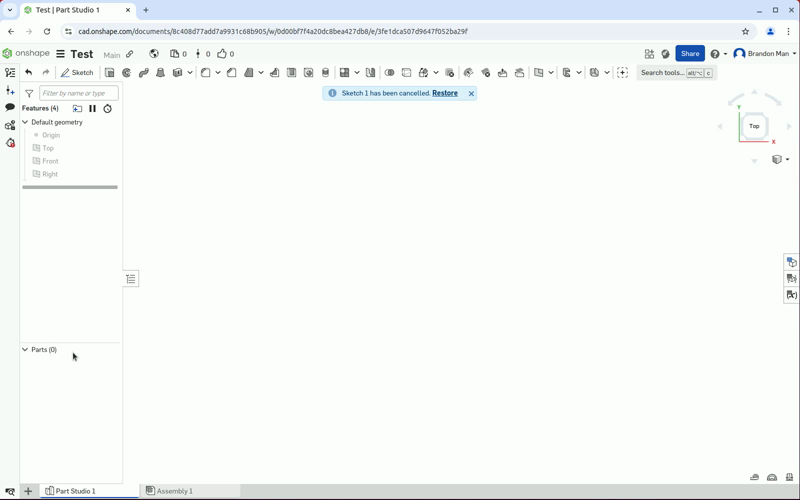
key(y)
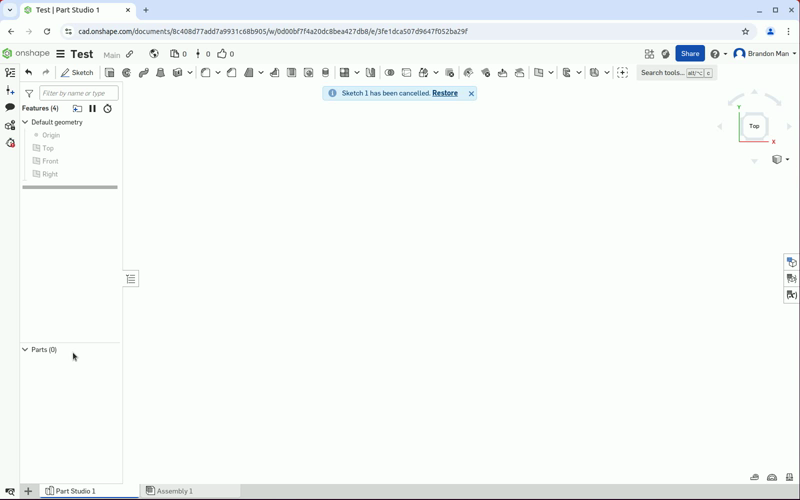
key(shift+p)
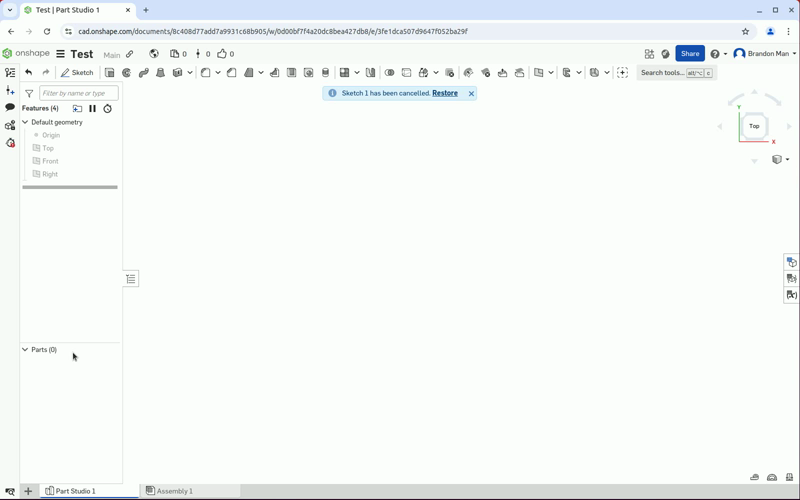
key(space)
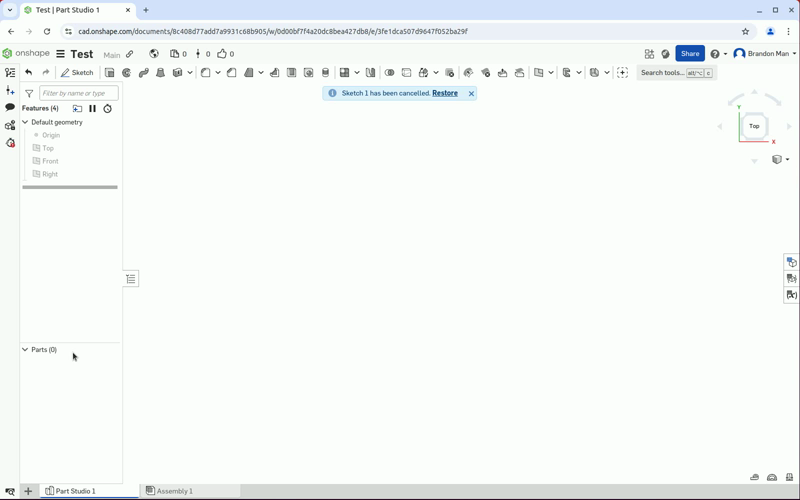
key_down(shift)
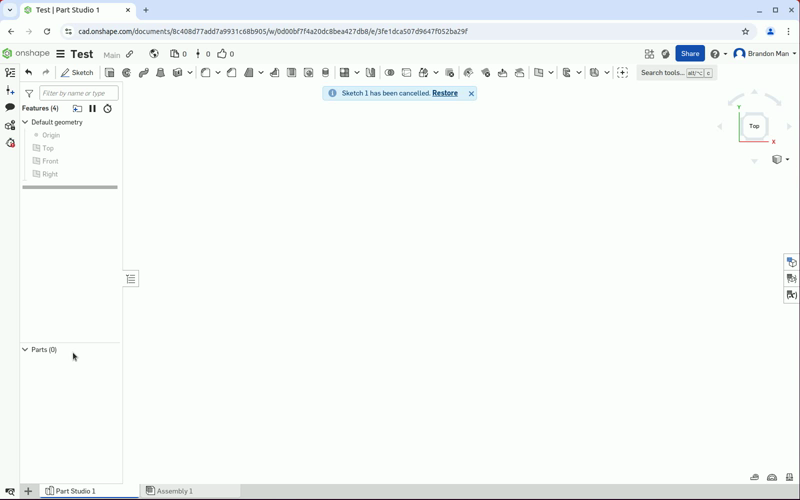
key(up)
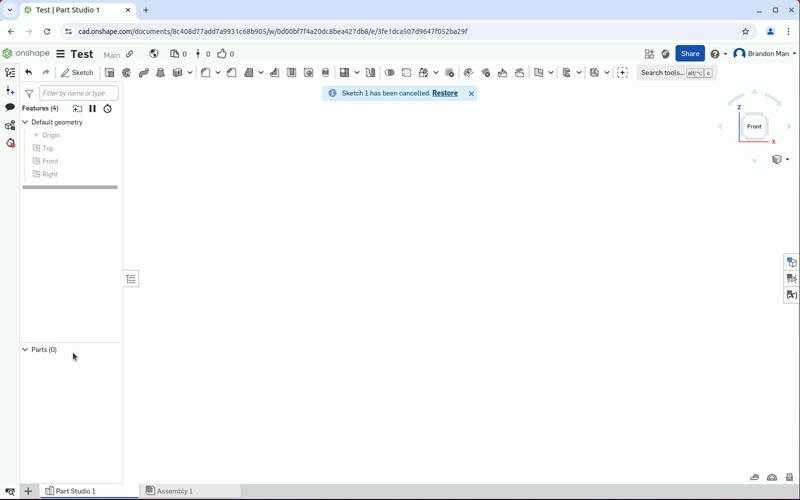
key_up(shift)
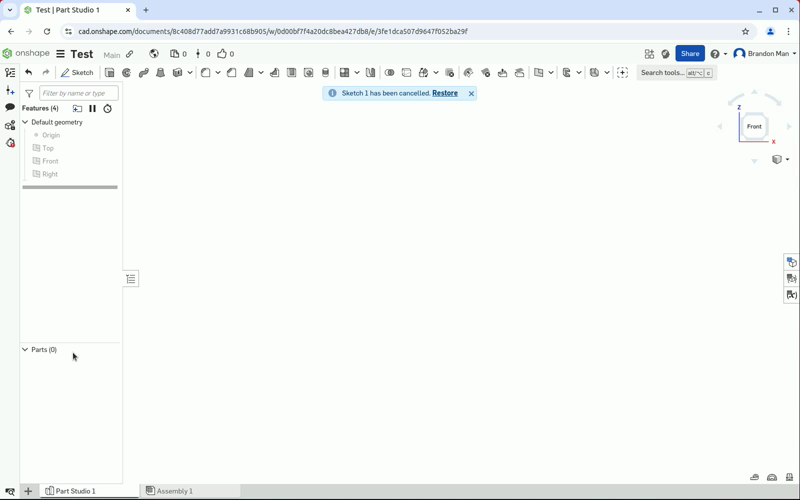
mouse_move(73, 352)
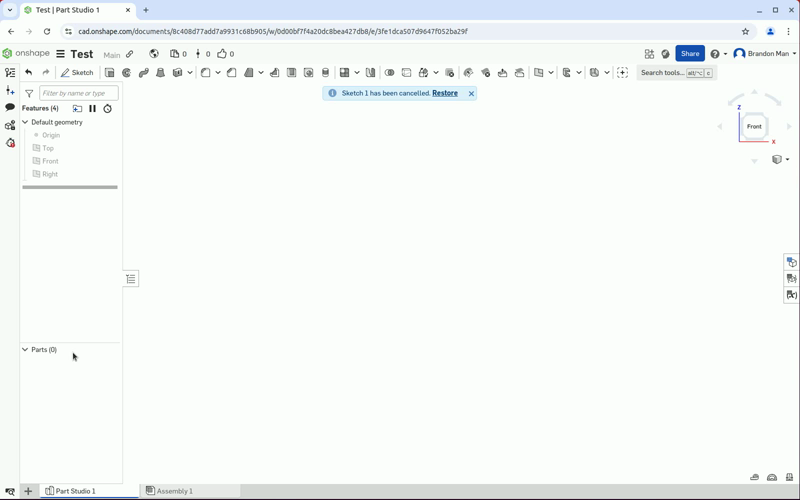
key(shift+y)
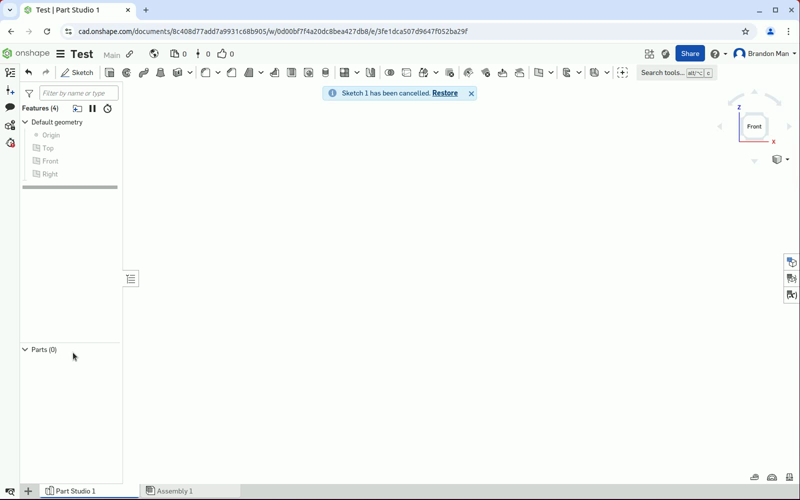
key(shift+s)
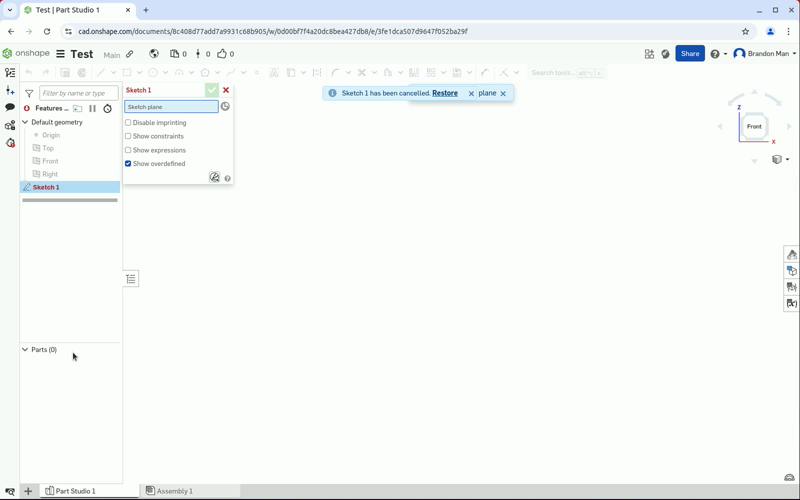
mouse_move(73, 163)
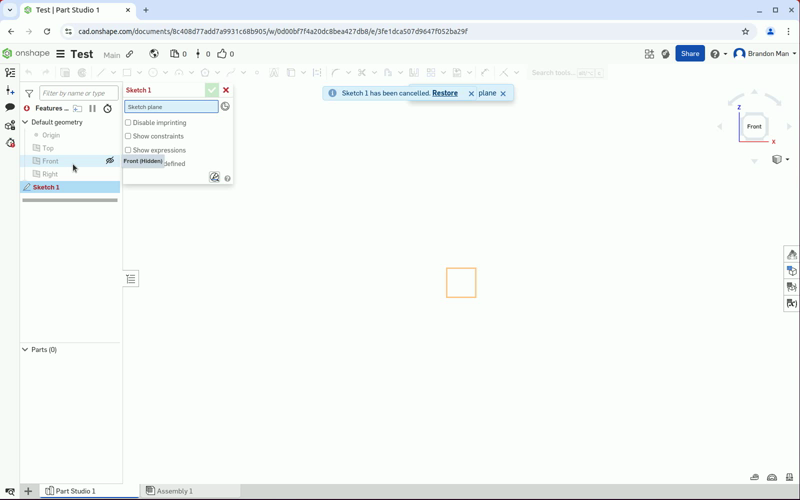
click(73, 163)
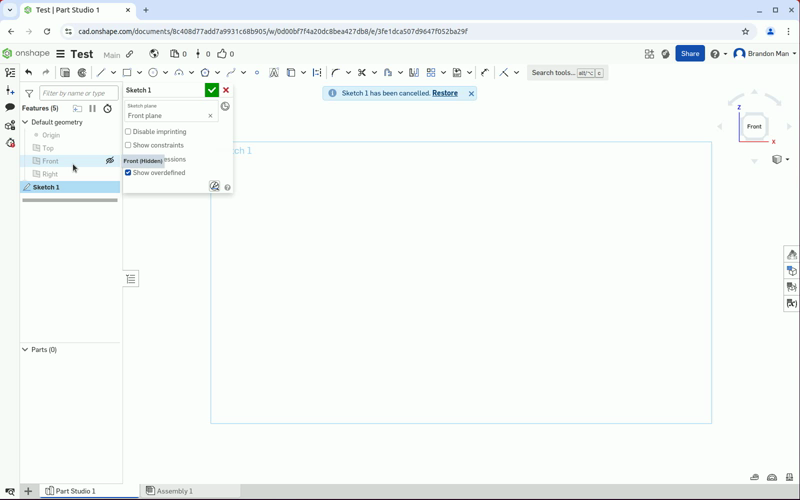
mouse_move(73, 352)
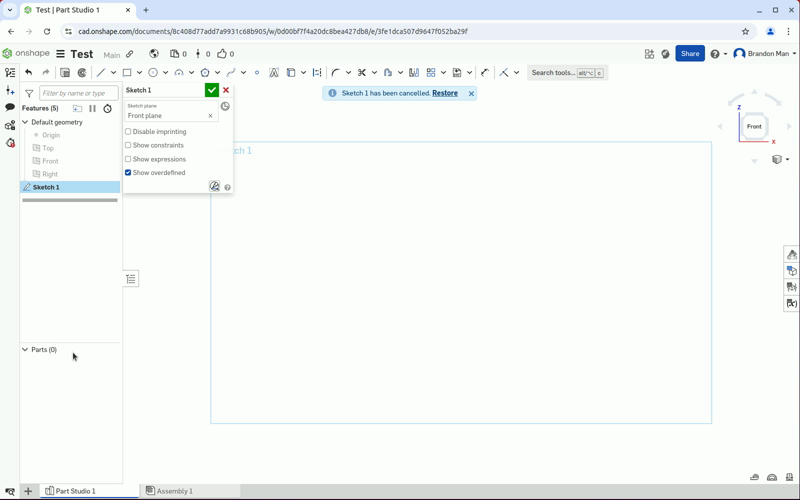
key(y)
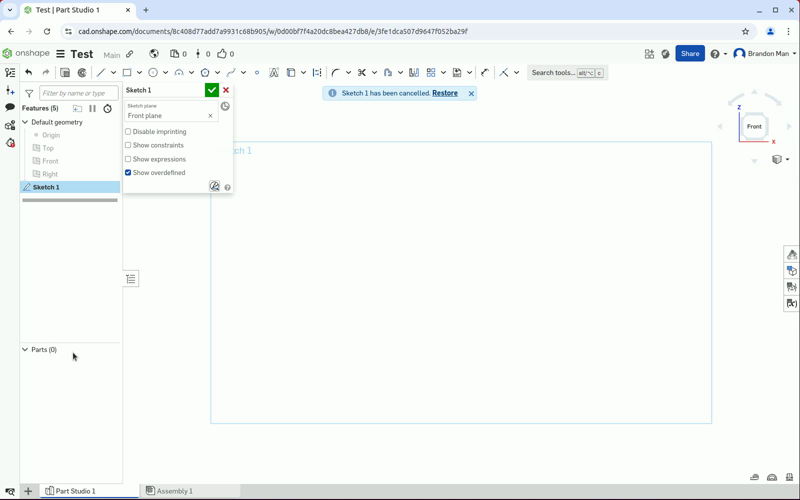
key(l)
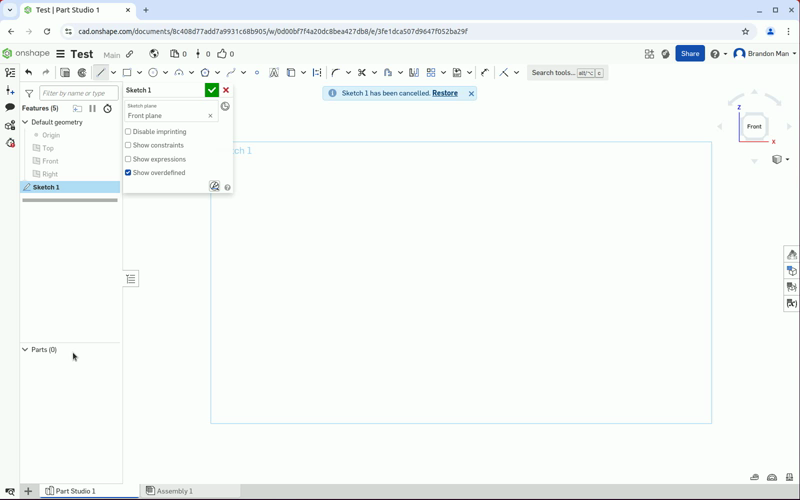
key_down(shift)
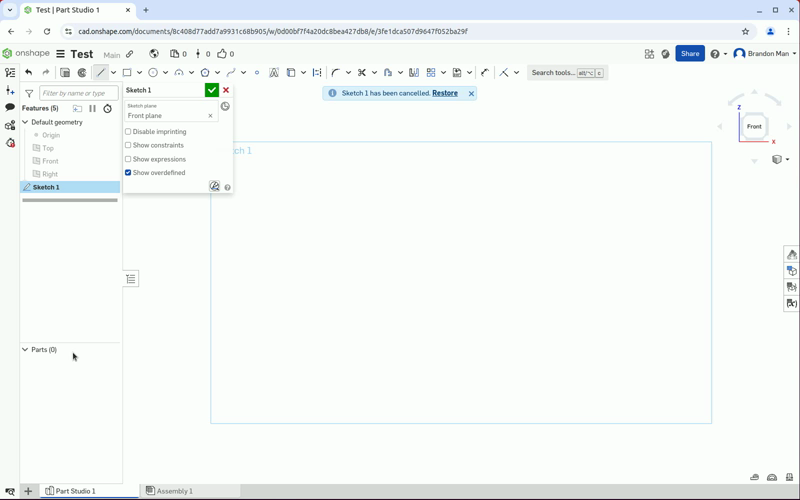
mouse_move(445, 265)
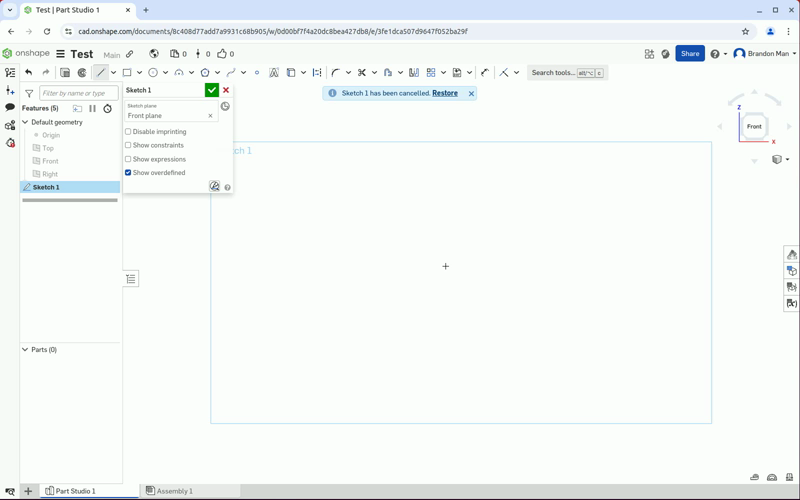
click(445, 265)
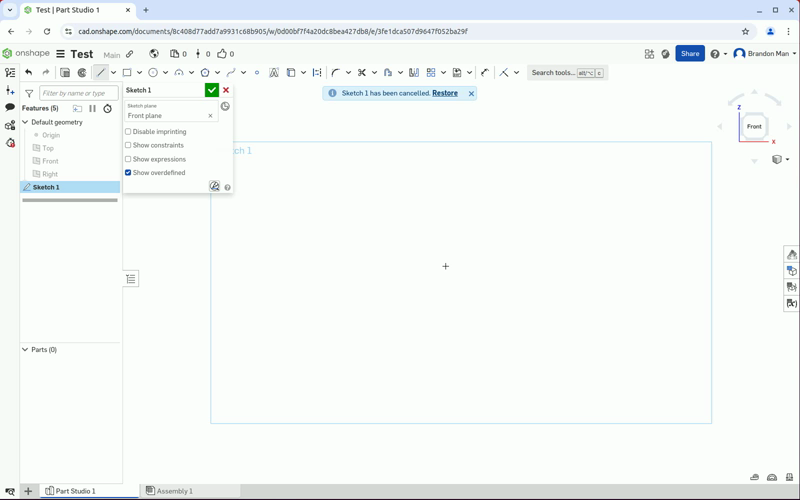
key_up(shift)
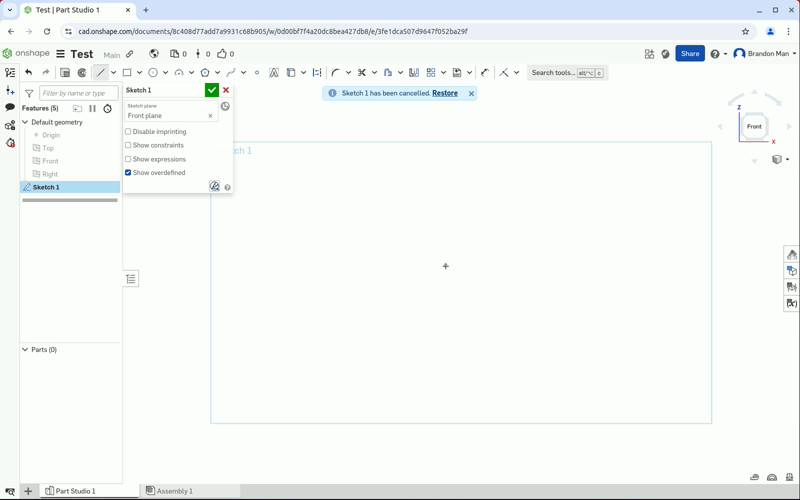
key_down(shift)
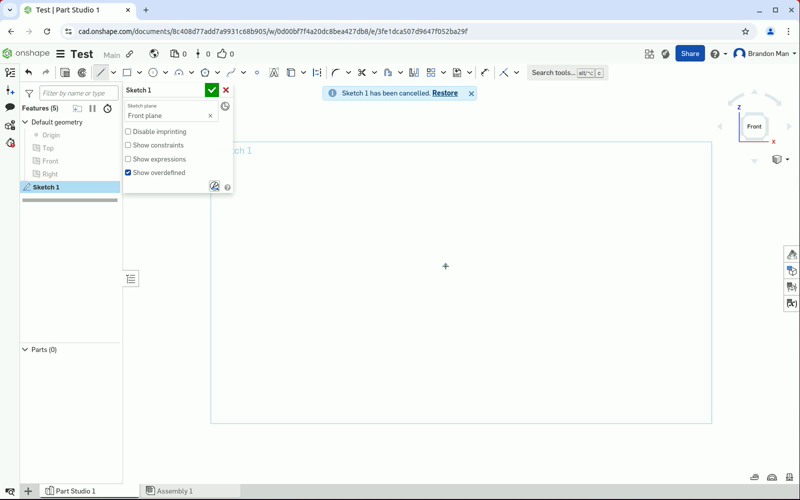
mouse_move(475, 265)
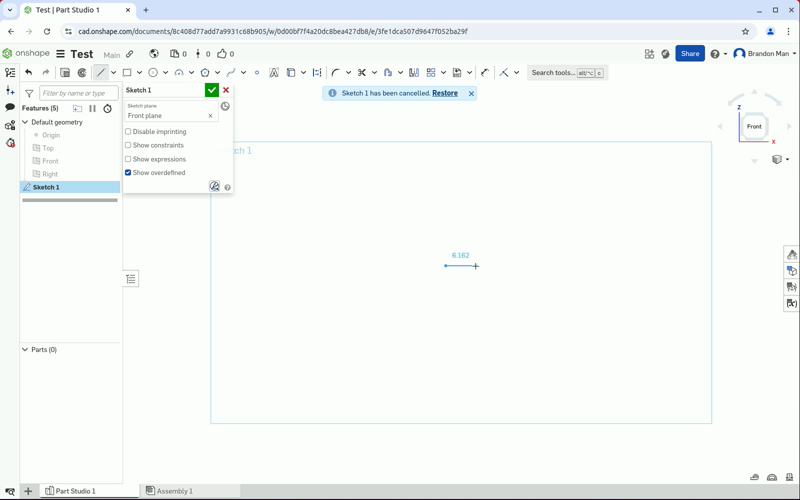
mouse_move(449, 232)
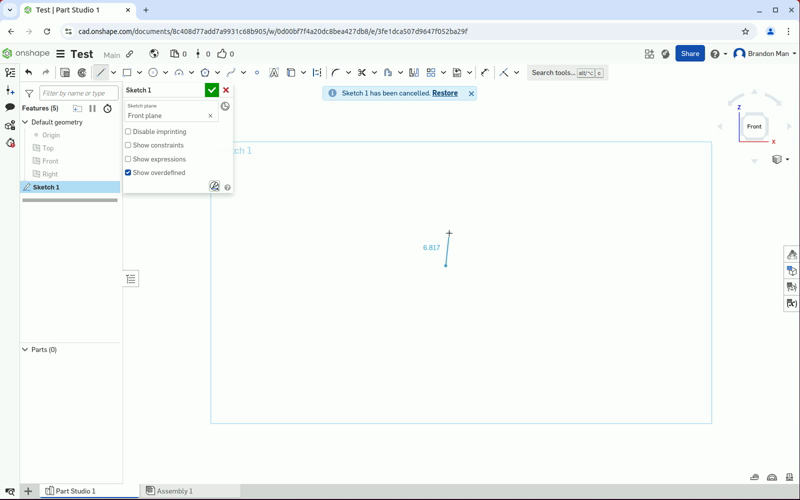
click(449, 232)
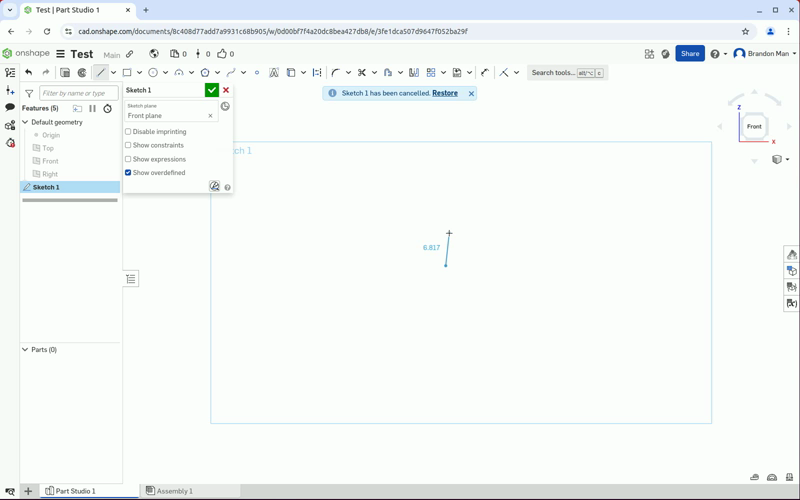
key_up(shift)
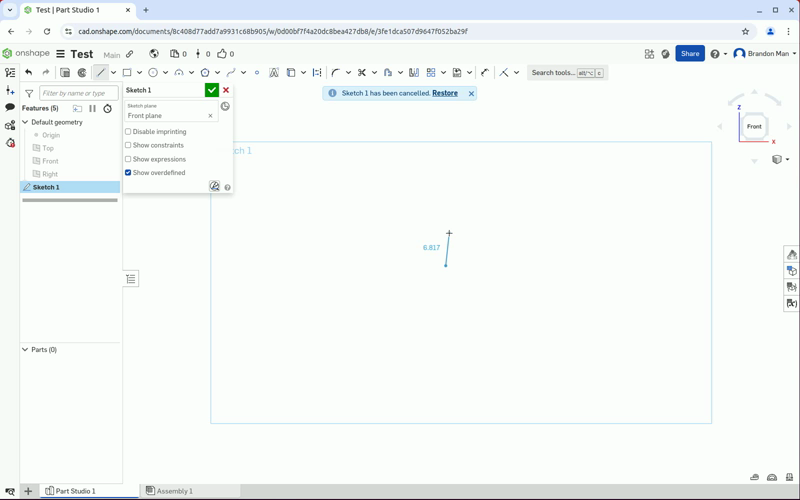
key_down(shift)
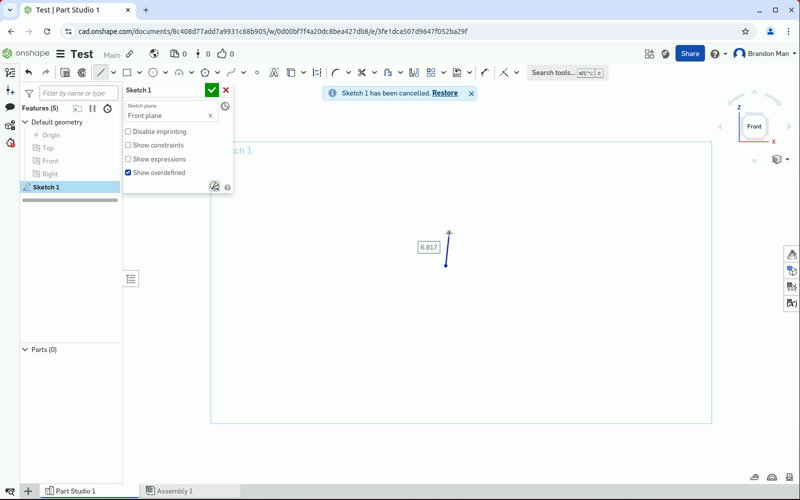
mouse_move(479, 232)
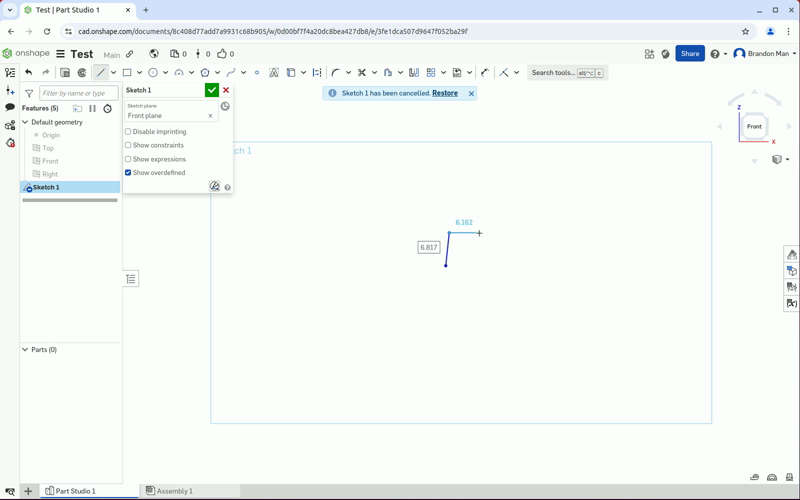
mouse_move(445, 232)
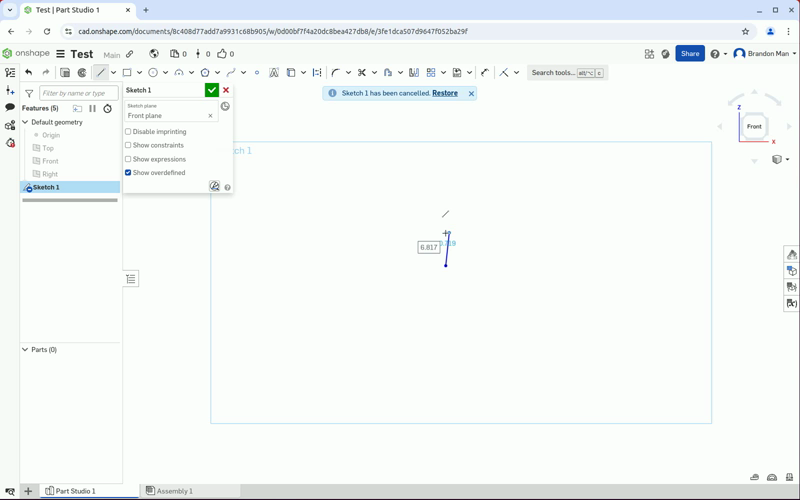
scroll(6)
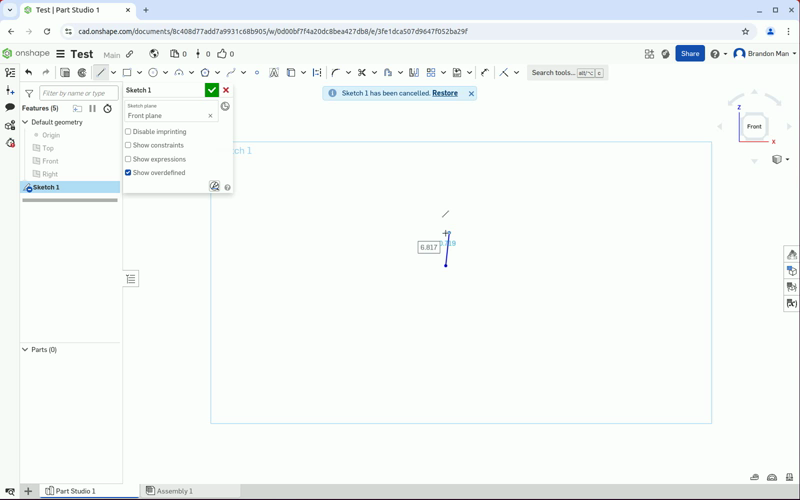
scroll(6)
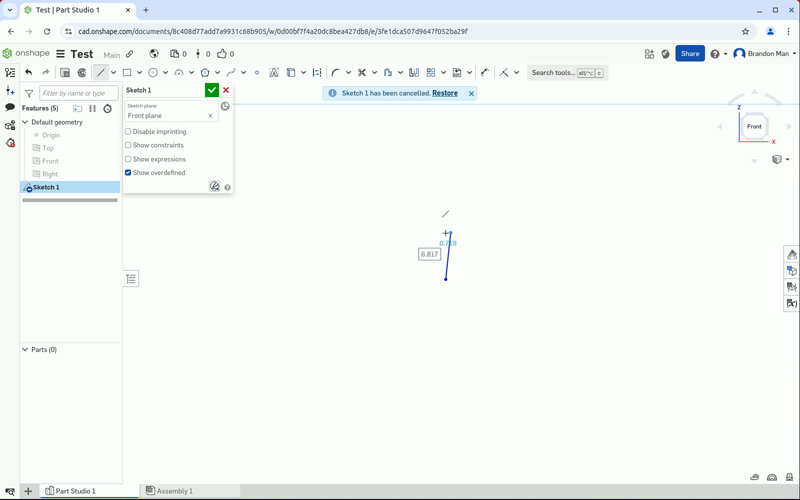
scroll(6)
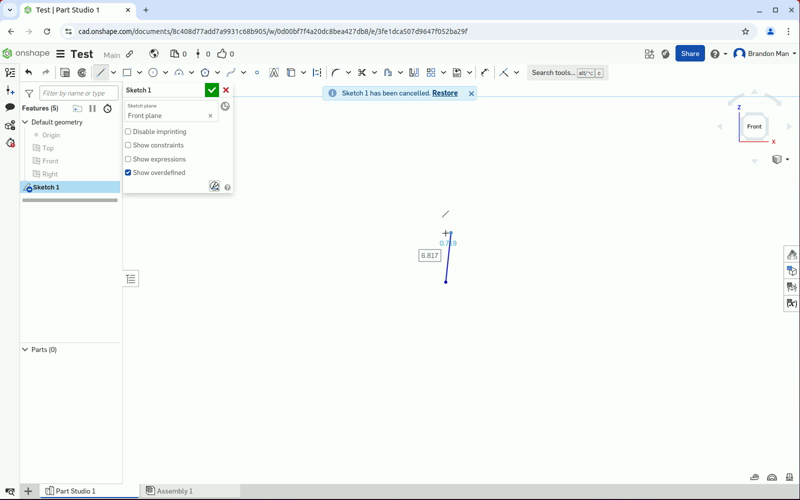
scroll(6)
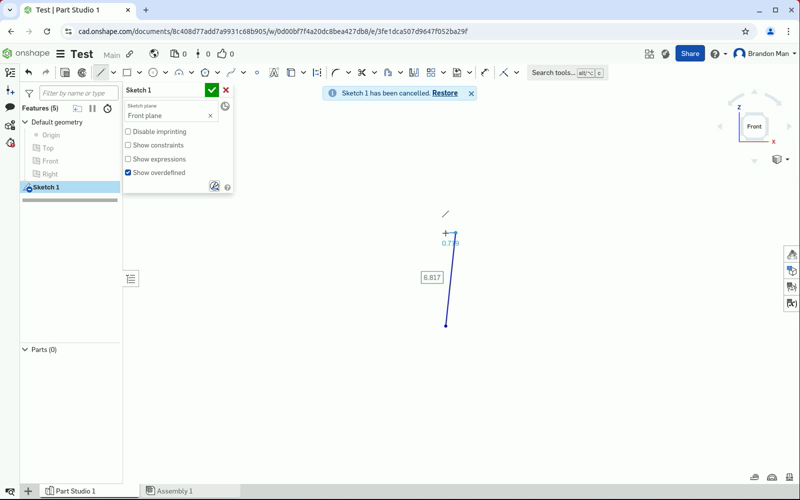
scroll(6)
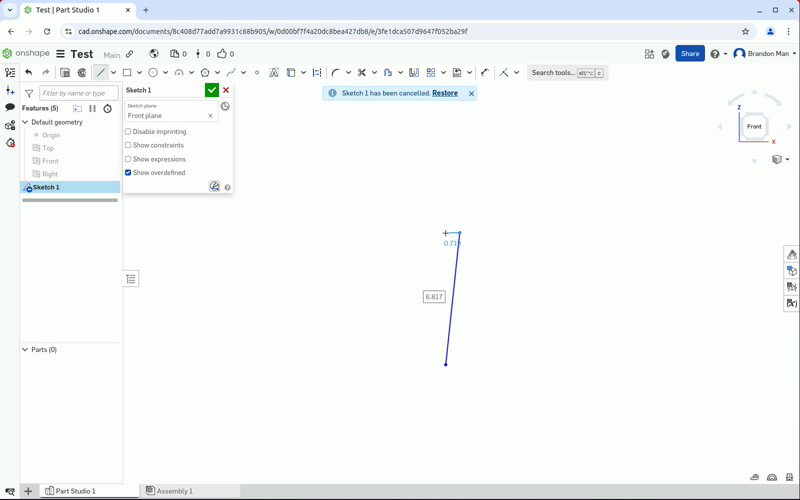
scroll(6)
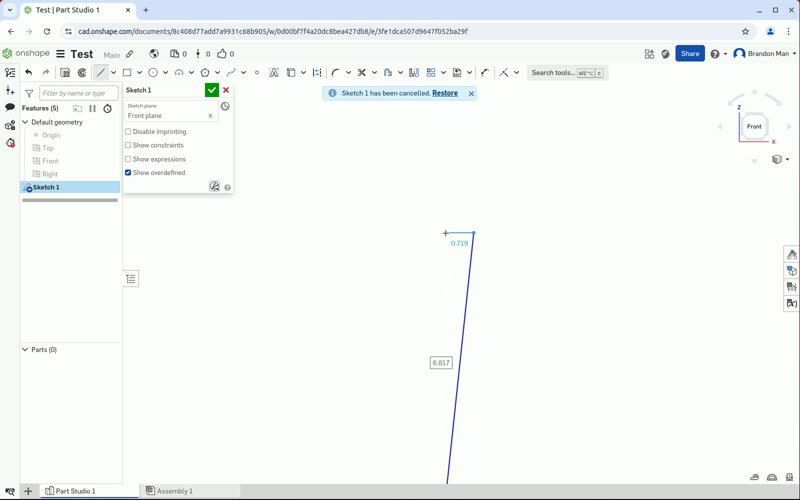
scroll(6)
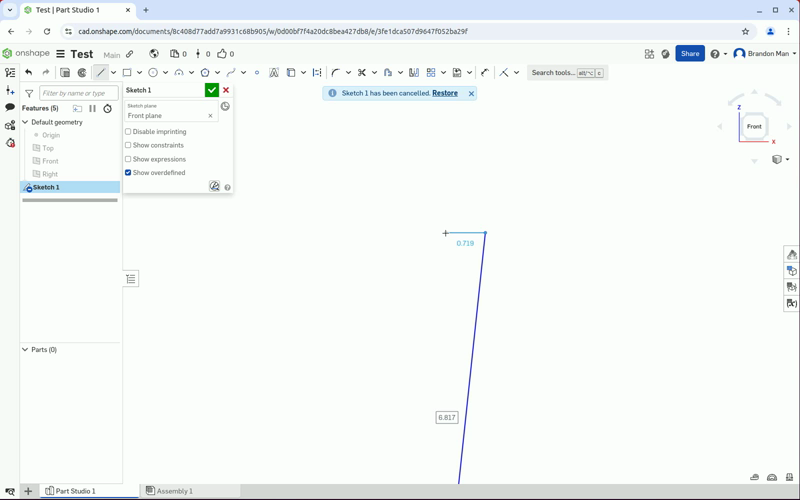
click(445, 232)
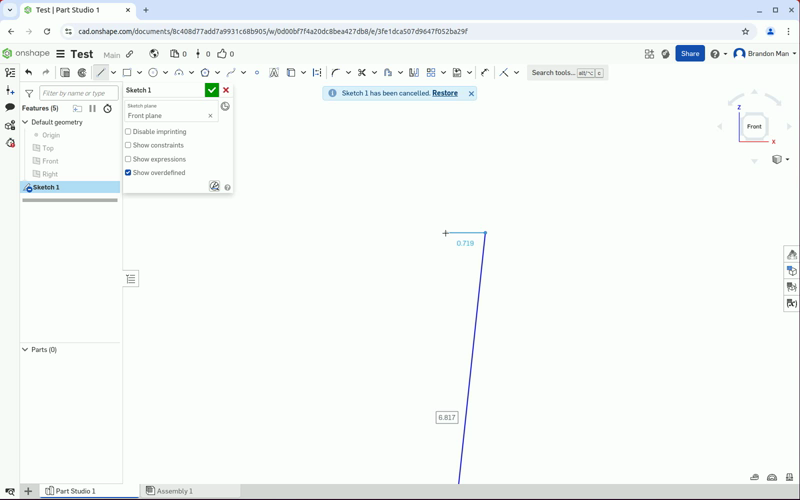
scroll(-6)
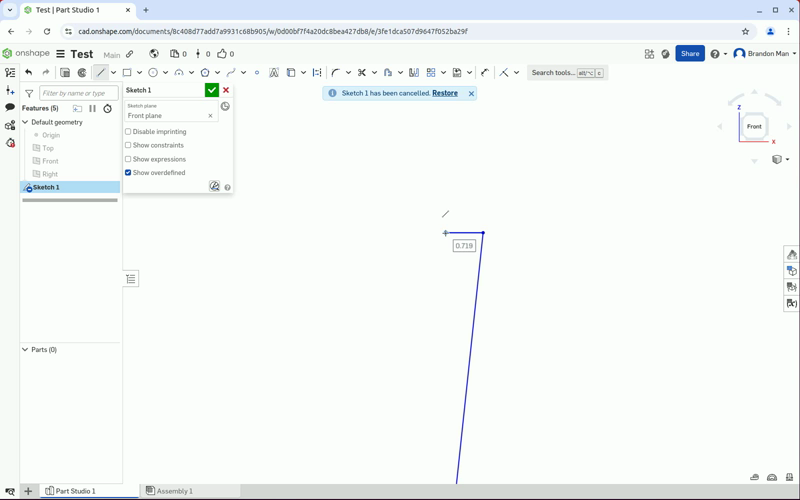
scroll(-6)
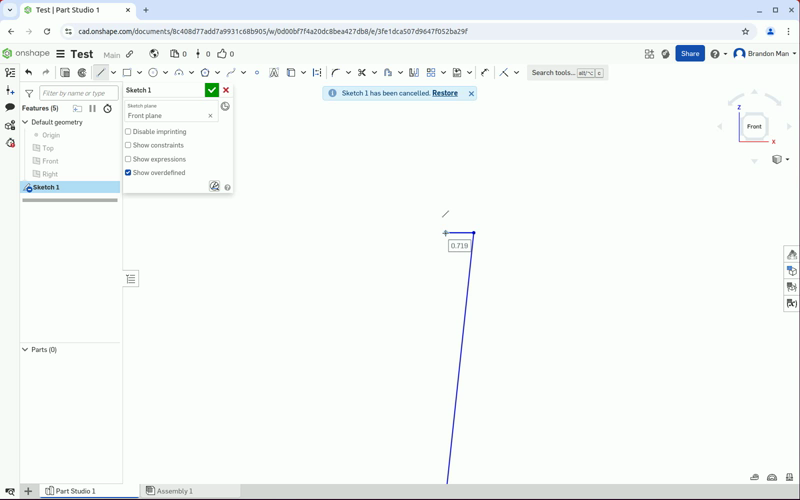
scroll(-6)
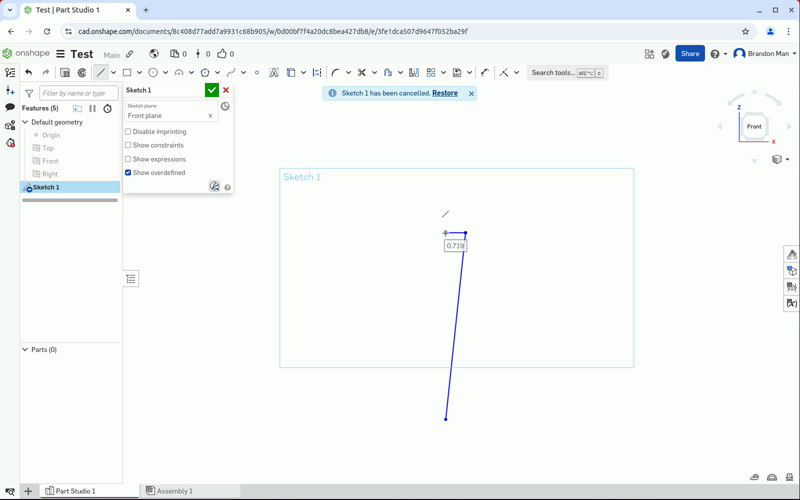
scroll(-6)
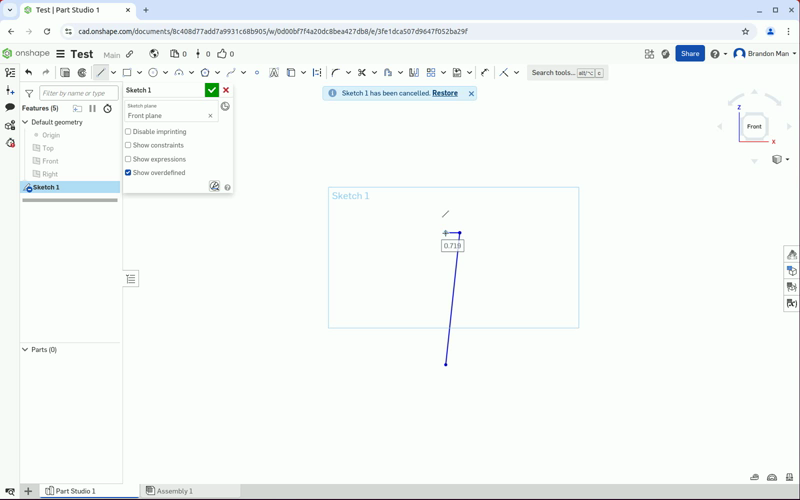
scroll(-6)
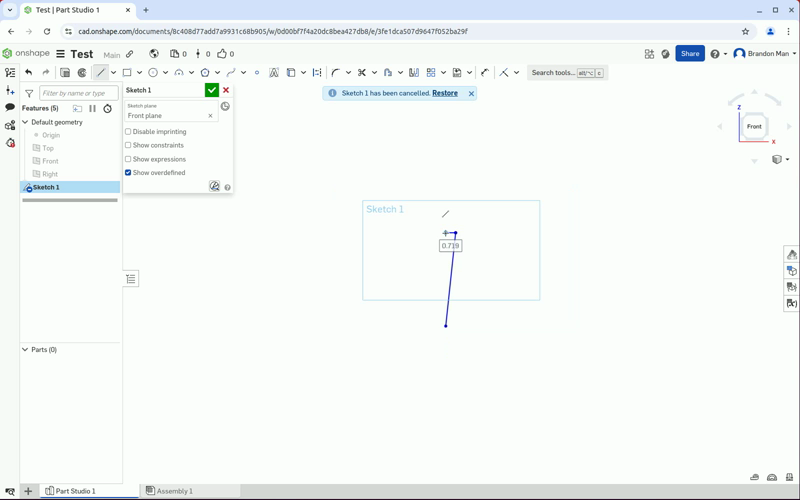
scroll(-6)
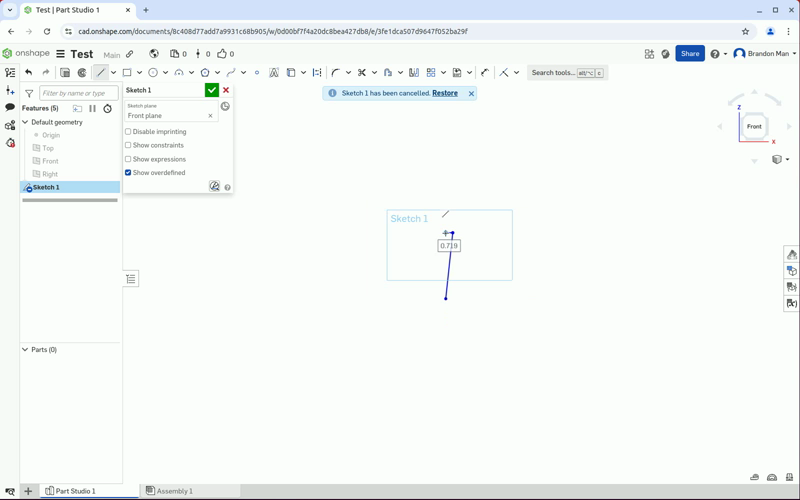
scroll(-6)
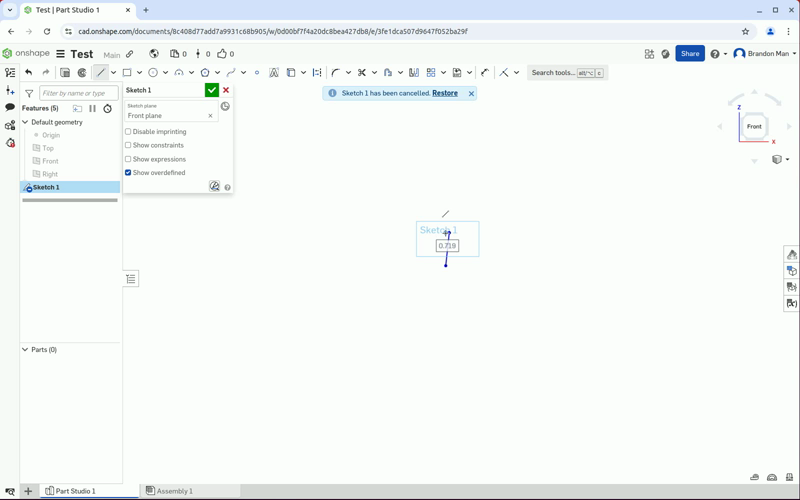
key_up(shift)
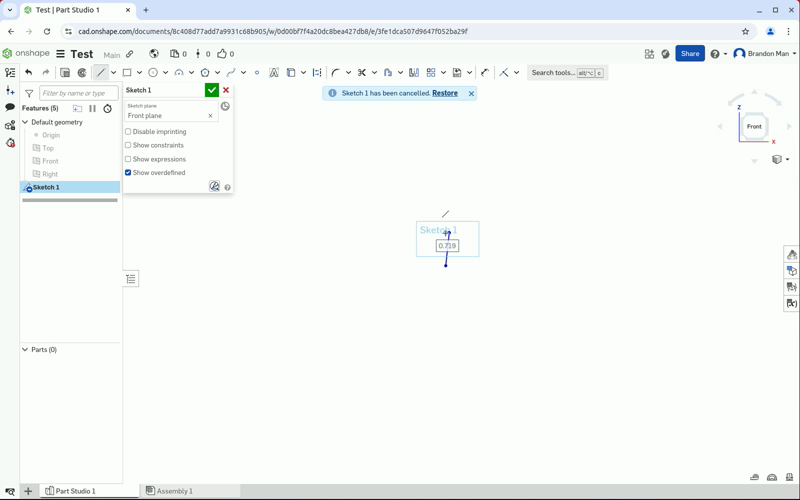
mouse_move(475, 232)
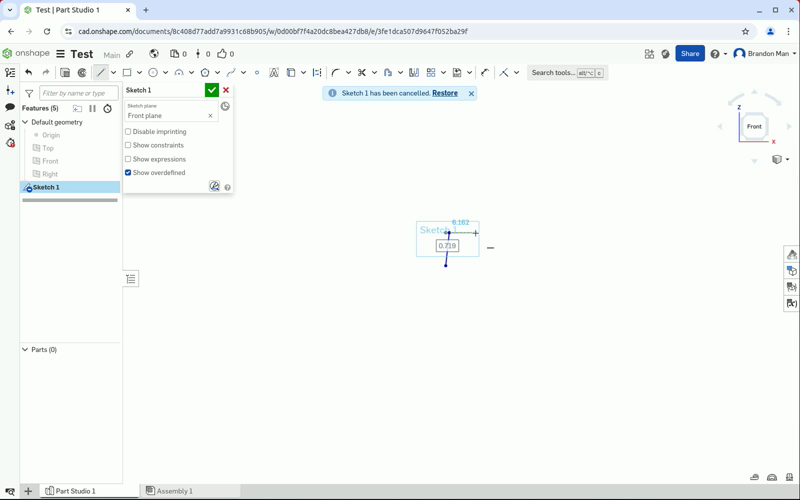
key_down(shift)
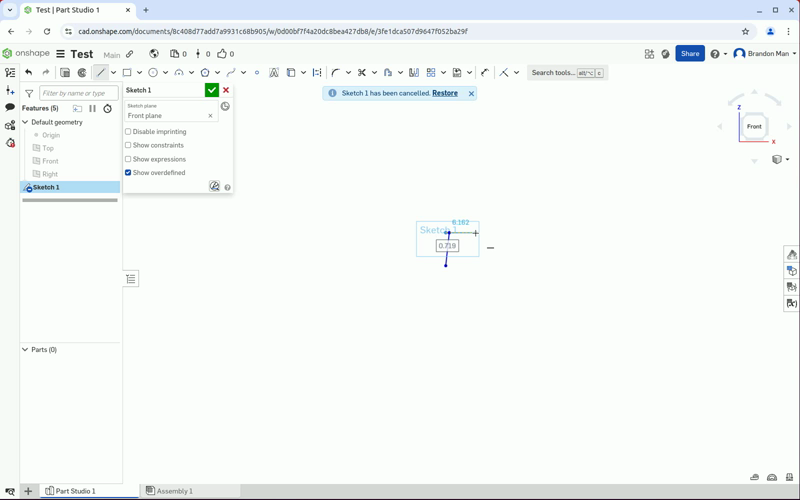
mouse_move(445, 265)
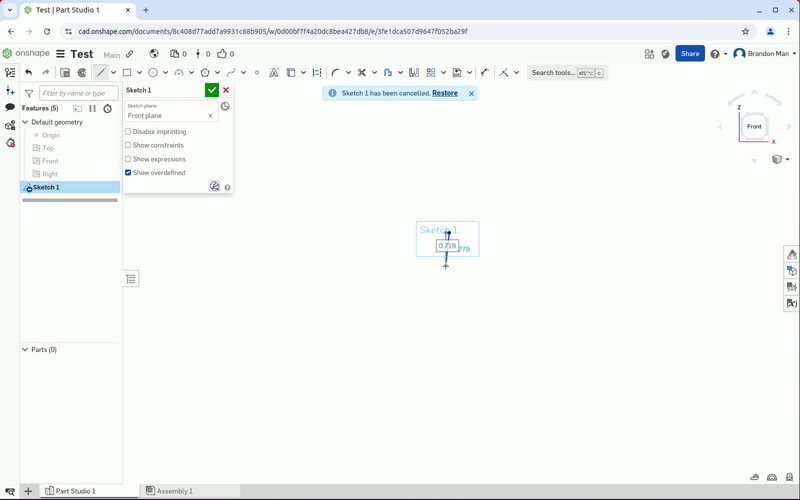
key_up(shift)
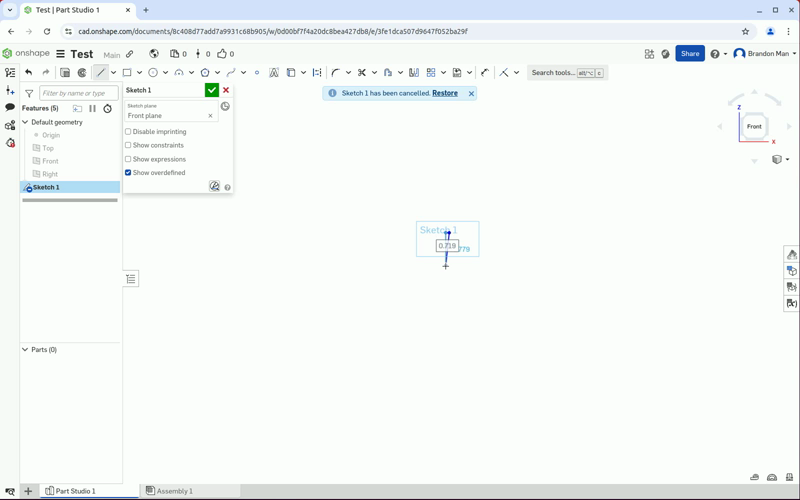
click(445, 265)
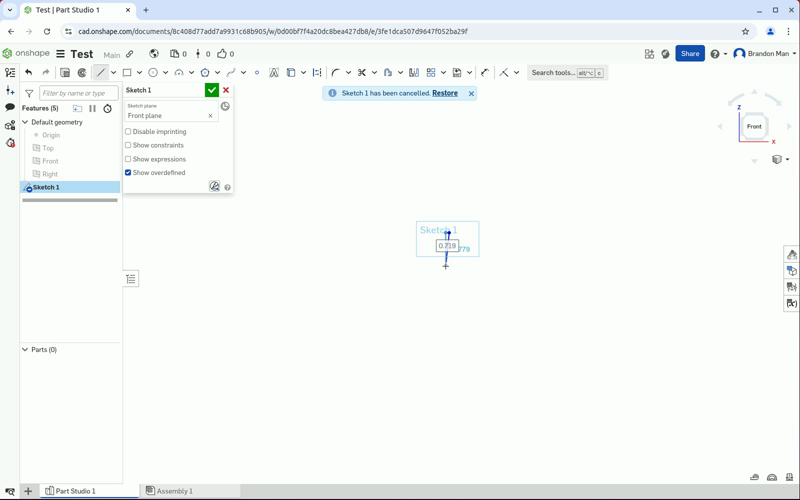
key(esc)
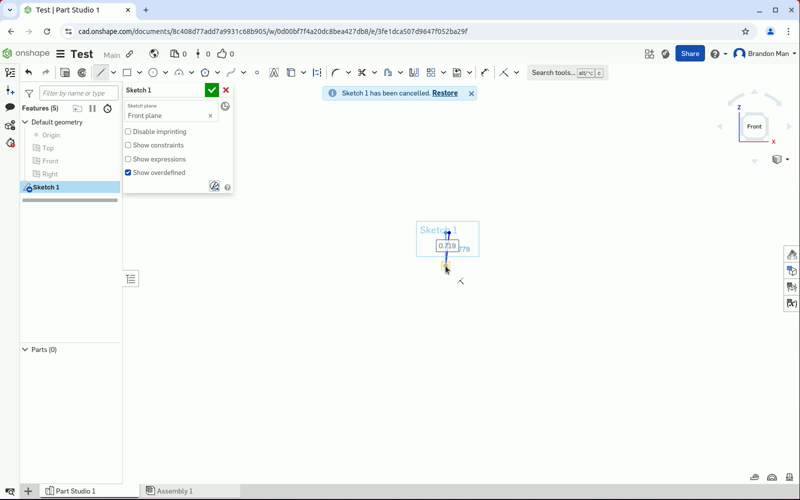
mouse_move(445, 245)
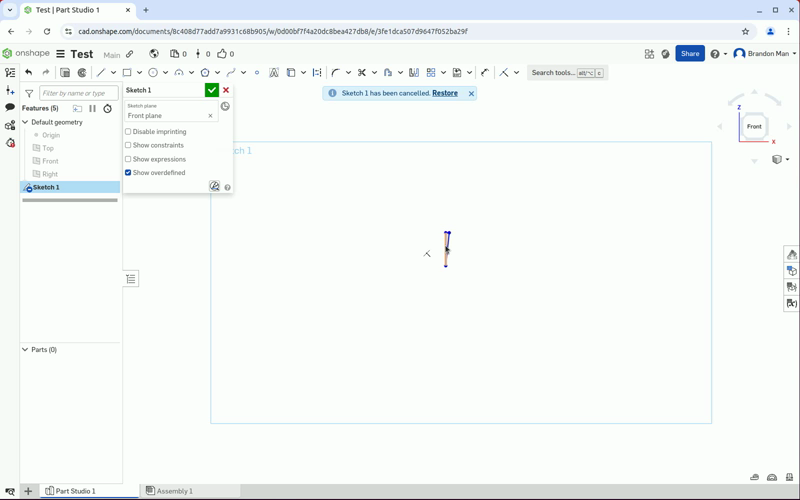
scroll(6)
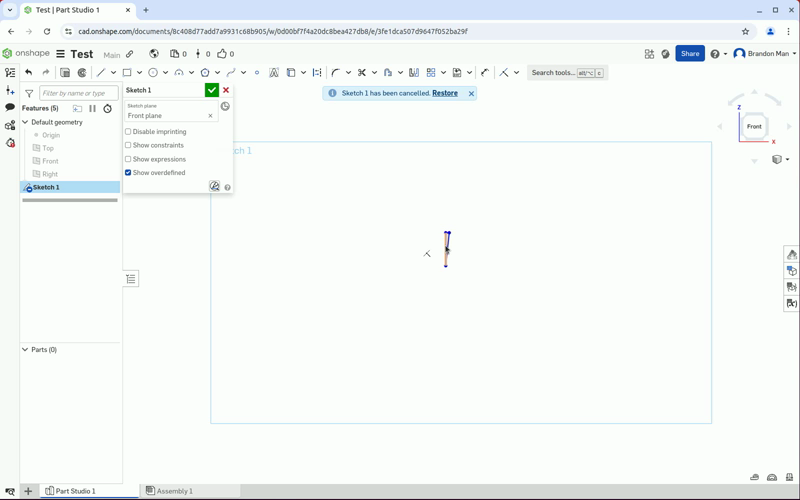
scroll(6)
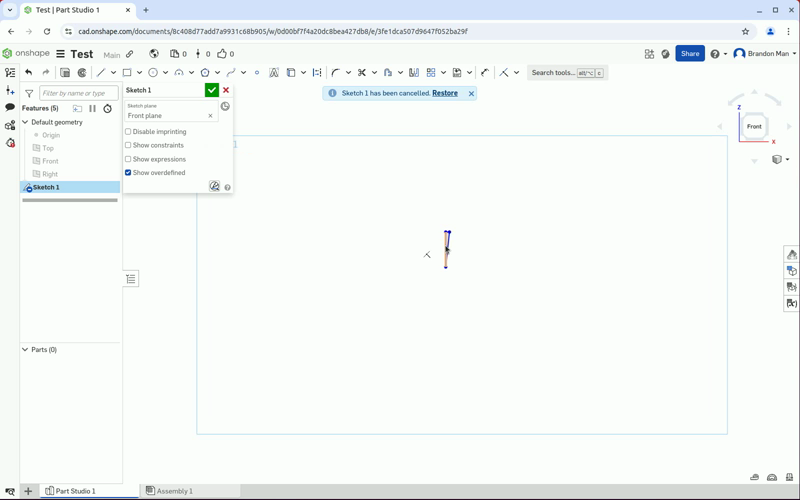
scroll(6)
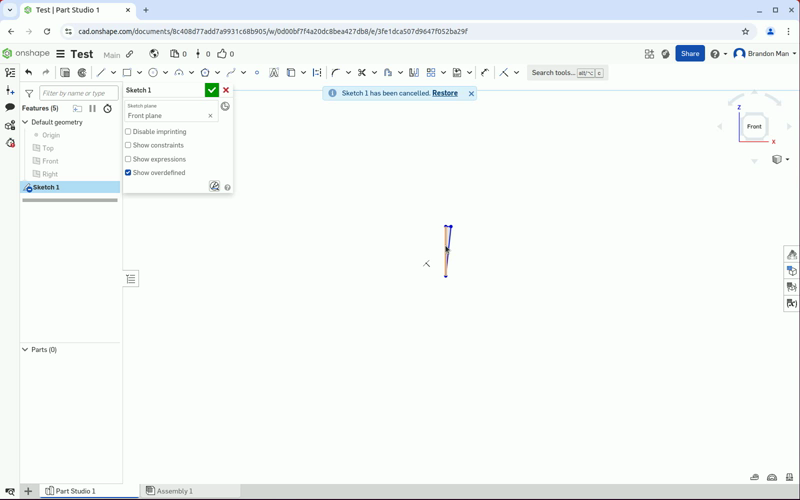
scroll(6)
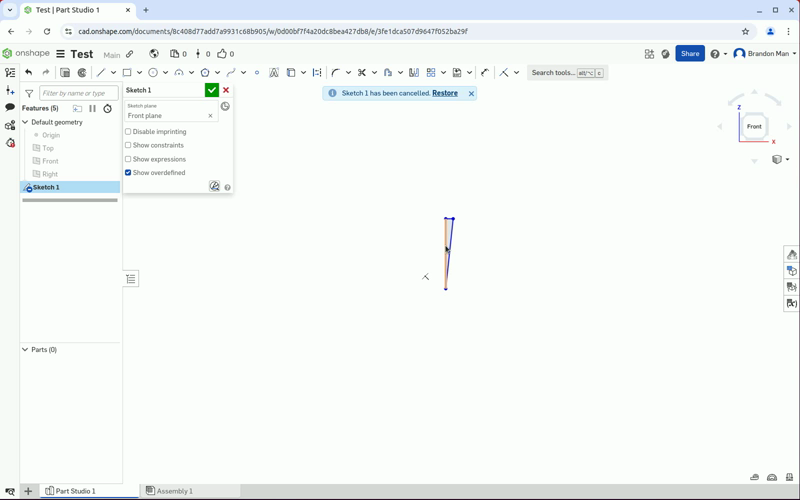
scroll(6)
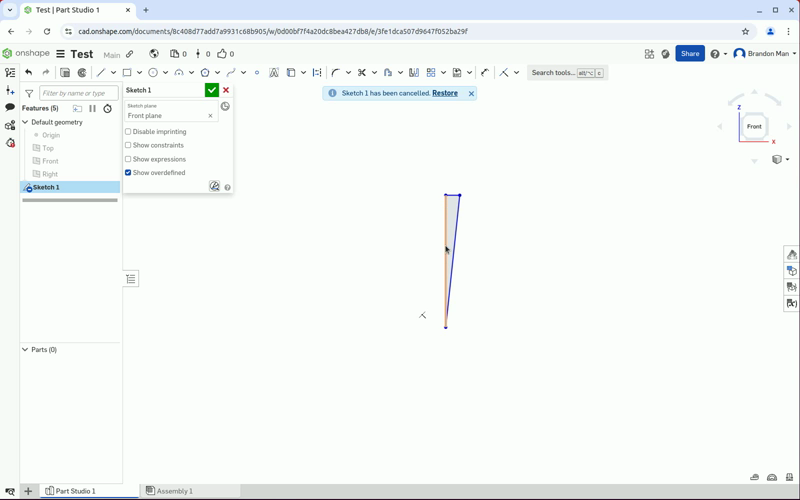
scroll(6)
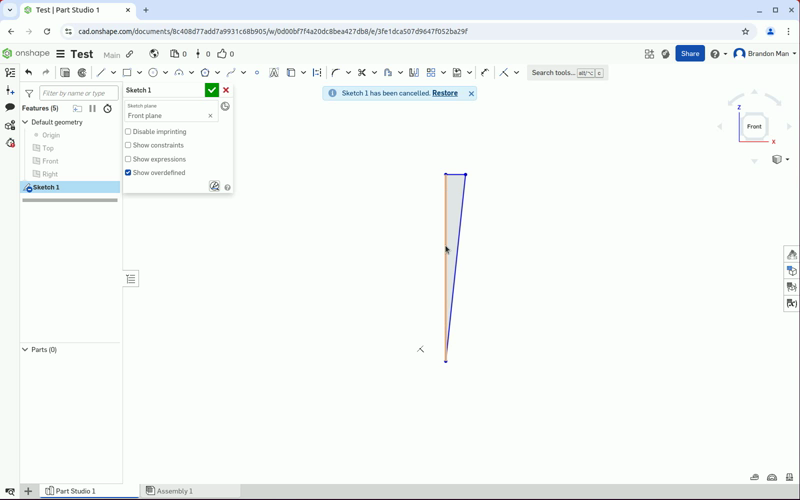
scroll(6)
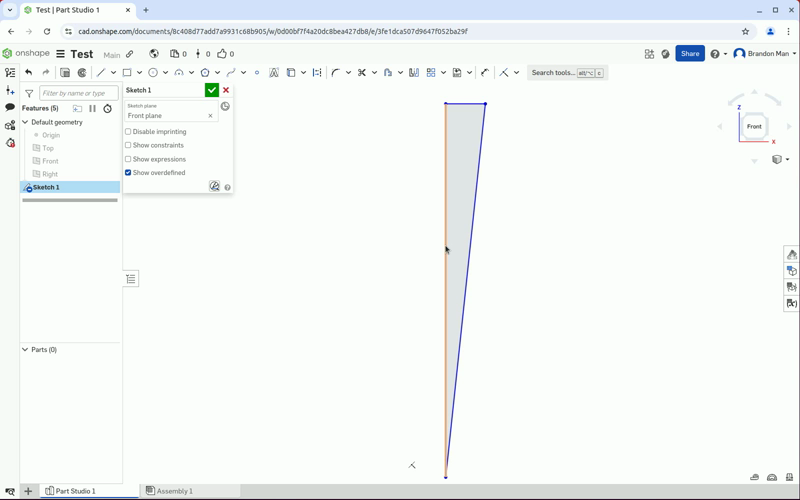
click(445, 245)
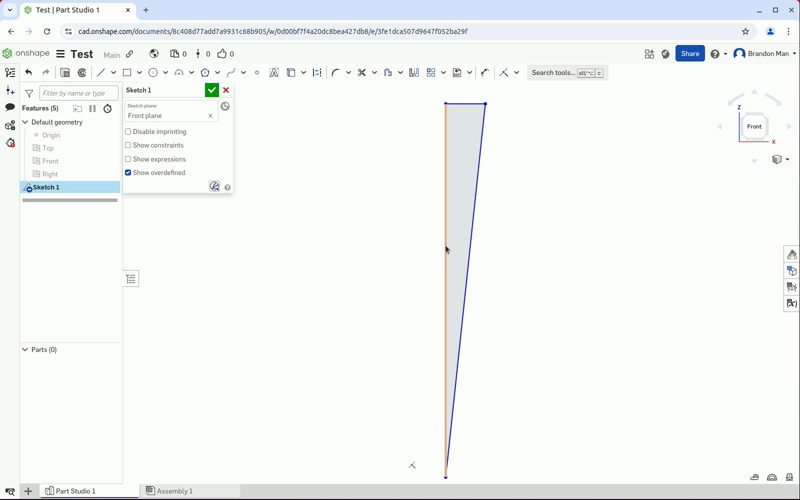
scroll(-6)
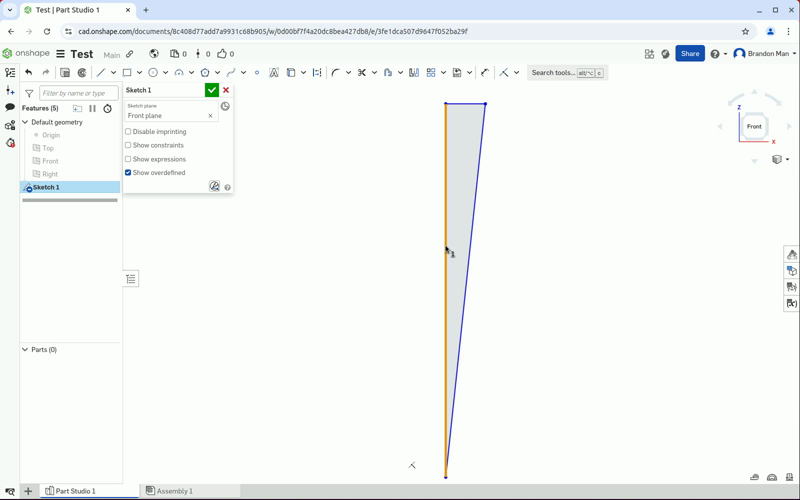
scroll(-6)
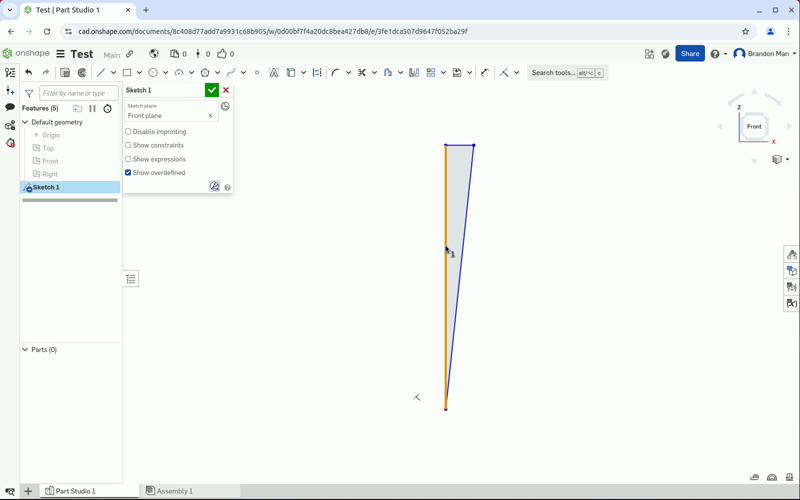
scroll(-6)
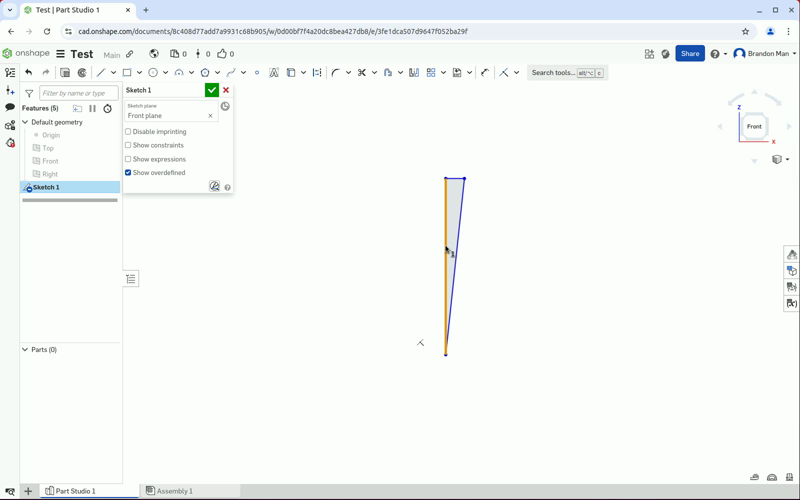
scroll(-6)
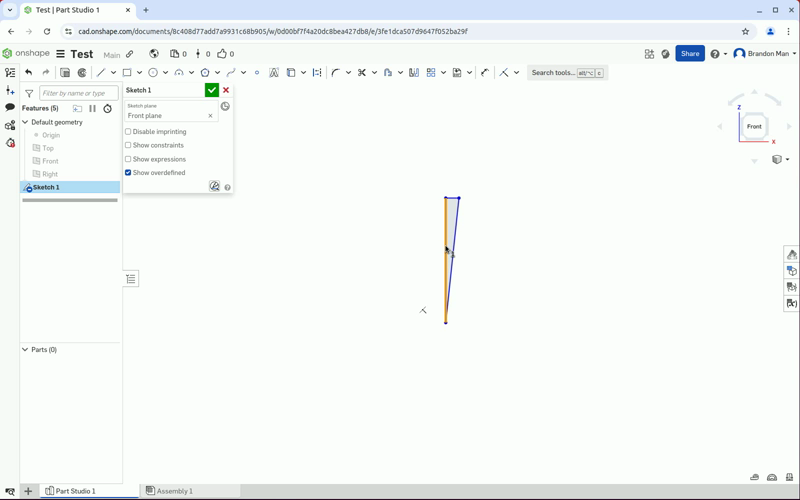
scroll(-6)
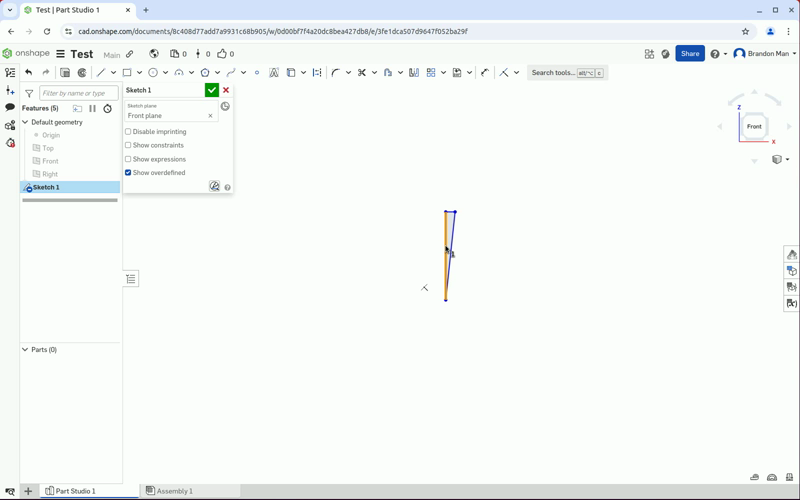
scroll(-6)
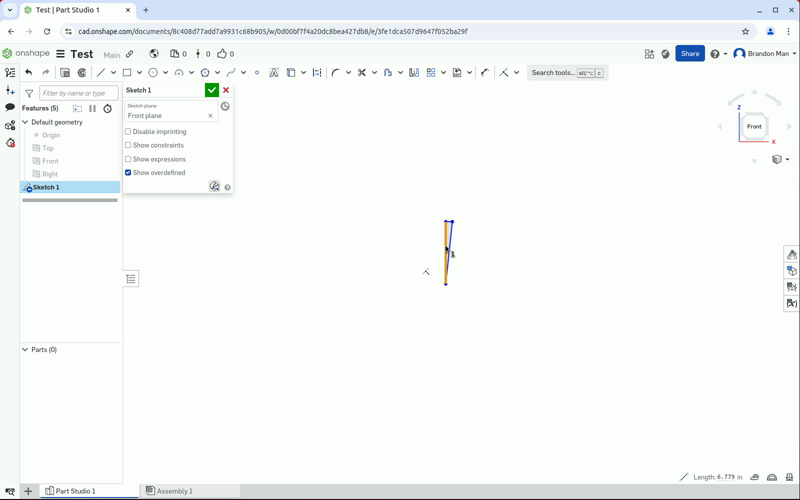
scroll(-6)
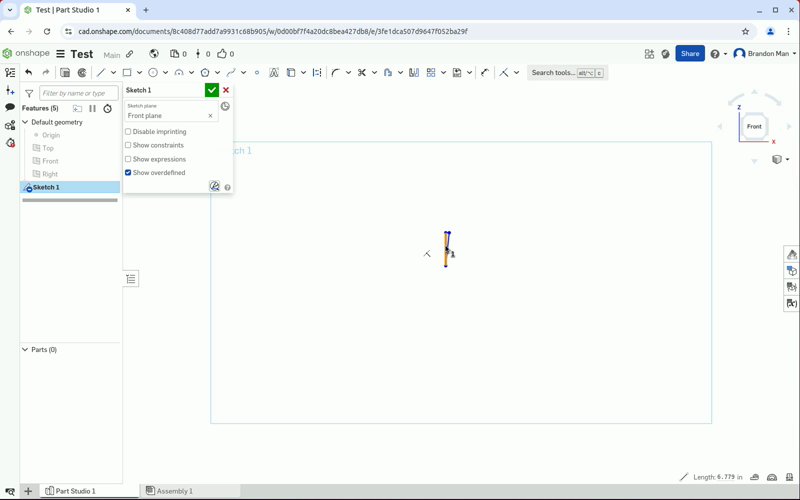
mouse_move(73, 352)
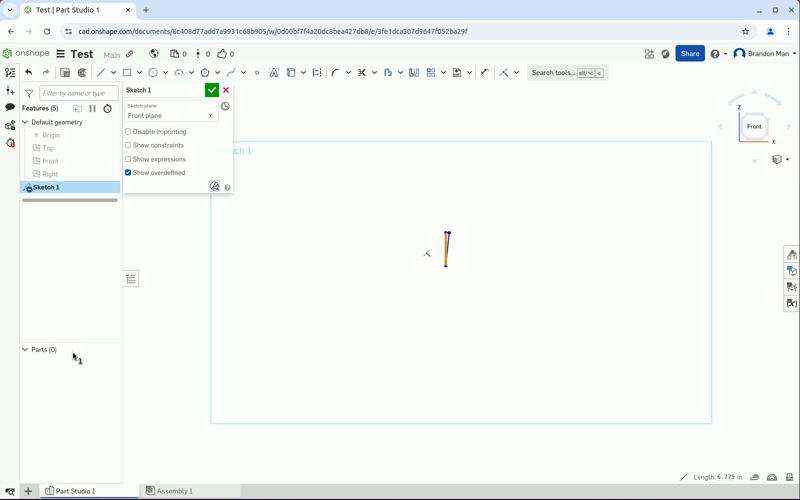
key(shift+y)
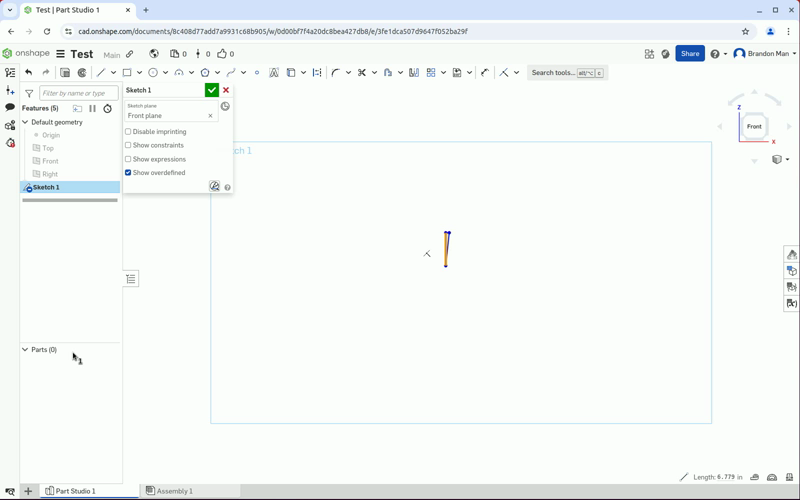
key(shift+e)
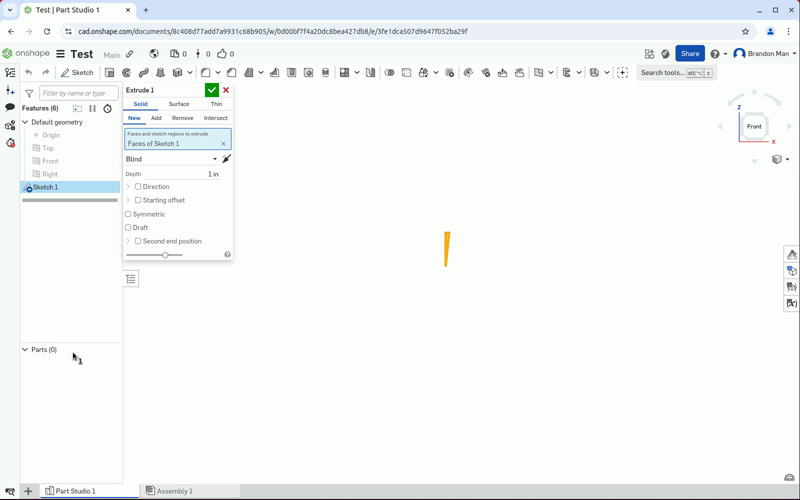
mouse_move(143, 106)
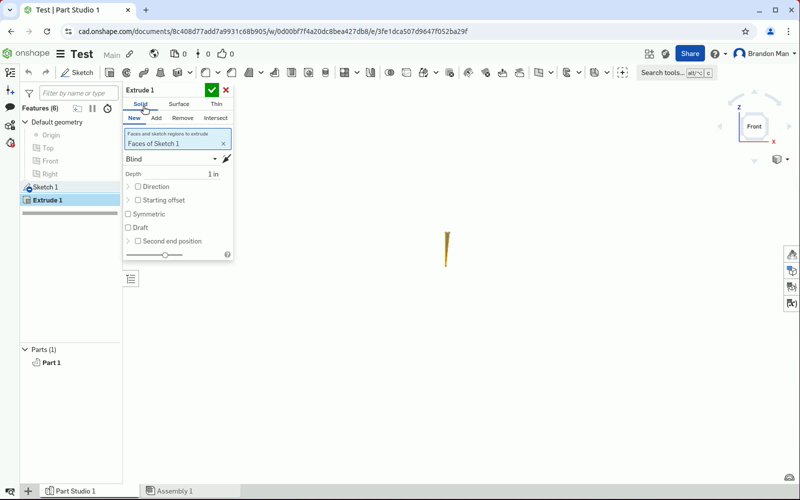
click(143, 106)
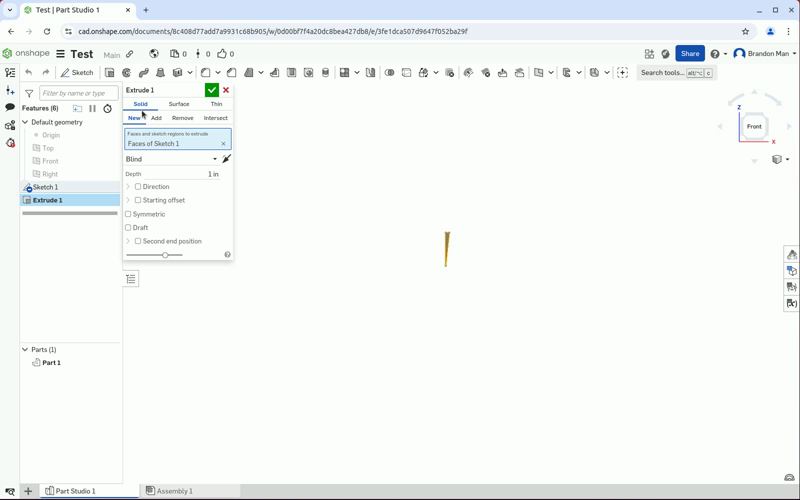
mouse_move(137, 120)
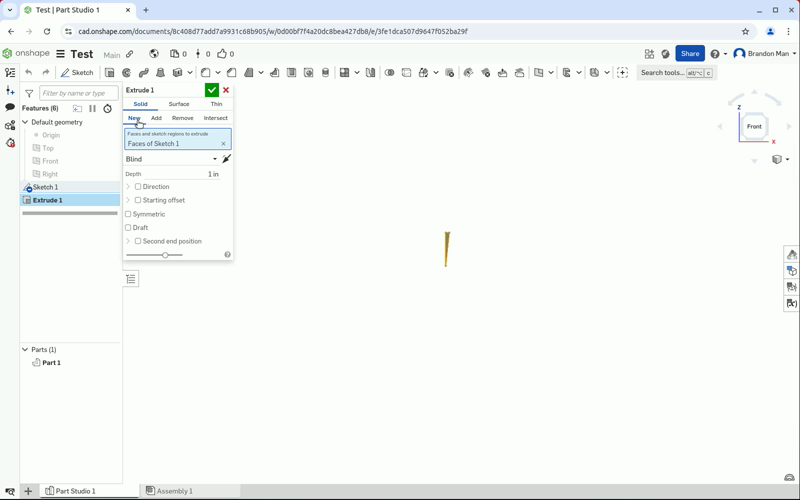
click(137, 120)
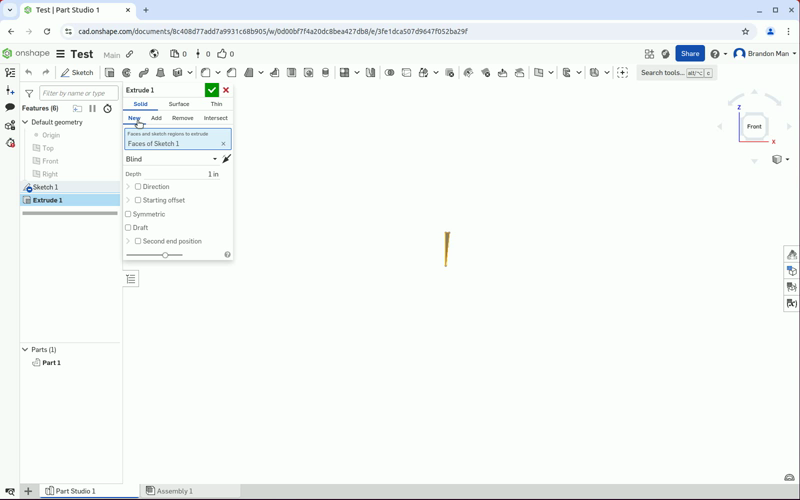
key(tab, 4)
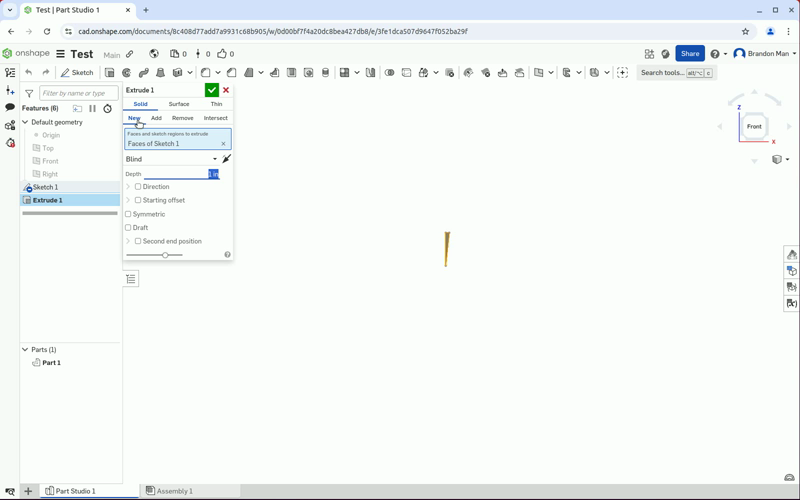
text(23.108)
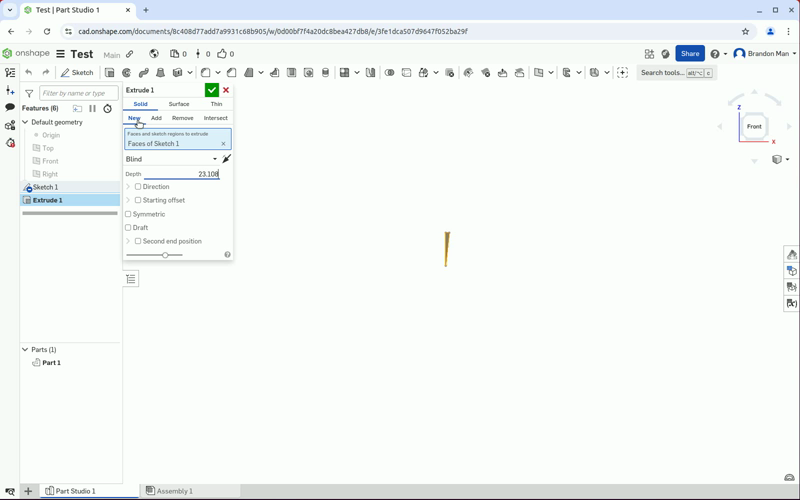
key(enter)
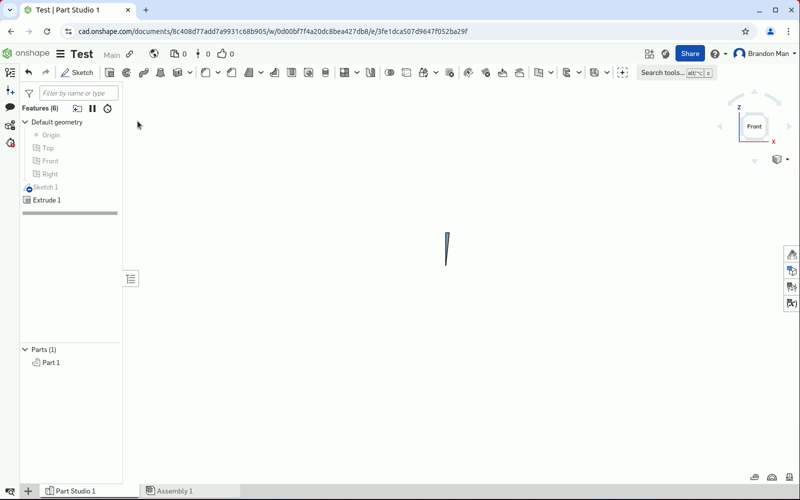
key(shift+h)
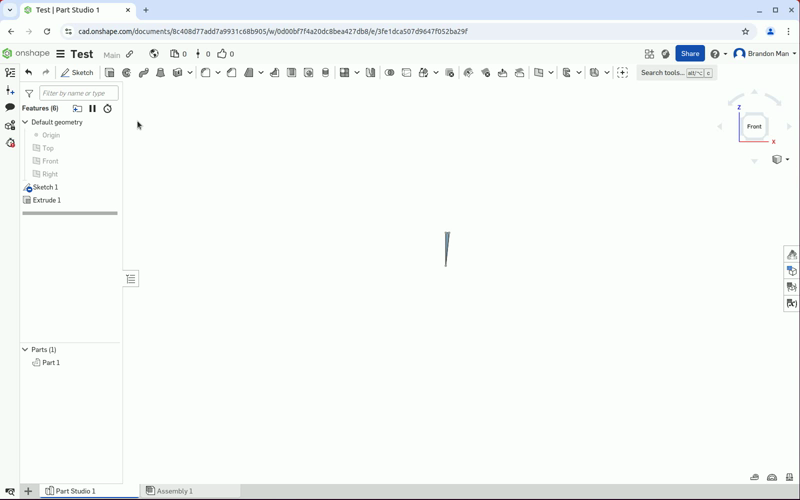
key(shift+h)
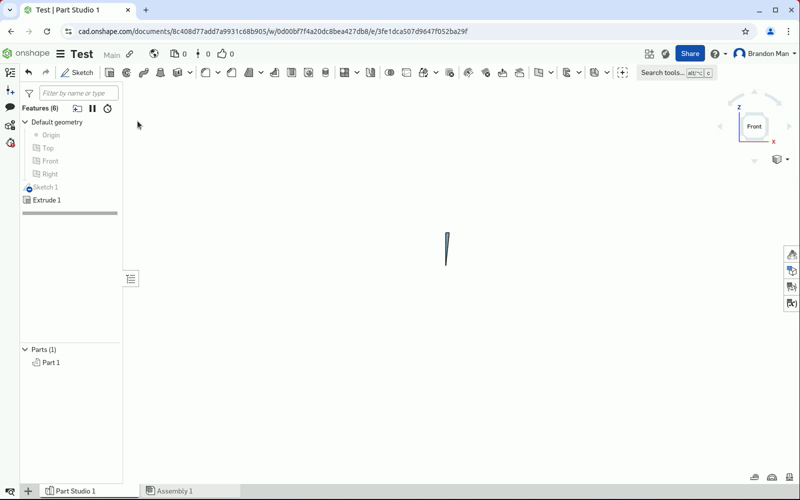
mouse_move(73, 189)
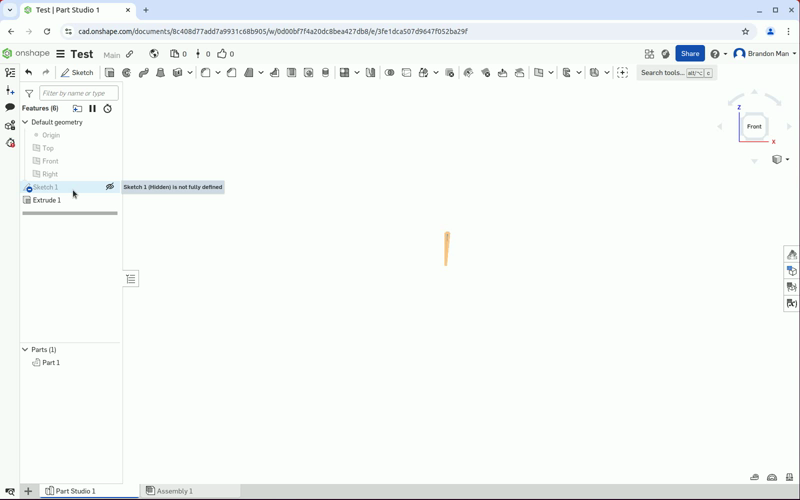
click(73, 189)
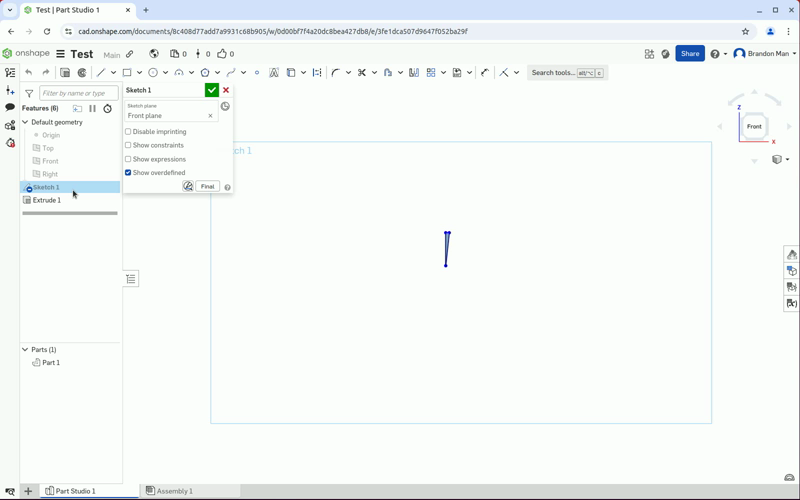
mouse_move(229, 92)
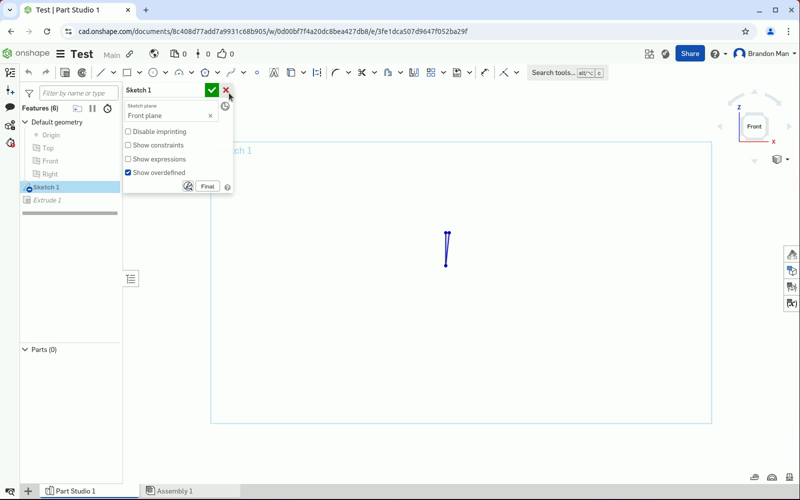
click(229, 92)
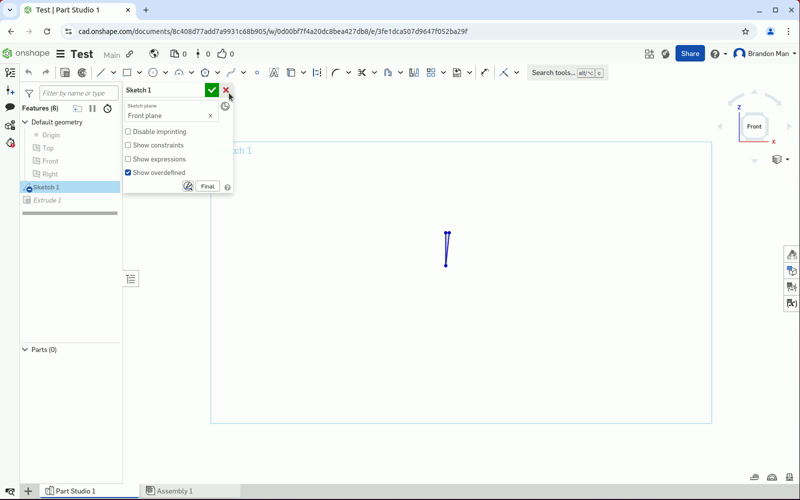
key(shift+s)
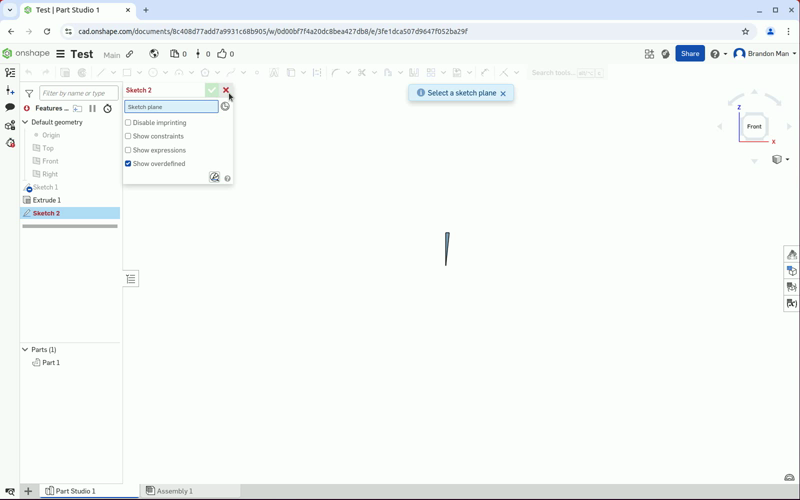
mouse_move(73, 163)
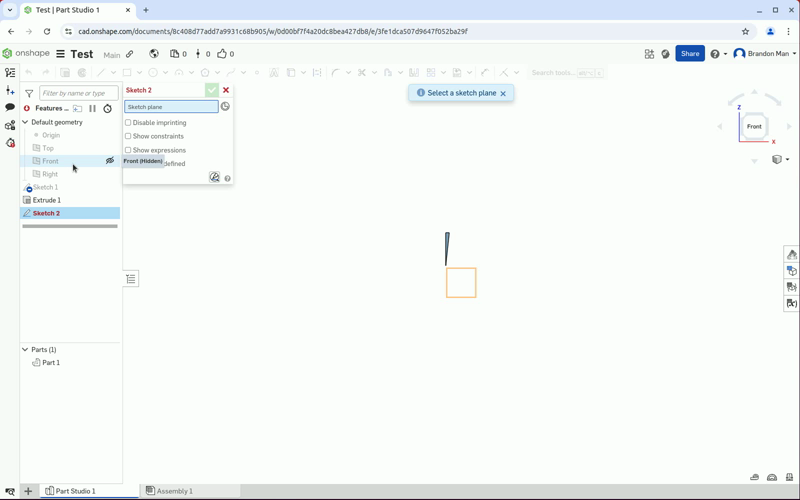
click(73, 163)
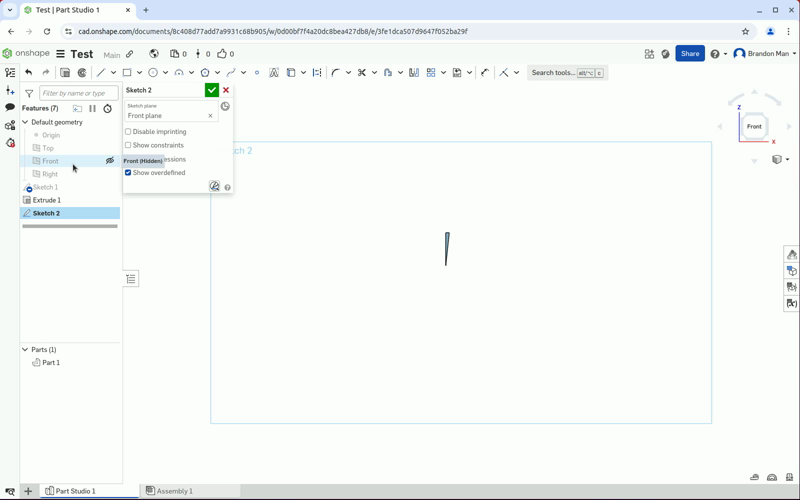
mouse_move(73, 352)
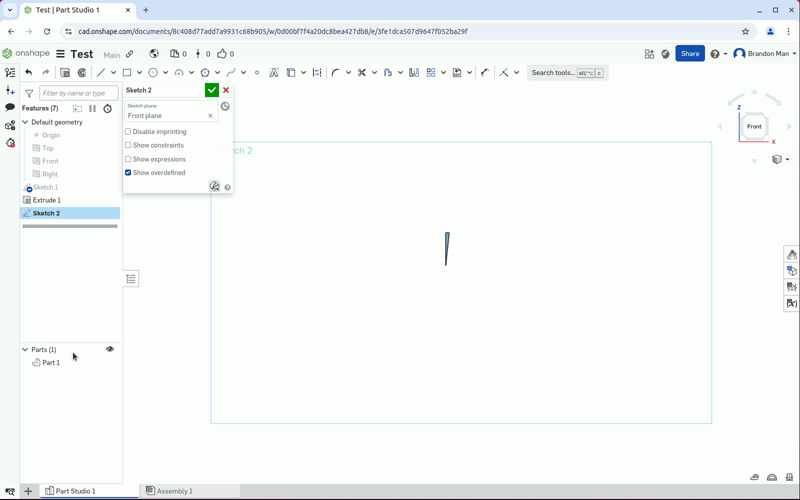
key(y)
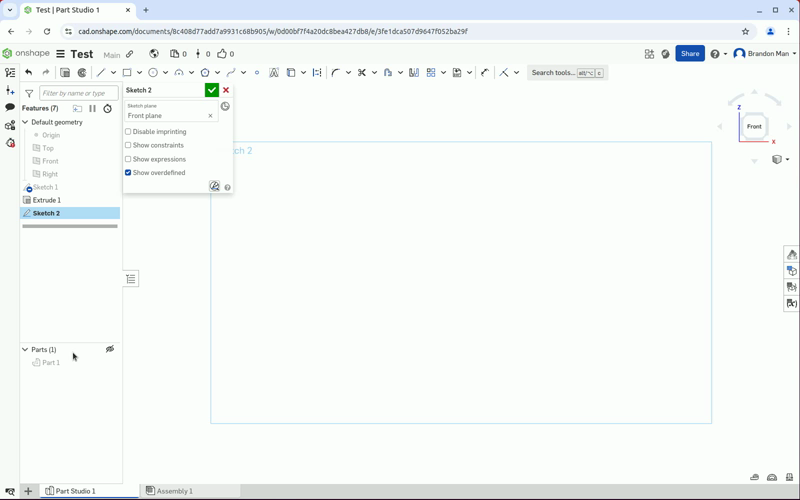
key(l)
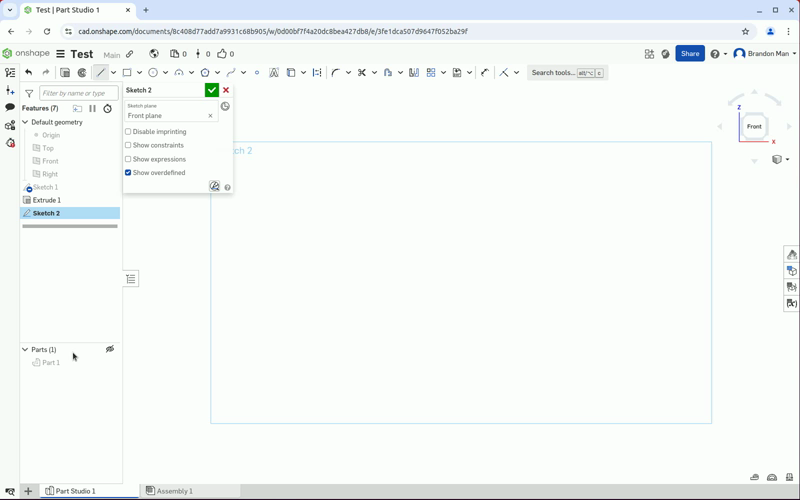
key_down(shift)
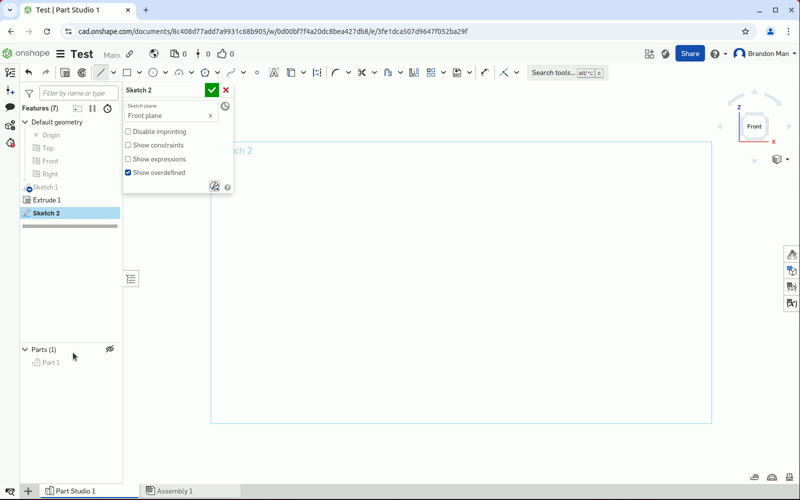
mouse_move(445, 265)
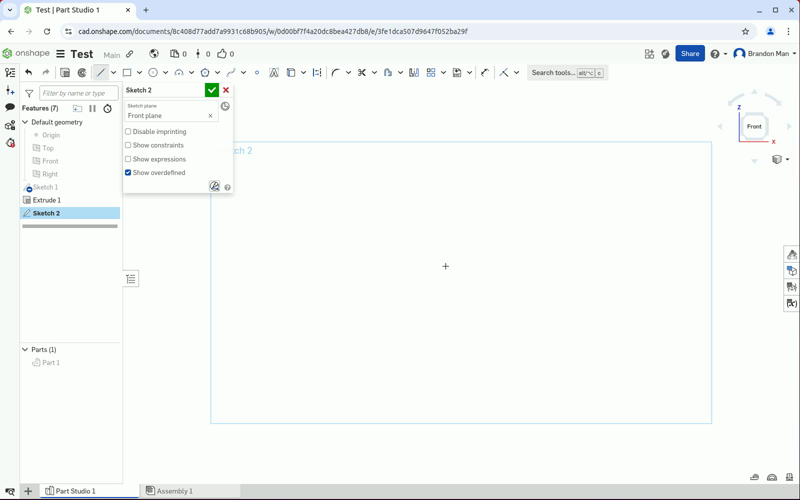
click(445, 265)
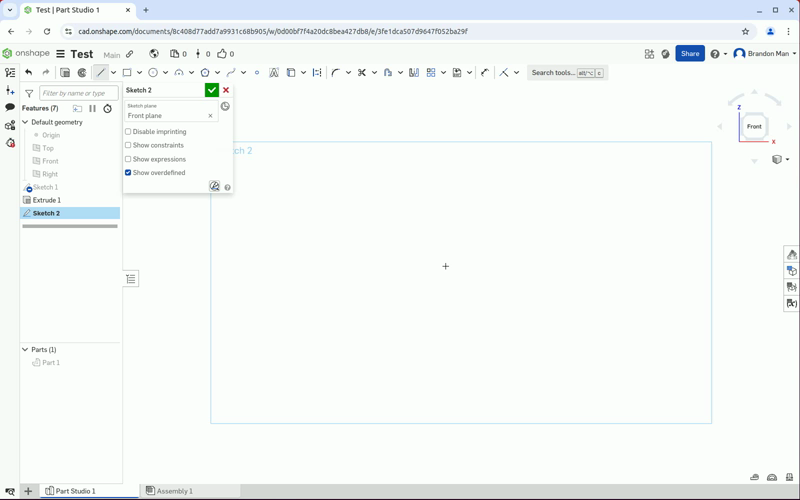
key_up(shift)
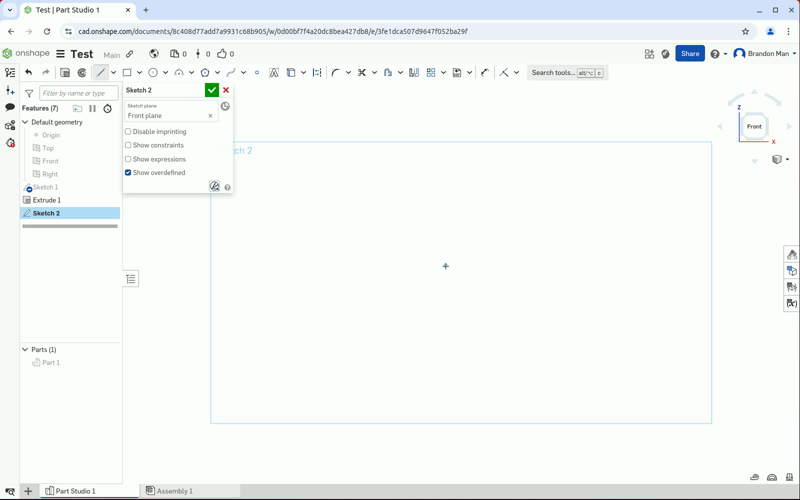
key_down(shift)
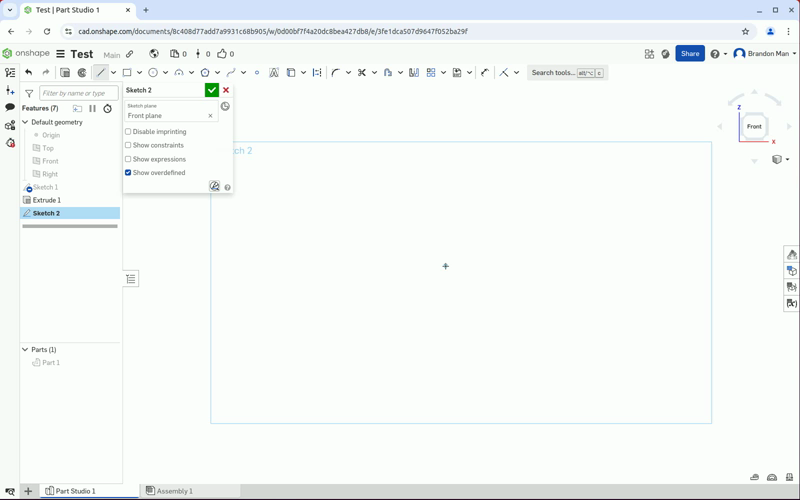
mouse_move(475, 265)
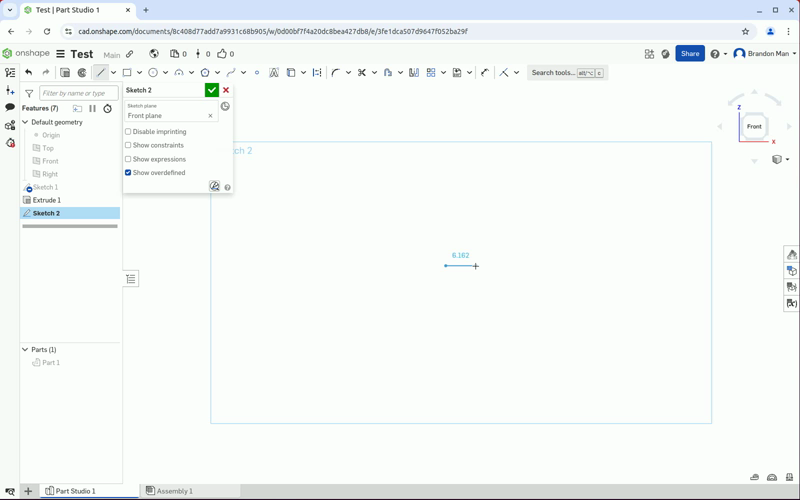
mouse_move(449, 283)
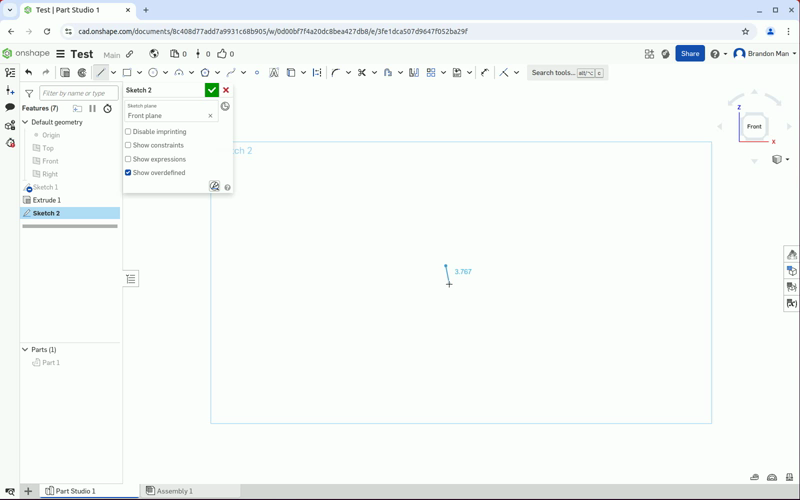
click(449, 283)
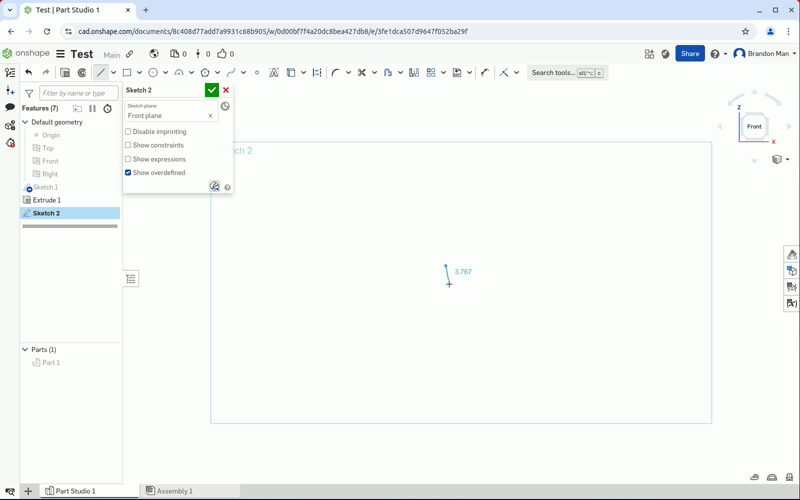
key_up(shift)
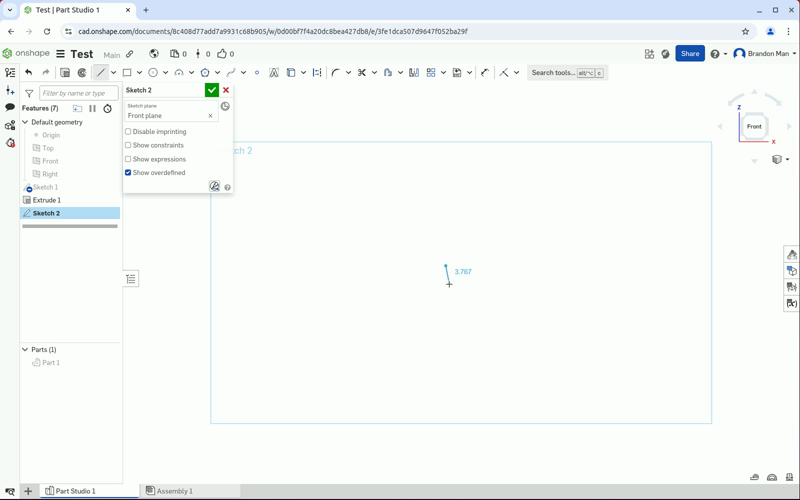
key_down(shift)
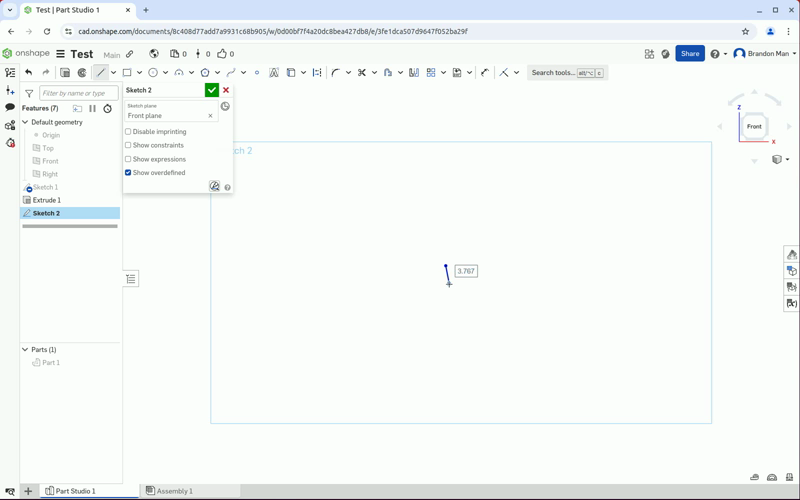
mouse_move(479, 283)
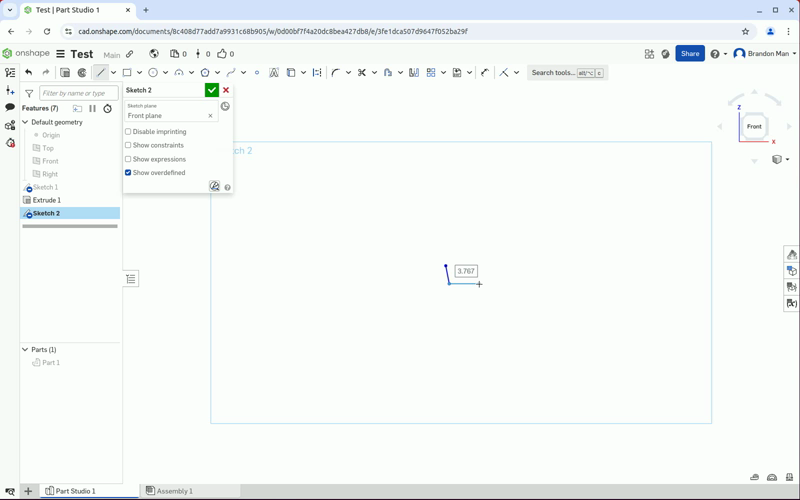
mouse_move(477, 283)
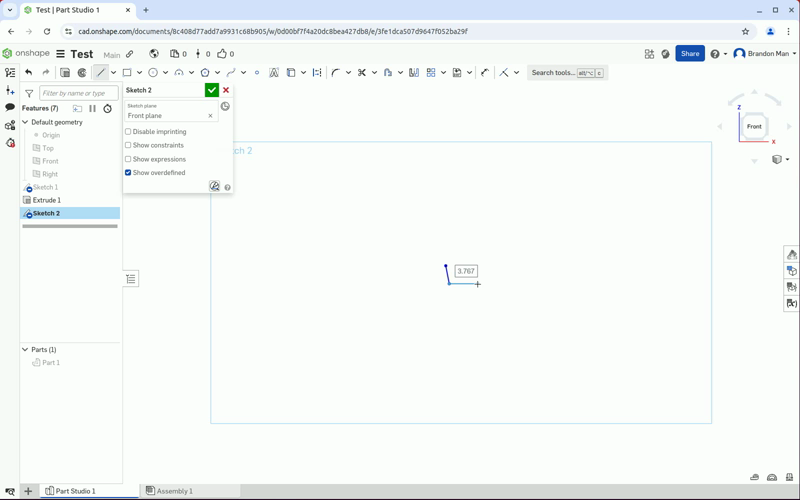
click(477, 283)
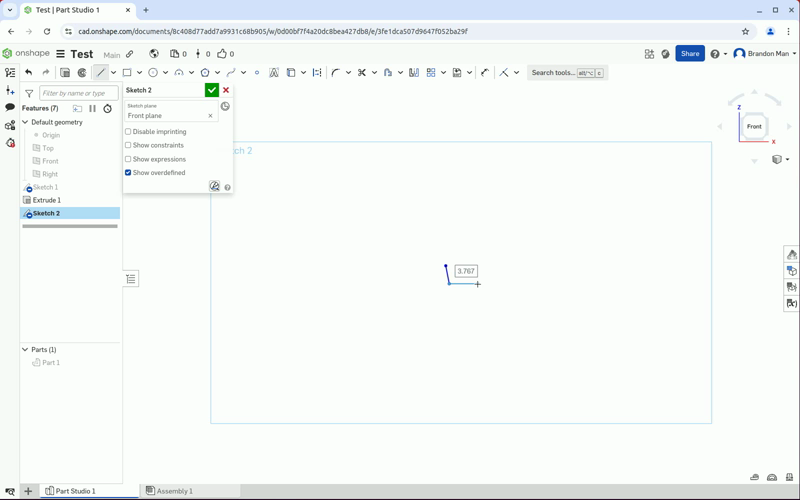
key_up(shift)
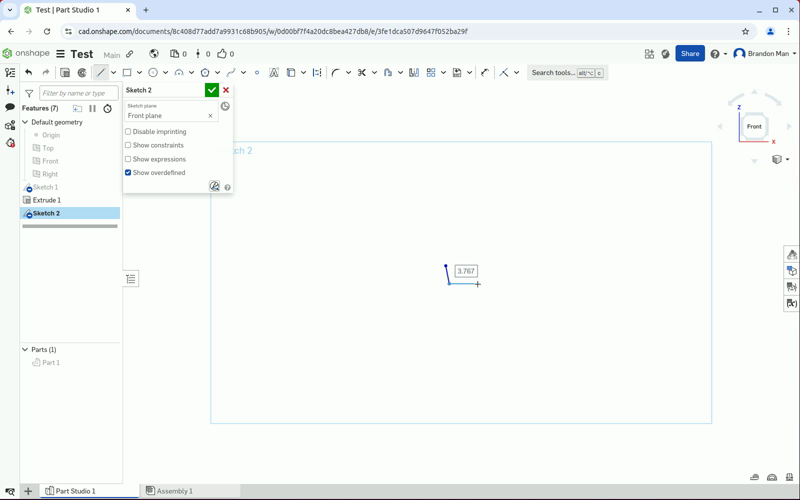
key_down(shift)
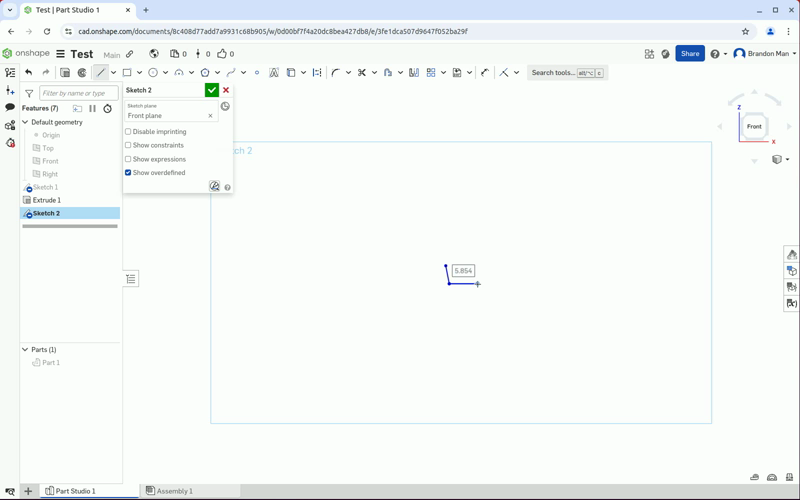
mouse_move(507, 283)
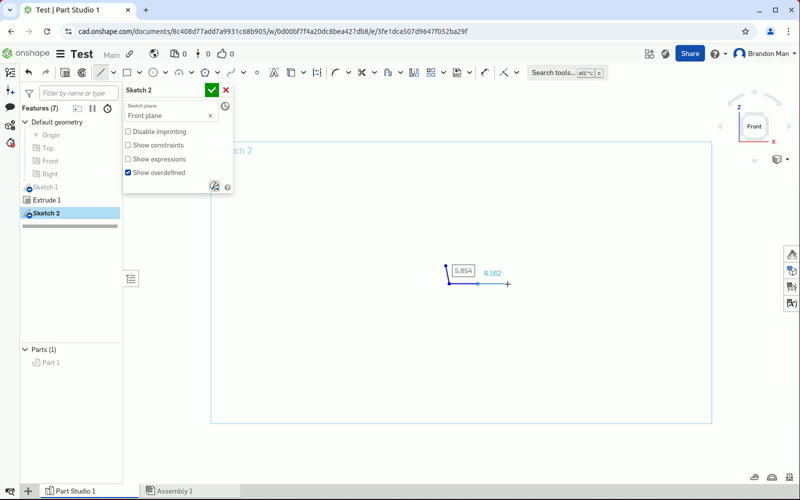
mouse_move(481, 265)
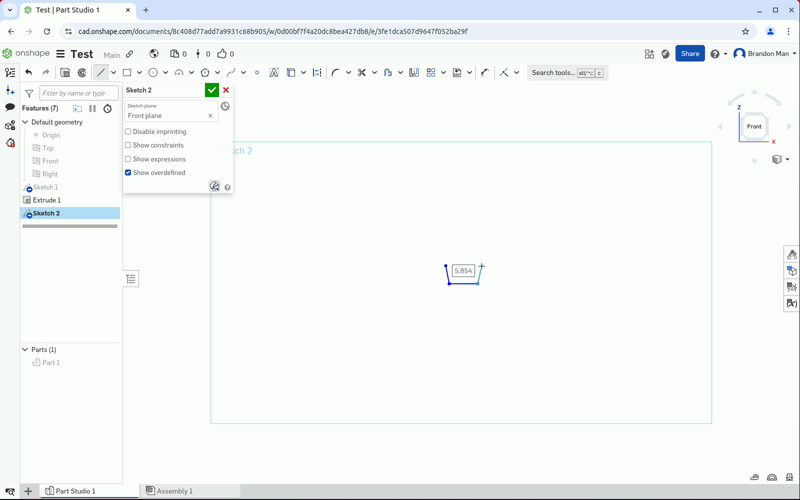
click(481, 265)
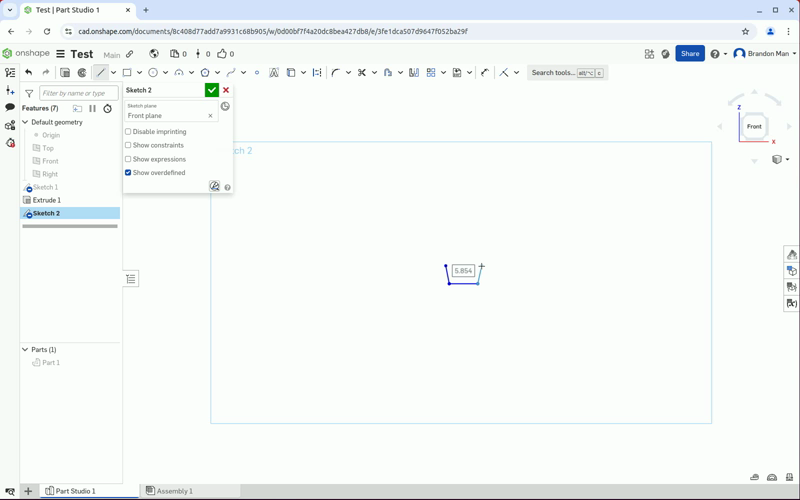
key_up(shift)
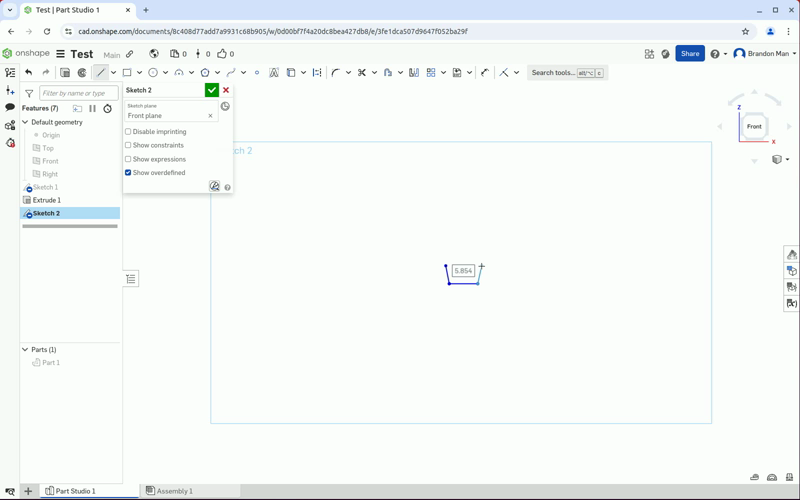
key_down(shift)
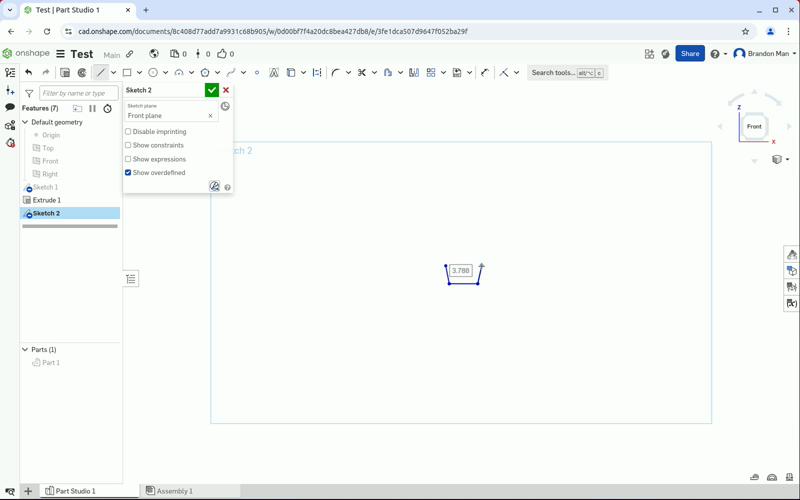
mouse_move(511, 265)
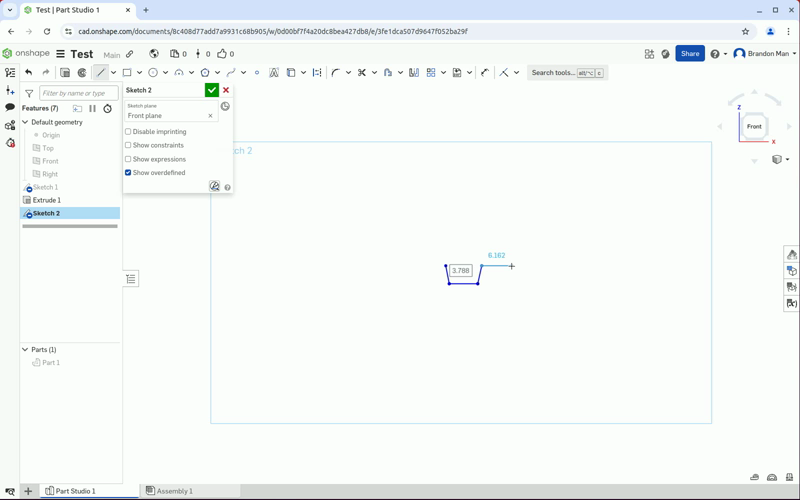
mouse_move(477, 232)
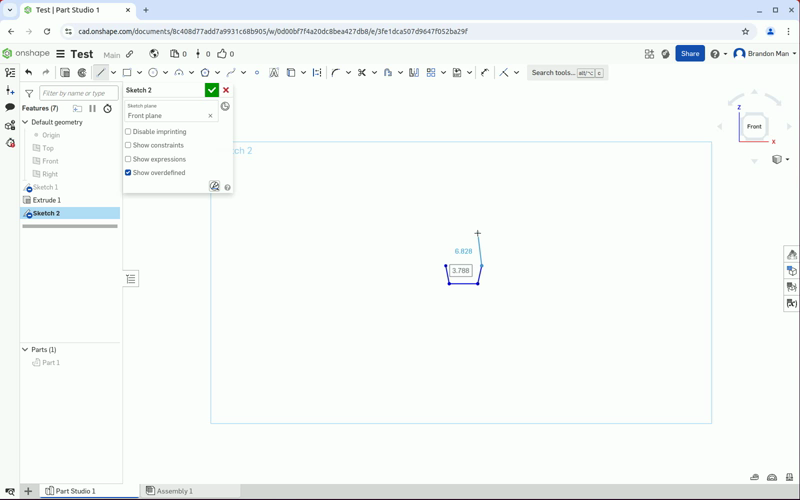
click(477, 232)
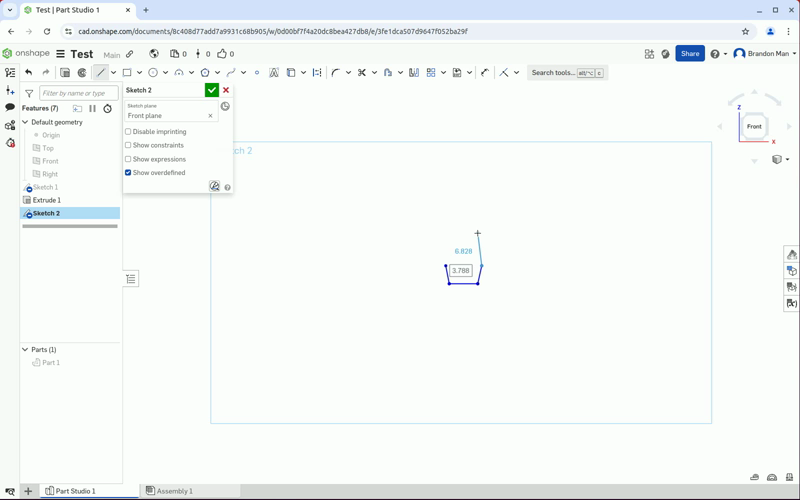
key_up(shift)
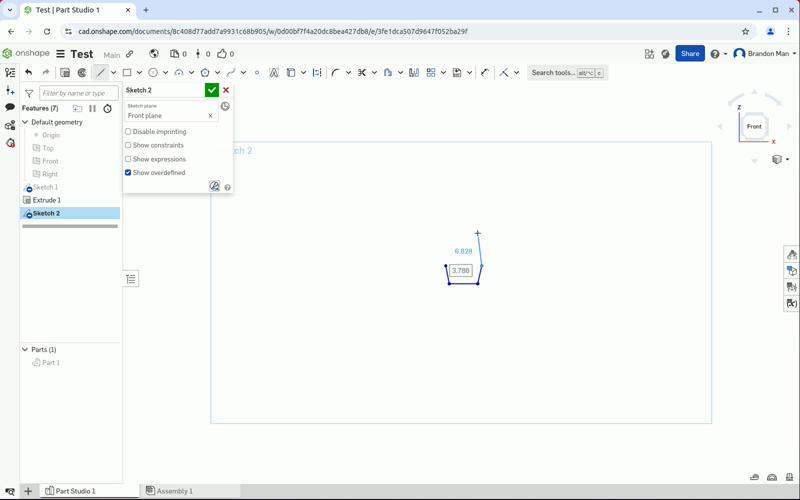
key_down(shift)
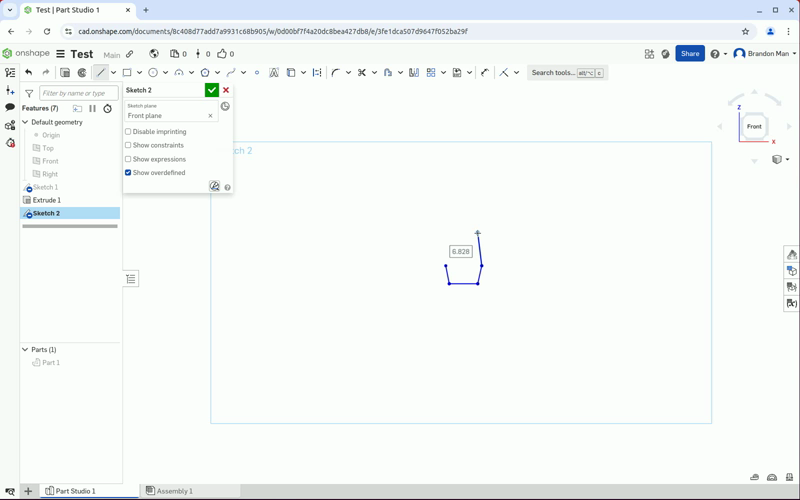
mouse_move(507, 232)
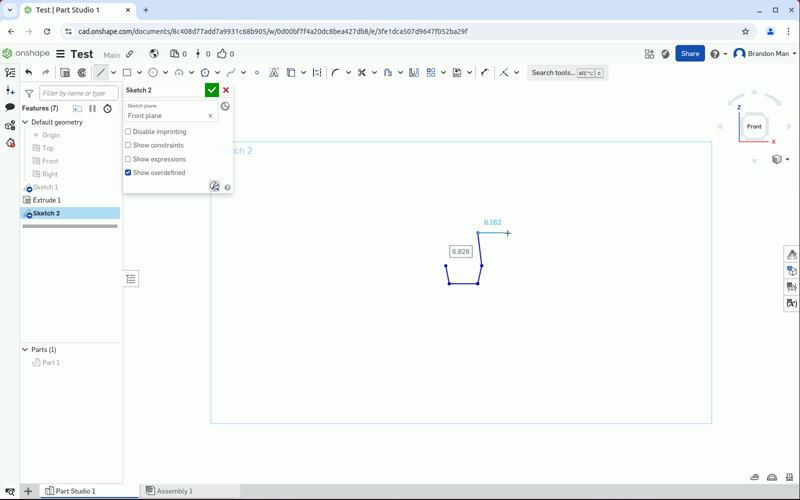
mouse_move(449, 232)
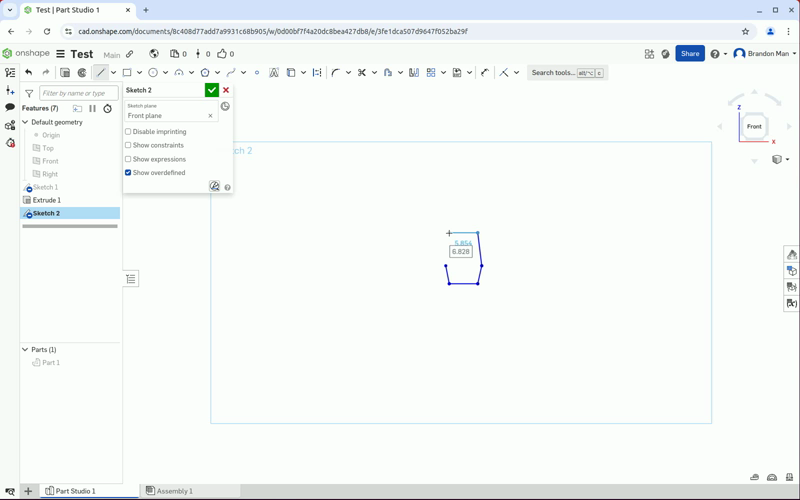
click(449, 232)
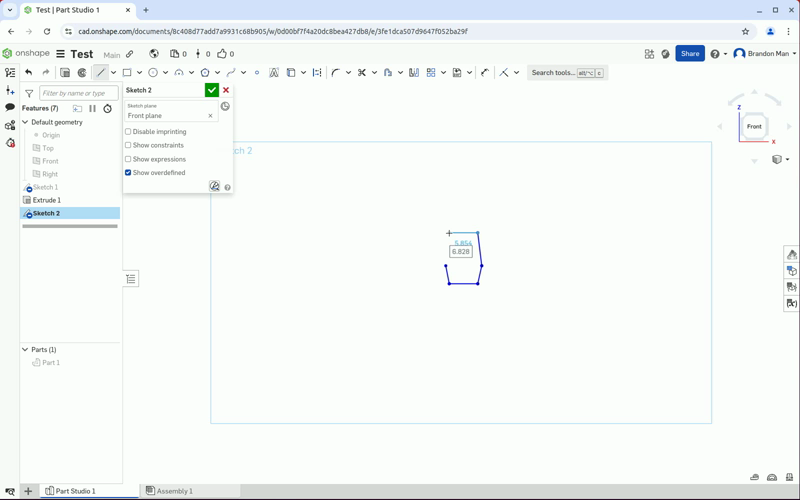
key_up(shift)
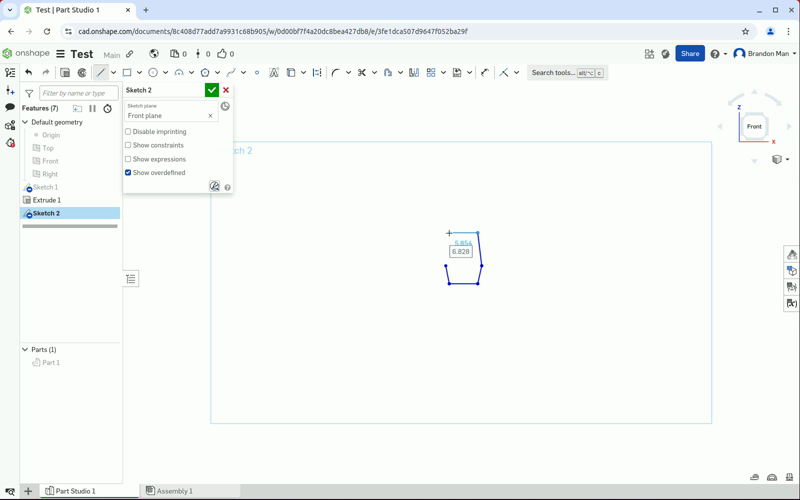
mouse_move(479, 232)
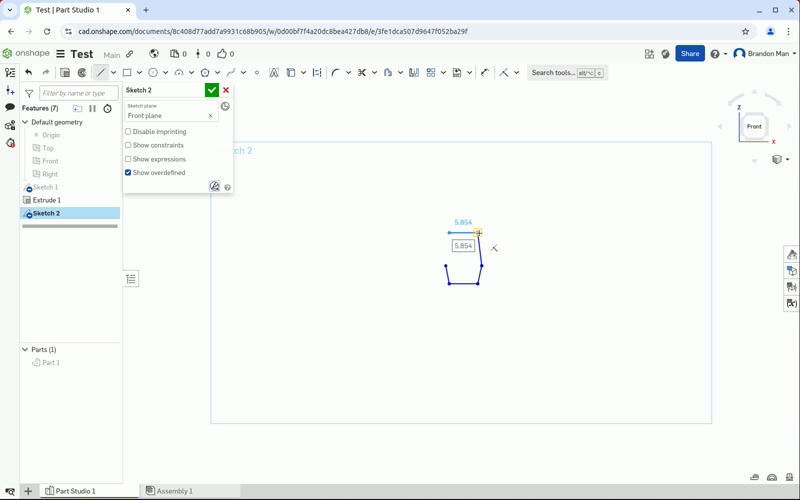
key_down(shift)
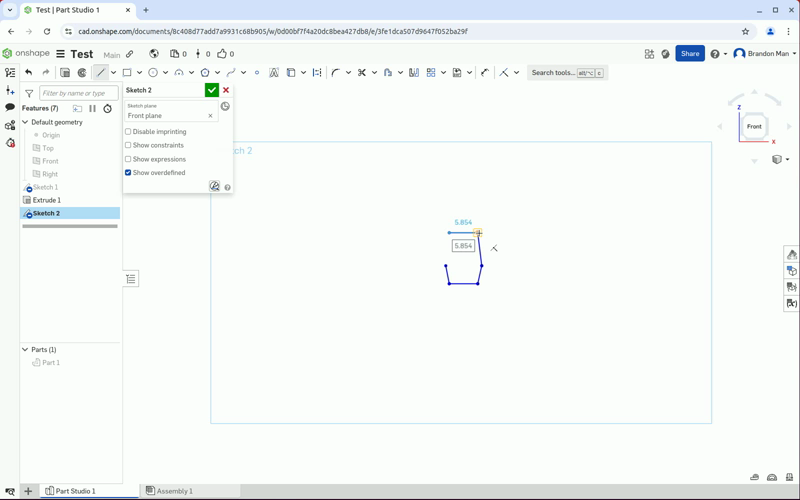
mouse_move(445, 265)
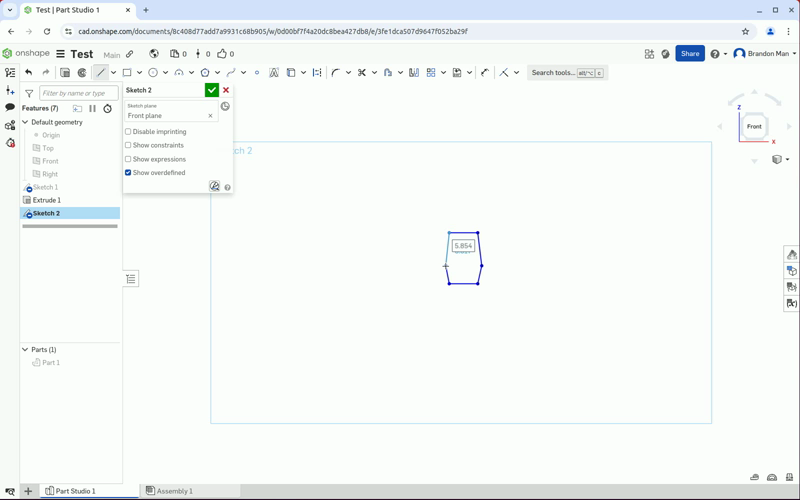
key_up(shift)
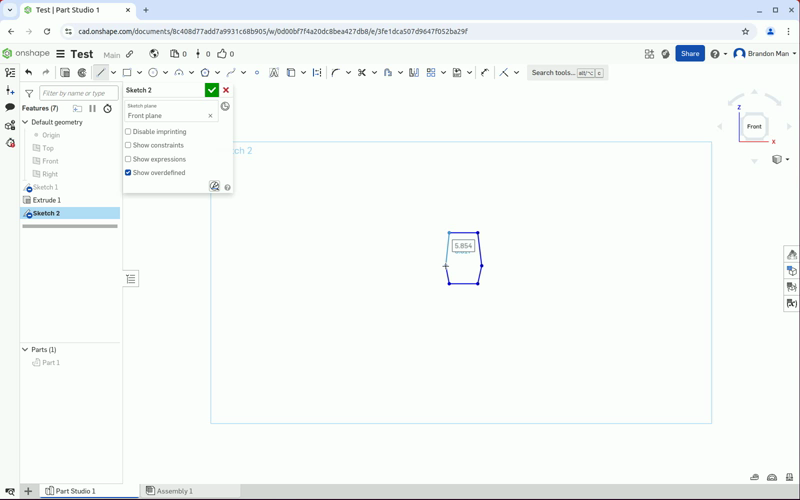
click(445, 265)
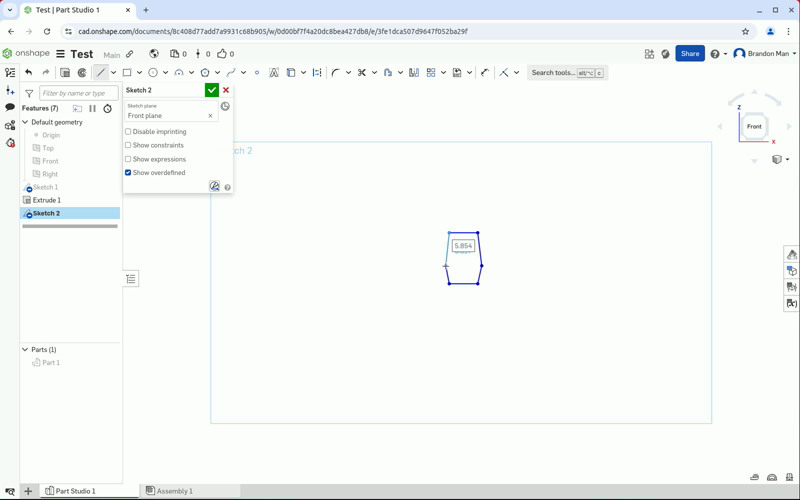
key(esc)
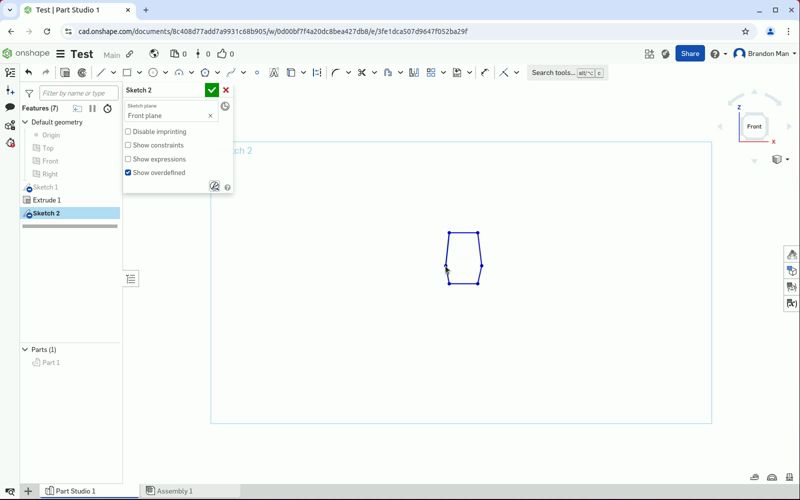
mouse_move(470, 239)
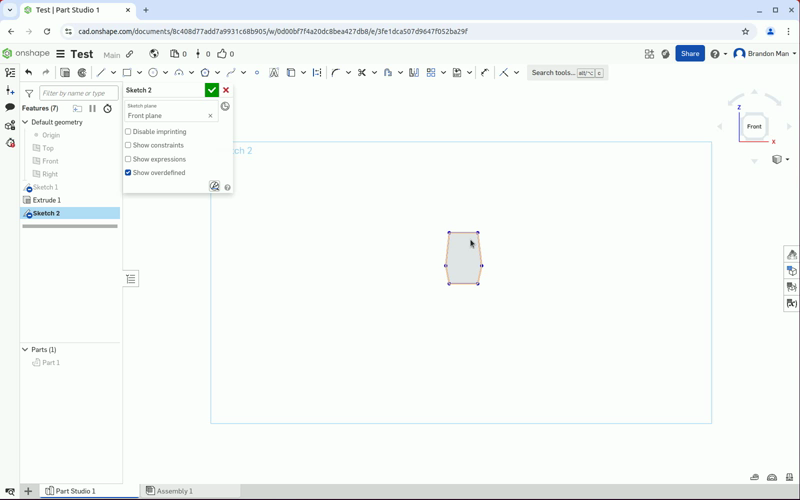
scroll(6)
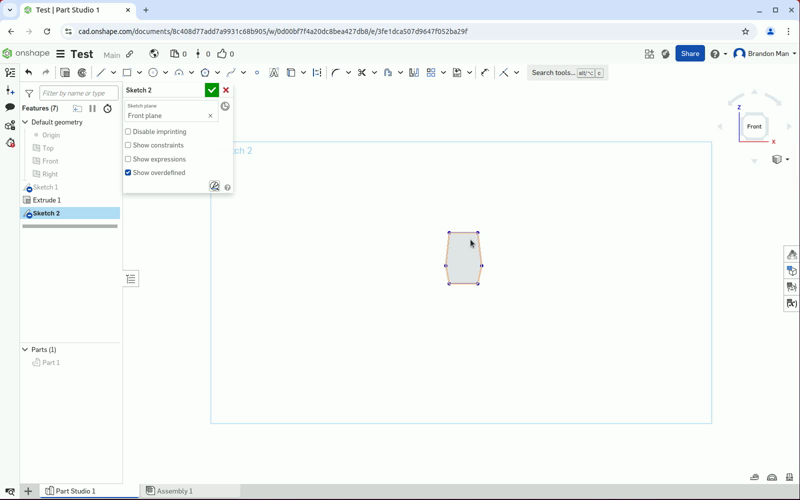
scroll(6)
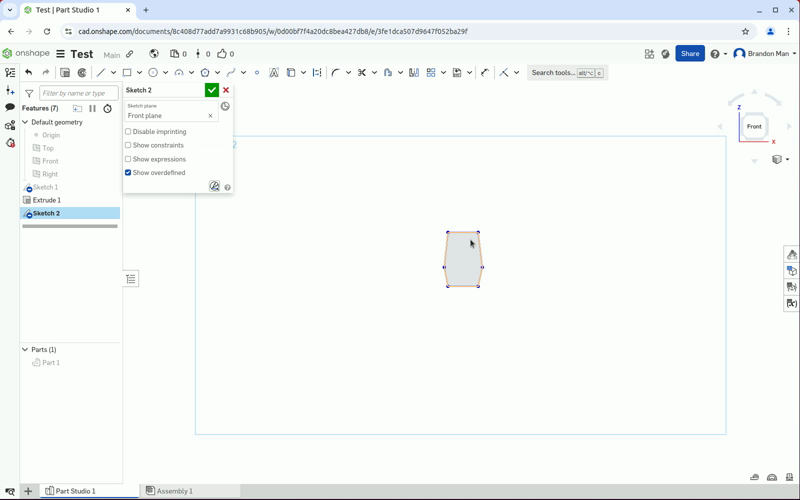
scroll(6)
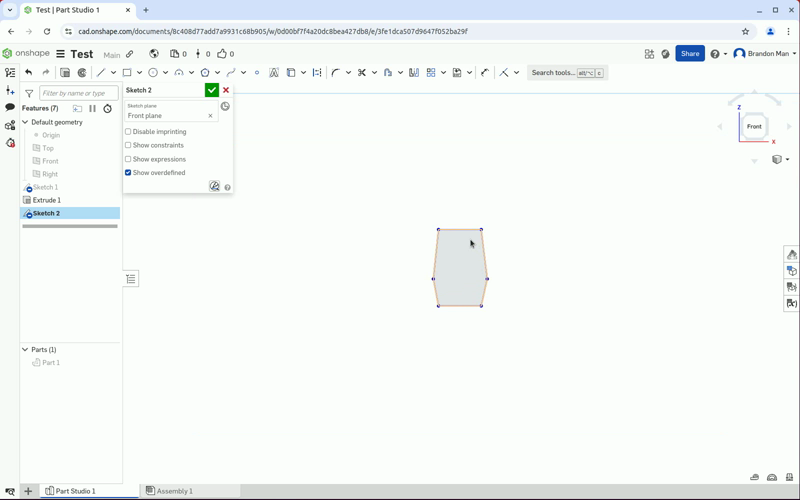
scroll(6)
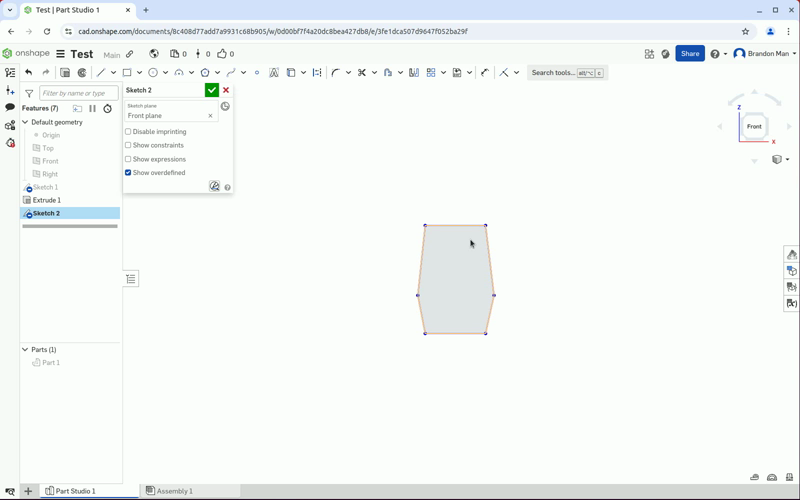
scroll(6)
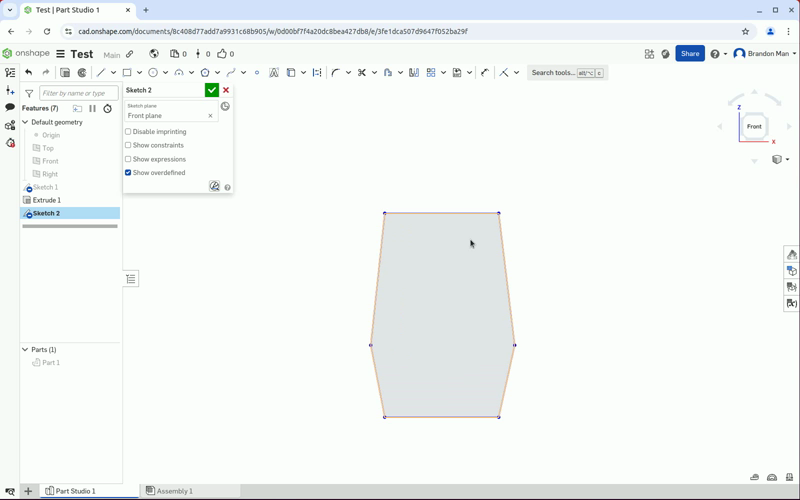
scroll(6)
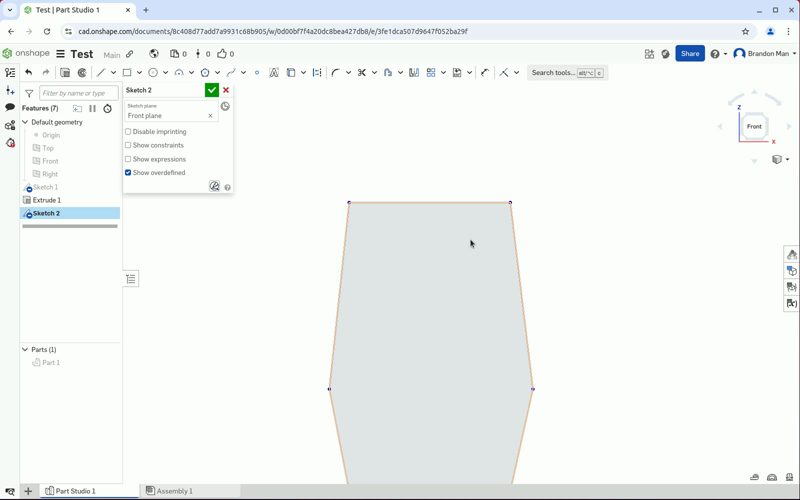
scroll(6)
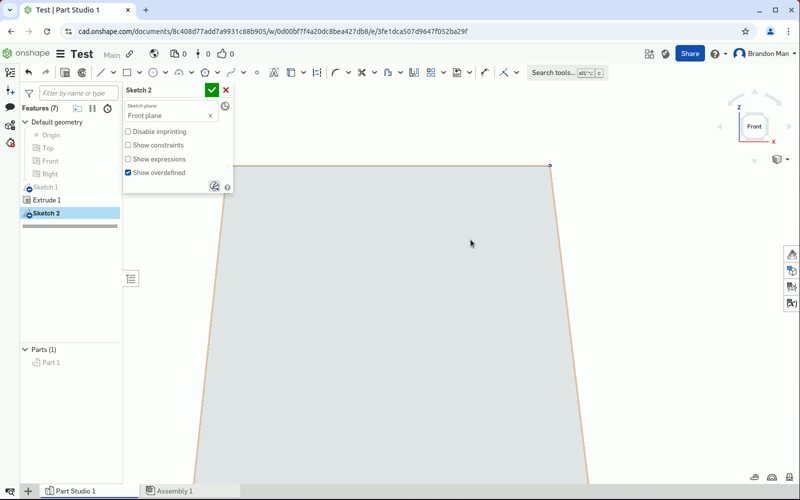
click(470, 239)
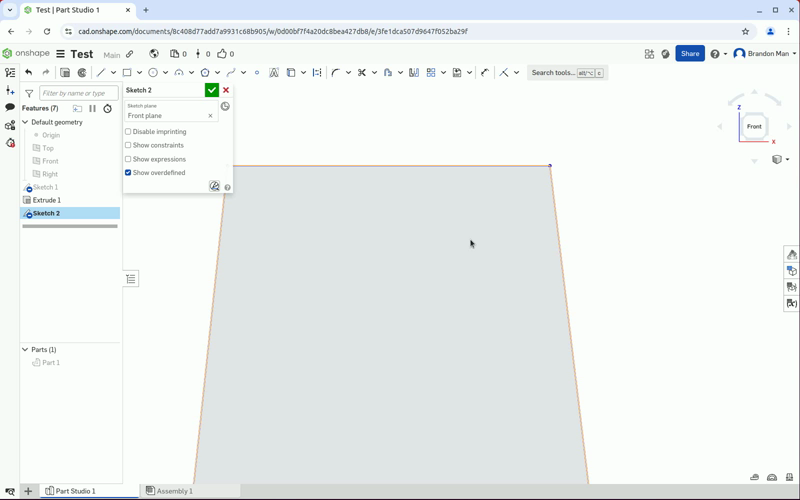
scroll(-6)
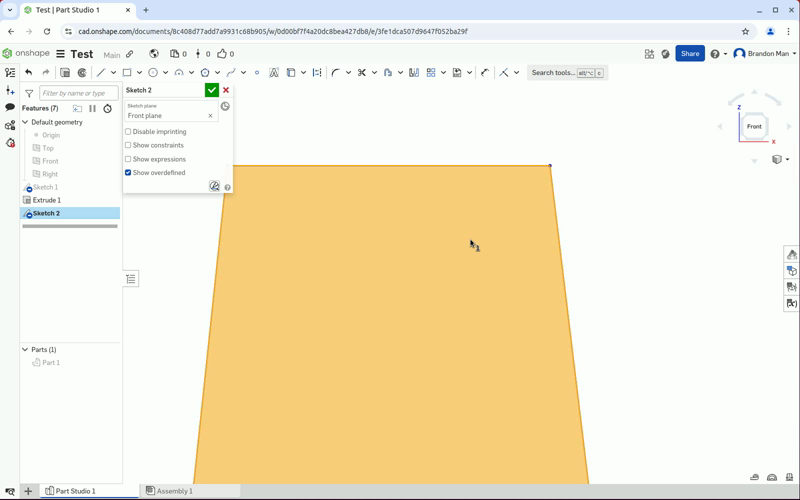
scroll(-6)
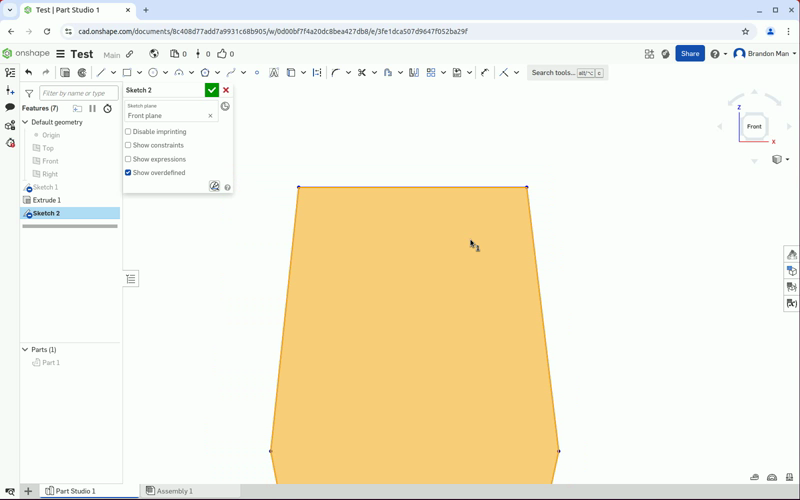
scroll(-6)
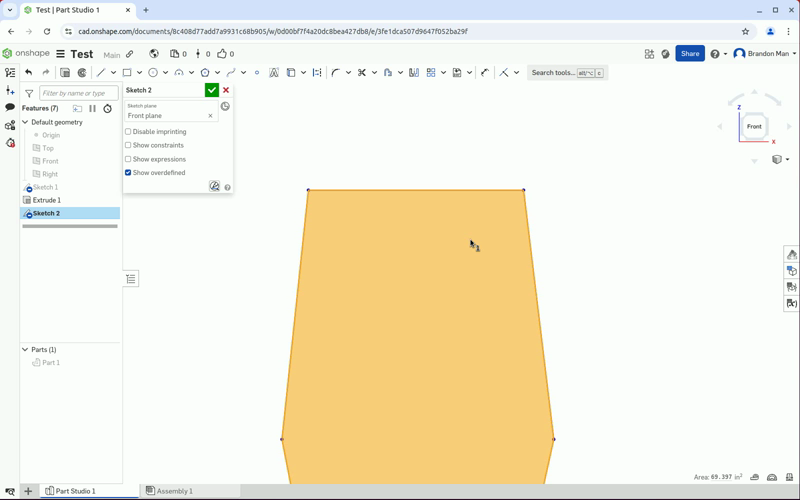
scroll(-6)
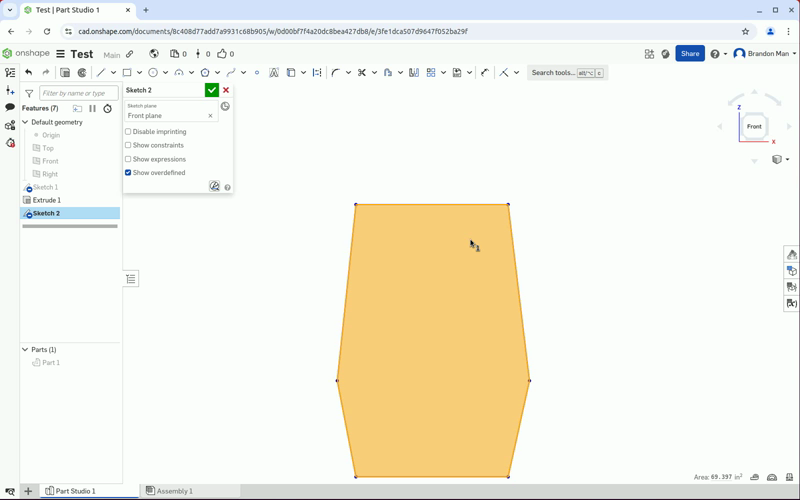
scroll(-6)
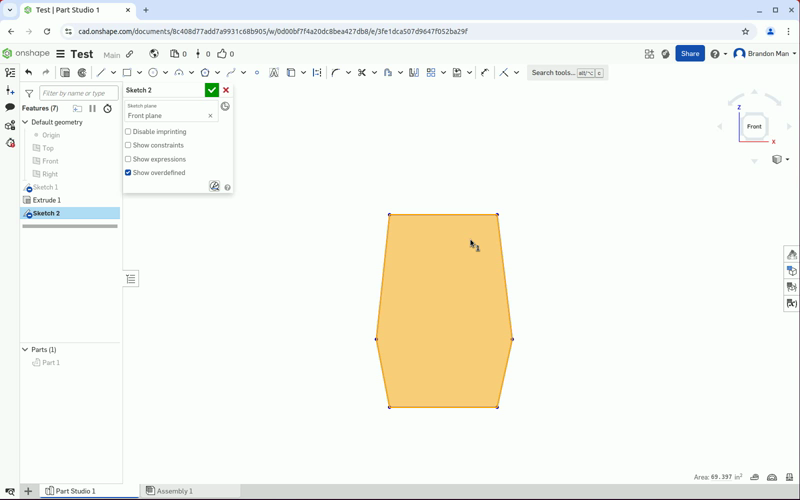
scroll(-6)
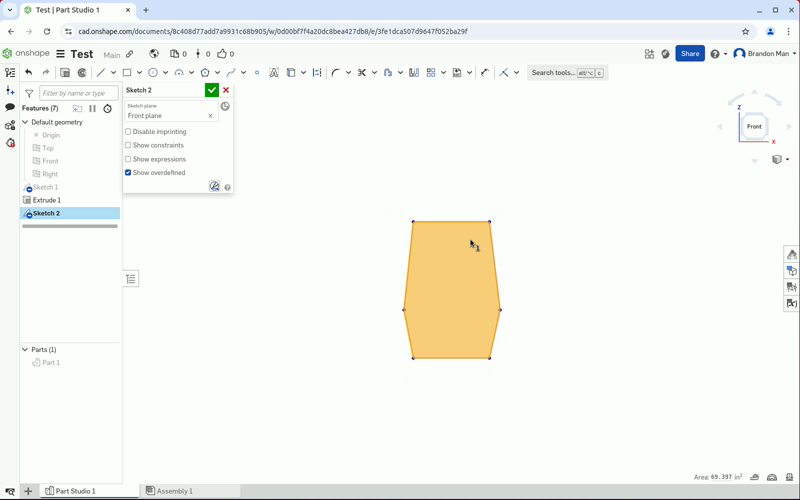
scroll(-6)
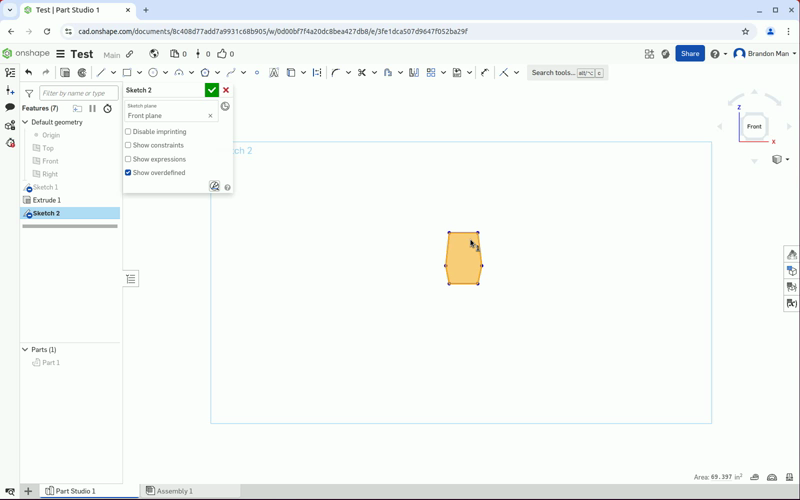
mouse_move(73, 352)
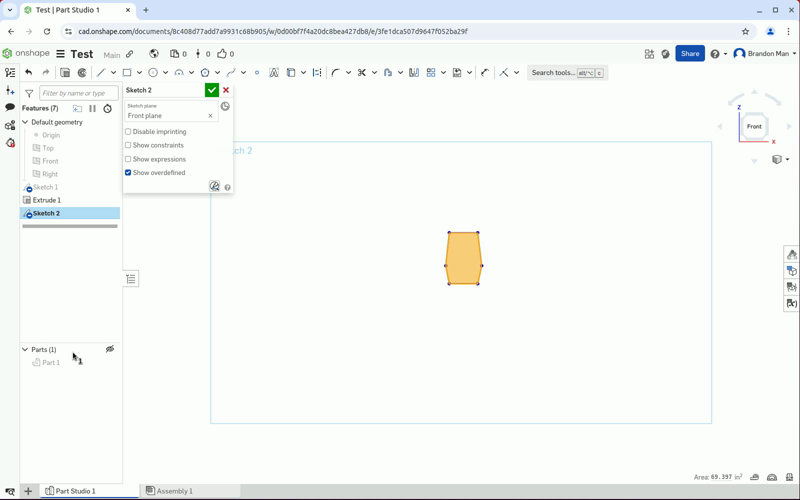
key(shift+y)
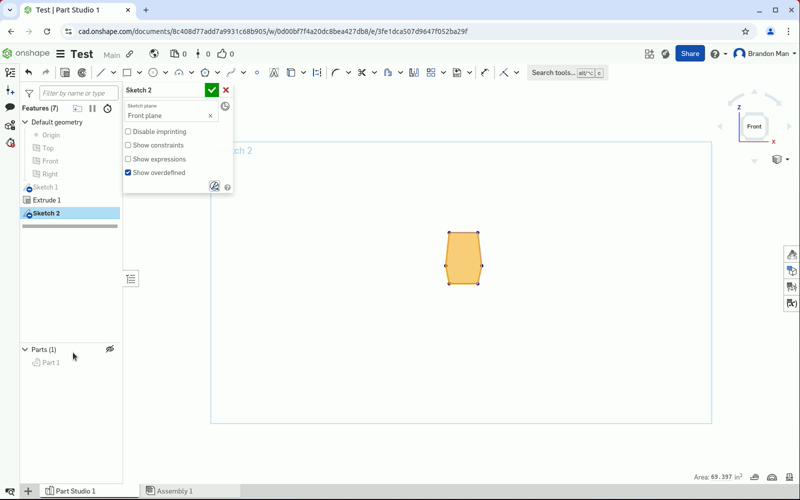
key(shift+e)
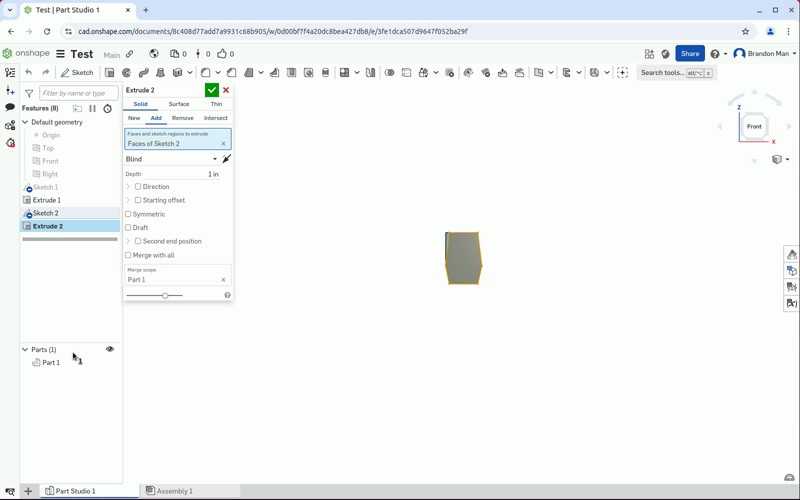
mouse_move(143, 106)
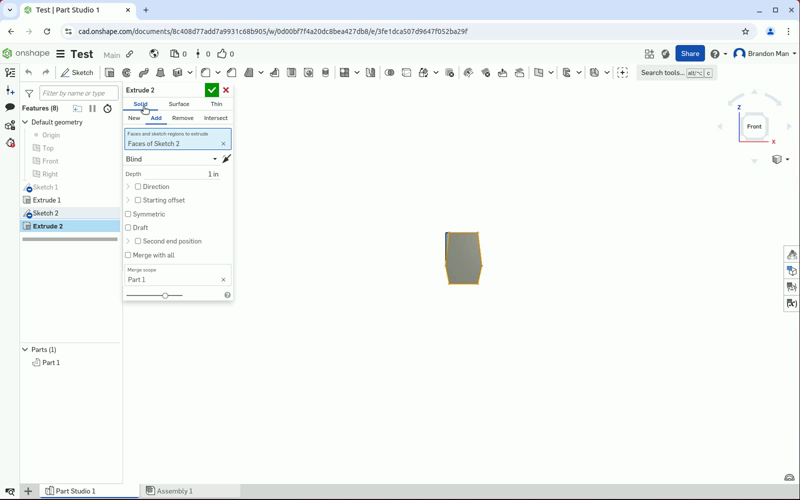
click(143, 106)
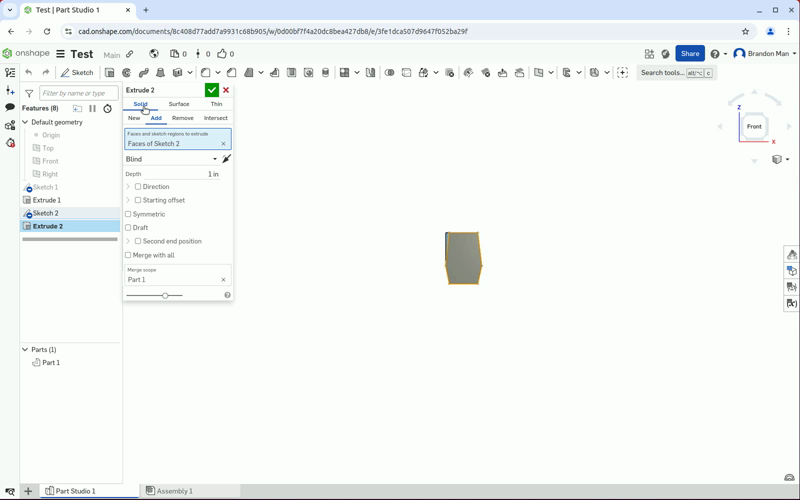
mouse_move(137, 120)
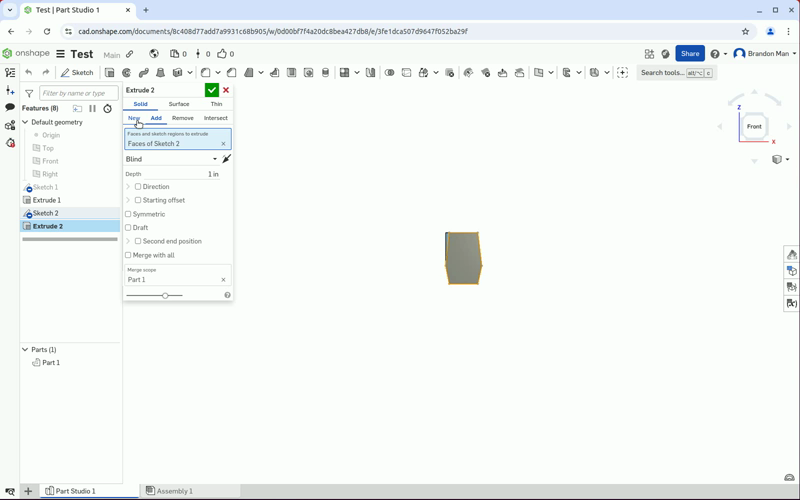
click(137, 120)
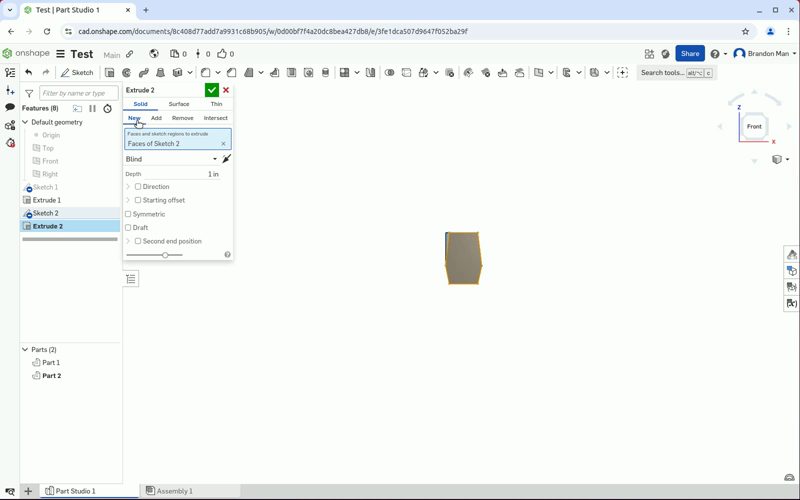
key(tab, 4)
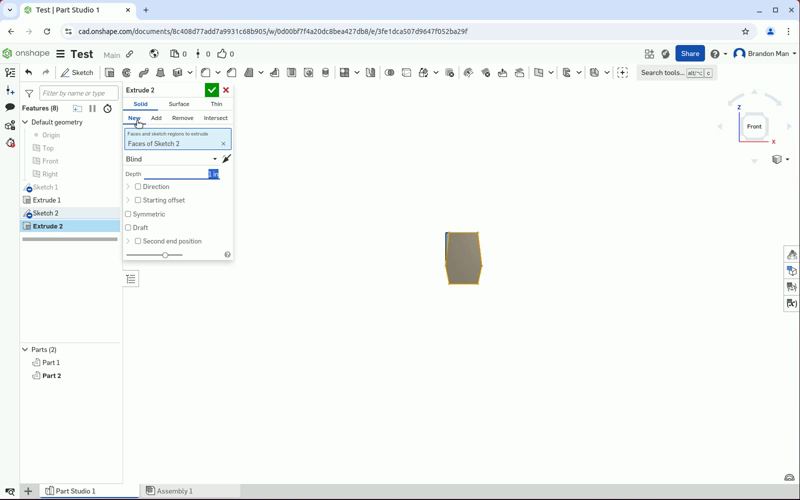
text(23.108)
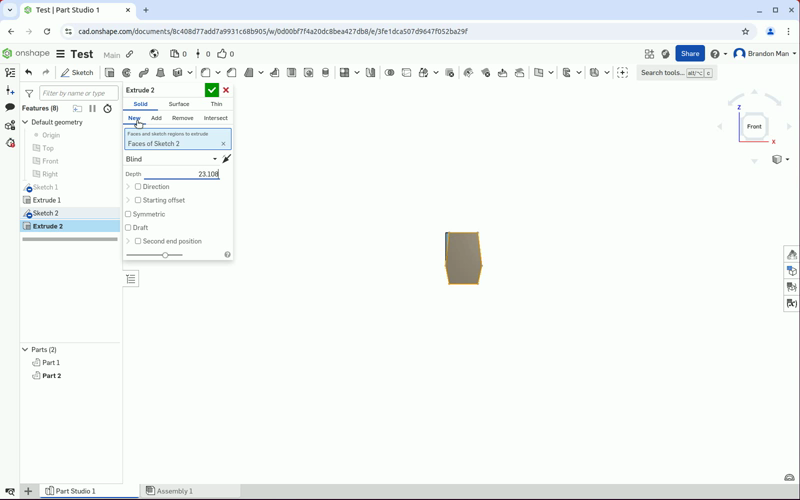
key(enter)
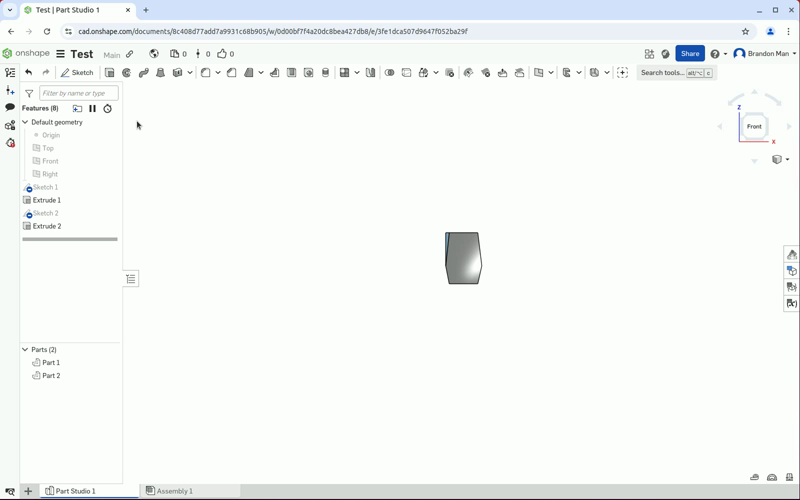
key(shift+h)
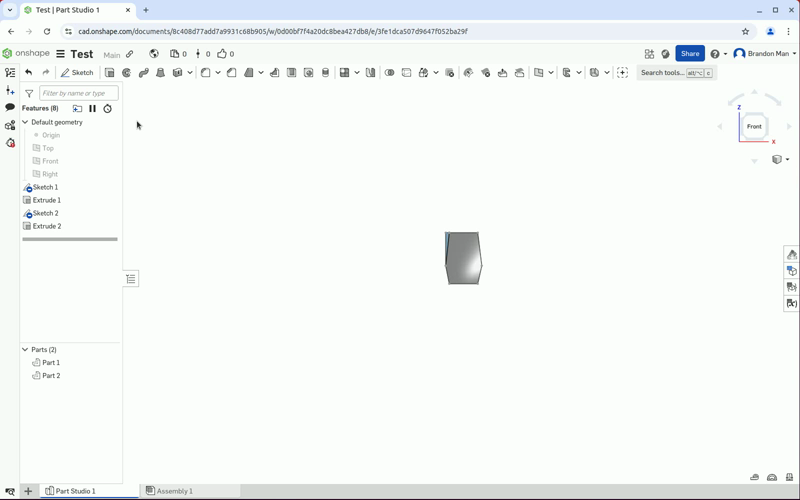
key(shift+h)
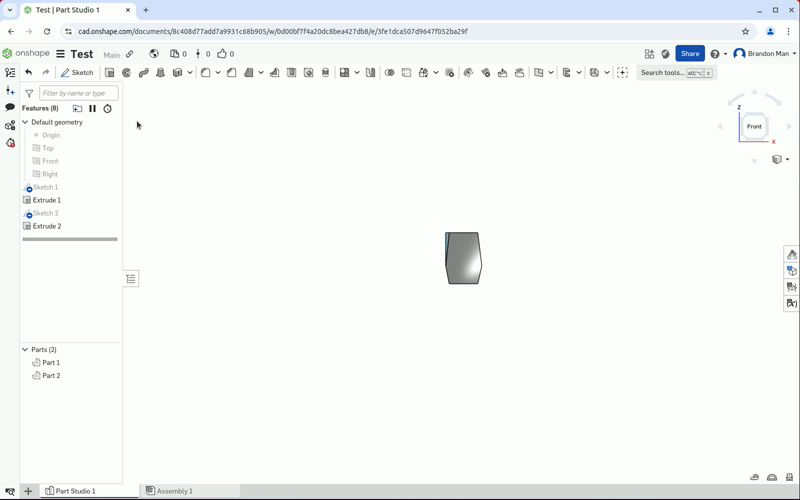
mouse_move(73, 189)
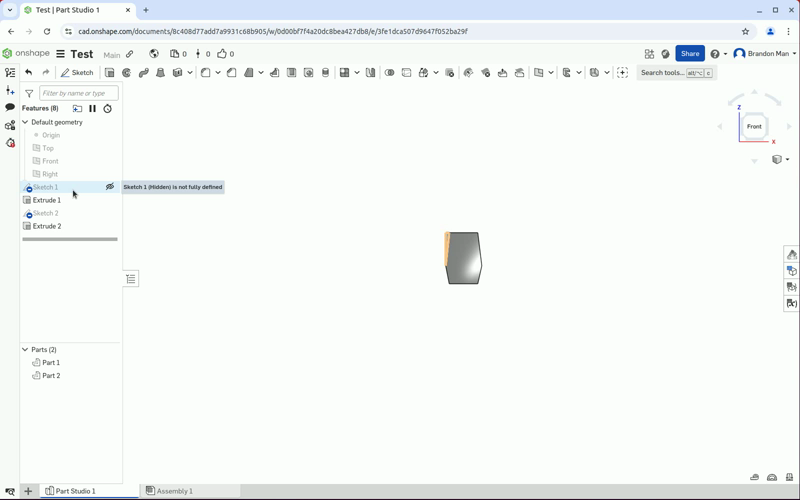
click(73, 189)
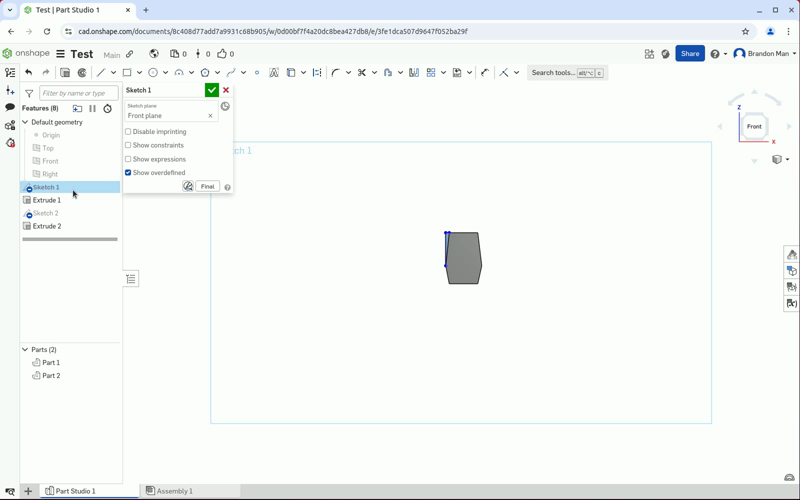
mouse_move(229, 92)
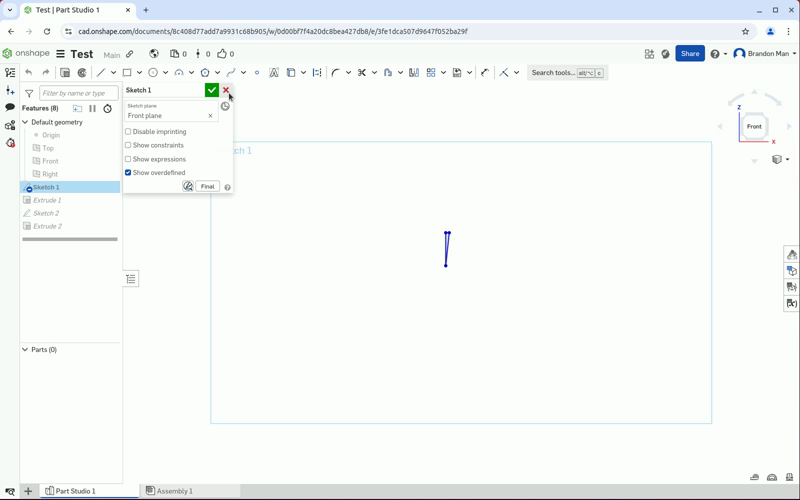
click(229, 92)
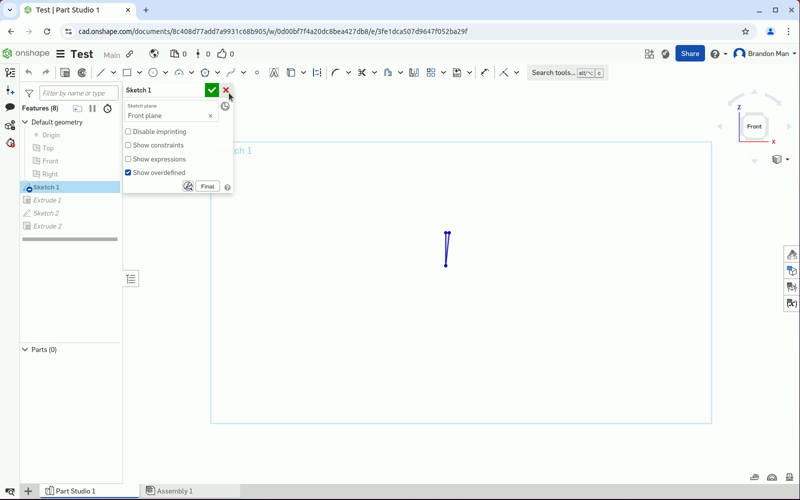
key(shift+s)
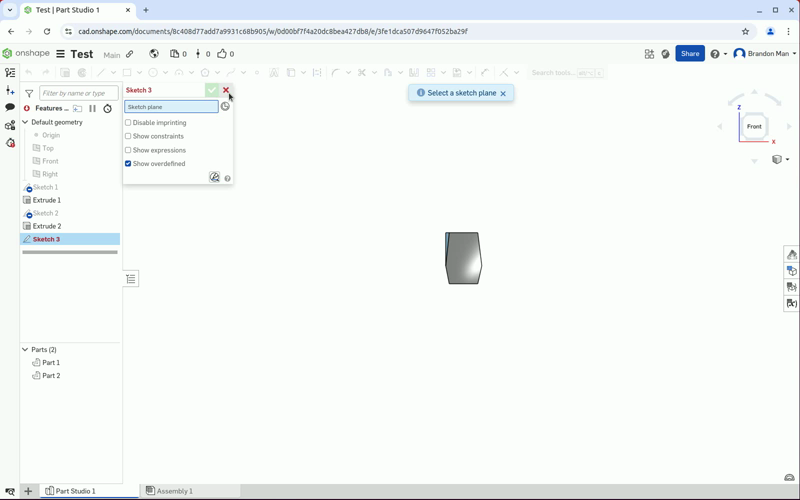
mouse_move(73, 163)
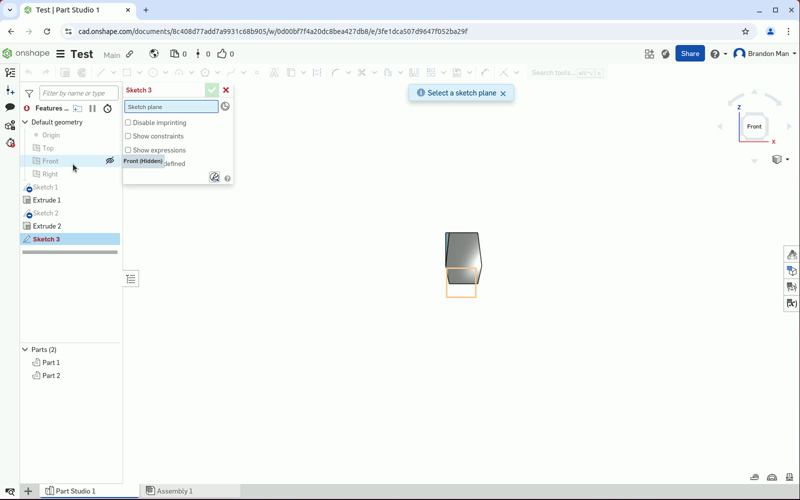
click(73, 163)
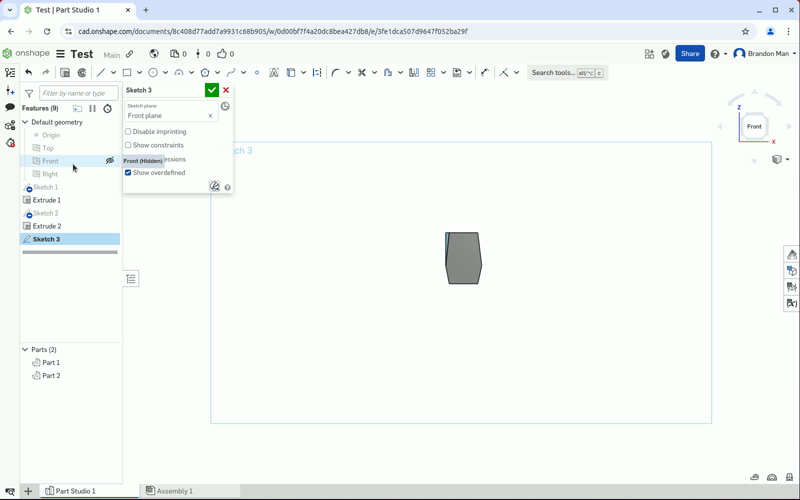
mouse_move(73, 352)
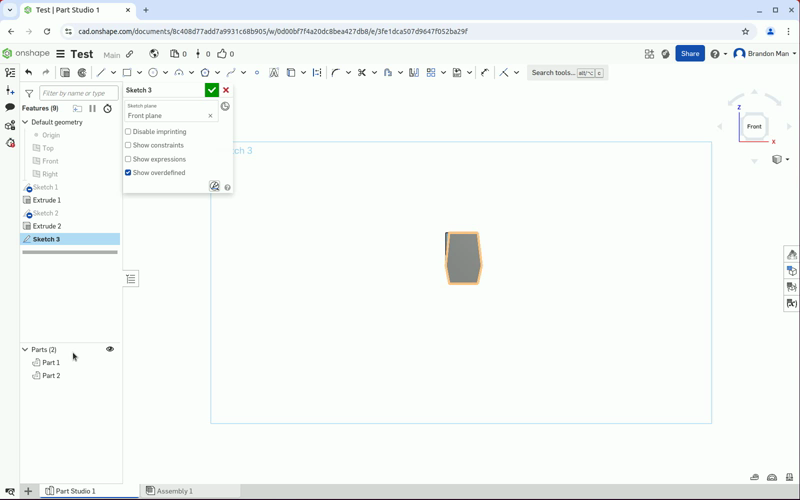
key(y)
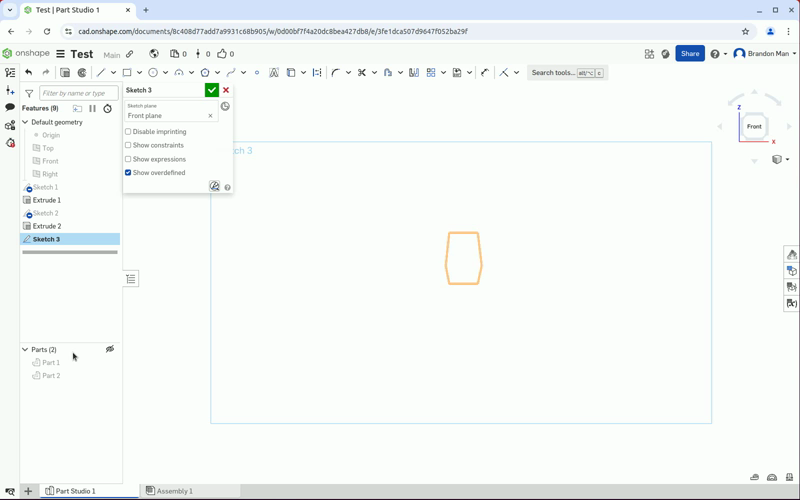
key(l)
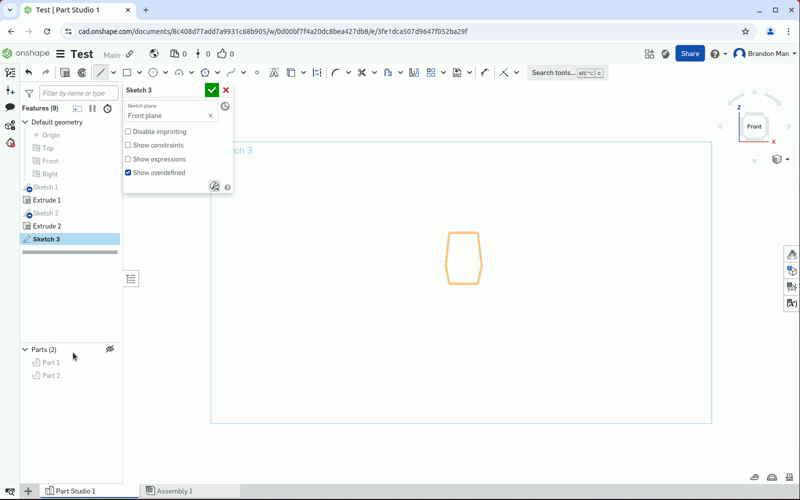
key_down(shift)
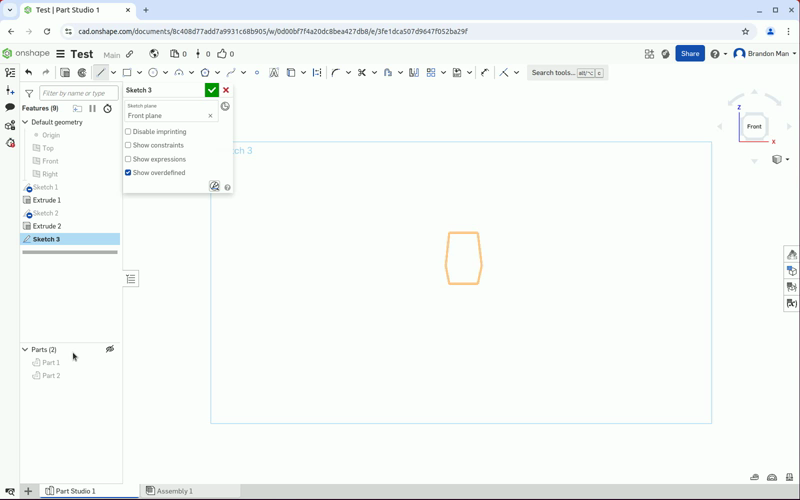
mouse_move(477, 233)
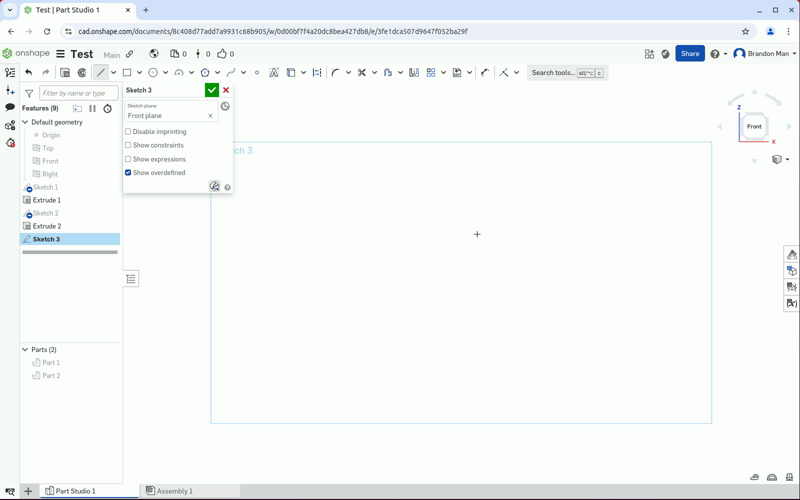
click(477, 233)
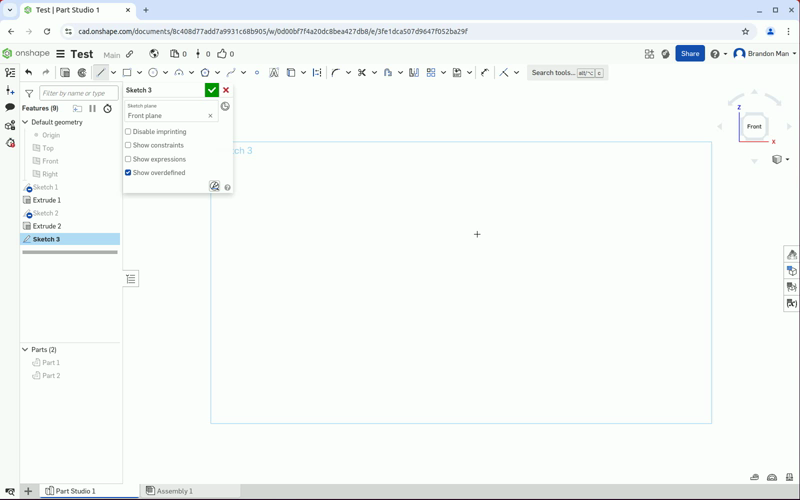
key_up(shift)
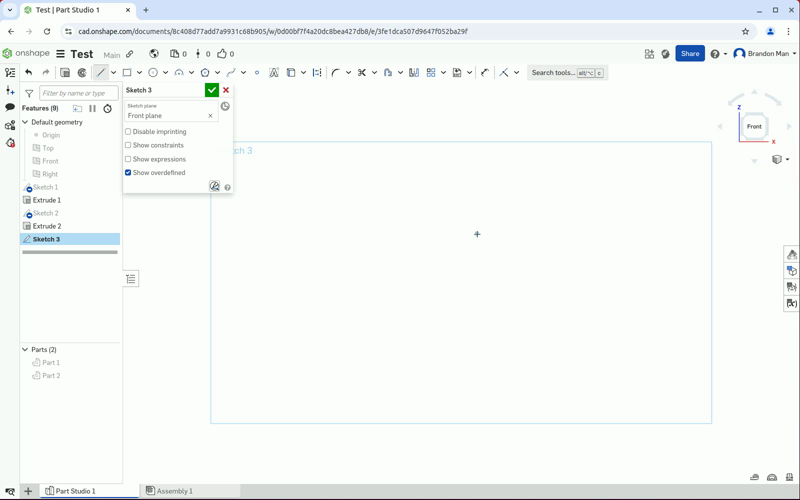
key_down(shift)
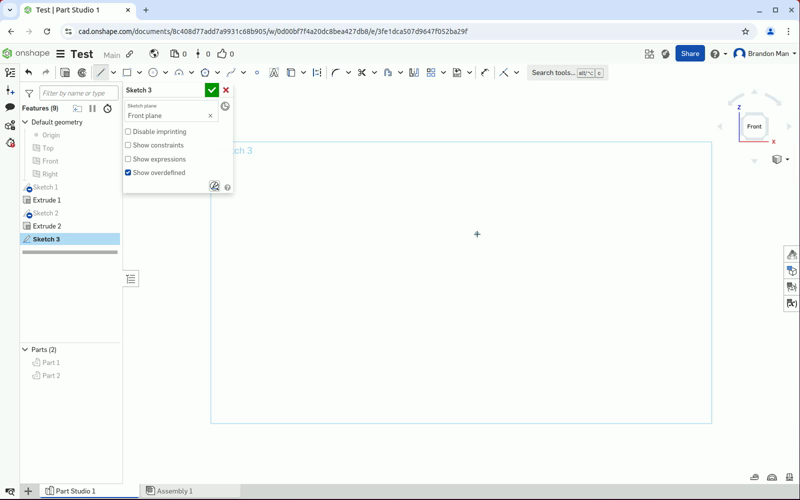
mouse_move(507, 233)
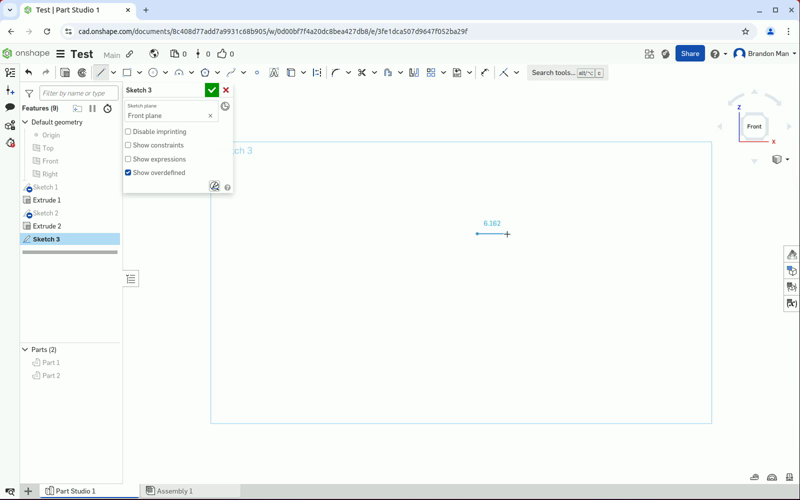
mouse_move(480, 266)
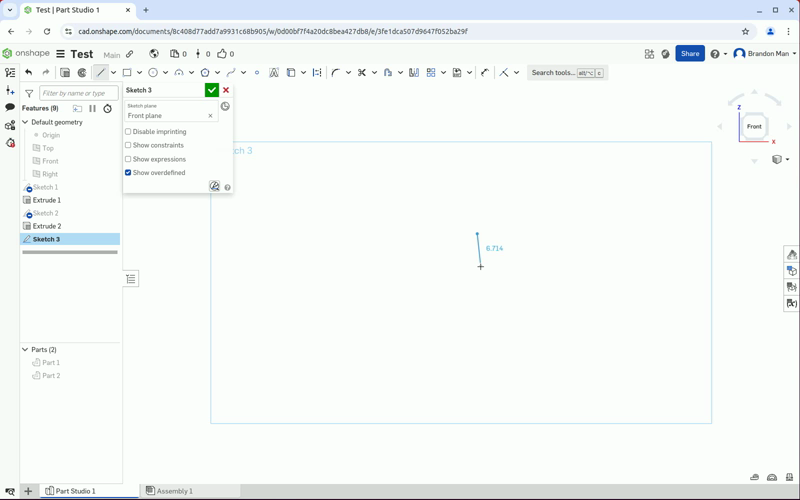
click(480, 266)
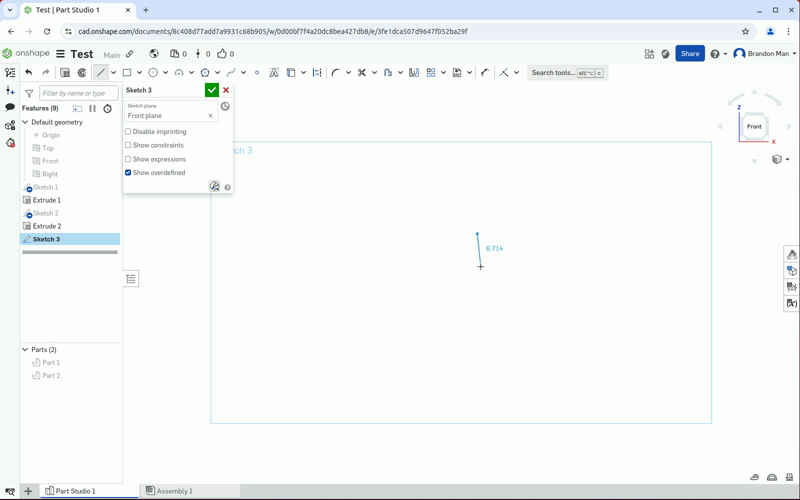
key_up(shift)
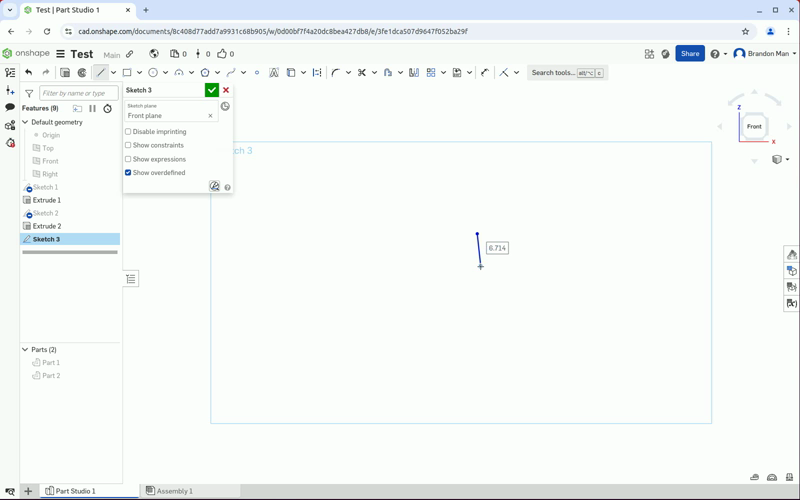
key_down(shift)
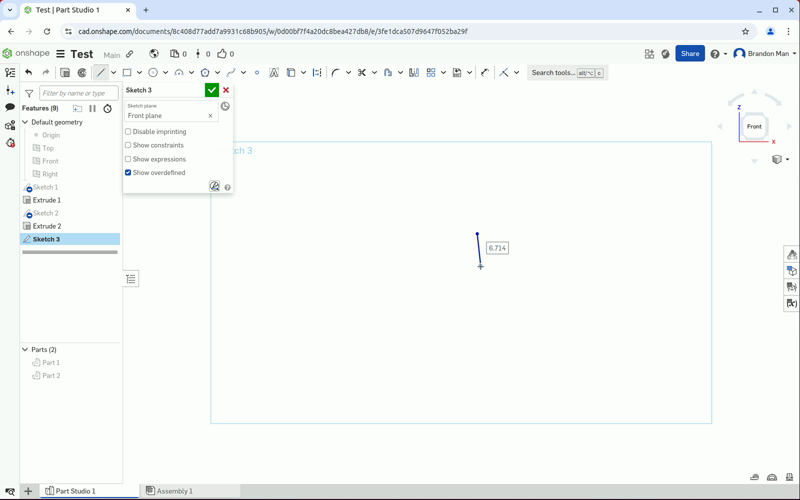
mouse_move(510, 266)
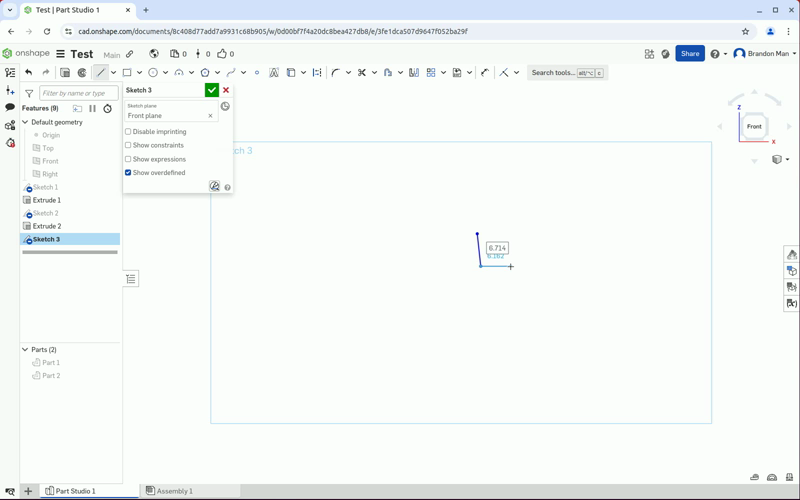
mouse_move(480, 233)
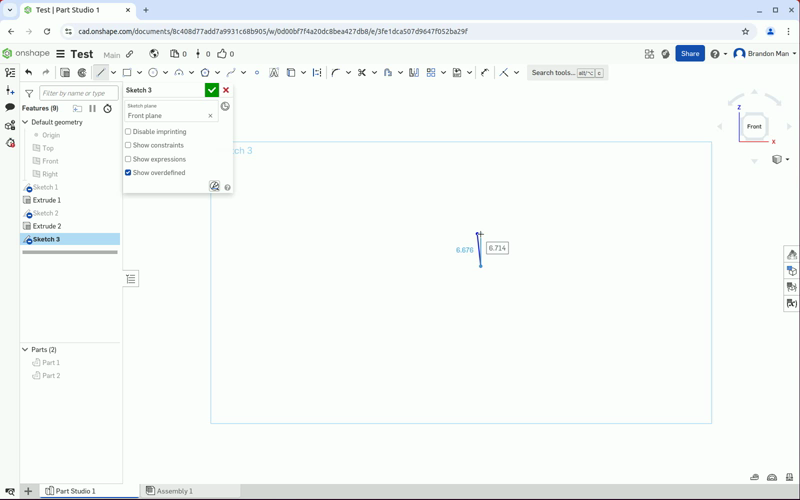
scroll(6)
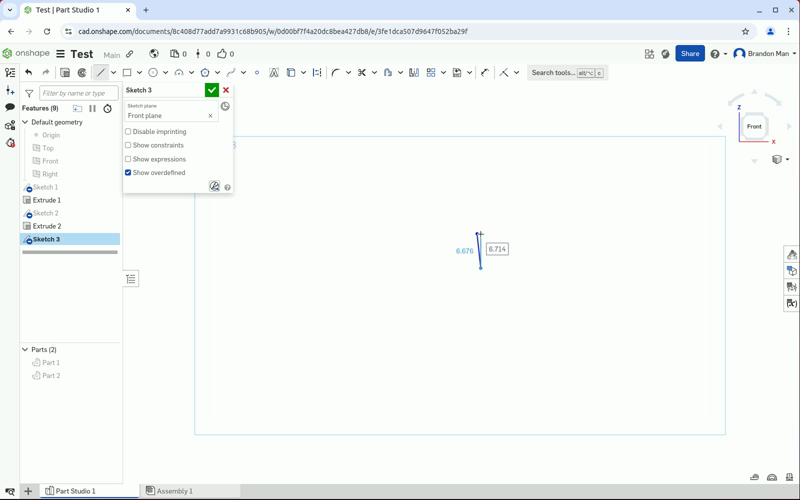
scroll(6)
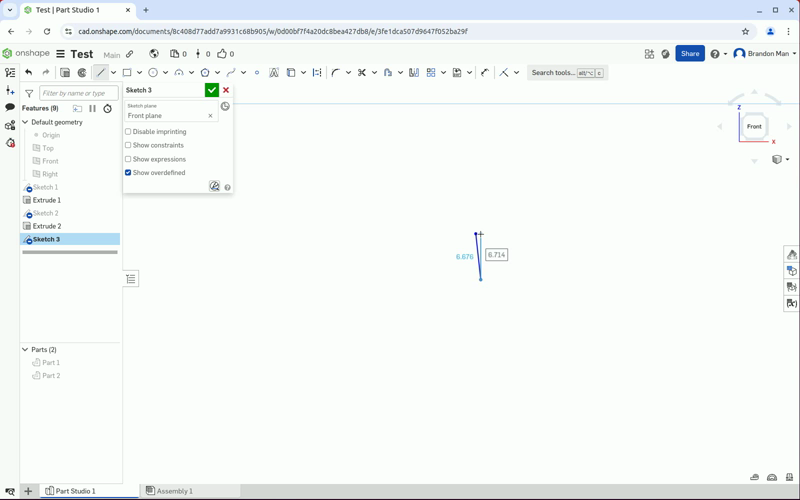
scroll(6)
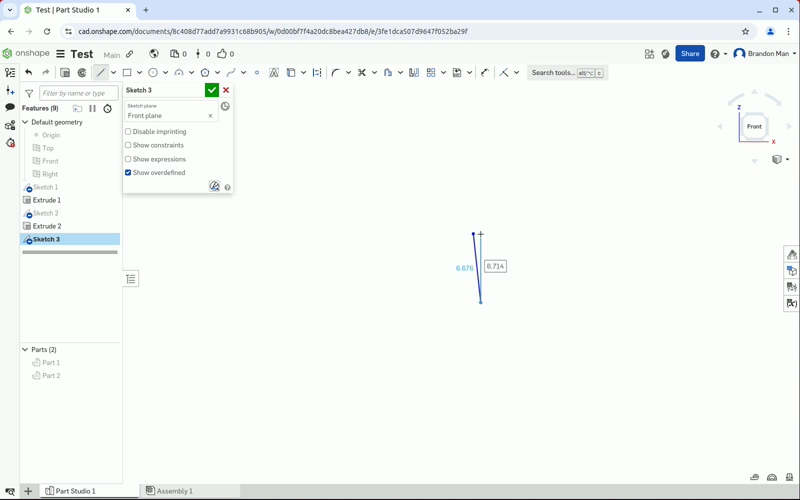
scroll(6)
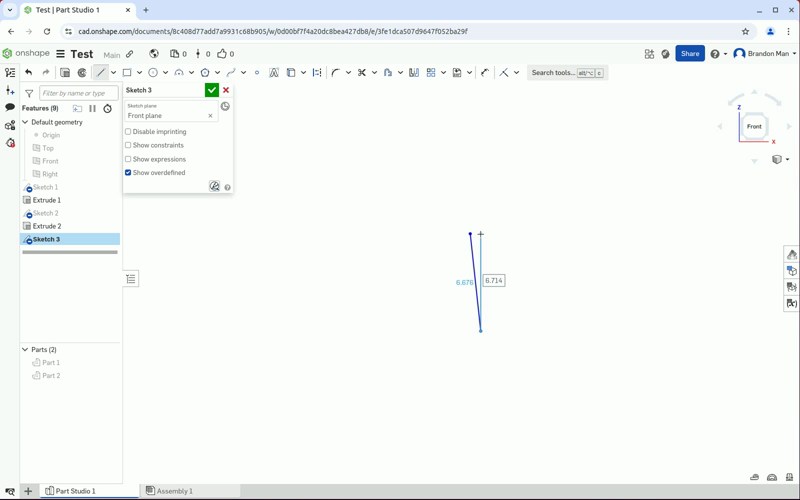
scroll(6)
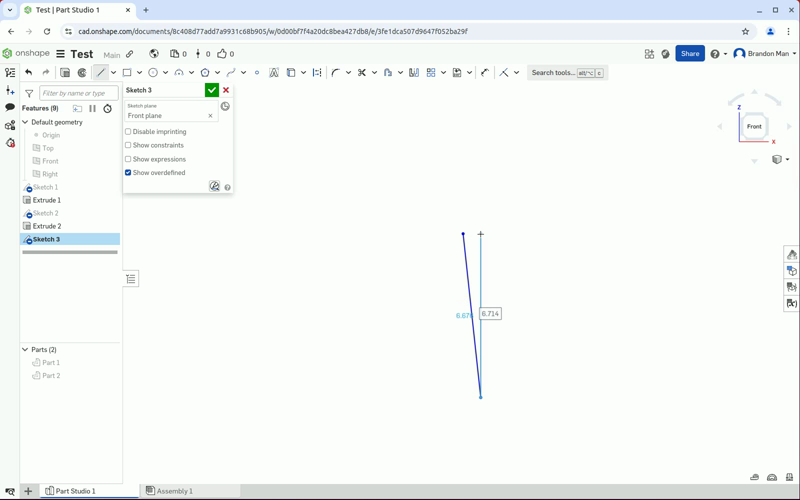
scroll(6)
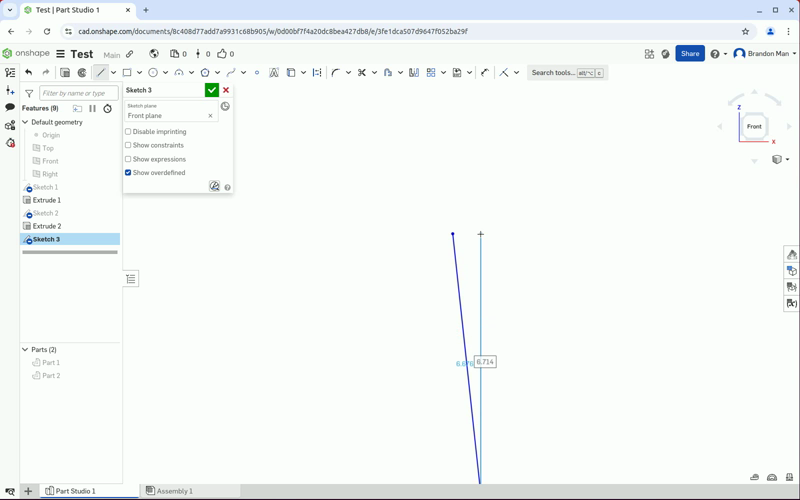
scroll(6)
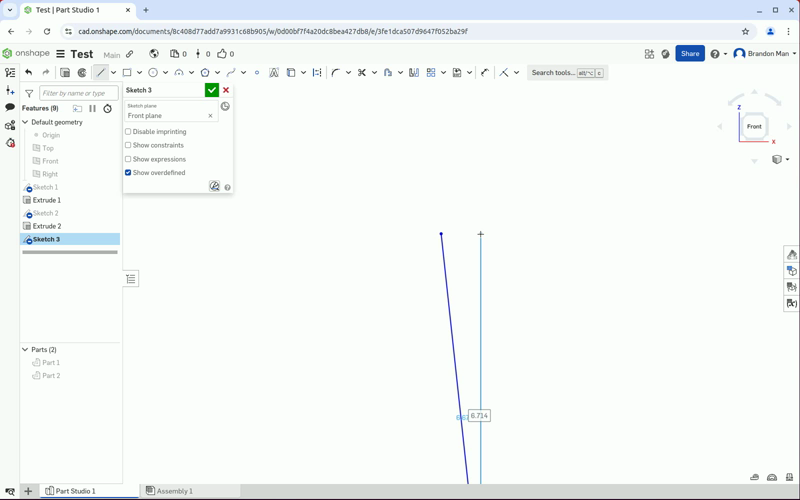
click(480, 233)
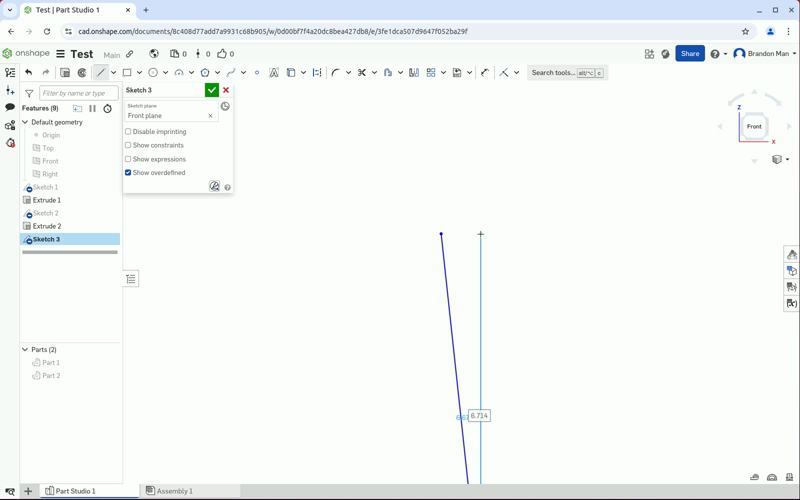
scroll(-6)
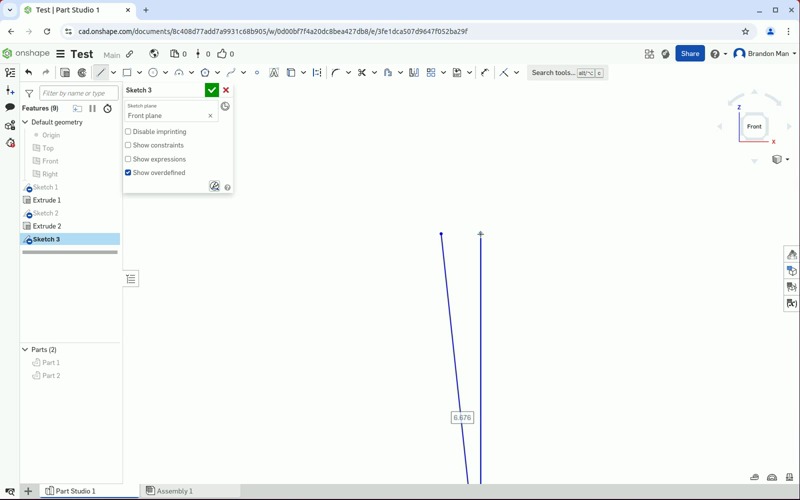
scroll(-6)
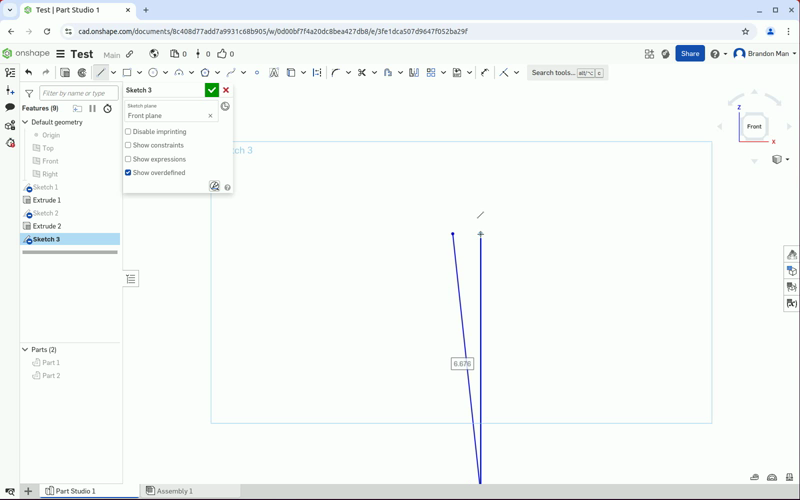
scroll(-6)
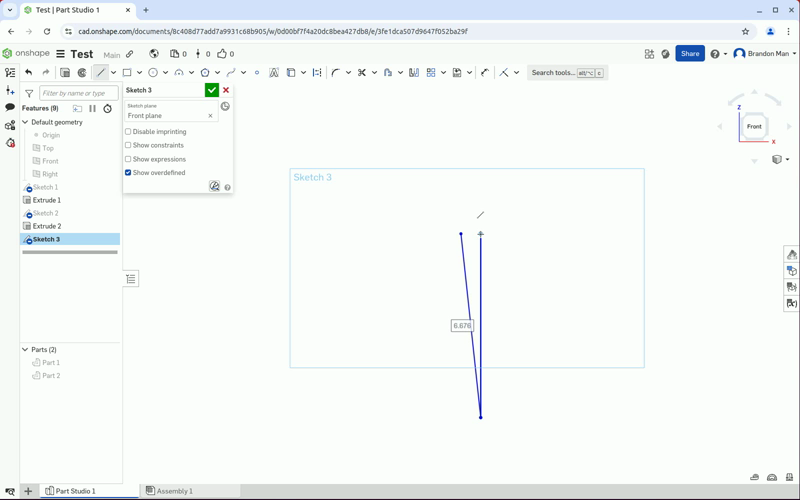
scroll(-6)
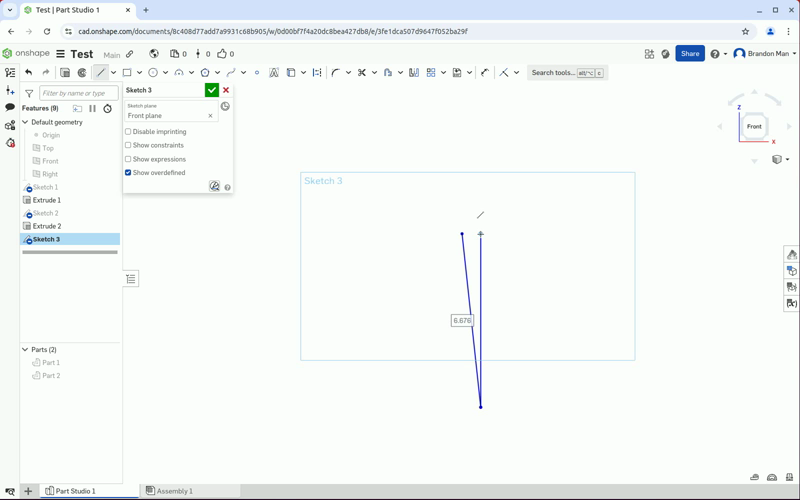
scroll(-6)
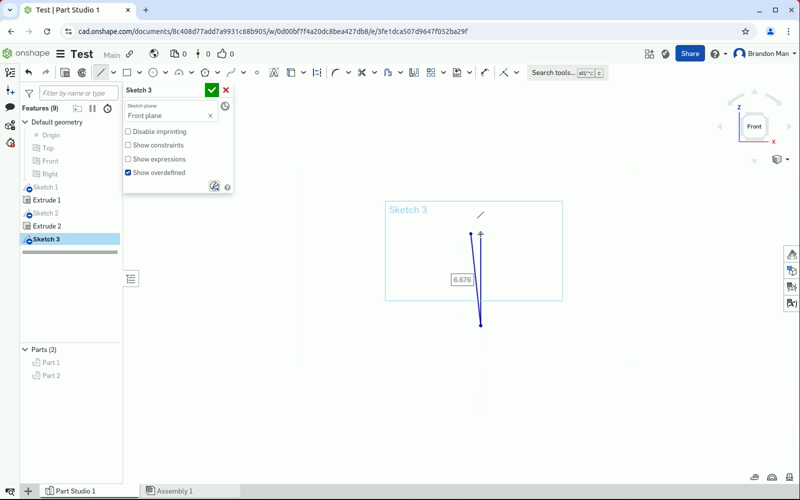
scroll(-6)
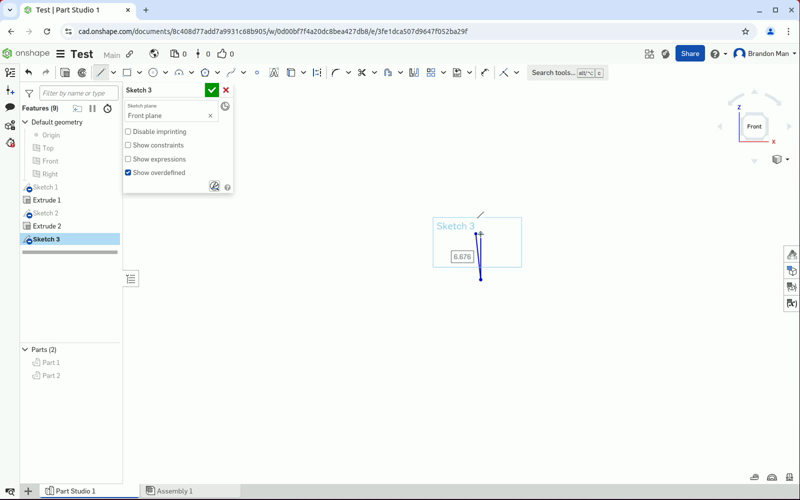
scroll(-6)
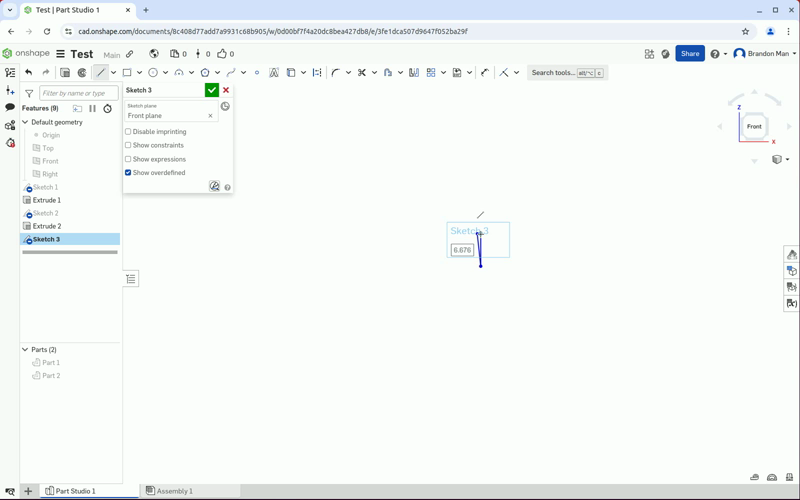
key_up(shift)
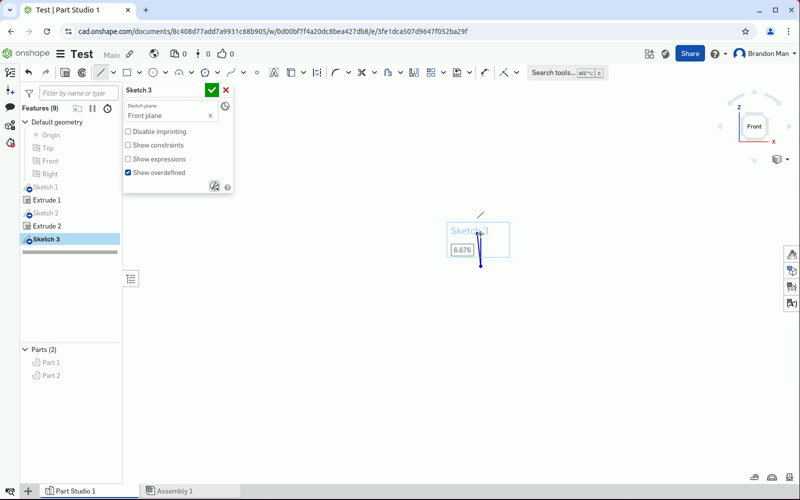
mouse_move(510, 233)
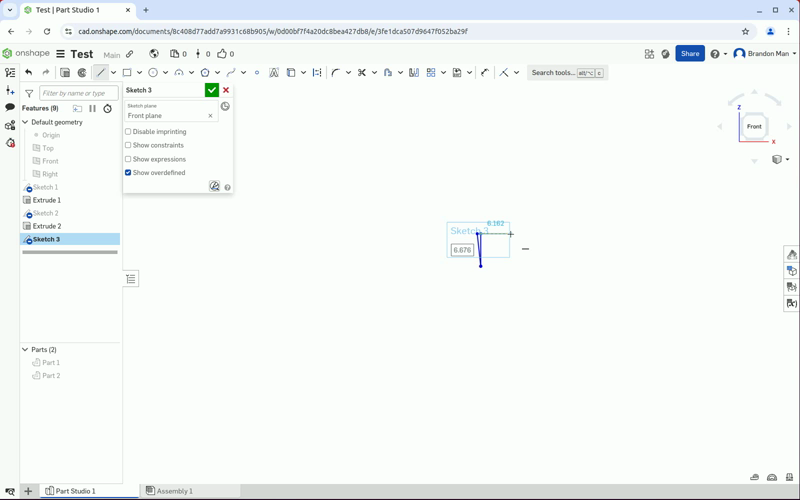
key_down(shift)
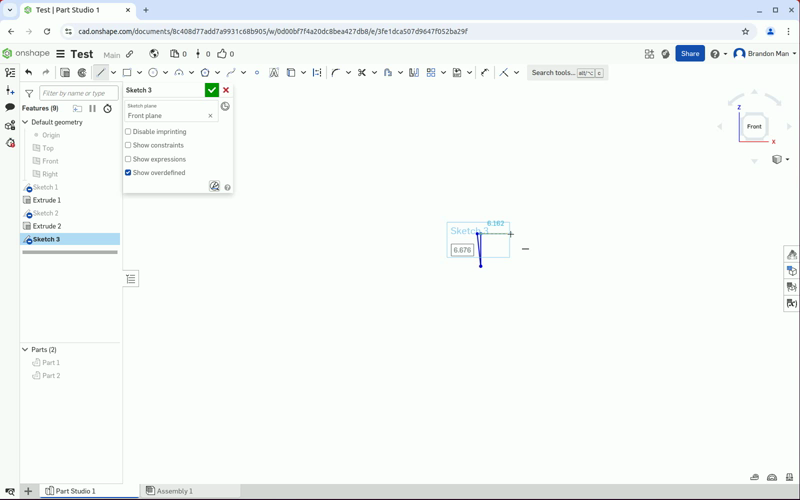
mouse_move(477, 233)
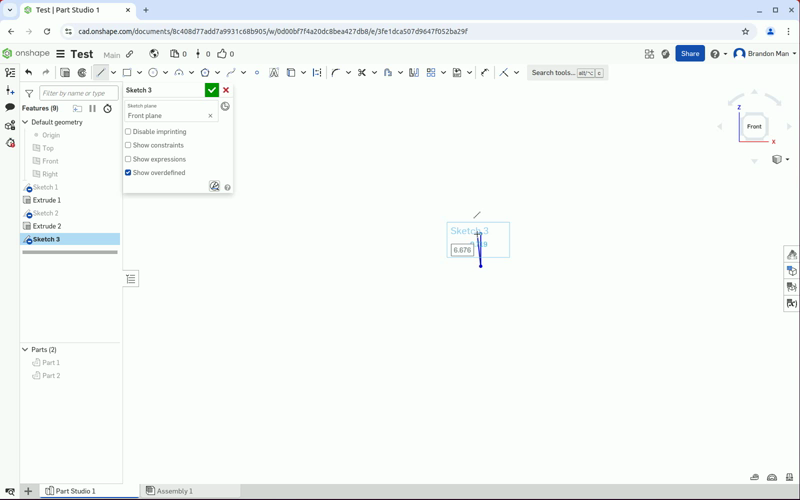
scroll(6)
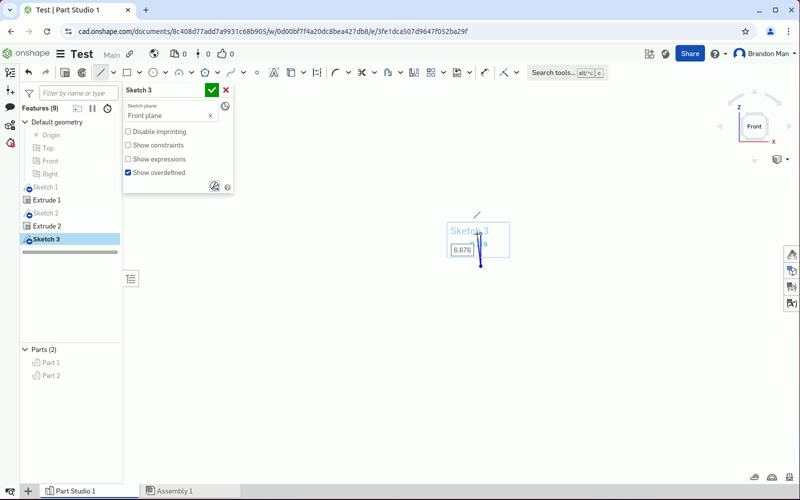
scroll(6)
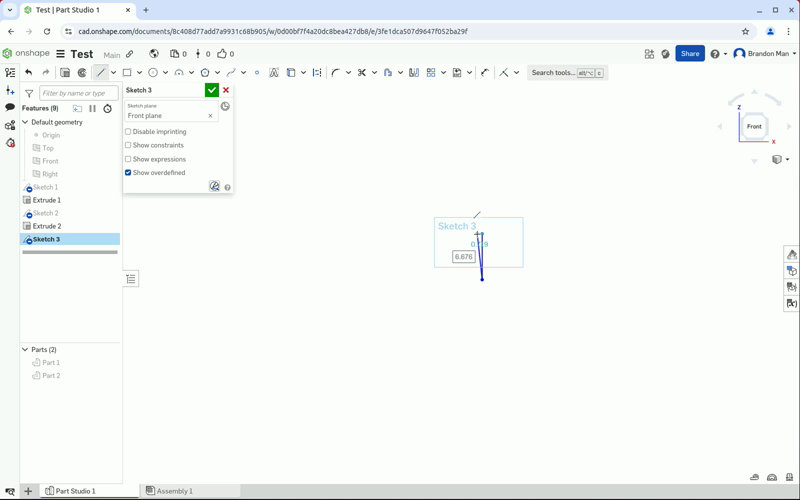
scroll(6)
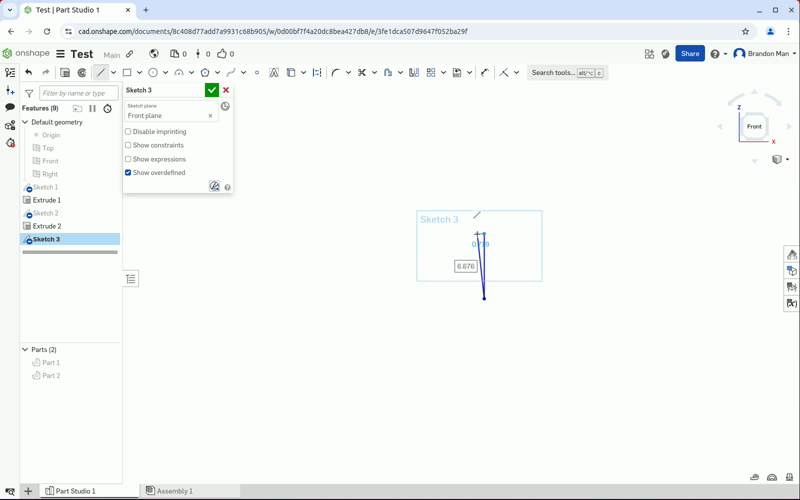
scroll(6)
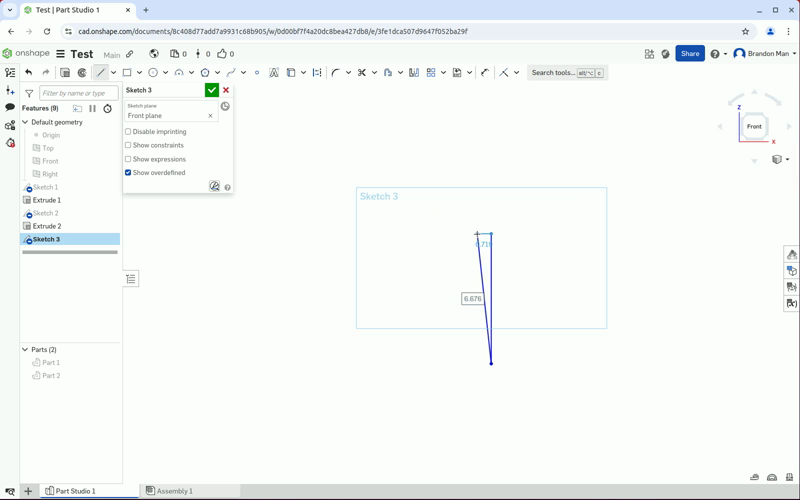
scroll(6)
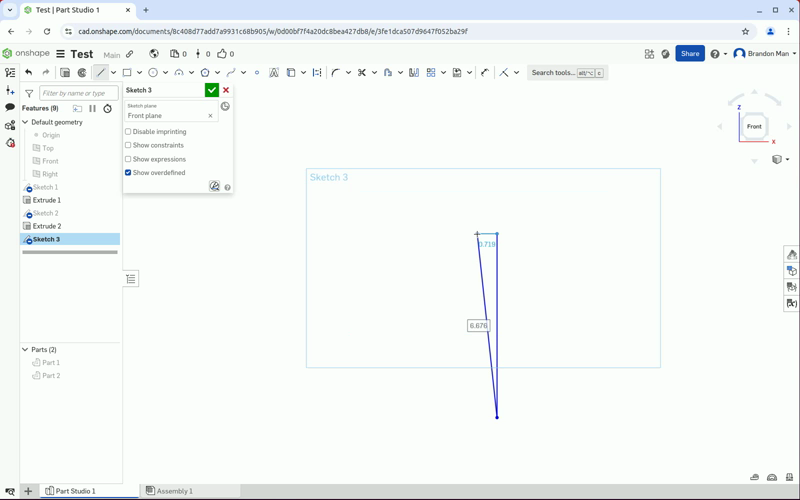
scroll(6)
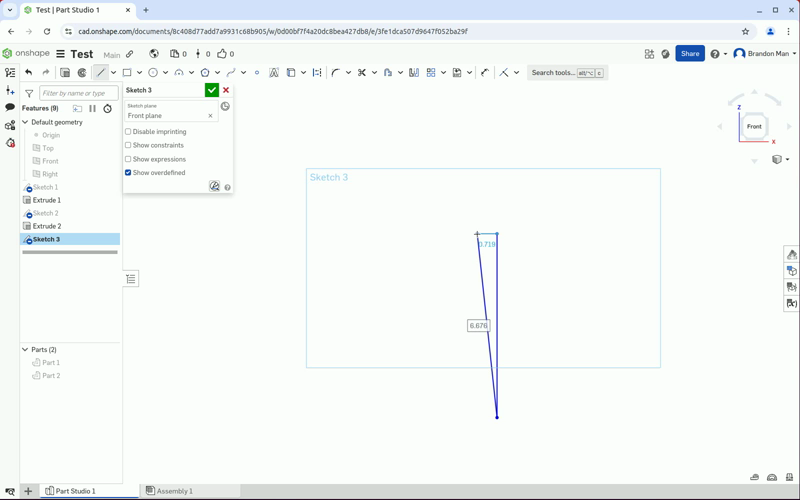
scroll(6)
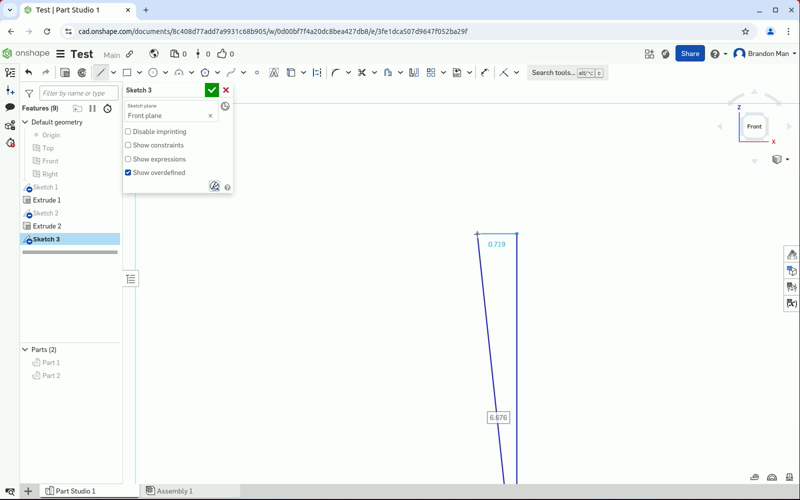
key_up(shift)
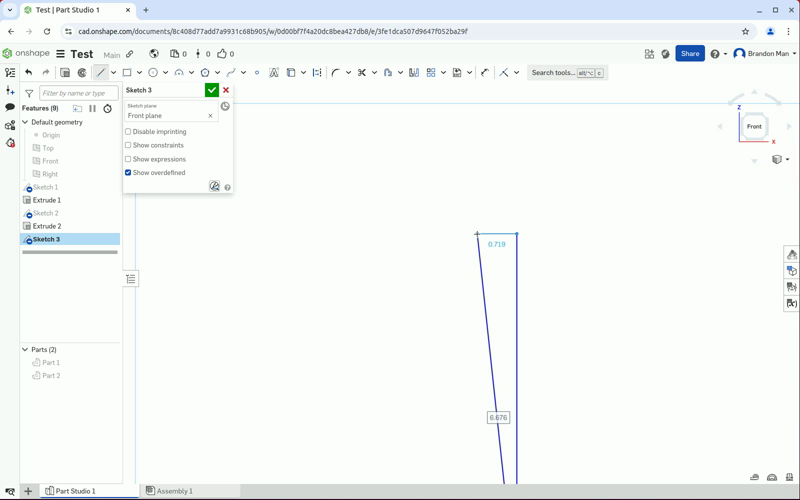
click(477, 233)
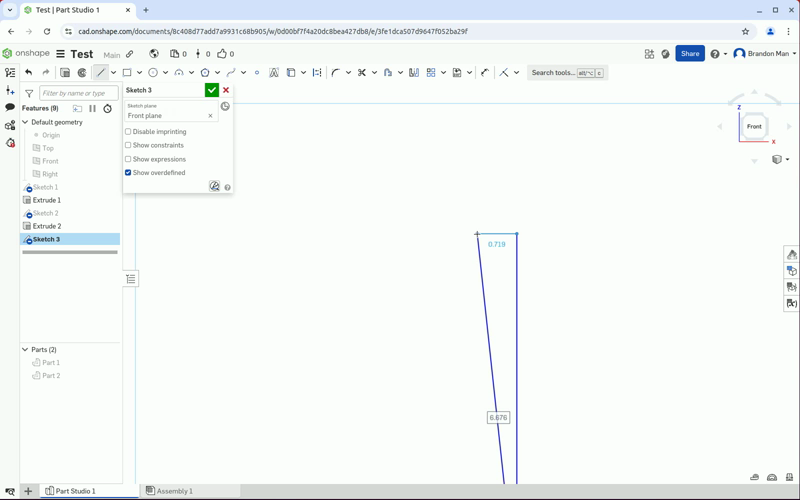
scroll(-6)
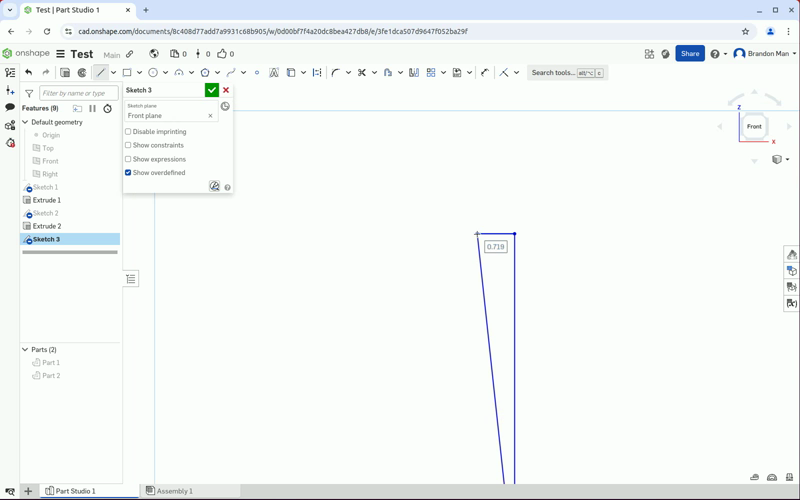
scroll(-6)
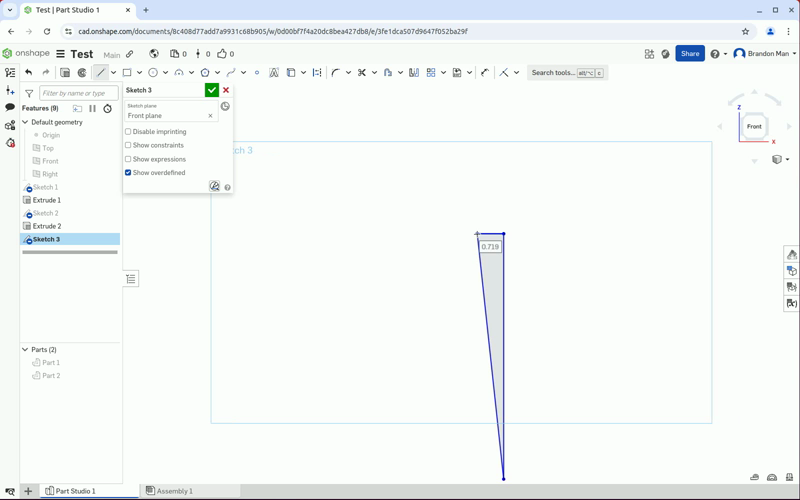
scroll(-6)
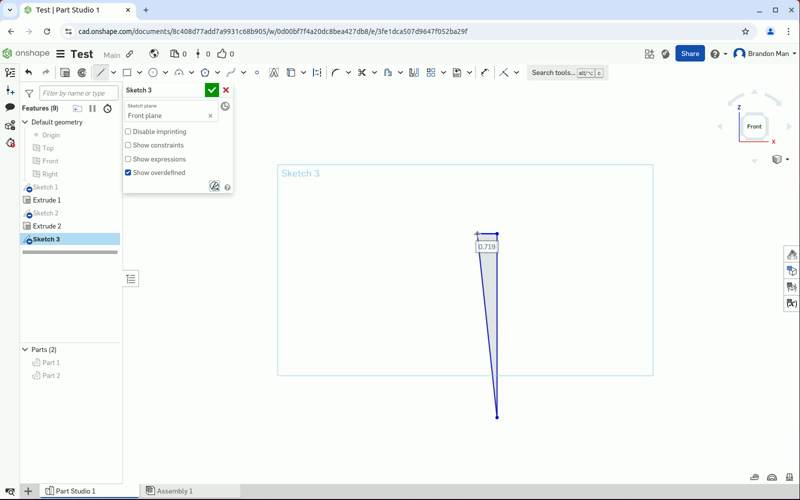
scroll(-6)
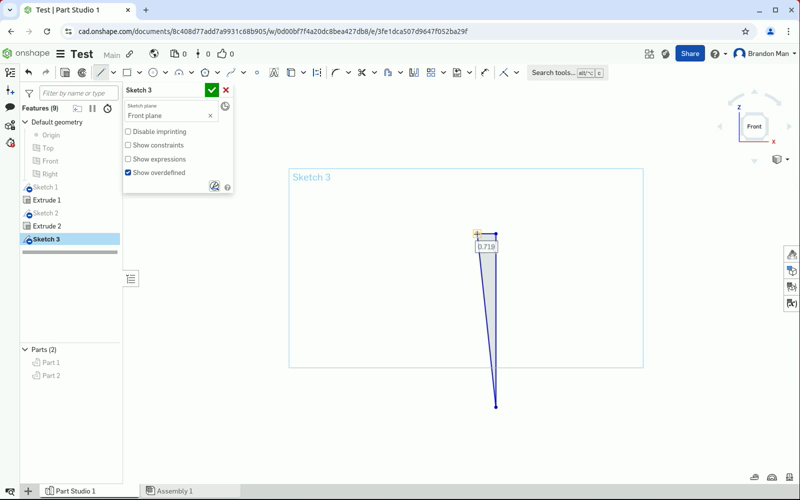
scroll(-6)
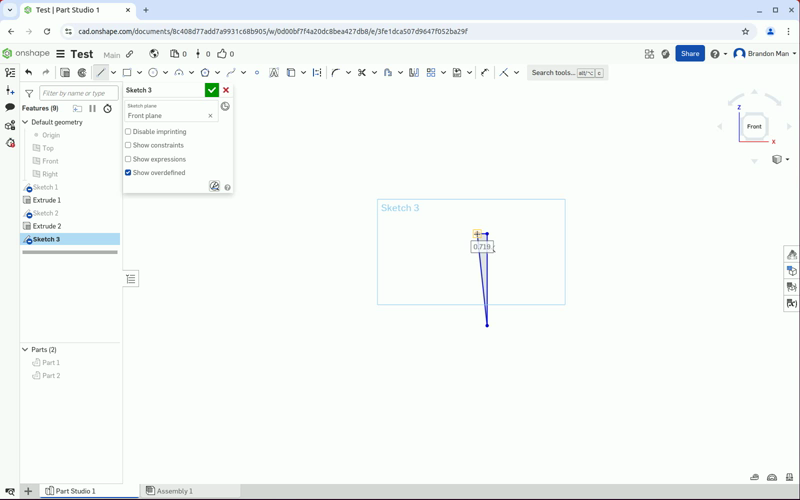
scroll(-6)
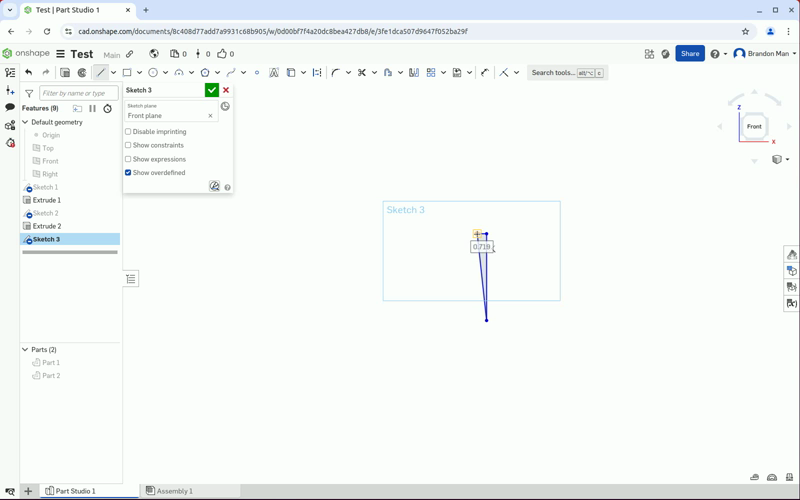
scroll(-6)
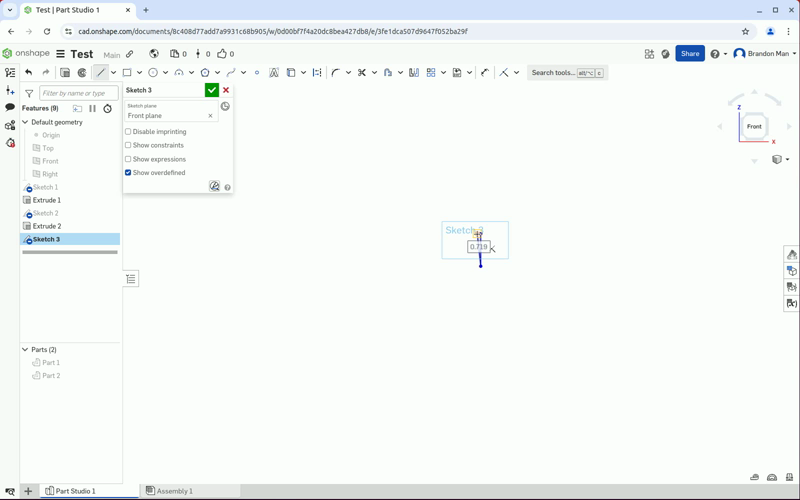
key(esc)
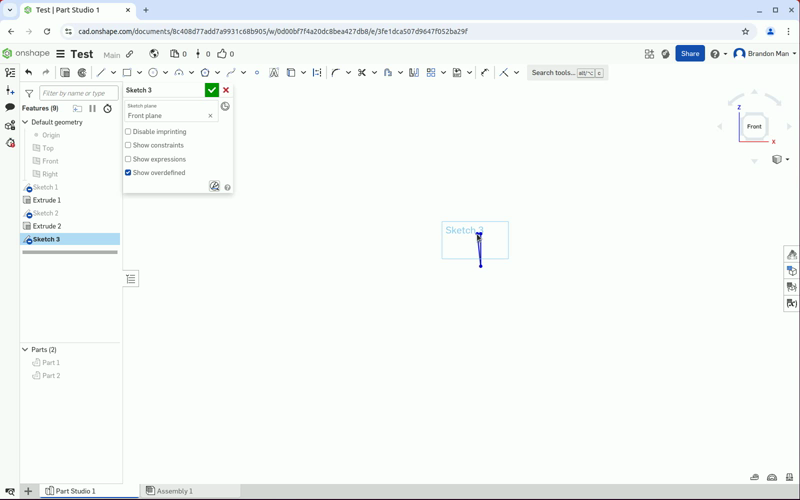
mouse_move(479, 241)
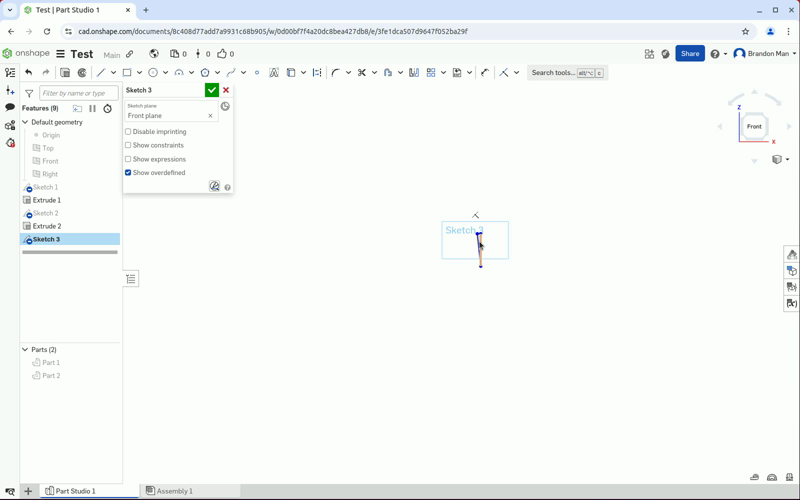
scroll(6)
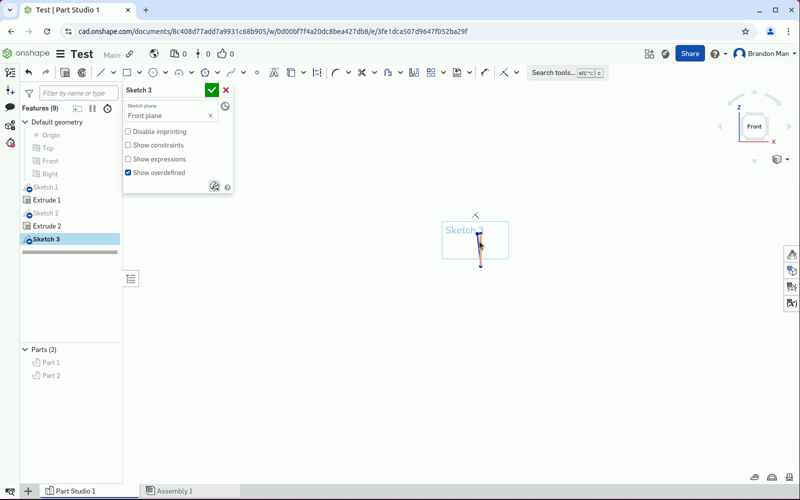
scroll(6)
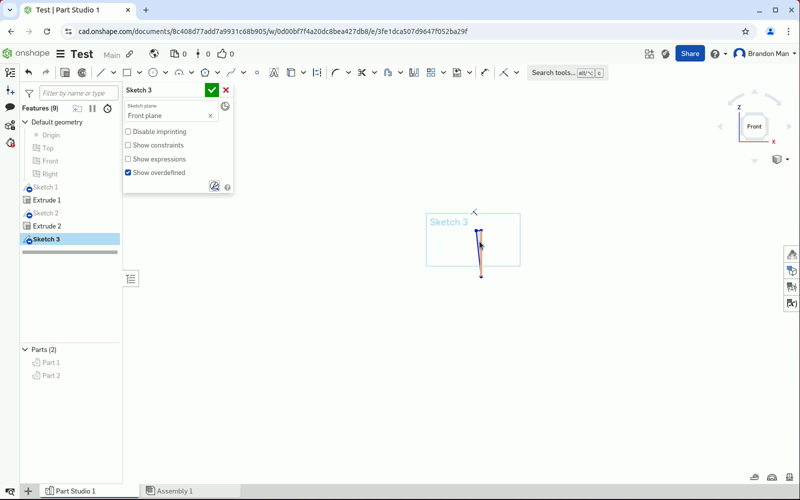
scroll(6)
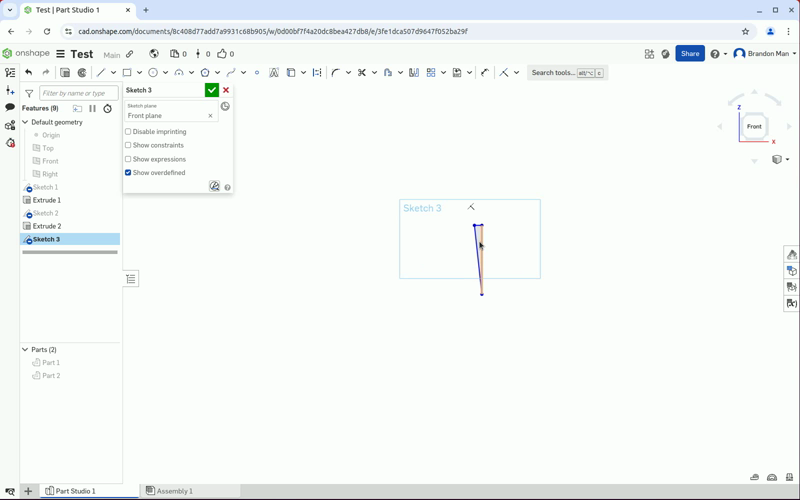
scroll(6)
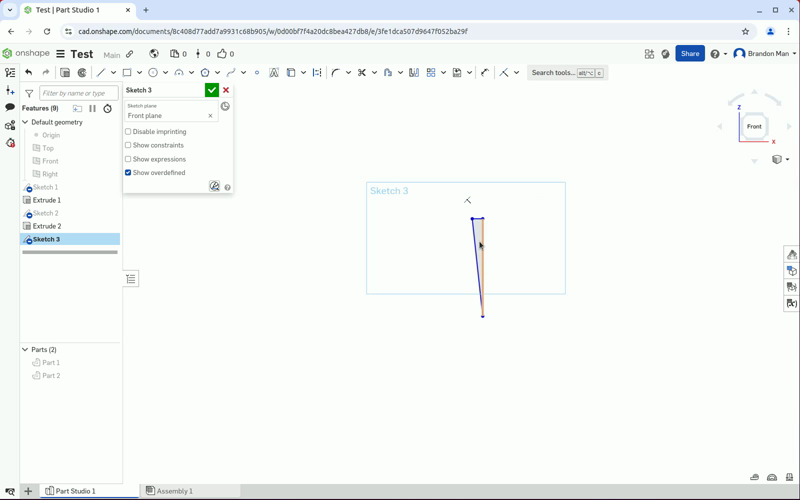
scroll(6)
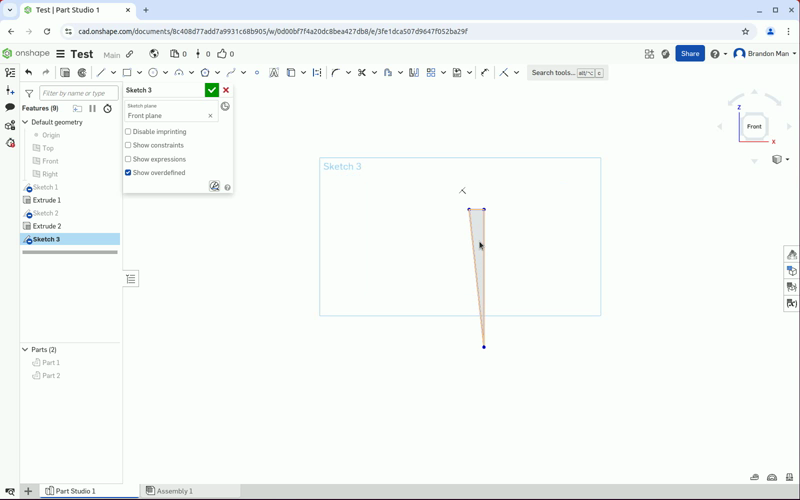
scroll(6)
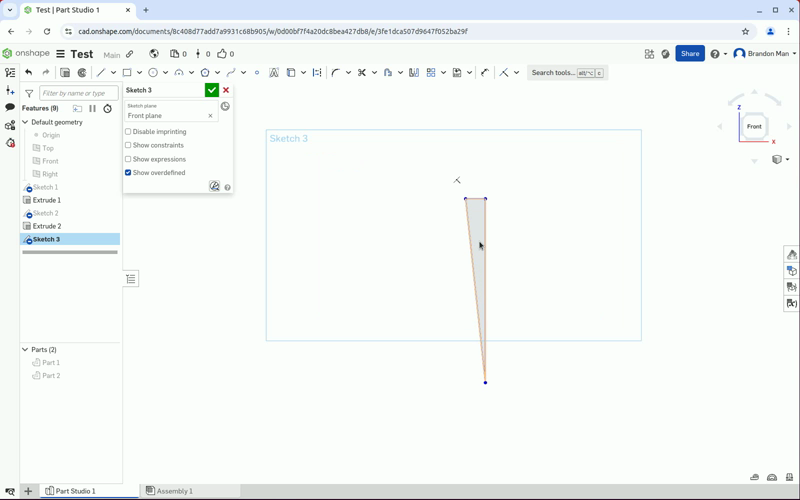
scroll(6)
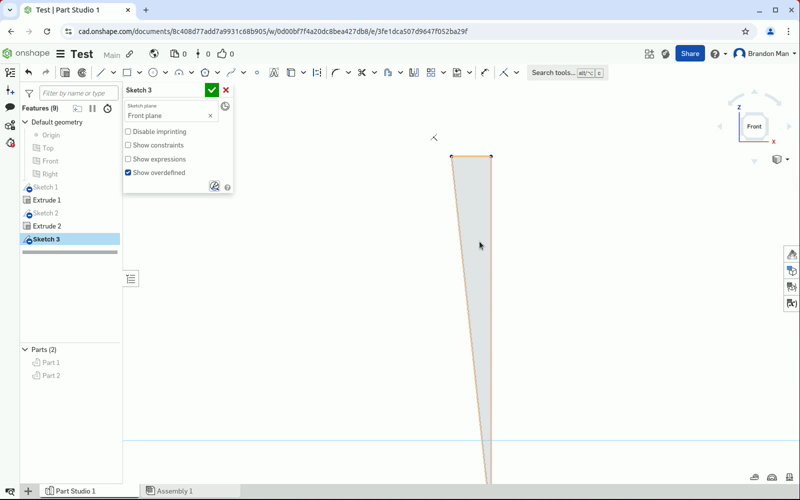
click(479, 241)
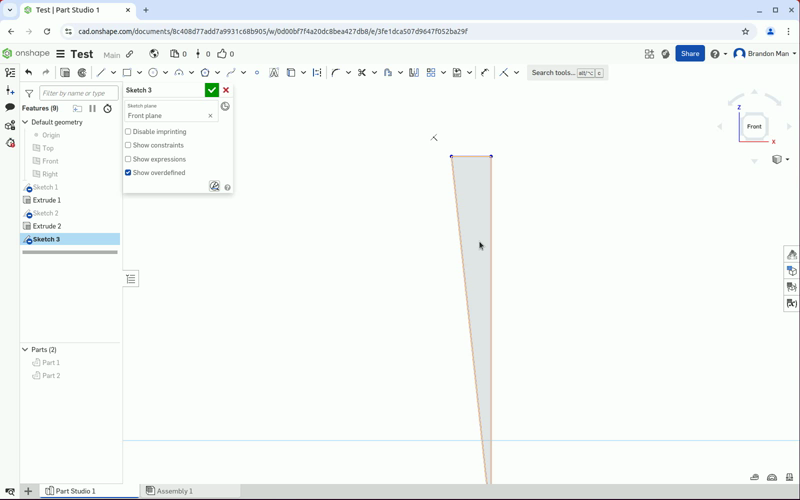
scroll(-6)
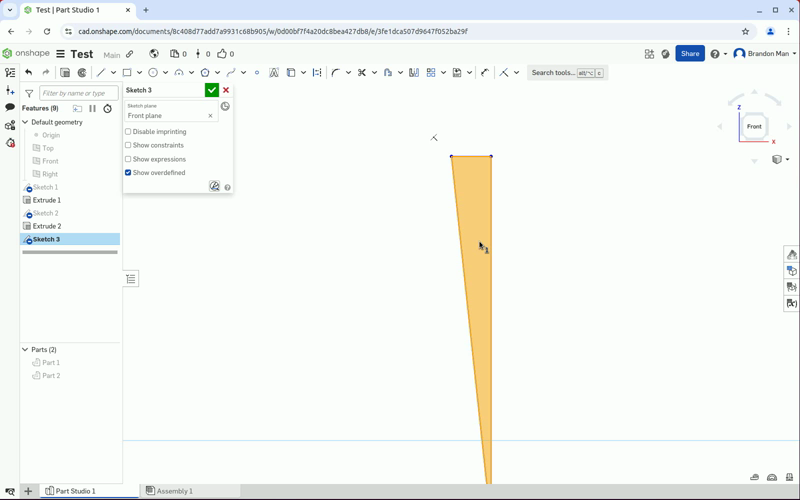
scroll(-6)
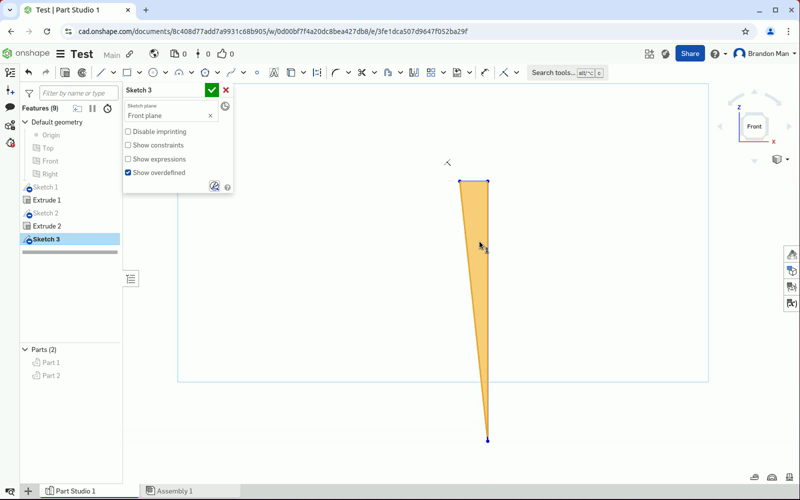
scroll(-6)
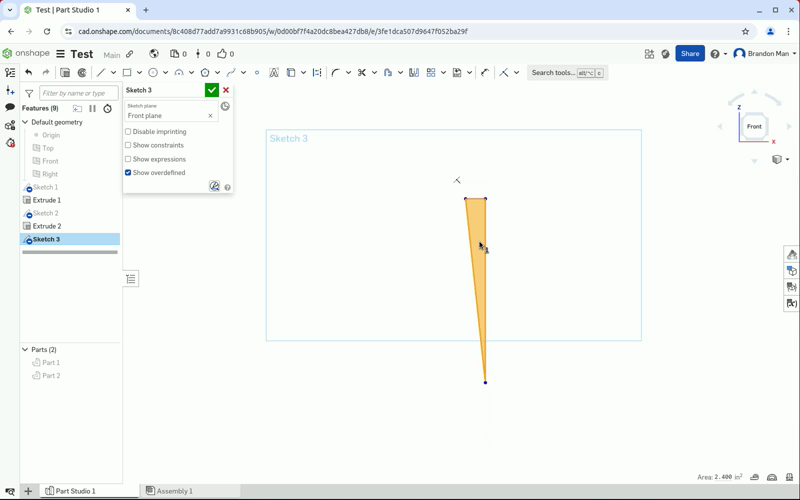
scroll(-6)
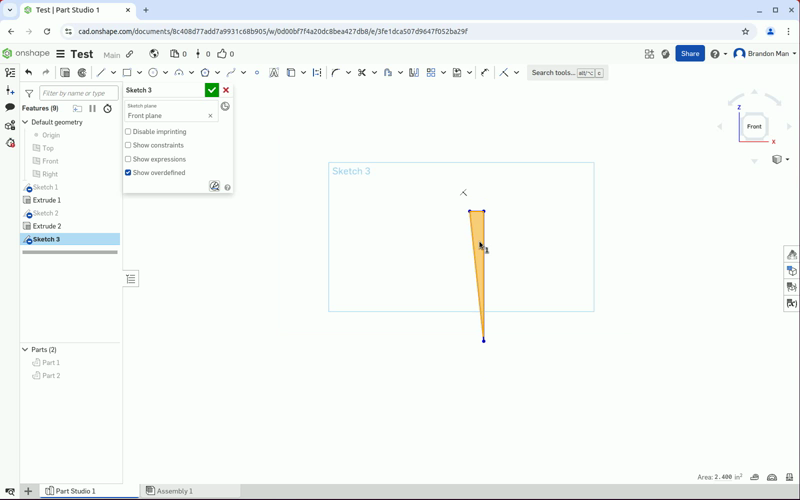
scroll(-6)
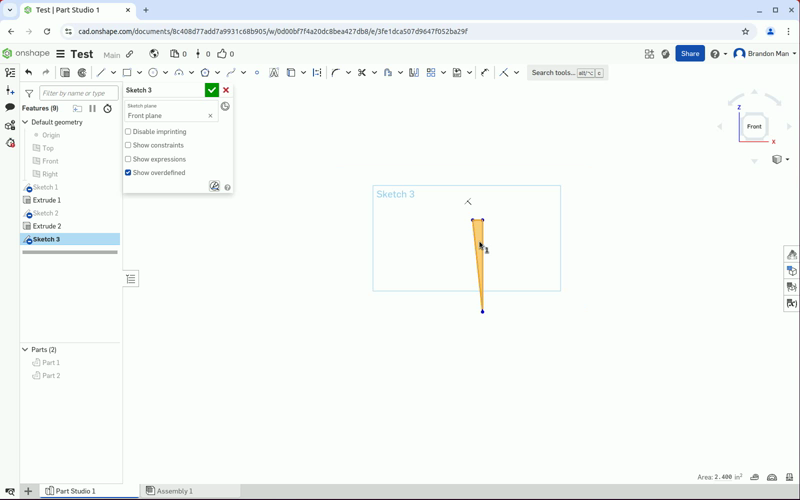
scroll(-6)
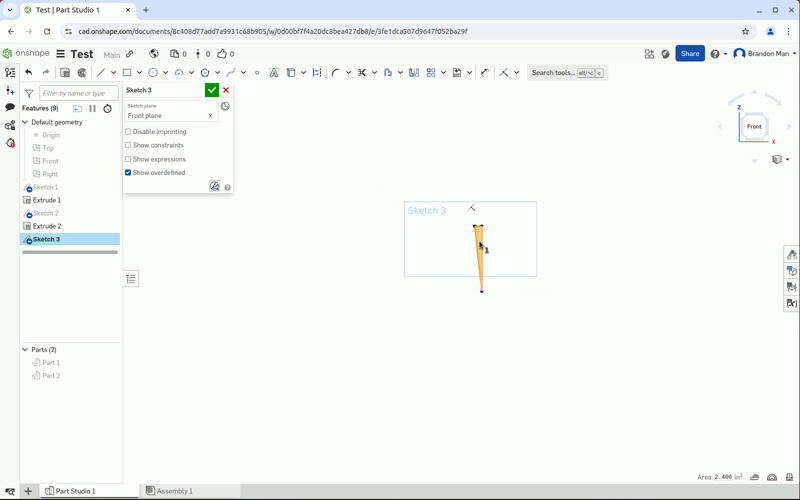
scroll(-6)
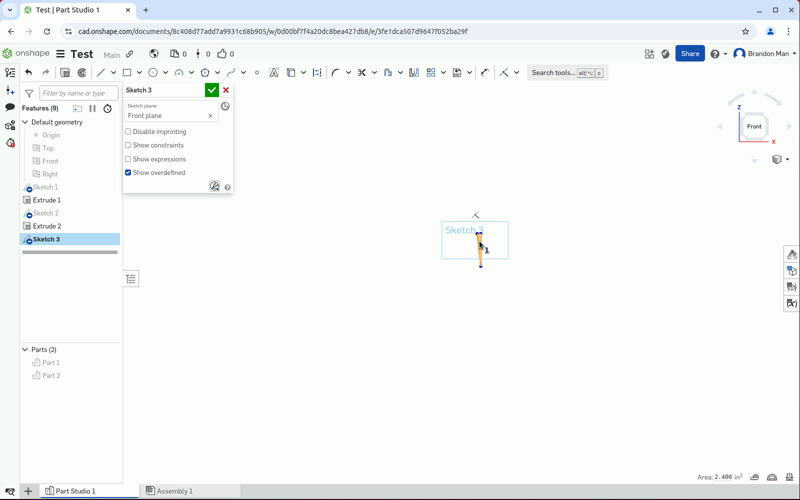
mouse_move(73, 352)
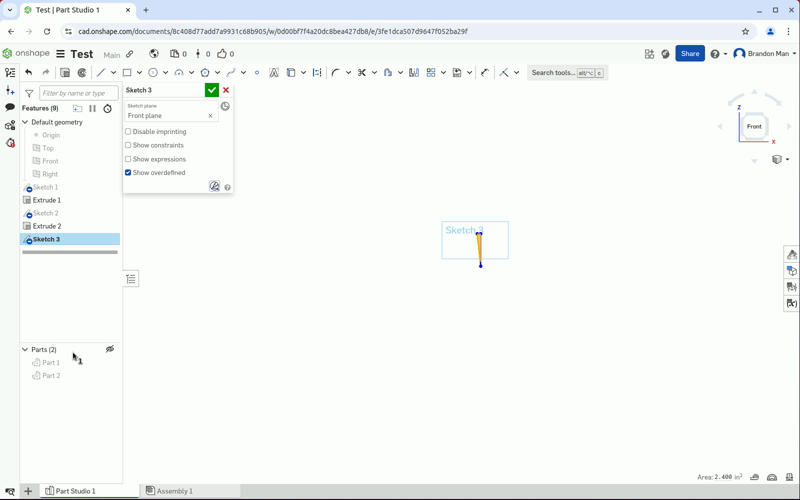
key(shift+y)
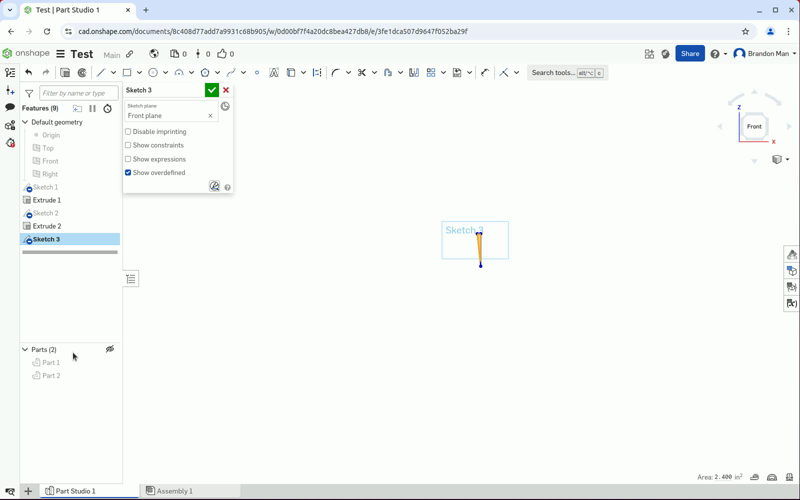
key(shift+e)
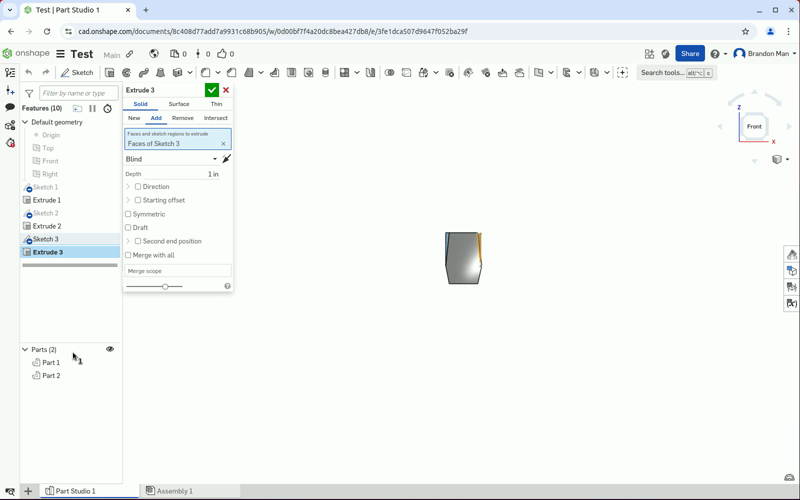
mouse_move(143, 106)
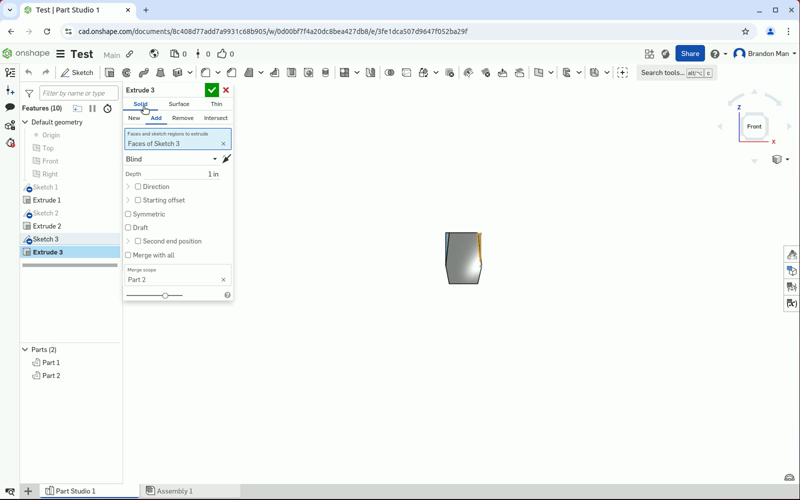
click(143, 106)
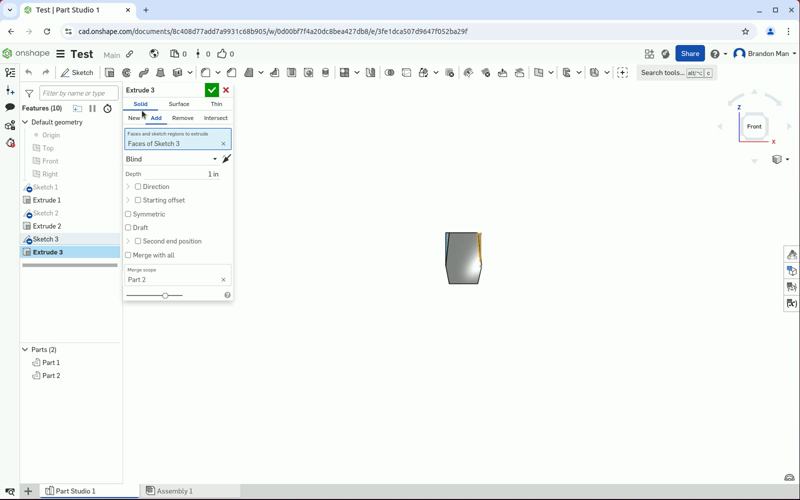
mouse_move(137, 120)
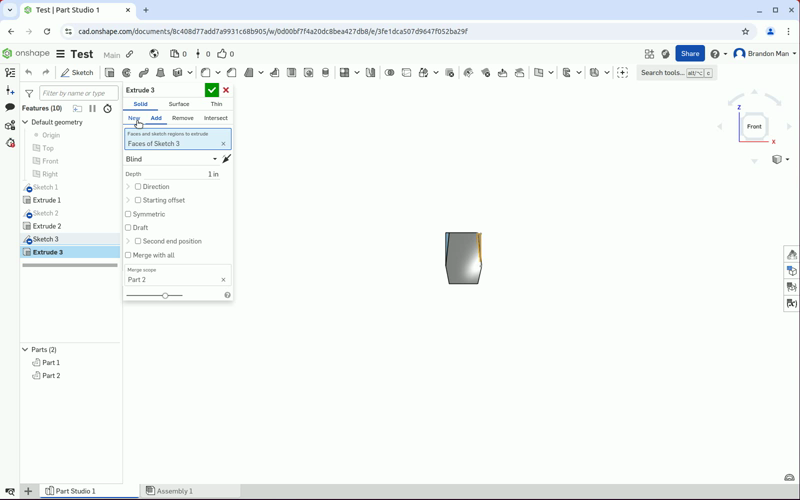
click(137, 120)
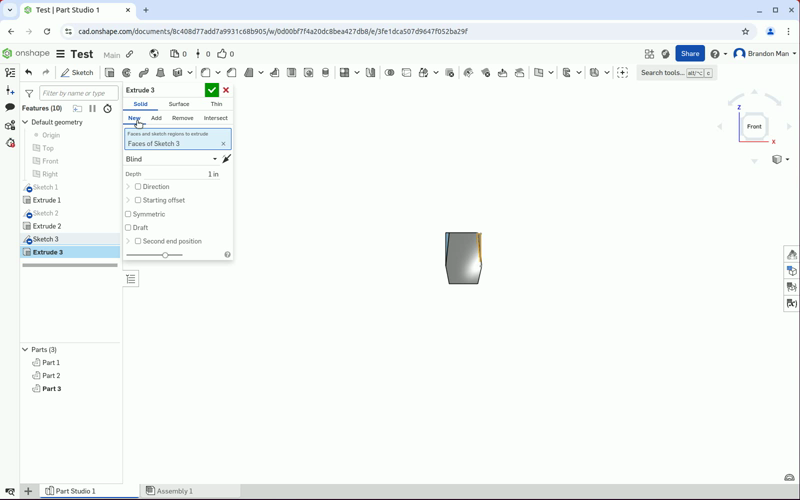
key(tab, 4)
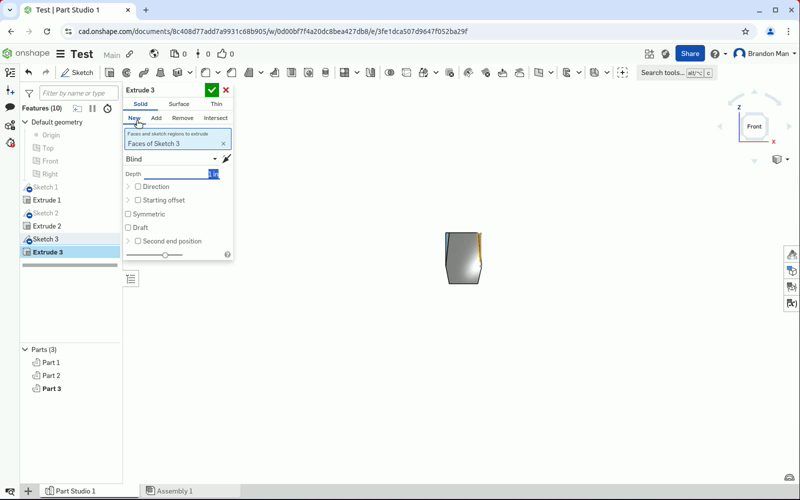
text(23.108)
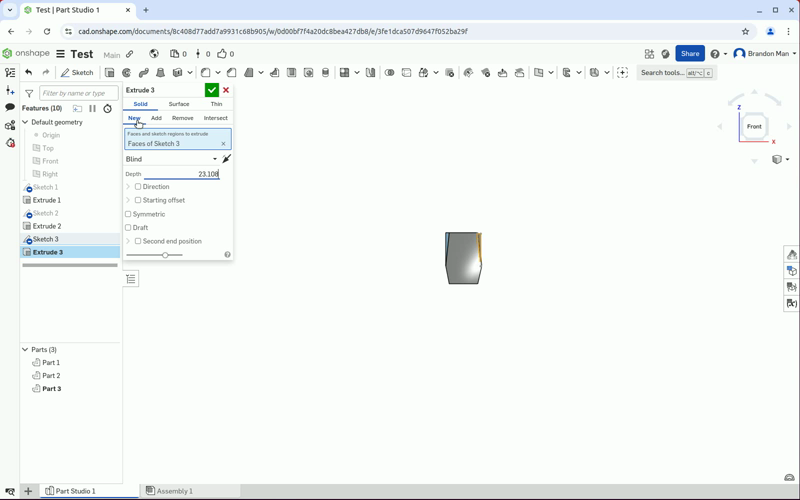
key(enter)
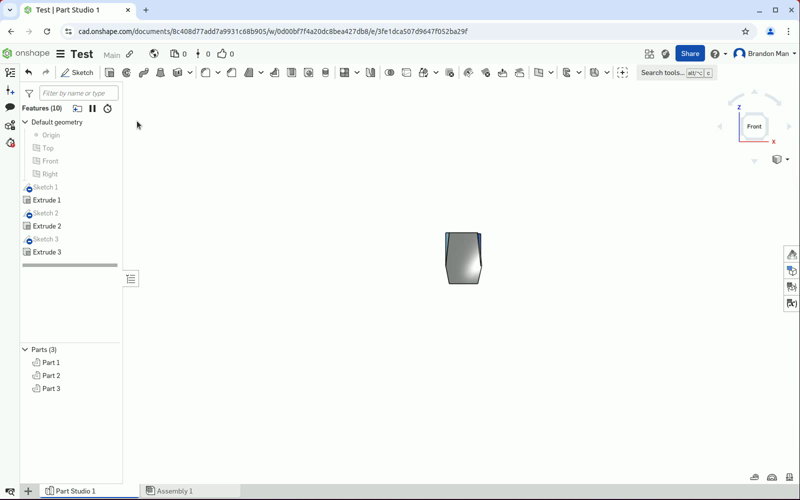
key(shift+h)
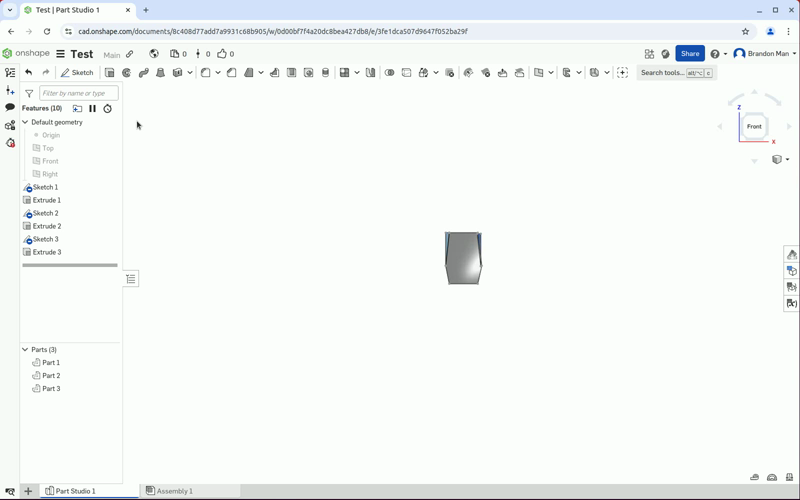
key(shift+h)
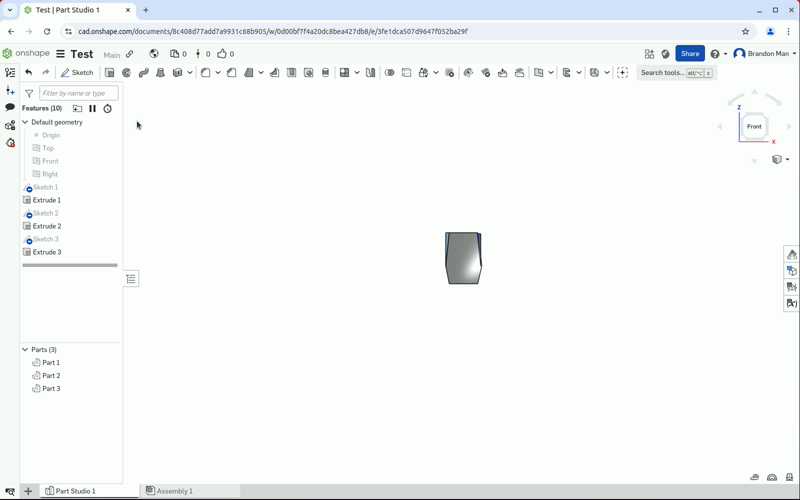
mouse_move(73, 189)
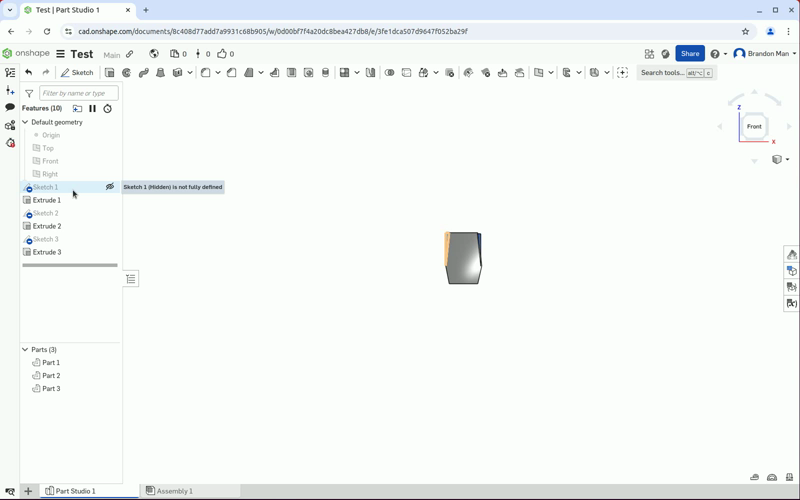
click(73, 189)
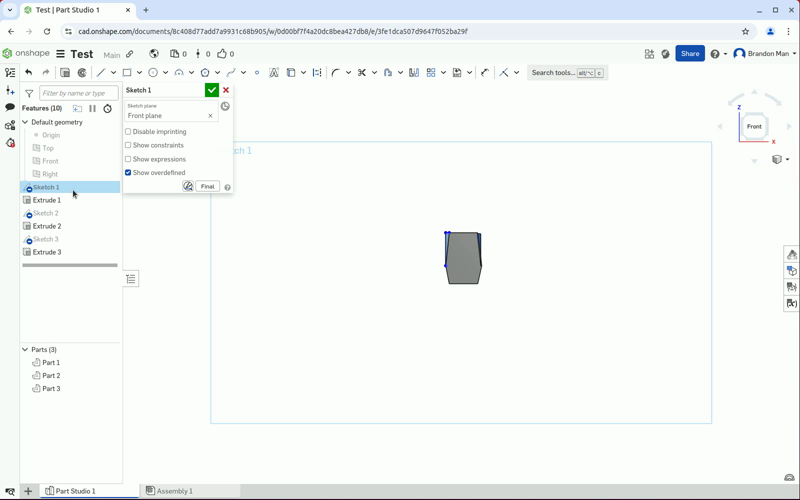
mouse_move(229, 92)
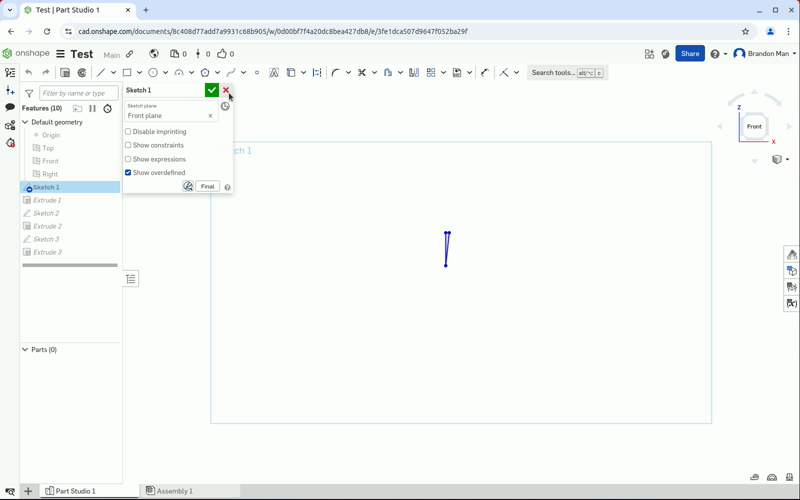
click(229, 92)
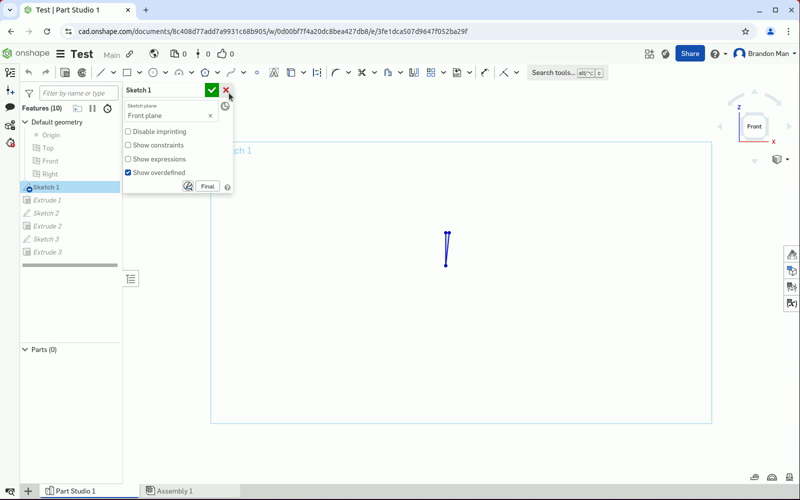
key(shift+s)
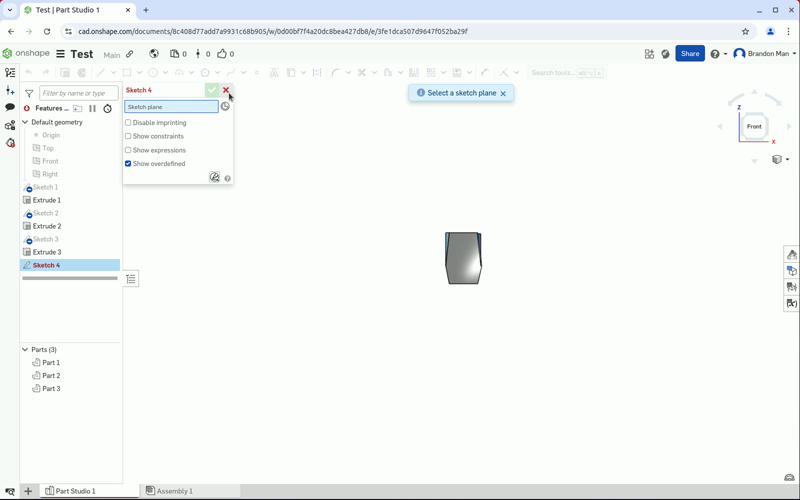
mouse_move(73, 163)
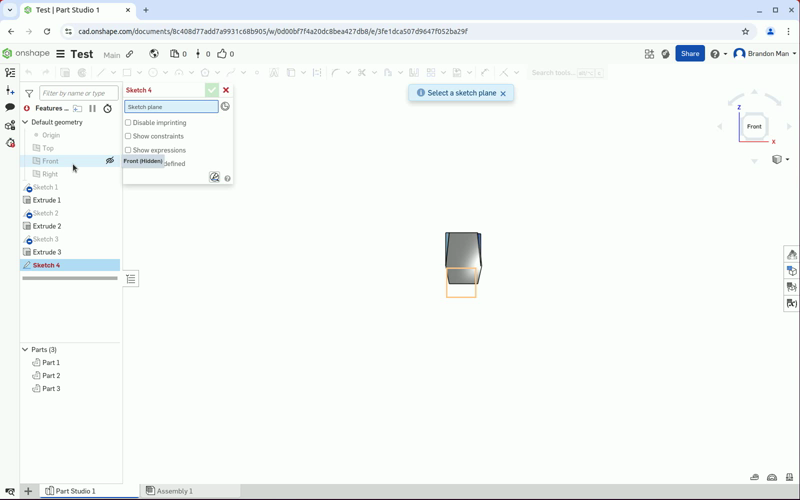
click(73, 163)
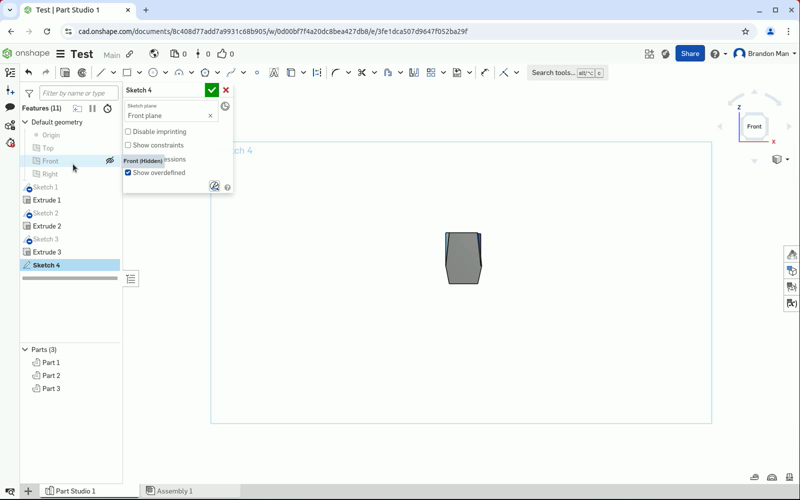
mouse_move(73, 352)
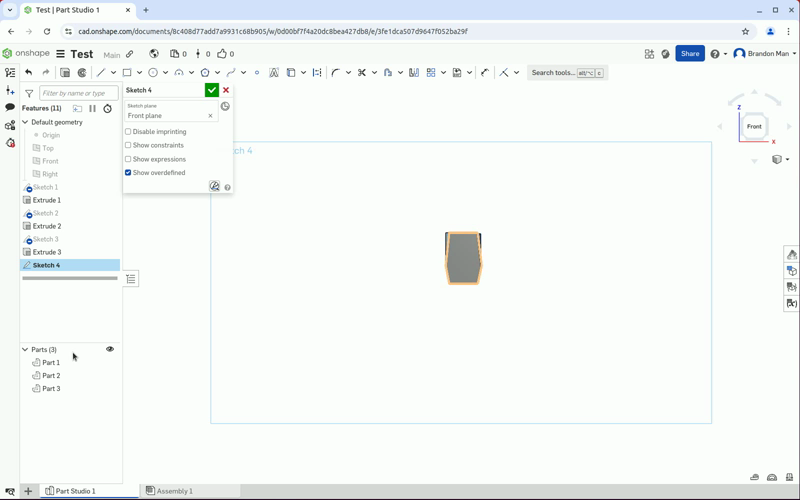
key(y)
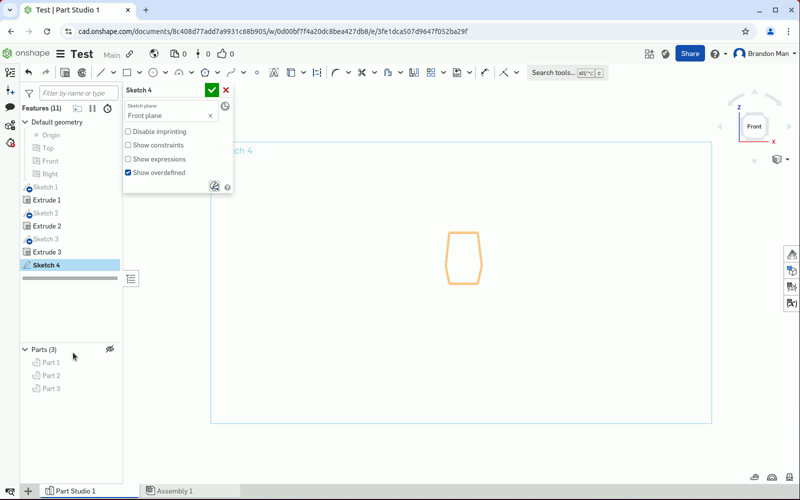
key(l)
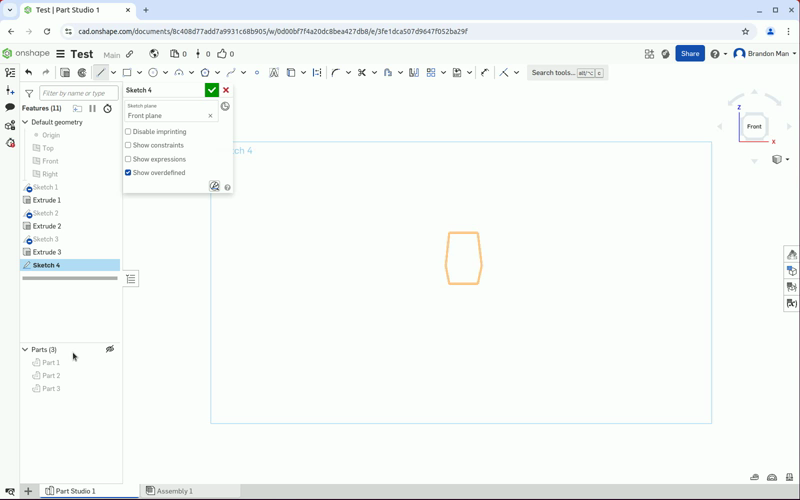
key_down(shift)
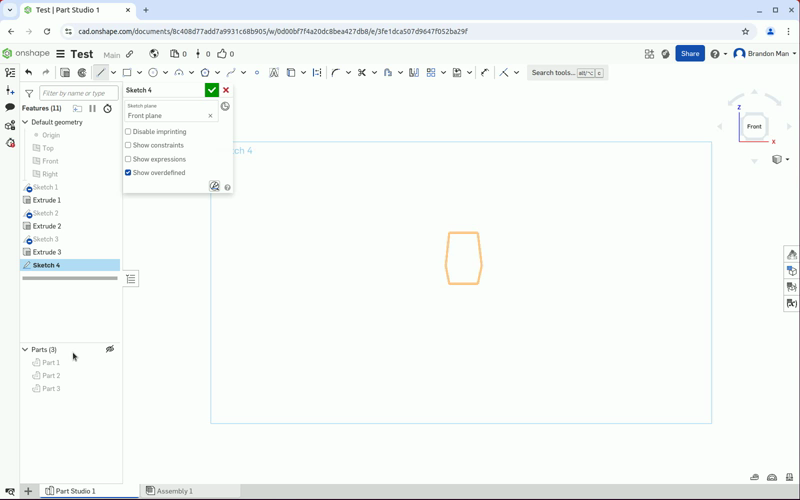
mouse_move(477, 282)
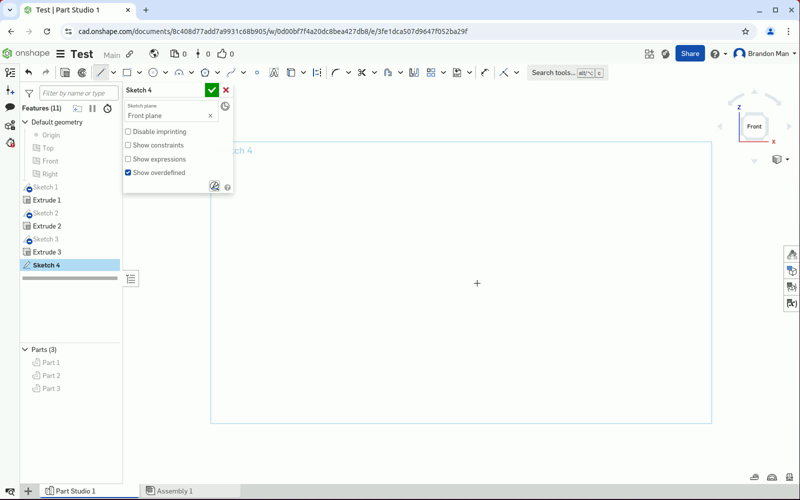
click(477, 282)
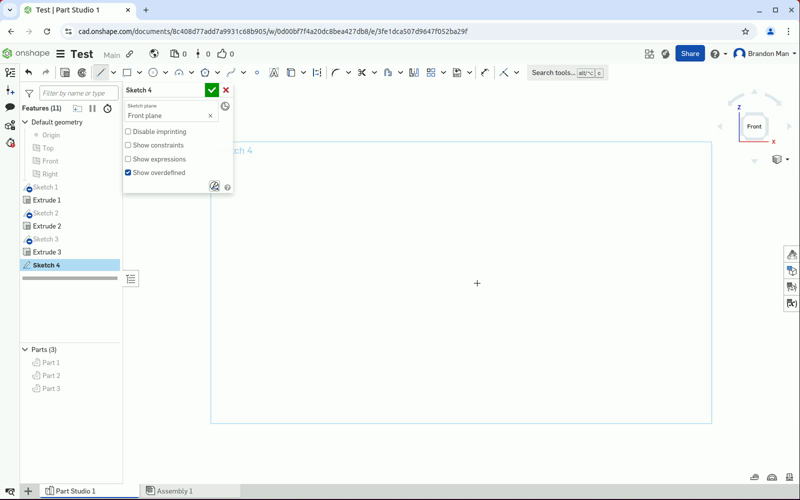
key_up(shift)
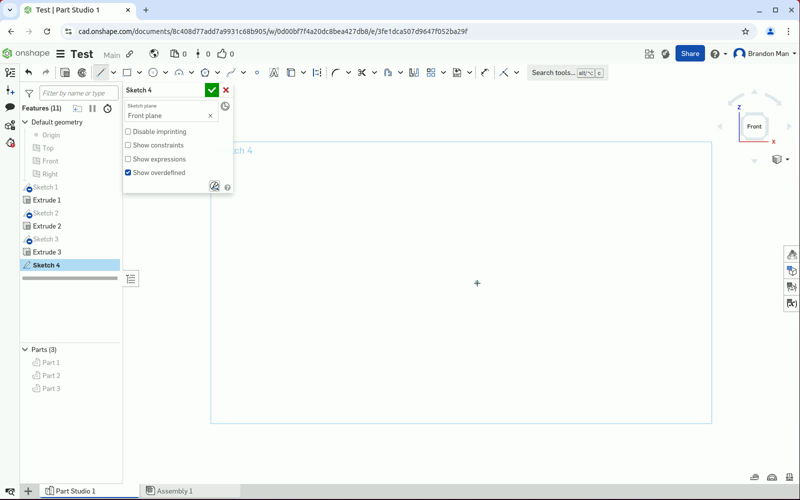
key_down(shift)
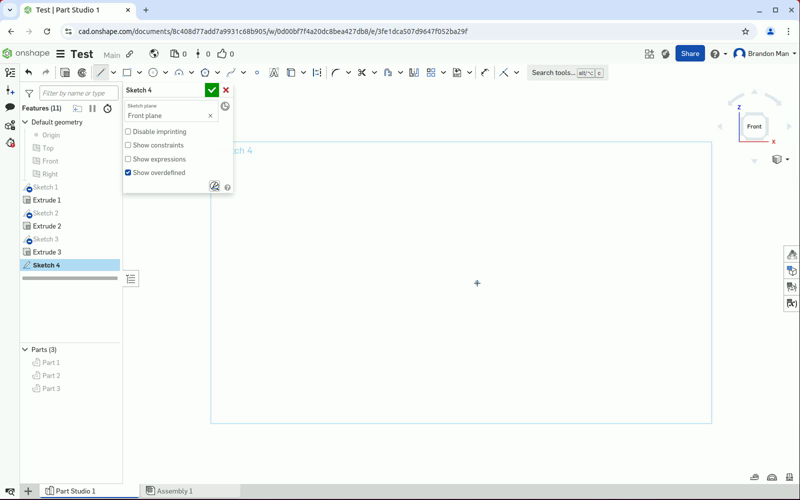
mouse_move(507, 282)
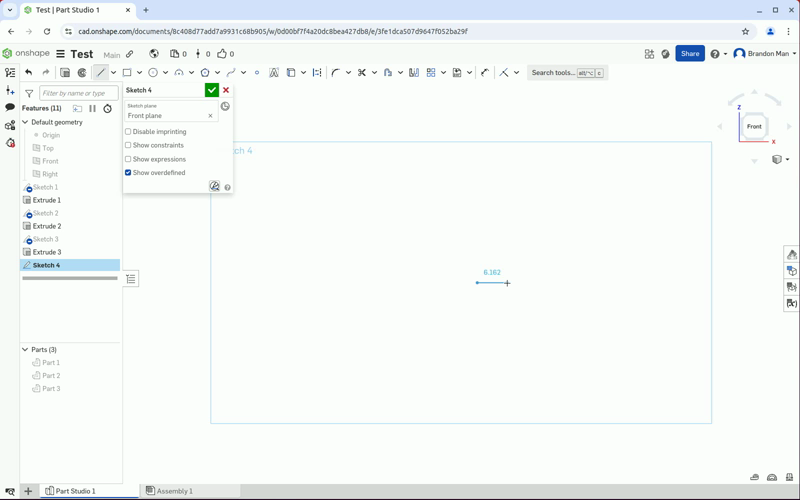
mouse_move(480, 282)
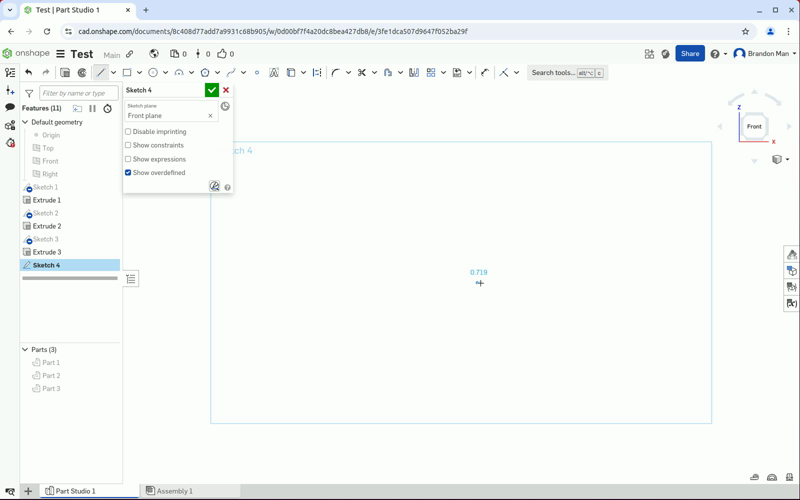
scroll(6)
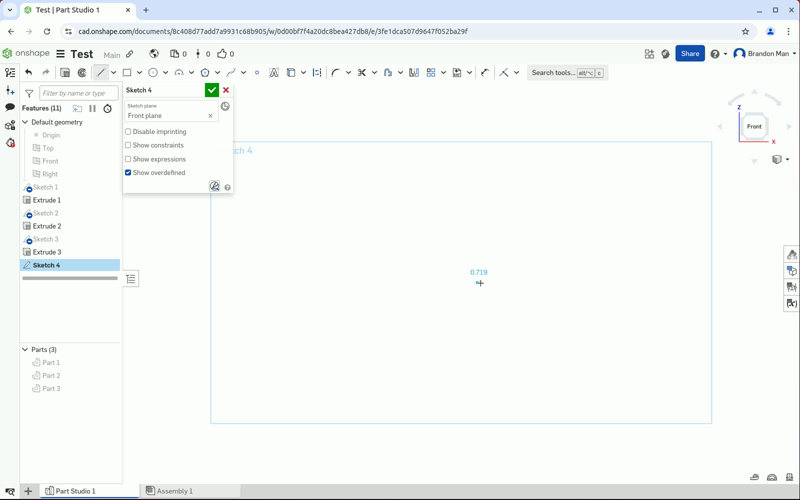
scroll(6)
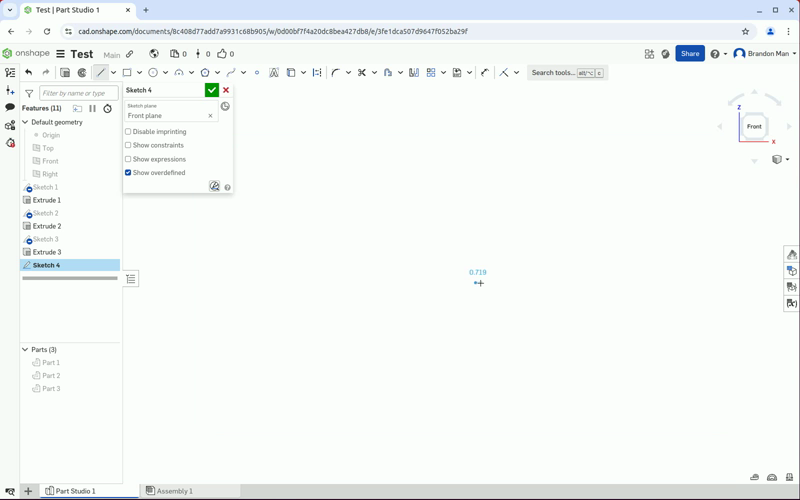
scroll(6)
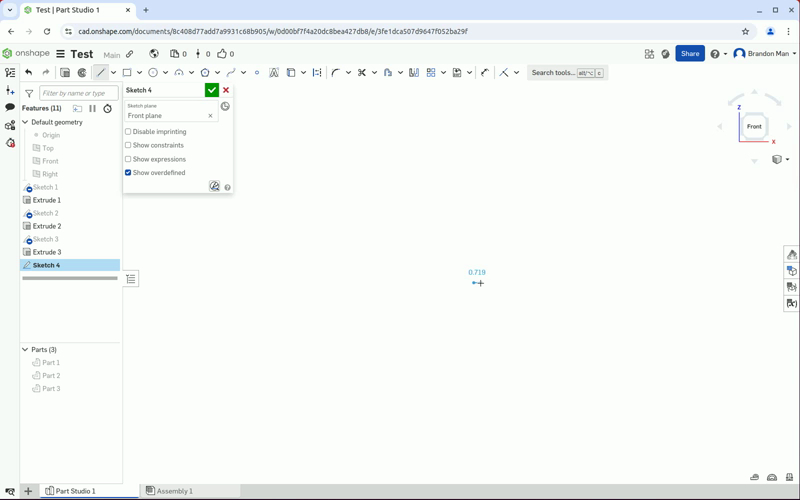
scroll(6)
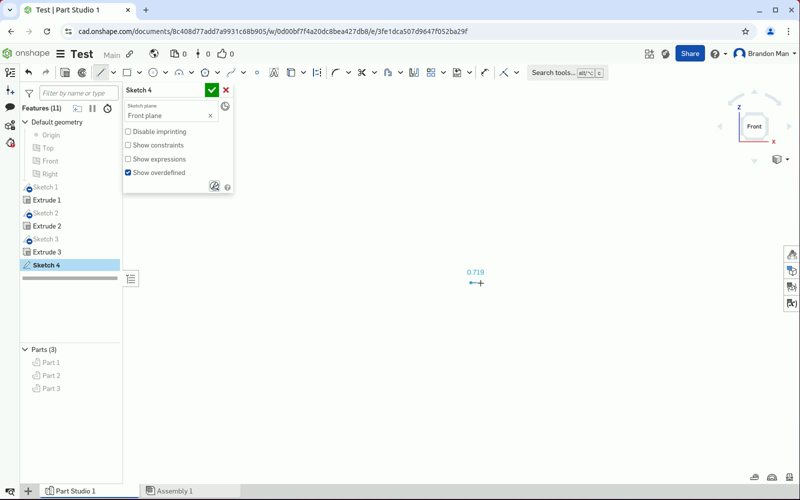
scroll(6)
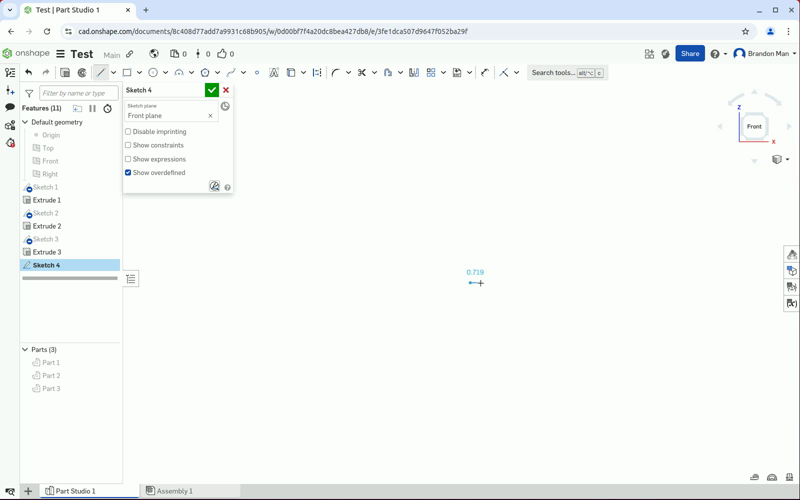
scroll(6)
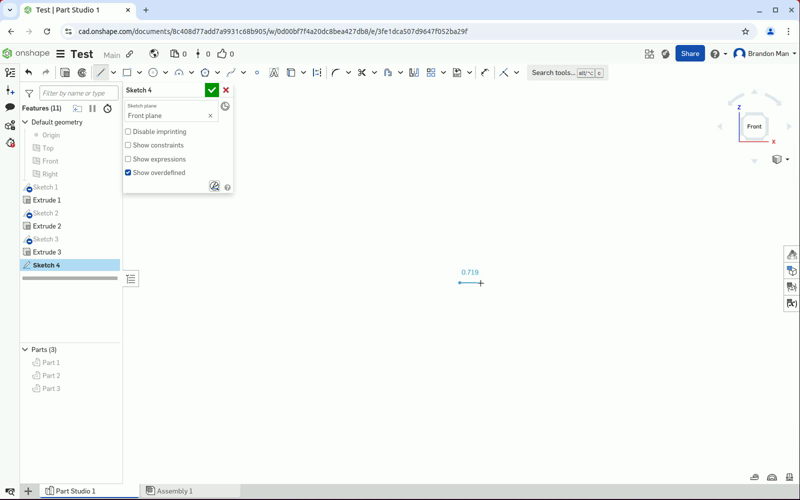
scroll(6)
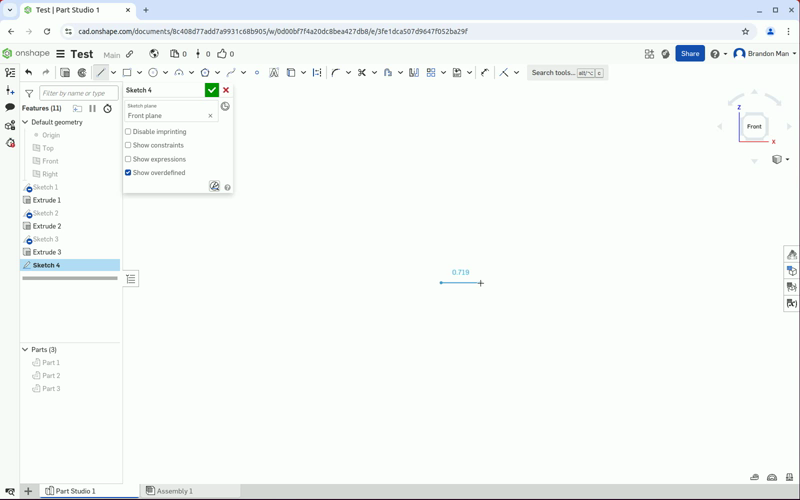
click(480, 282)
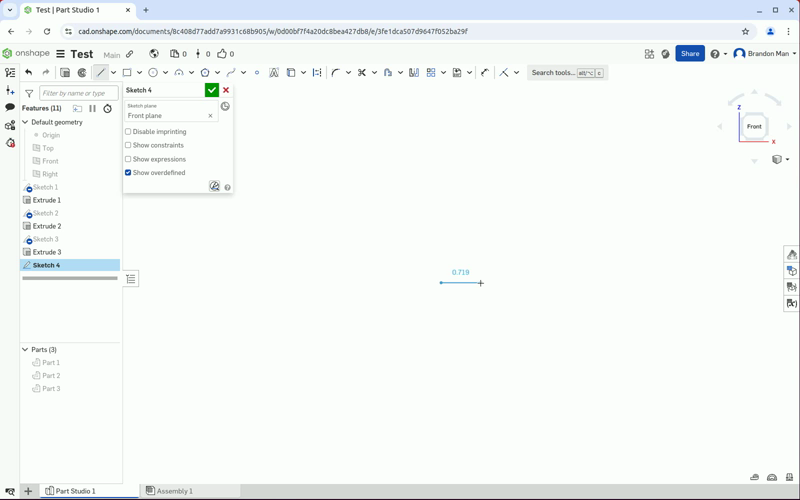
scroll(-6)
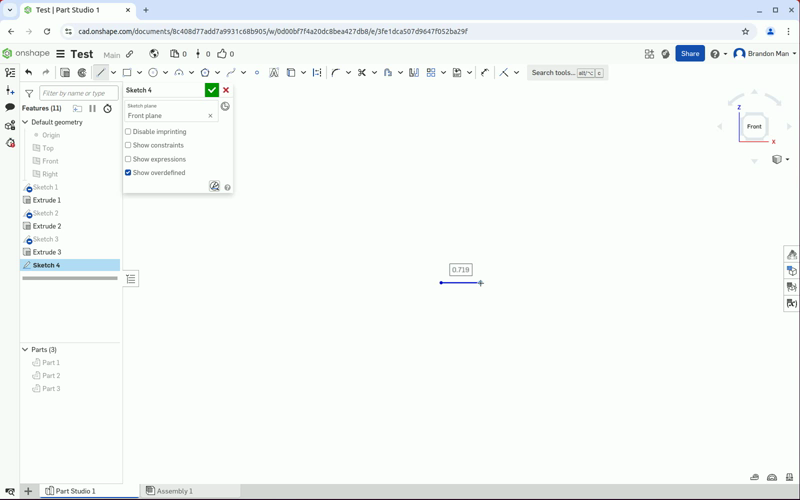
scroll(-6)
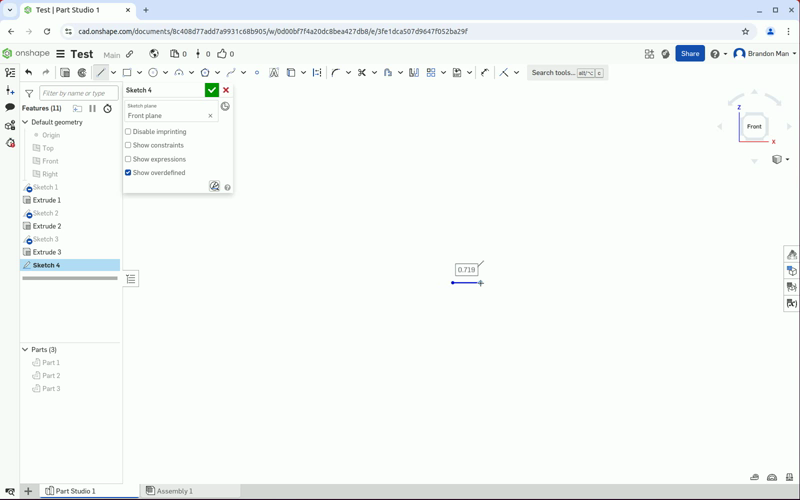
scroll(-6)
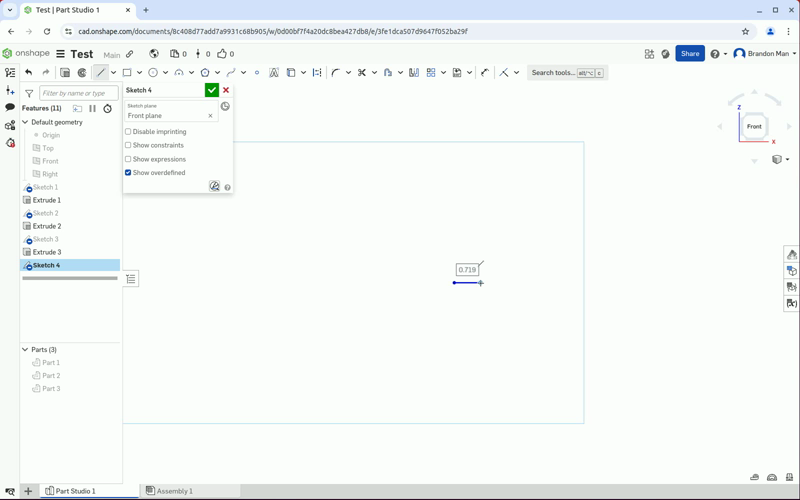
scroll(-6)
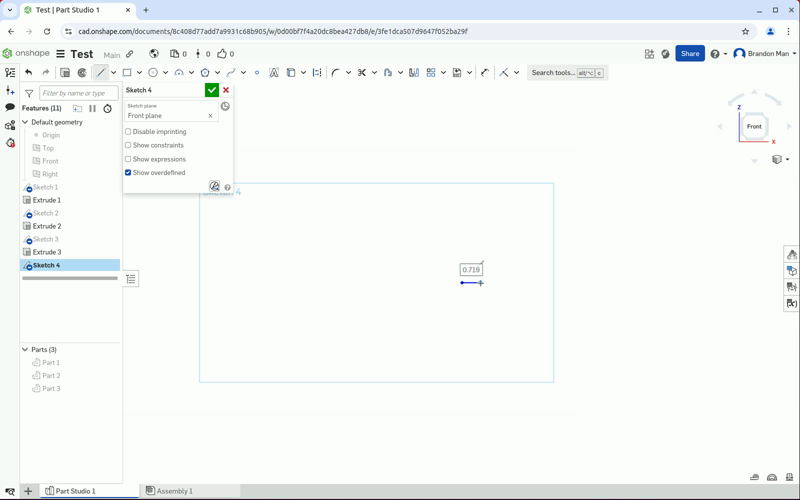
scroll(-6)
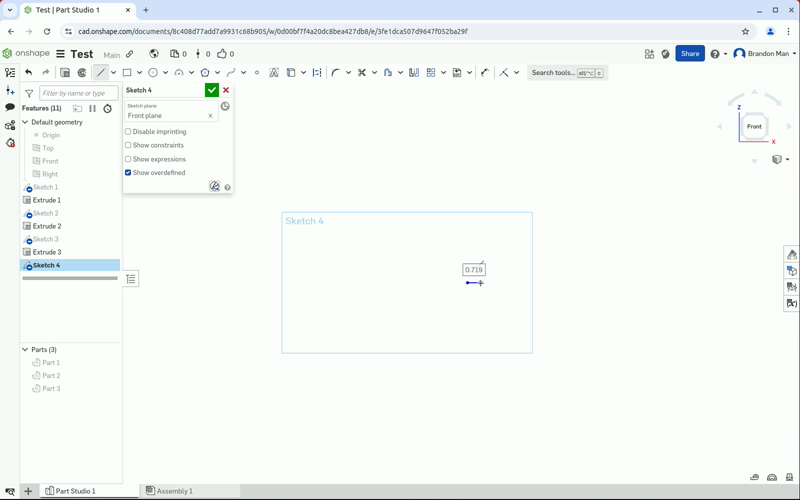
scroll(-6)
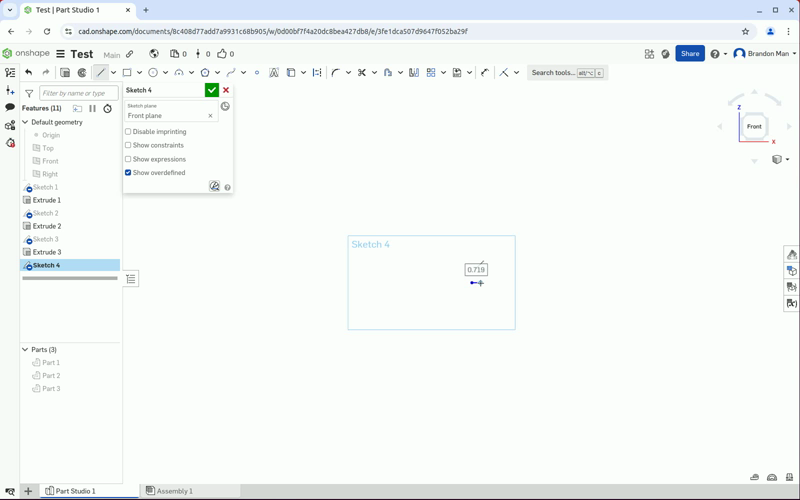
scroll(-6)
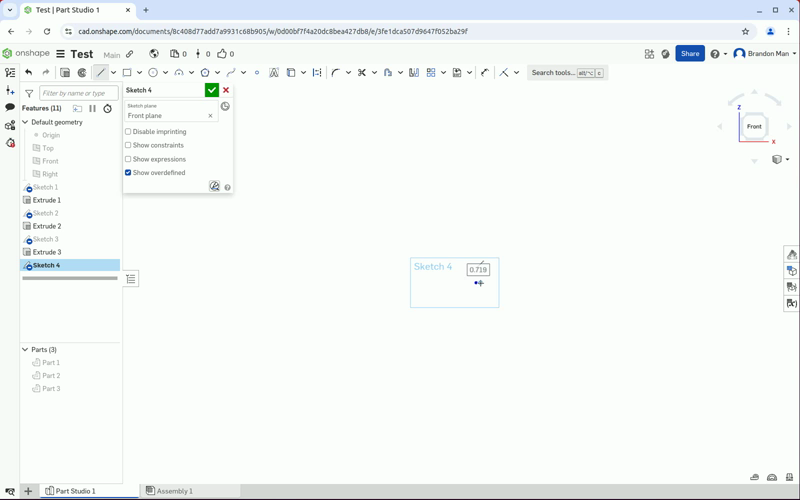
key_up(shift)
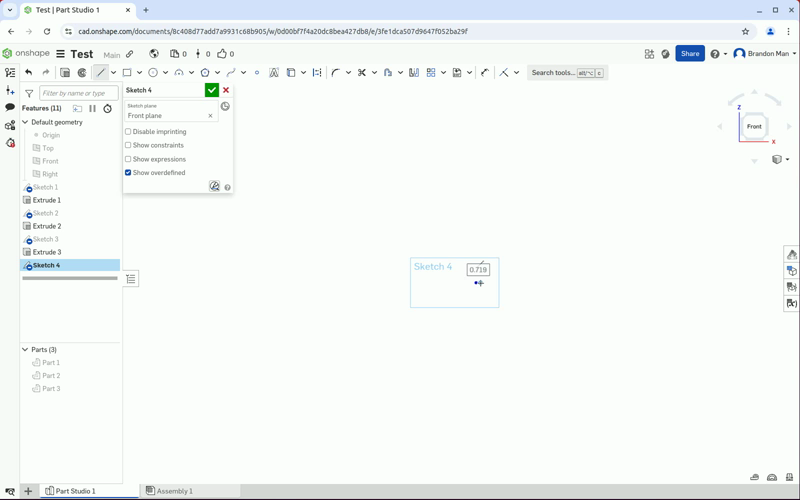
key_down(shift)
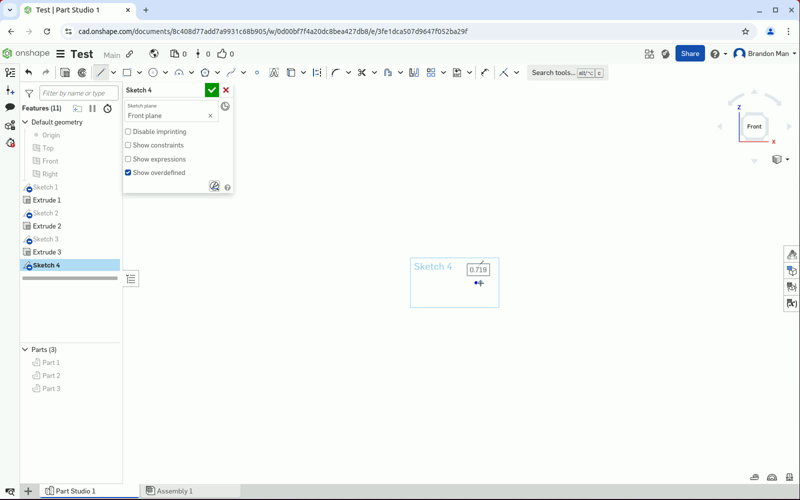
mouse_move(510, 282)
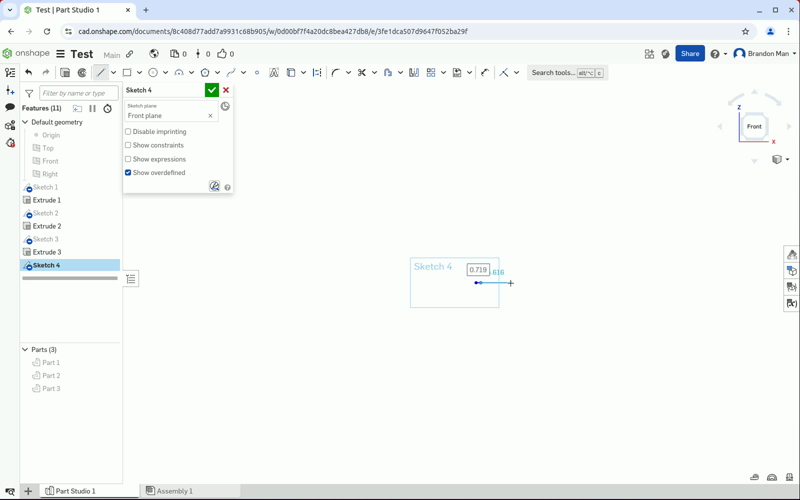
mouse_move(480, 264)
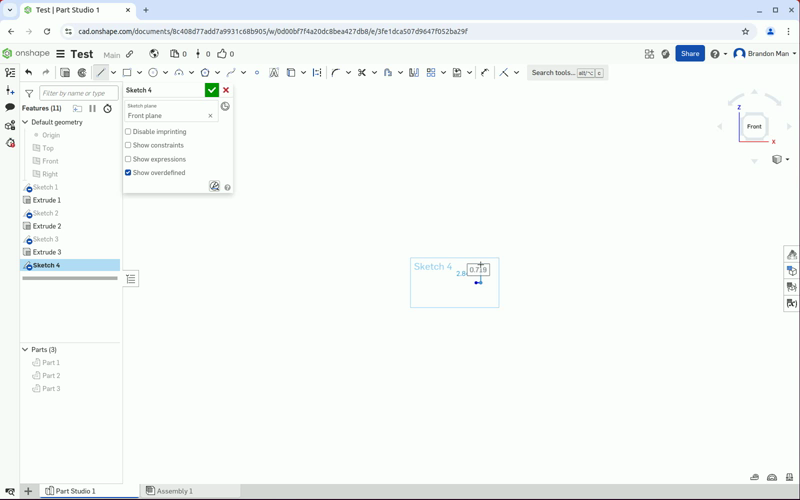
click(480, 264)
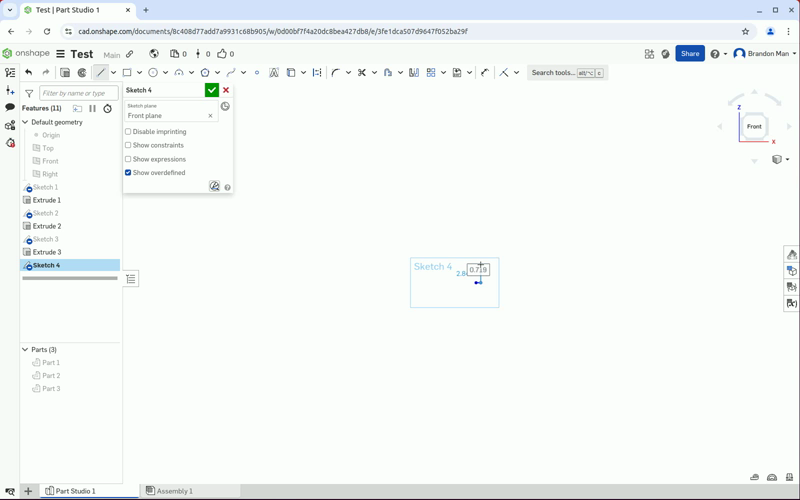
key_up(shift)
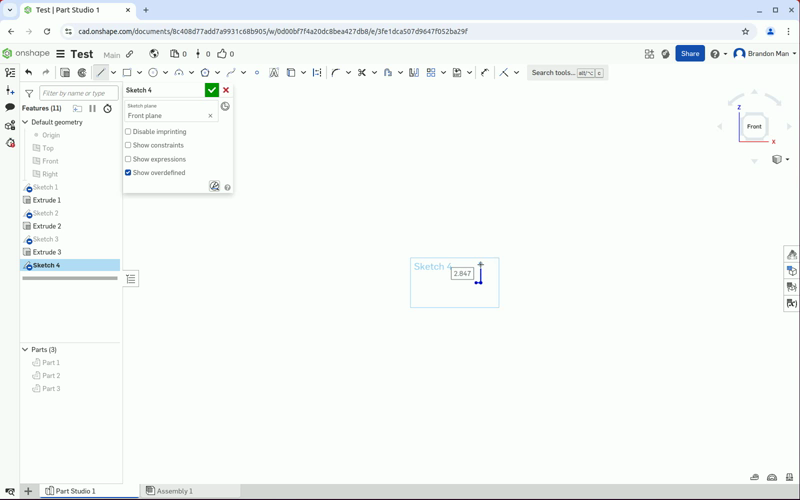
mouse_move(510, 264)
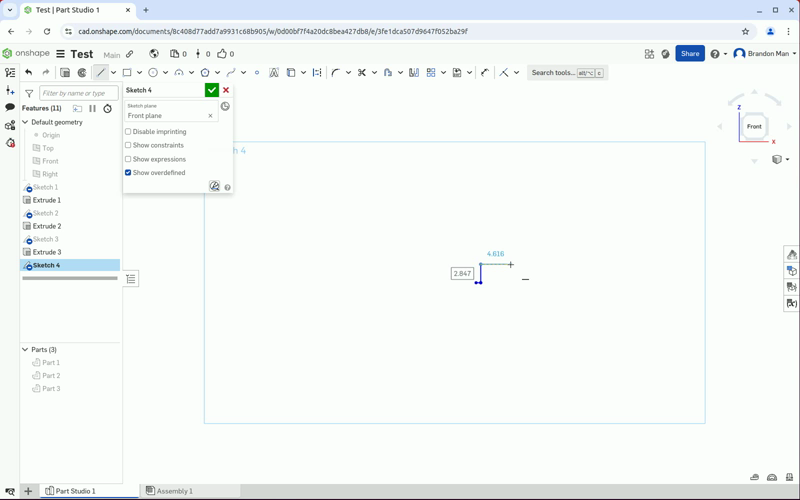
key_down(shift)
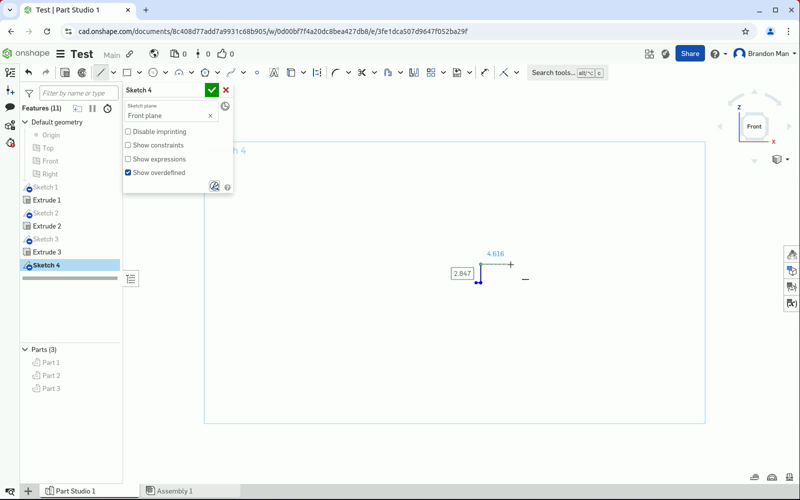
mouse_move(477, 282)
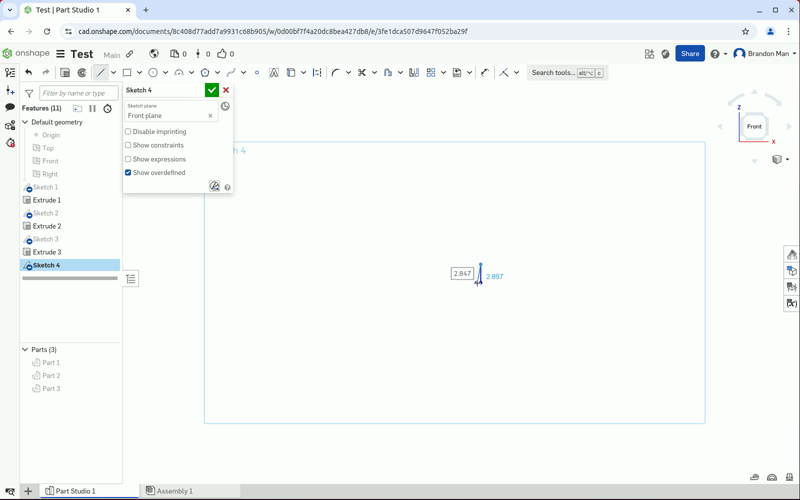
scroll(6)
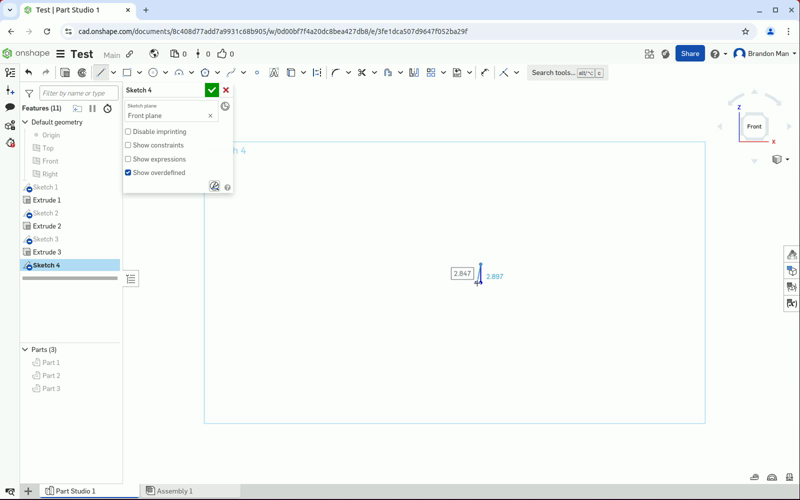
scroll(6)
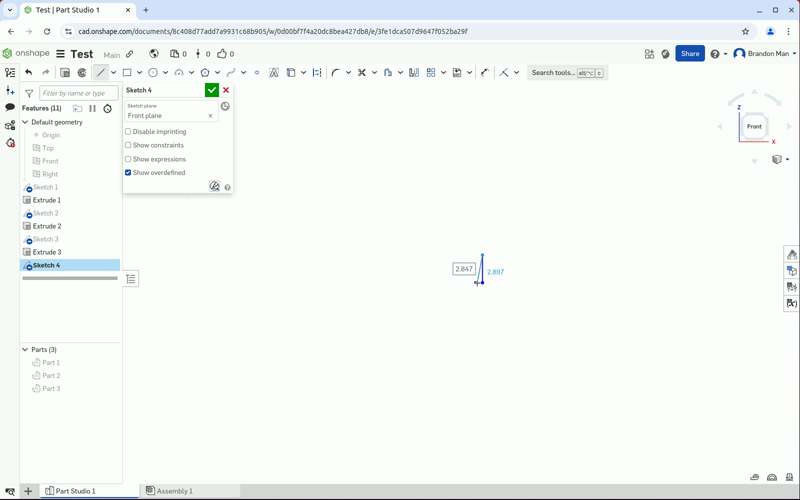
scroll(6)
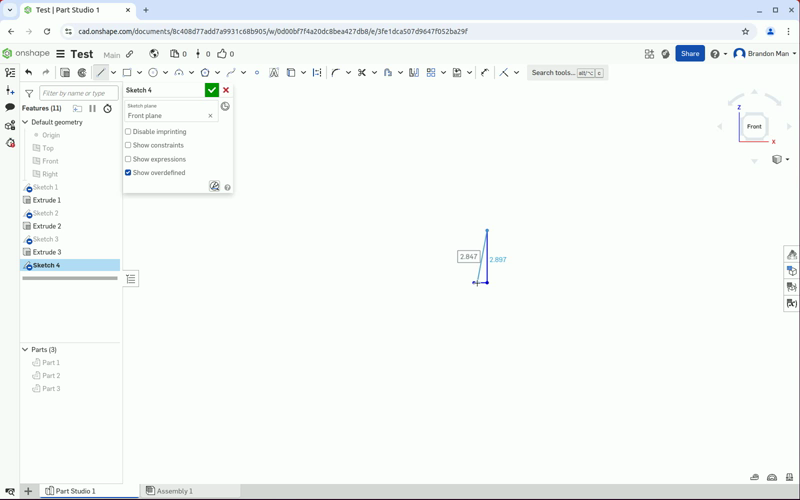
scroll(6)
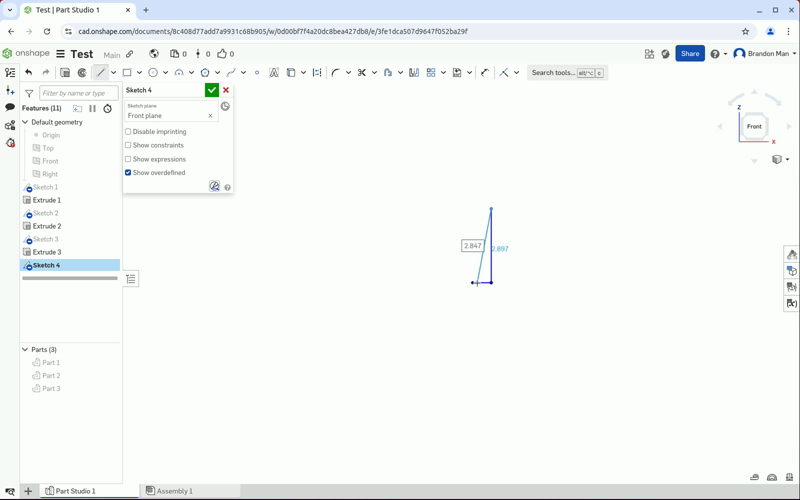
scroll(6)
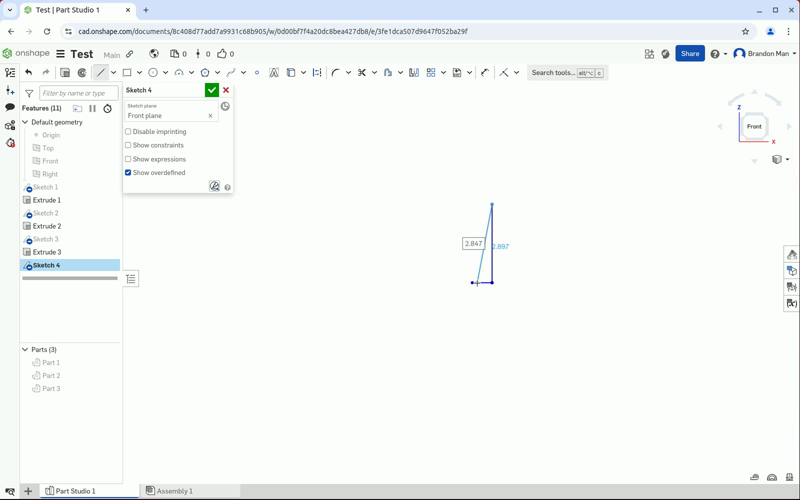
scroll(6)
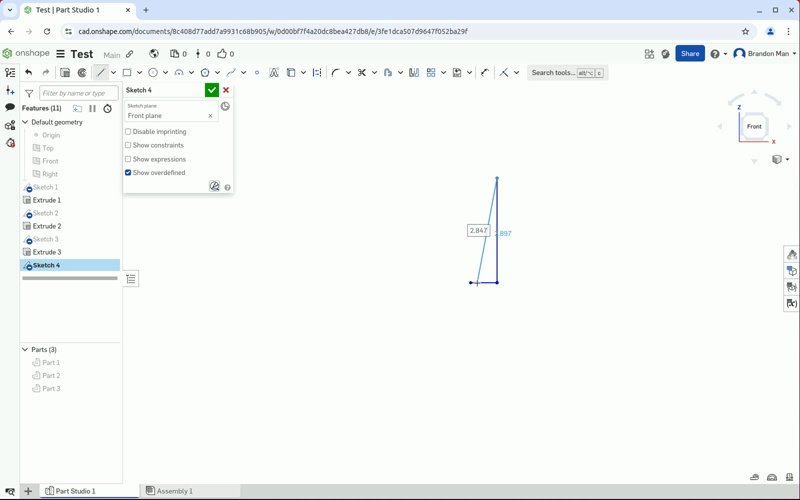
scroll(6)
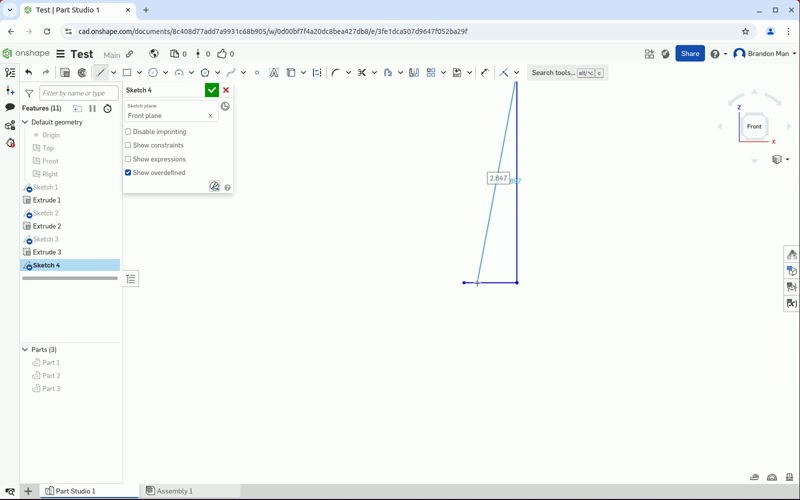
key_up(shift)
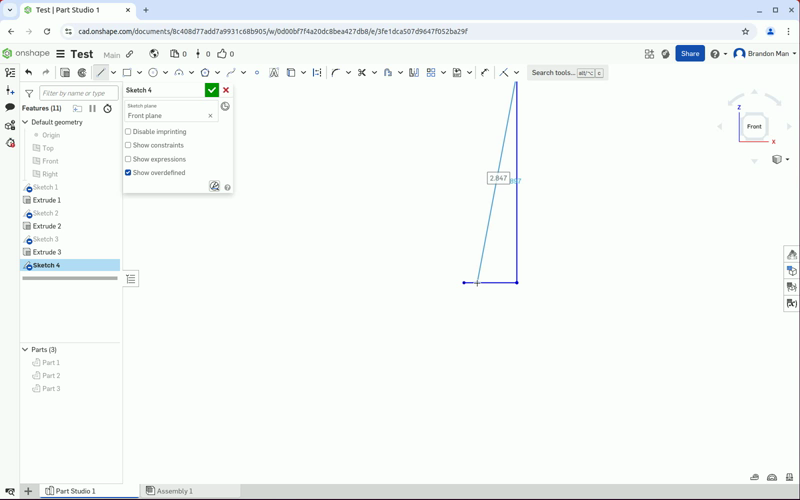
click(477, 282)
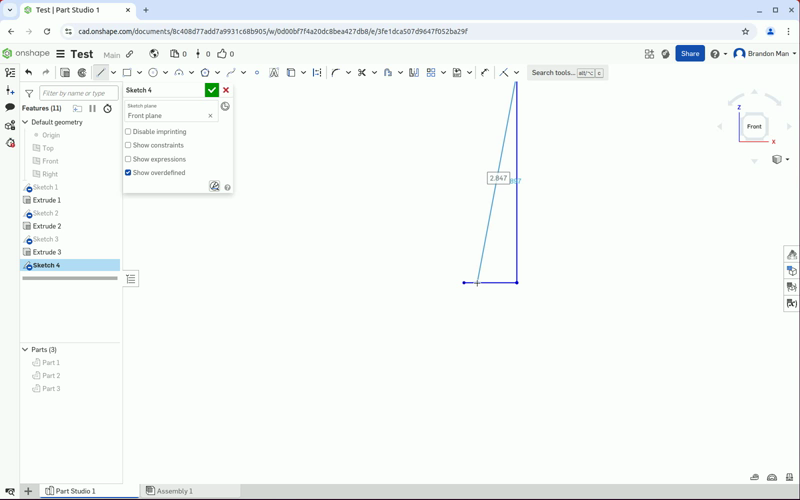
scroll(-6)
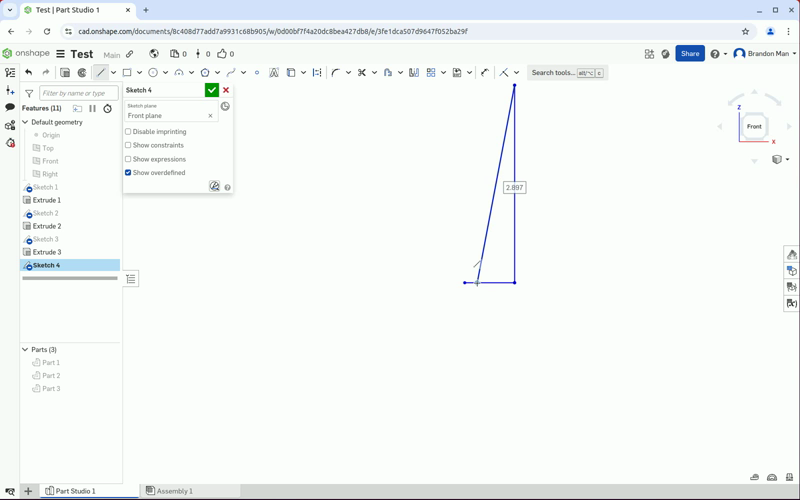
scroll(-6)
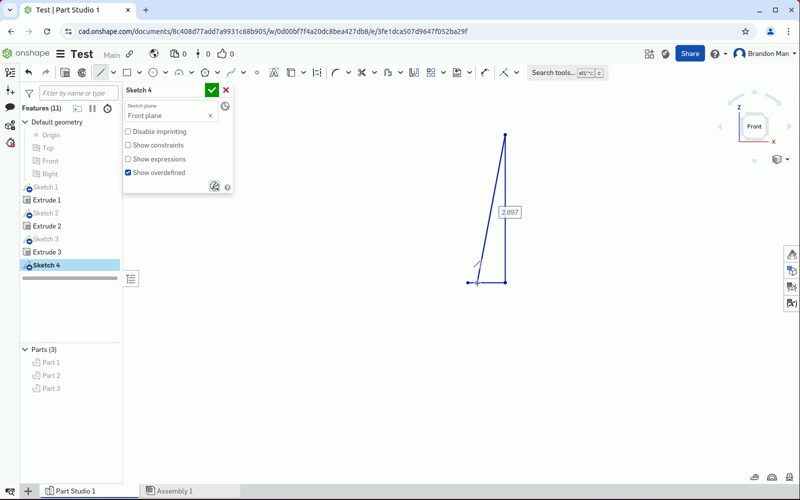
scroll(-6)
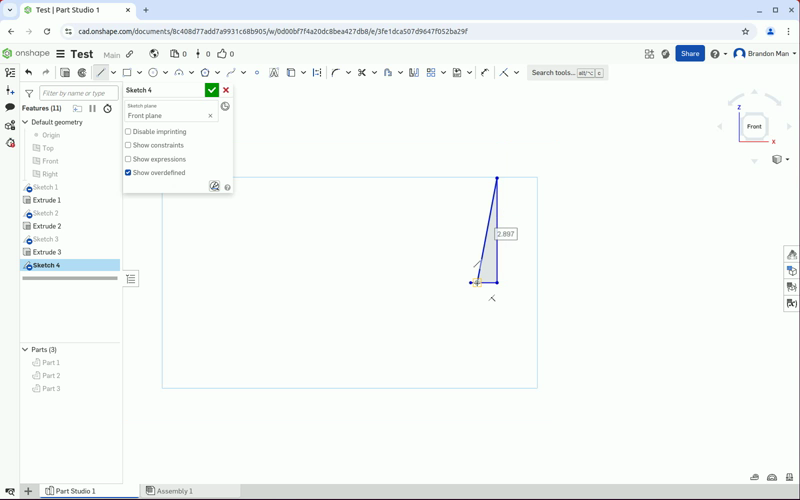
scroll(-6)
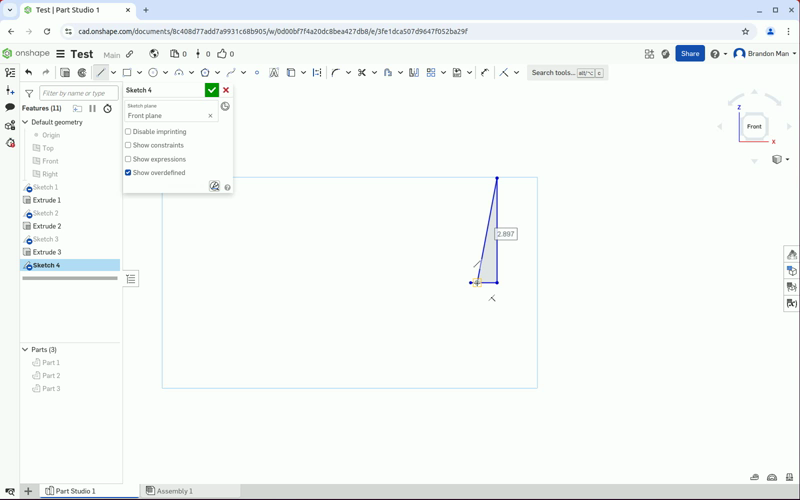
scroll(-6)
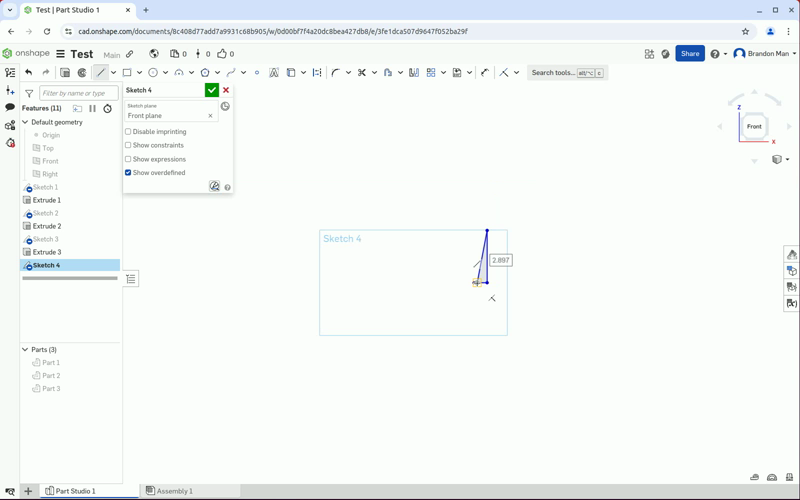
scroll(-6)
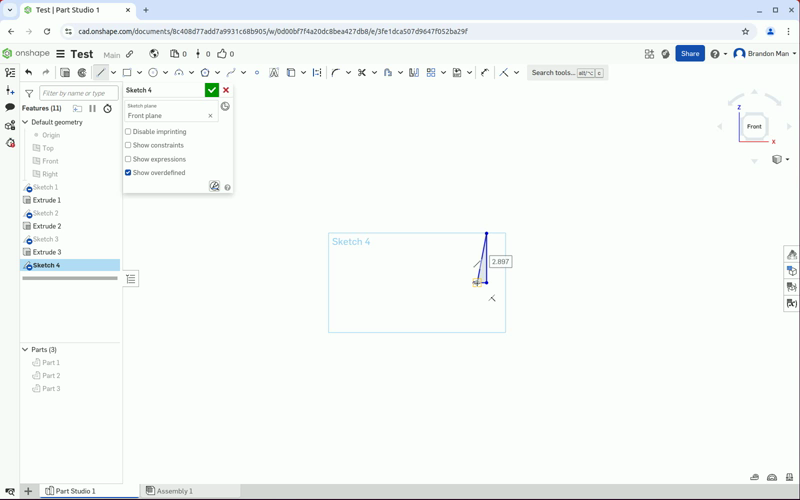
scroll(-6)
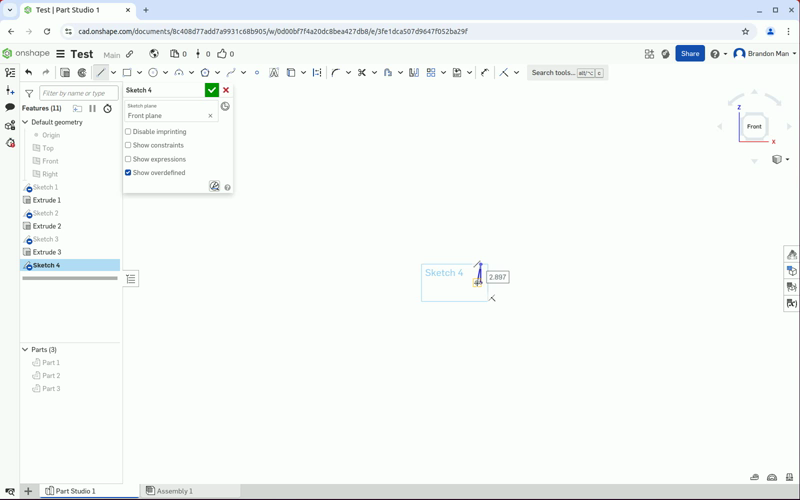
key(esc)
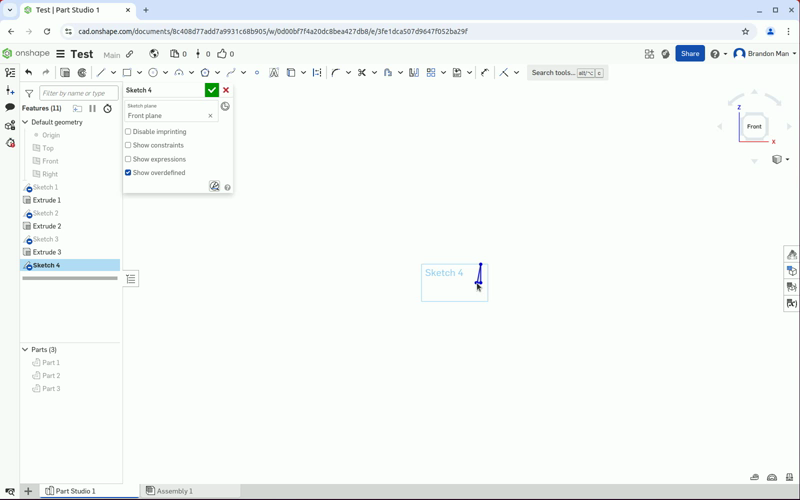
mouse_move(479, 278)
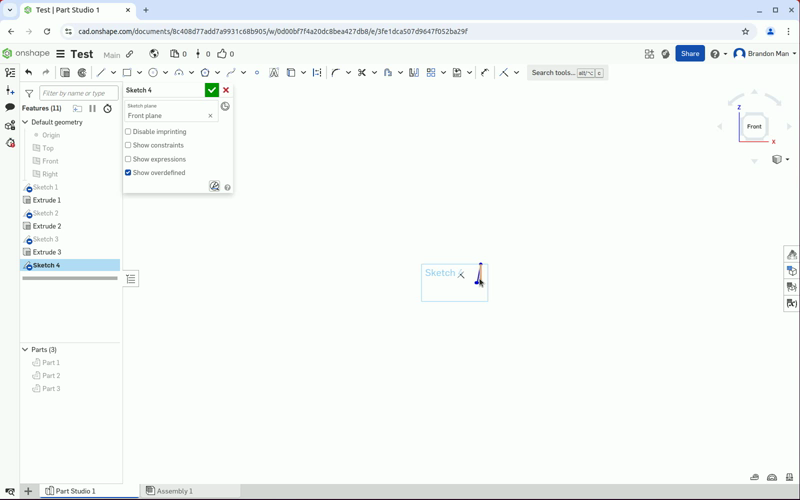
scroll(6)
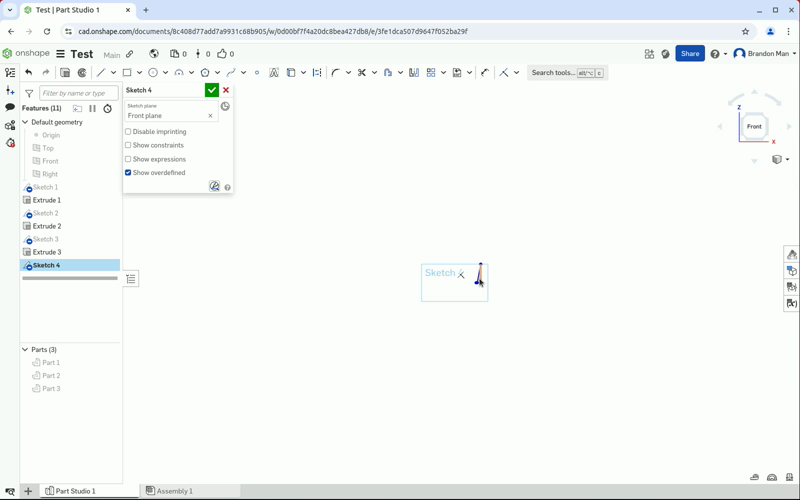
scroll(6)
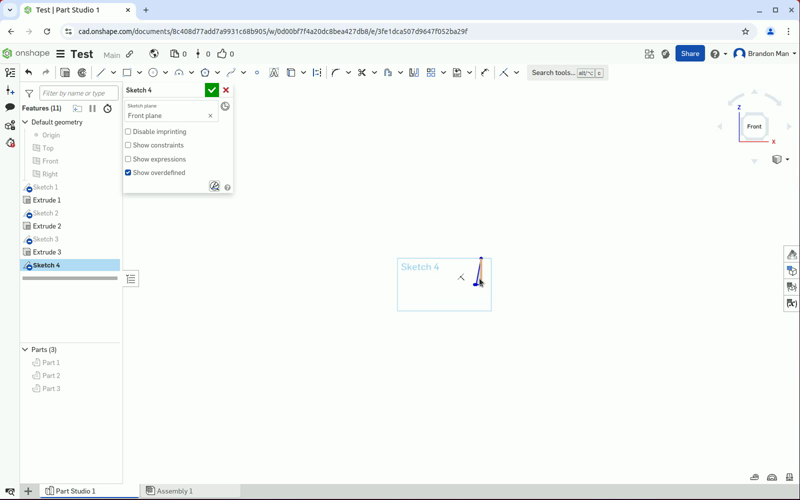
scroll(6)
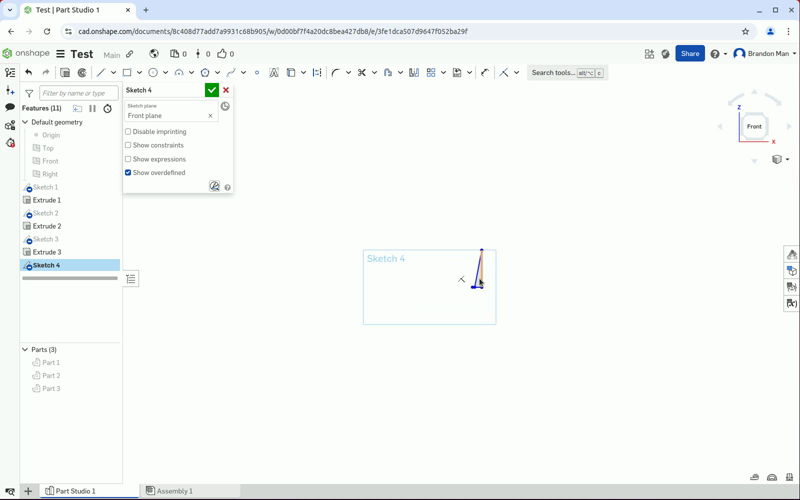
scroll(6)
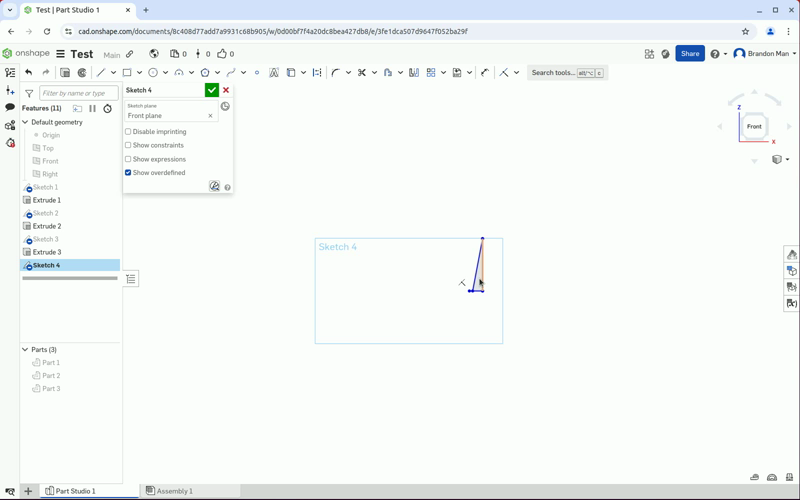
scroll(6)
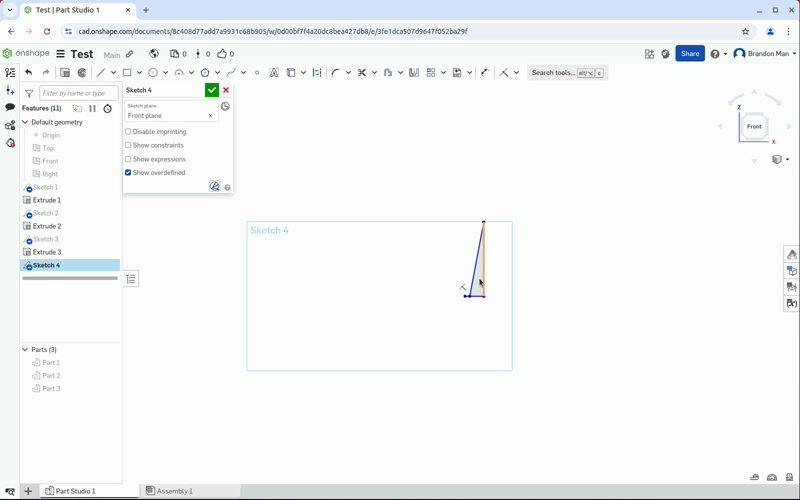
scroll(6)
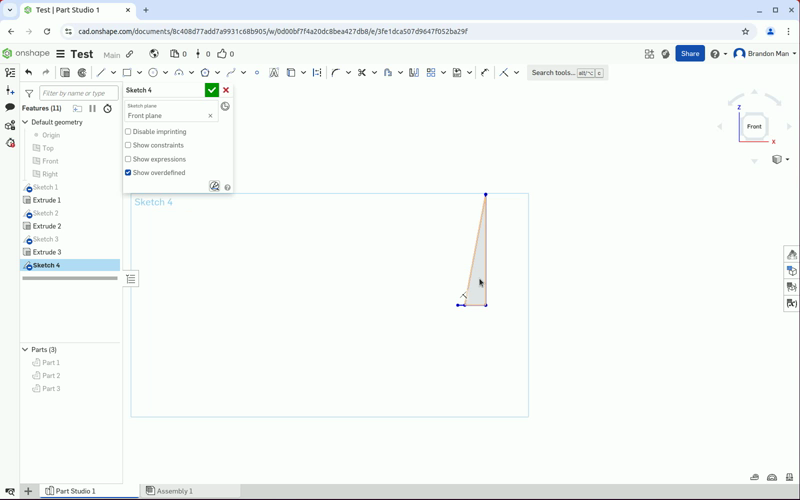
scroll(6)
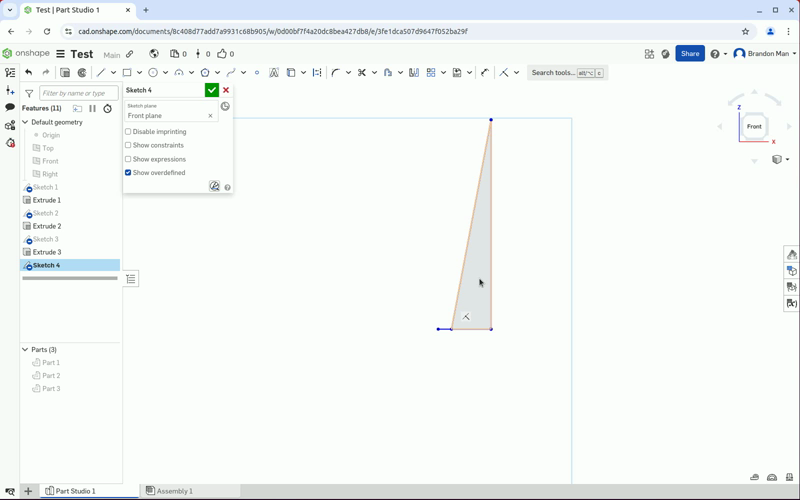
click(479, 278)
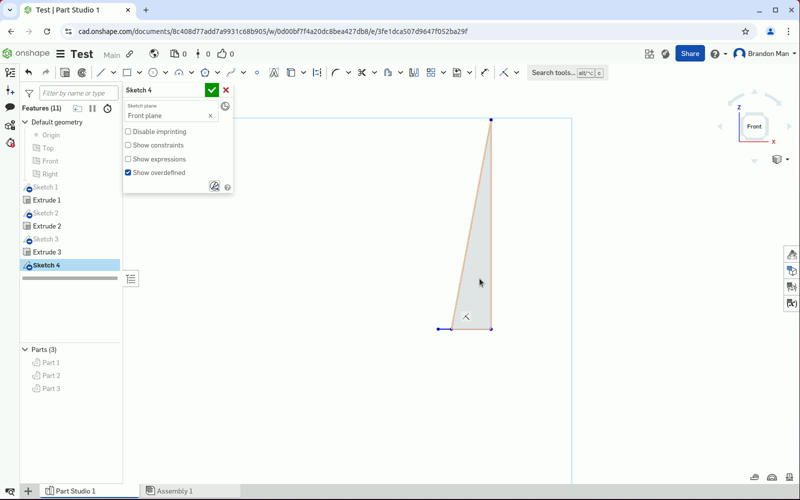
scroll(-6)
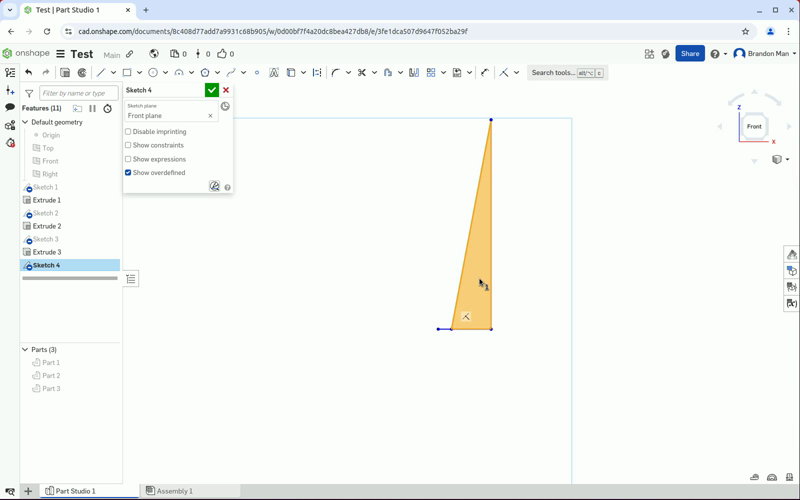
scroll(-6)
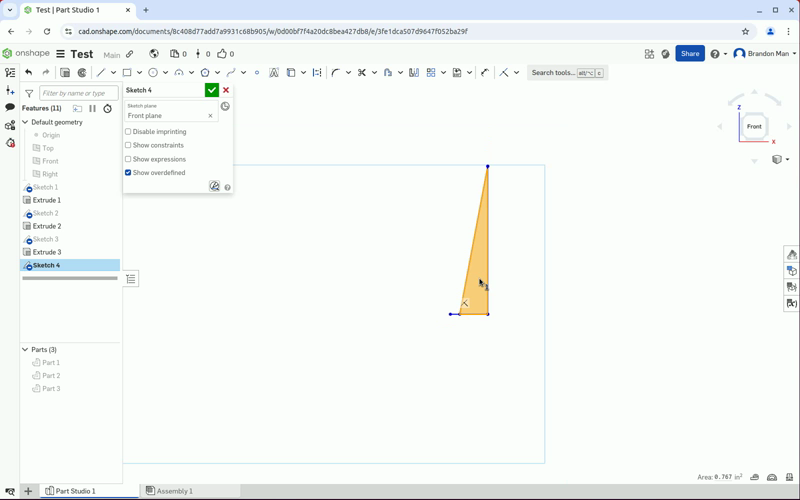
scroll(-6)
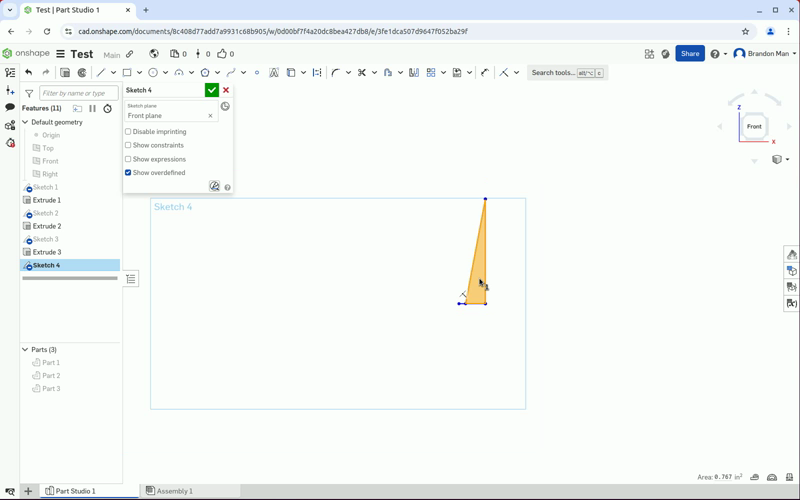
scroll(-6)
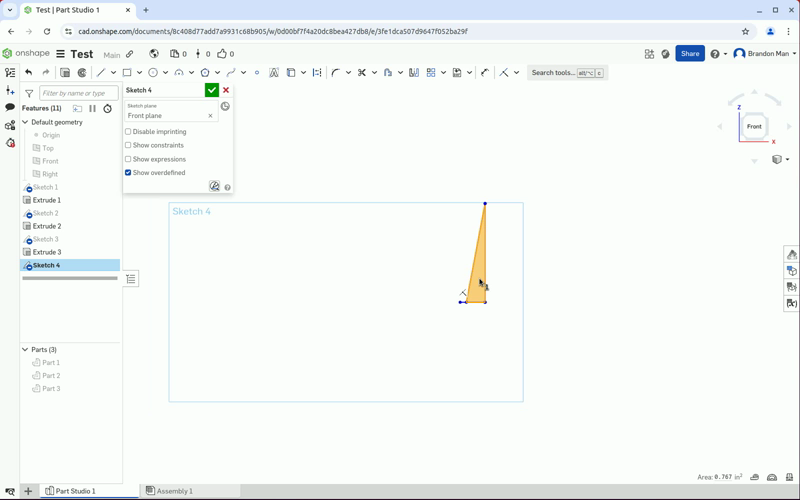
scroll(-6)
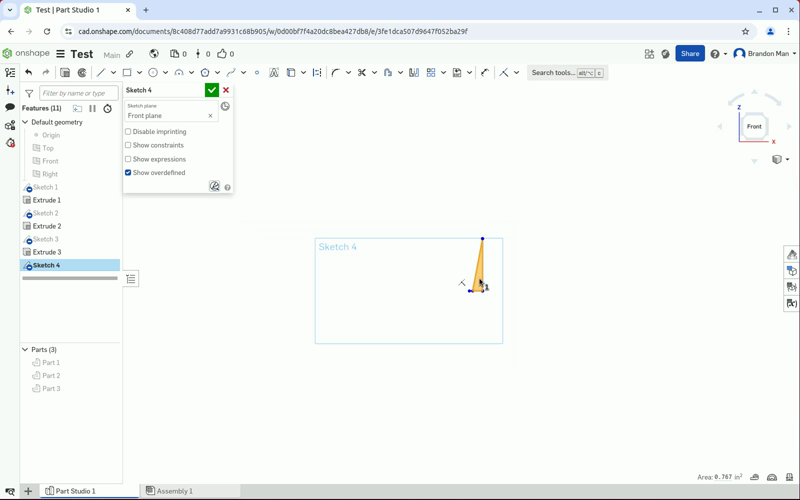
scroll(-6)
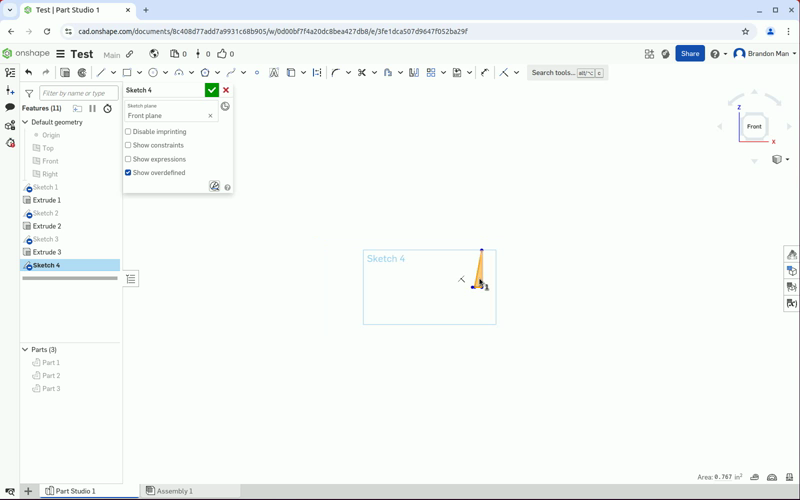
scroll(-6)
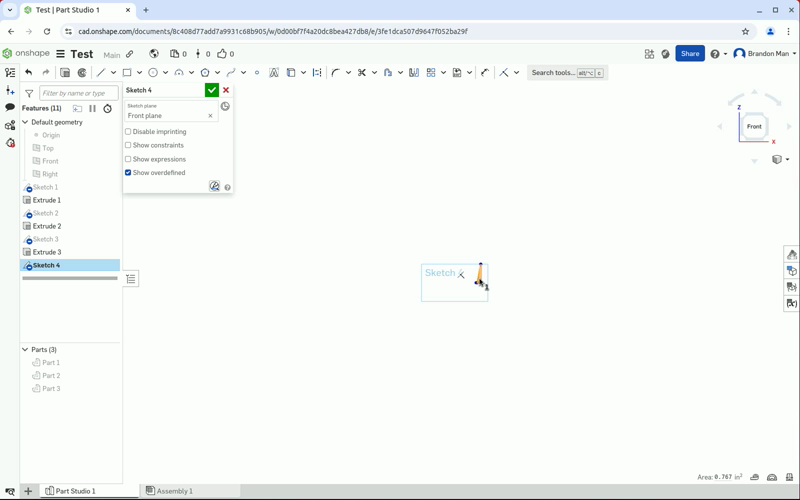
mouse_move(73, 352)
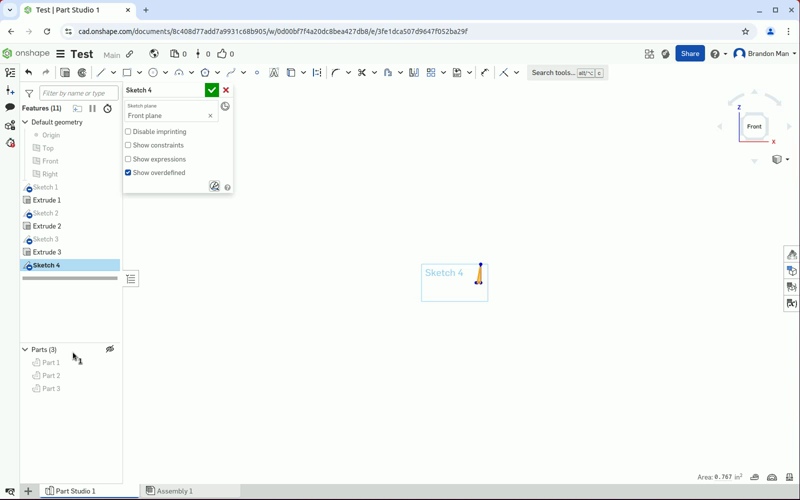
key(shift+y)
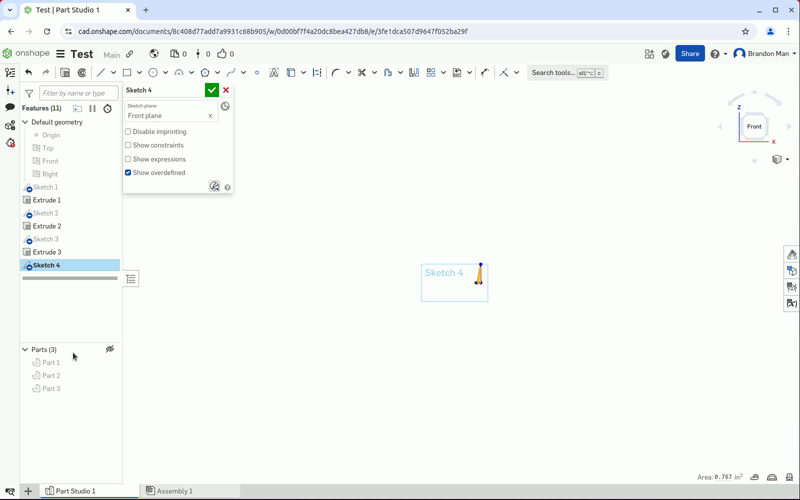
key(shift+e)
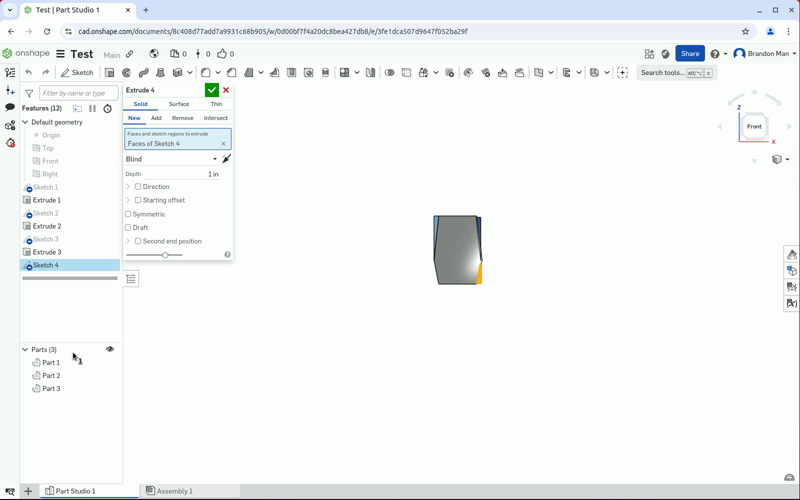
mouse_move(143, 106)
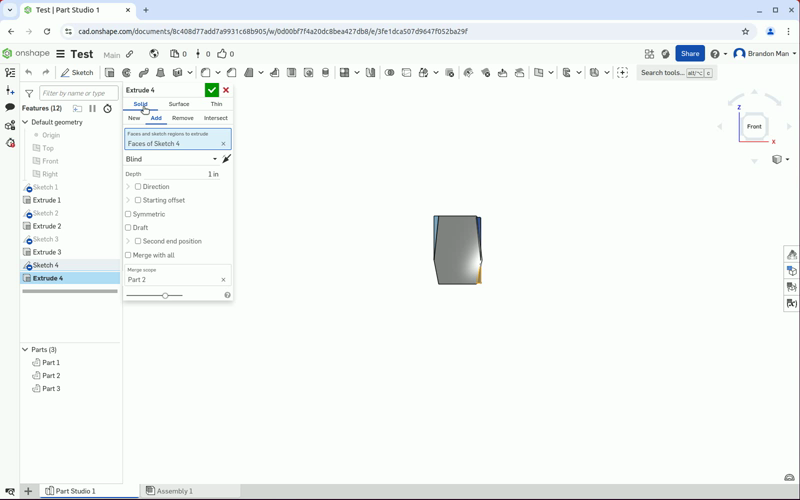
click(143, 106)
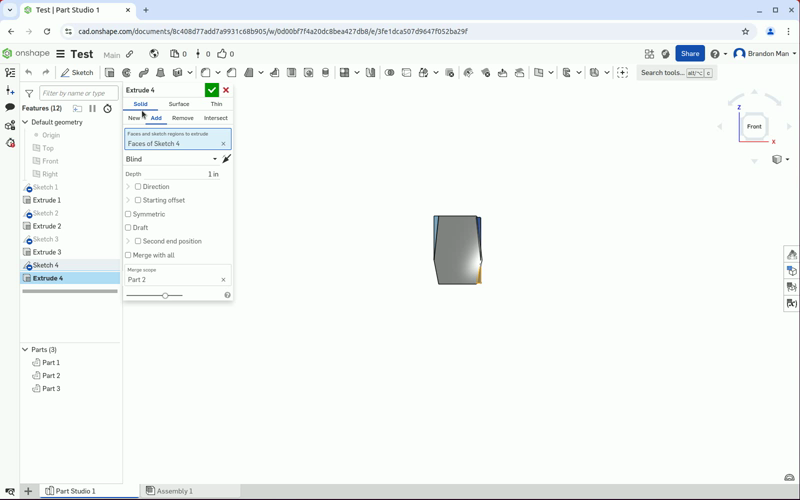
mouse_move(137, 120)
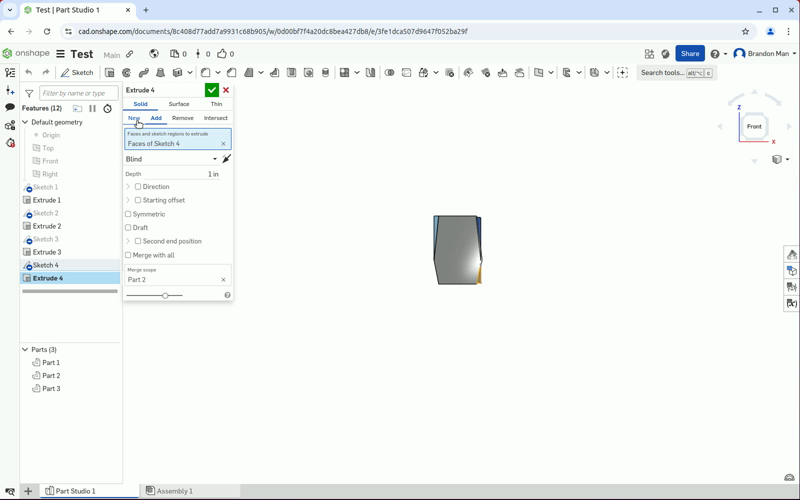
click(137, 120)
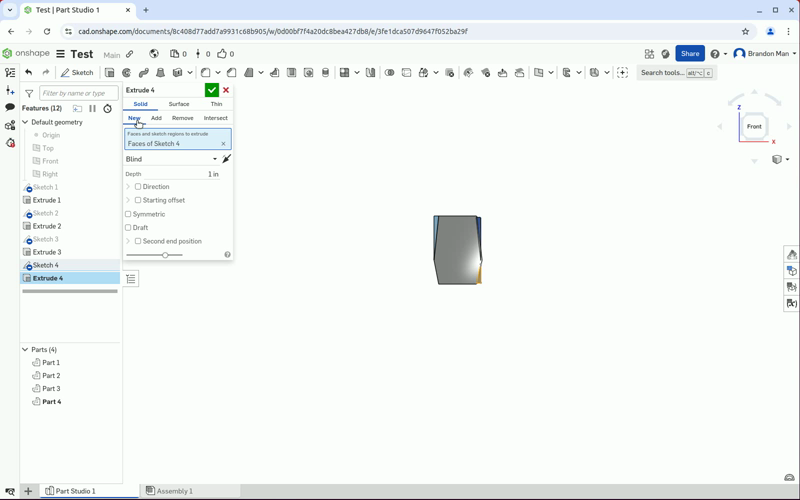
key(tab, 4)
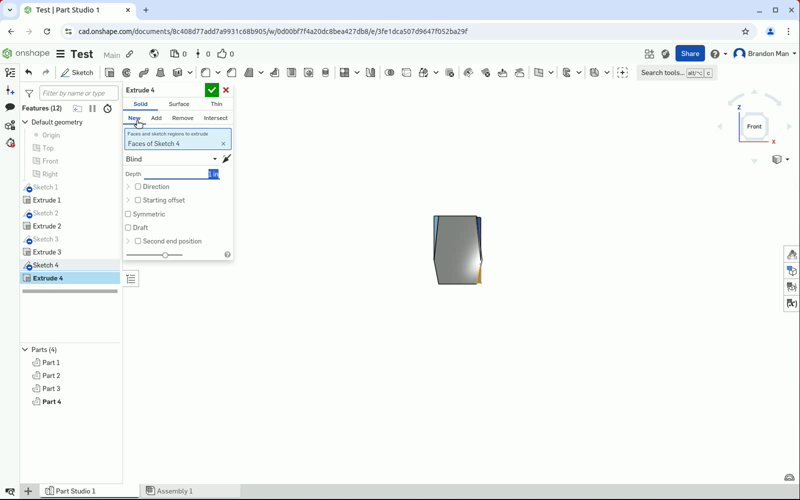
text(23.108)
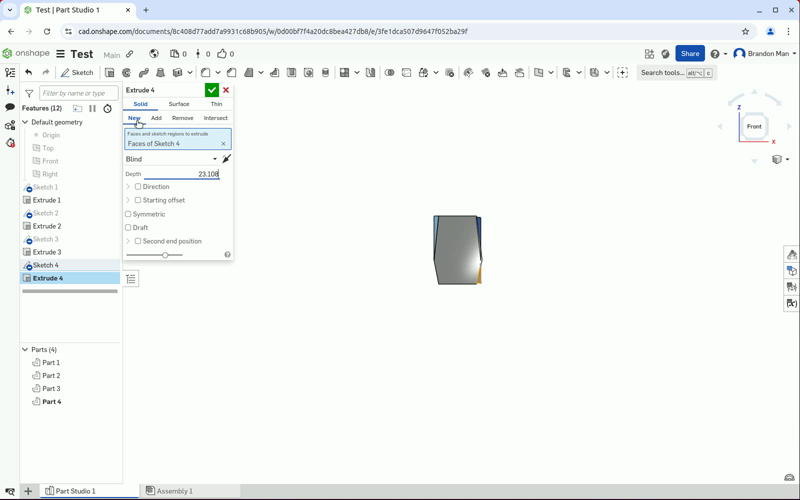
key(enter)
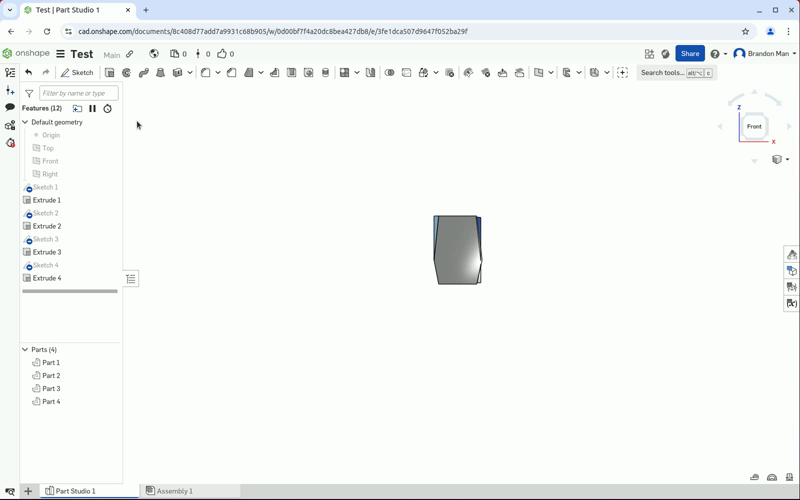
key(shift+h)
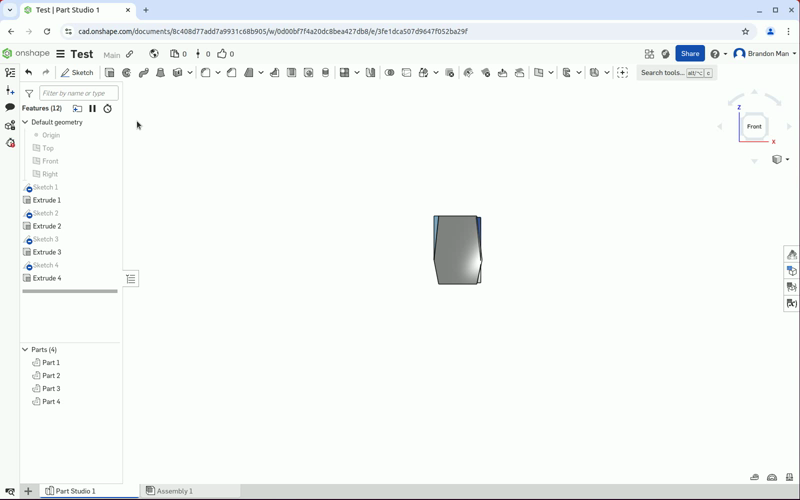
key(shift+h)
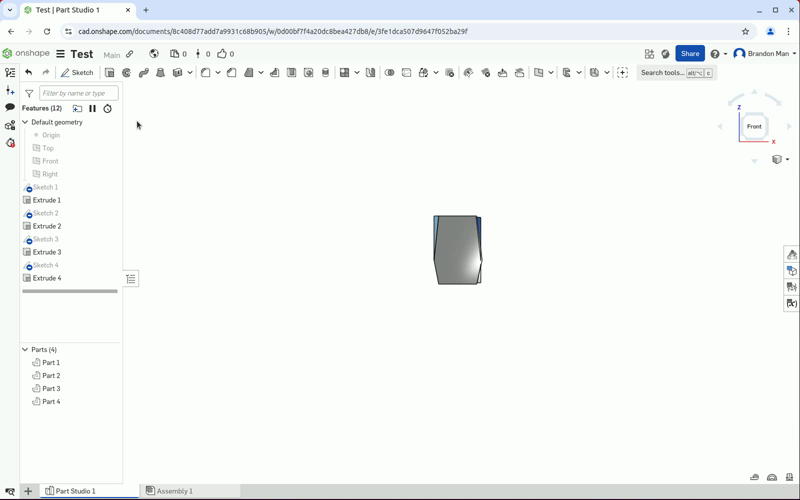
mouse_move(73, 189)
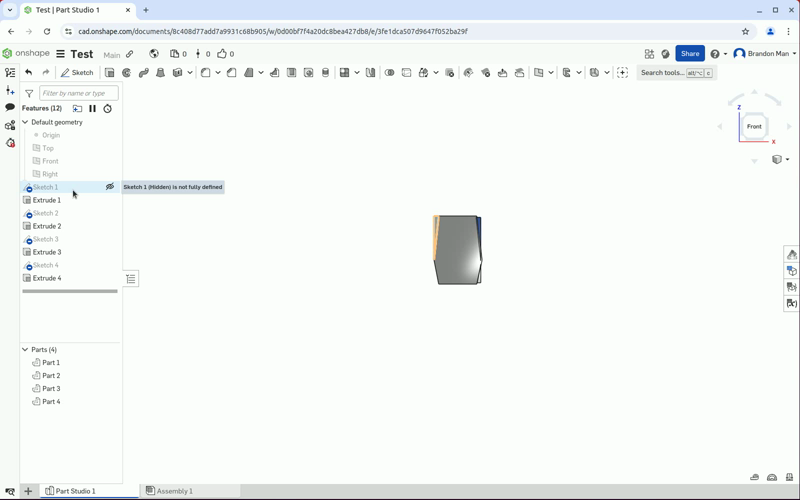
click(73, 189)
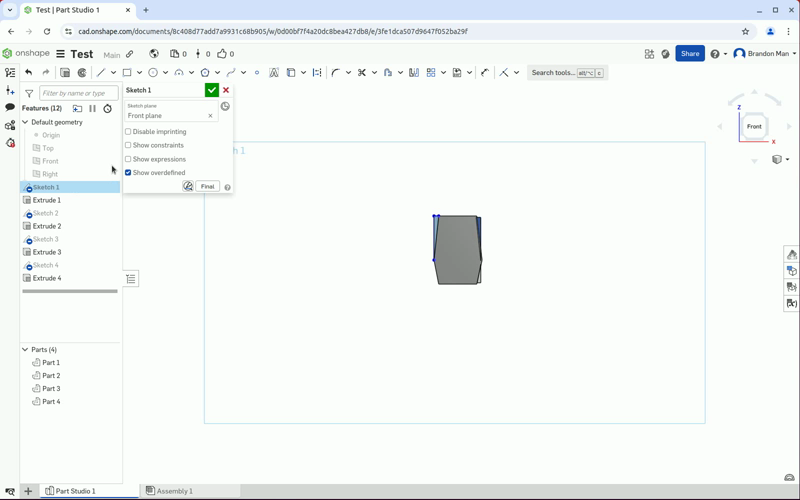
mouse_move(229, 92)
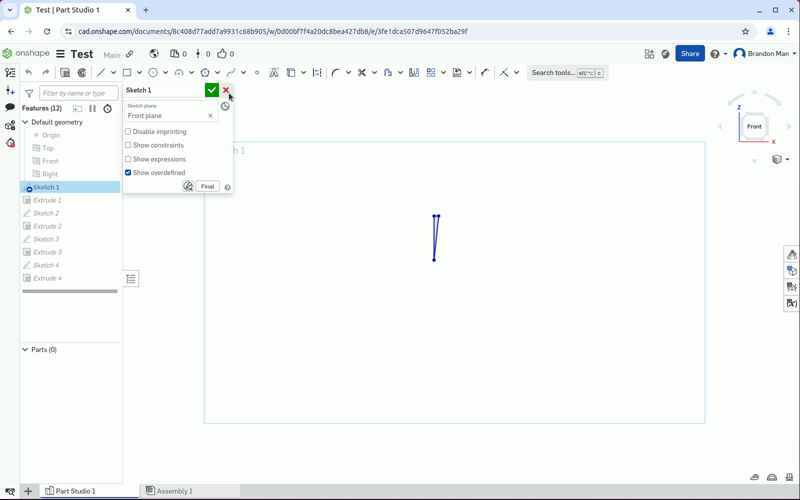
click(229, 92)
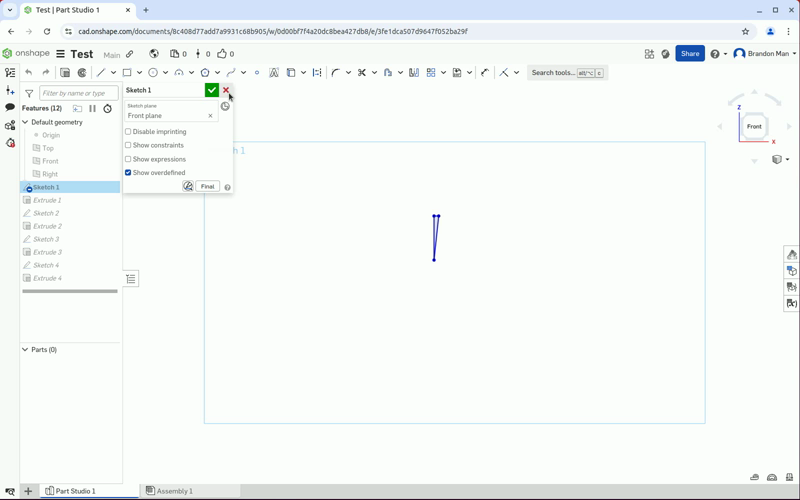
key(shift+s)
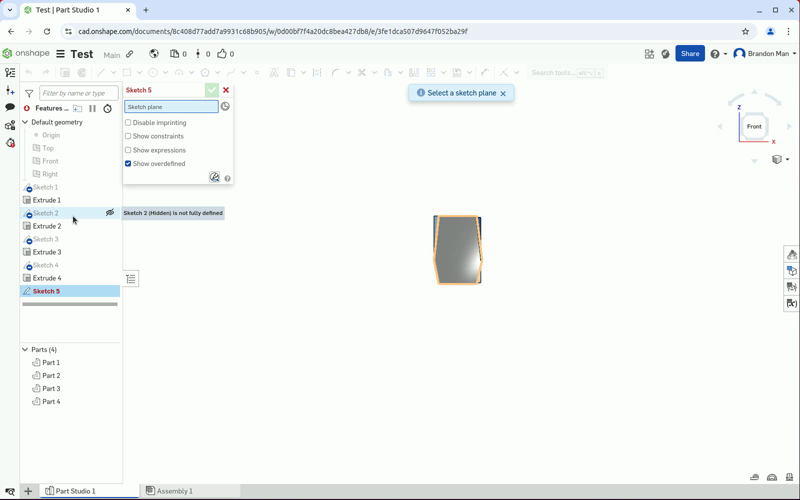
scroll(3)
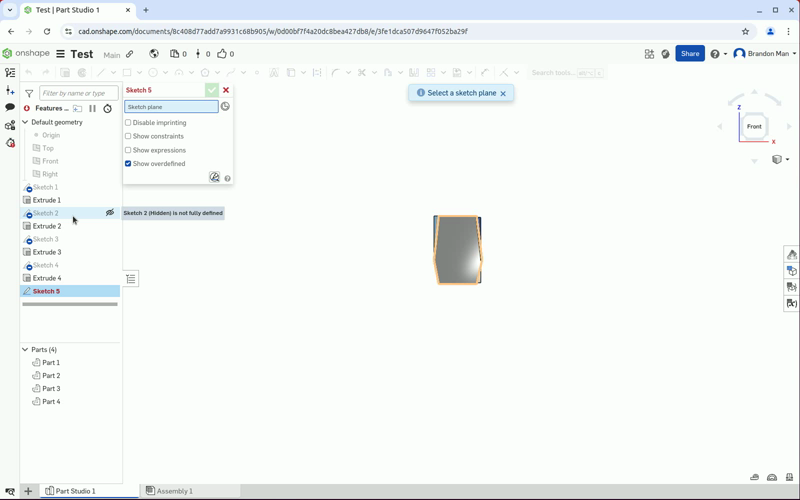
mouse_move(73, 163)
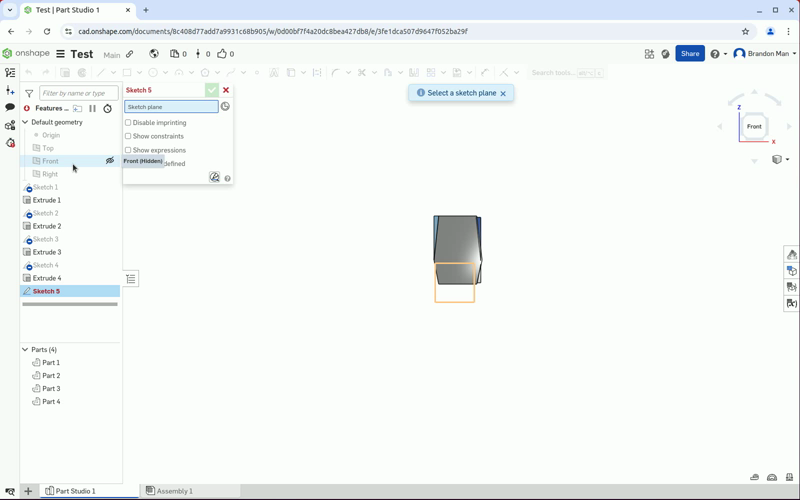
click(73, 163)
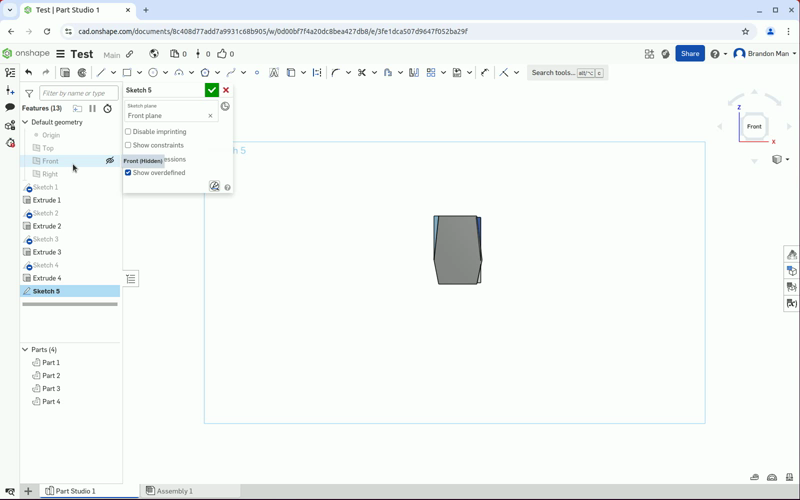
mouse_move(73, 352)
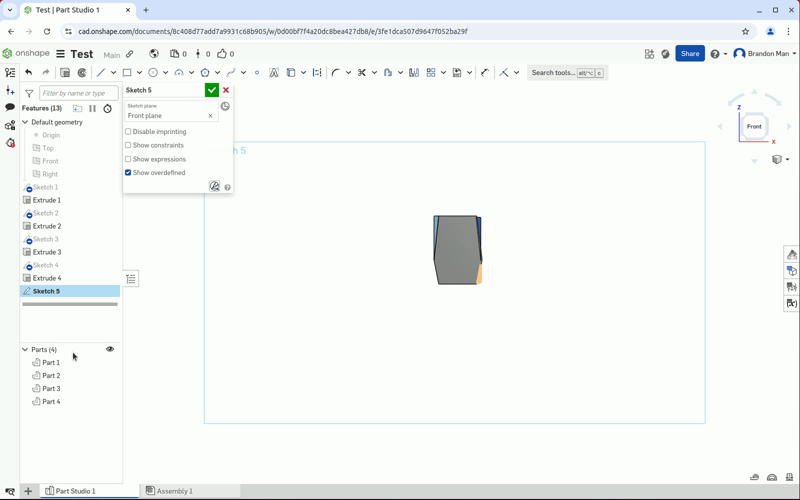
key(y)
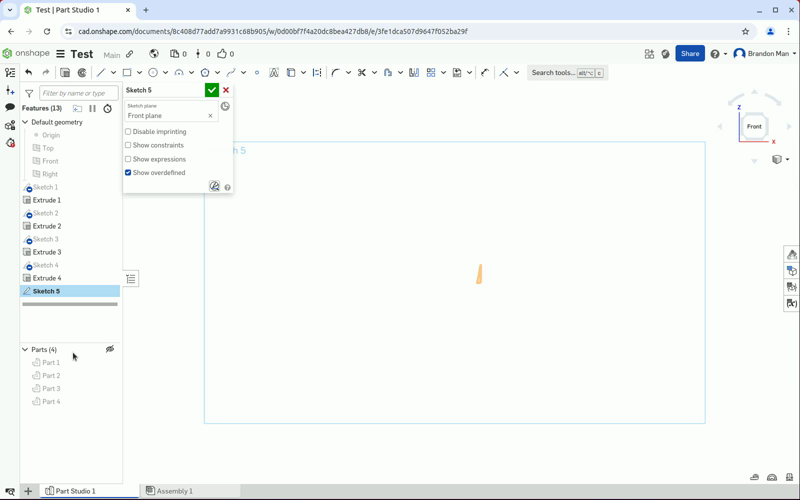
key(l)
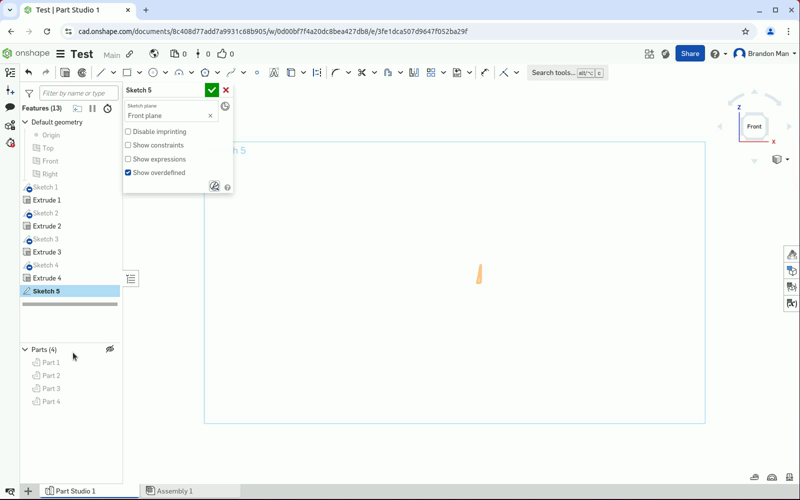
key_down(shift)
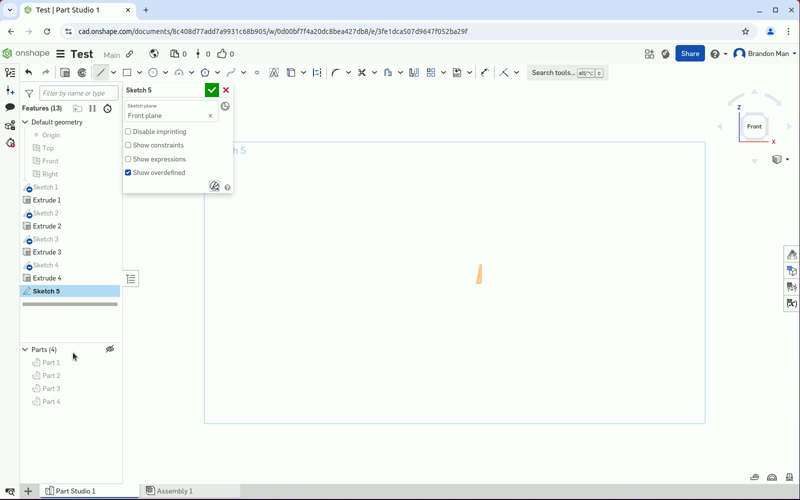
mouse_move(445, 282)
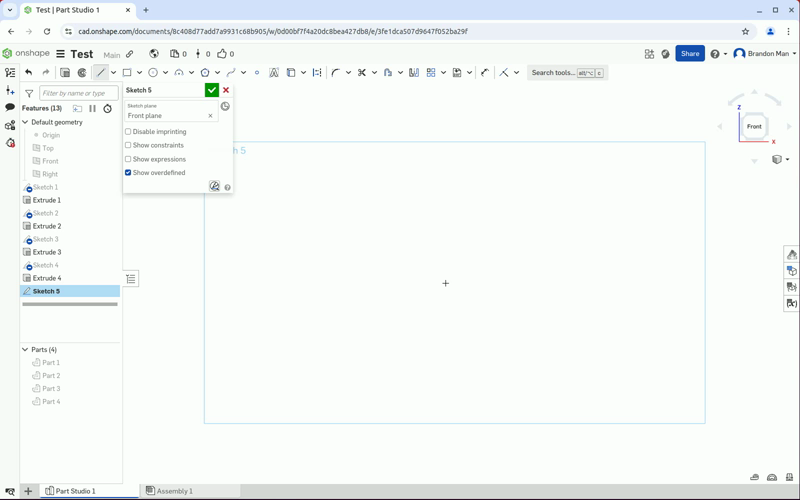
click(445, 282)
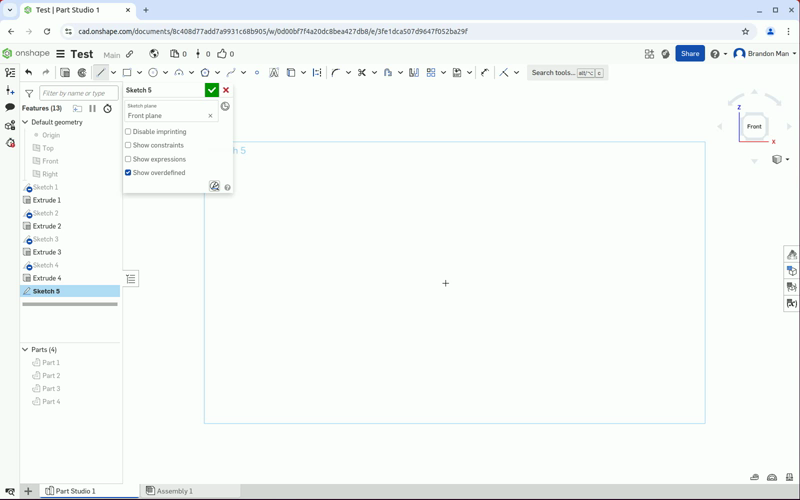
key_up(shift)
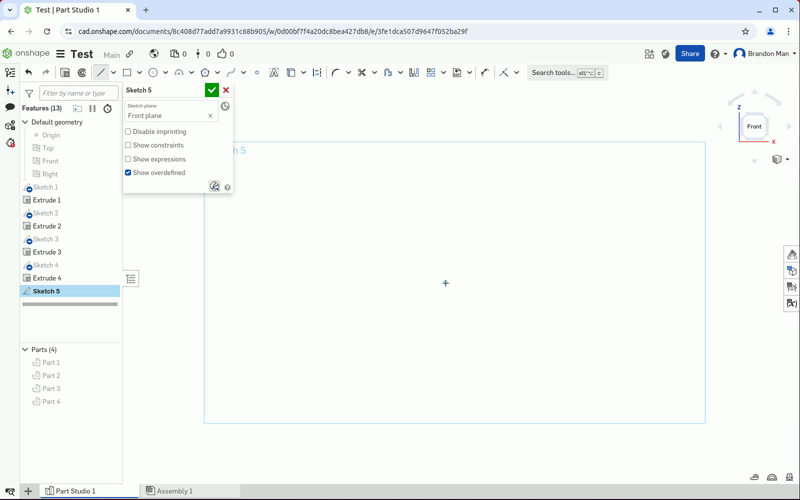
key_down(shift)
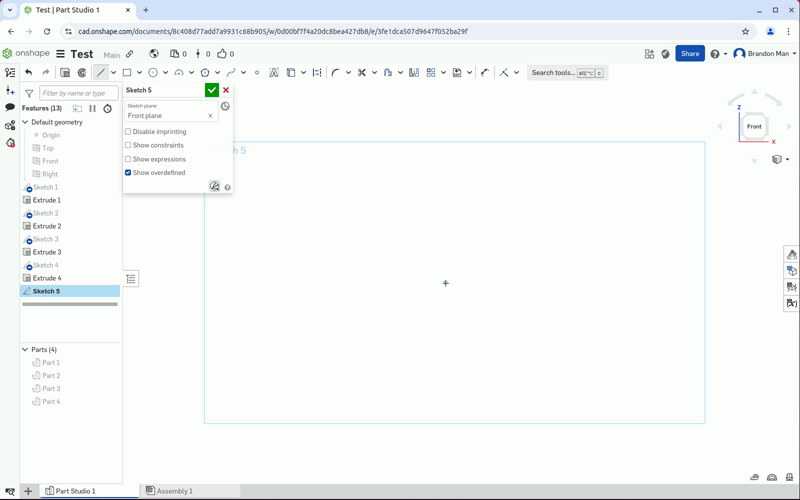
mouse_move(475, 282)
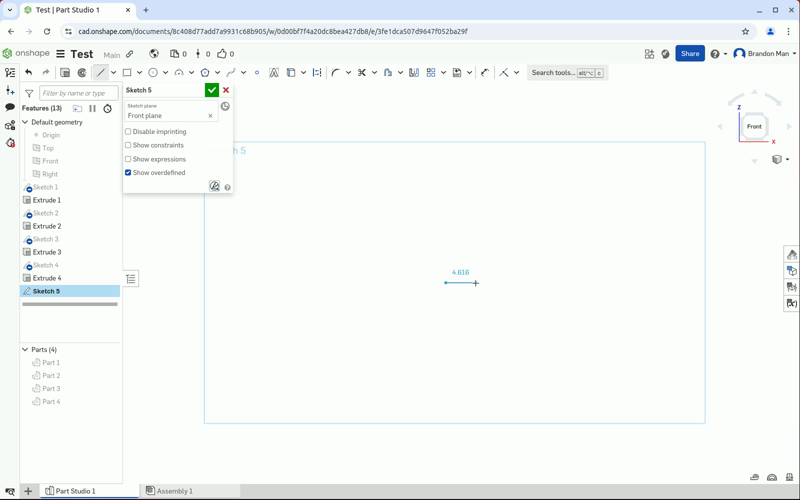
mouse_move(449, 282)
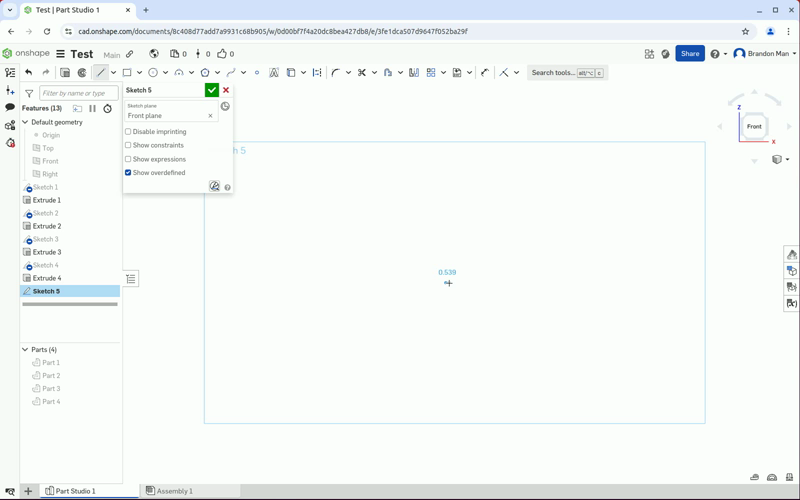
scroll(6)
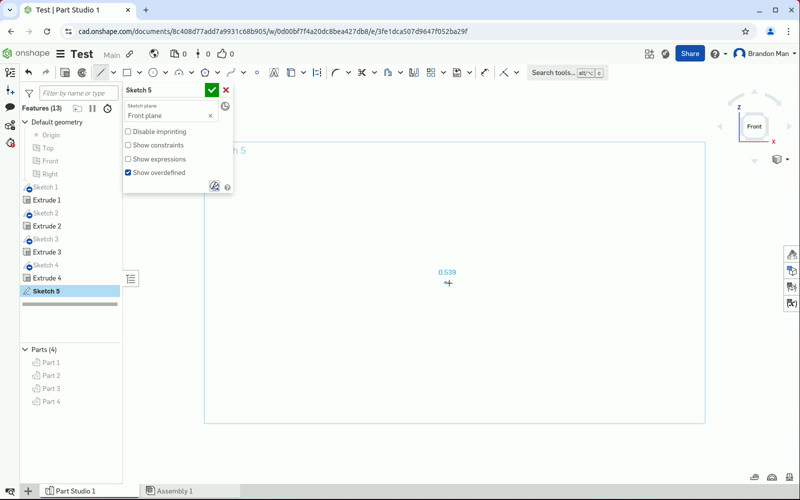
scroll(6)
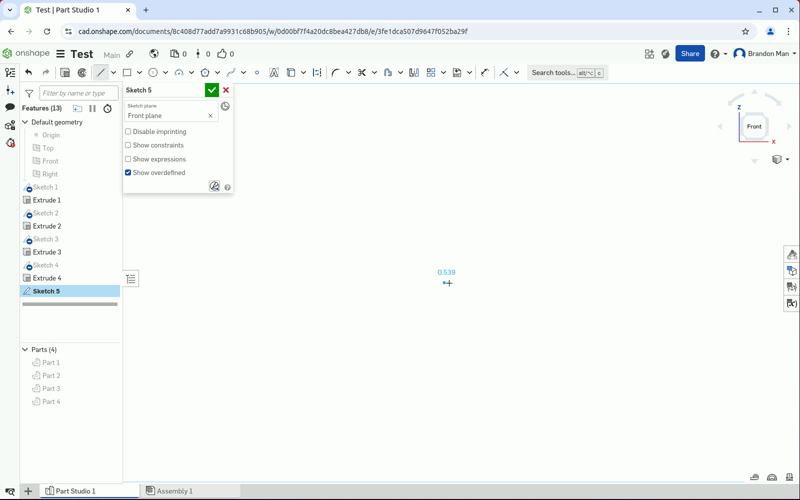
scroll(6)
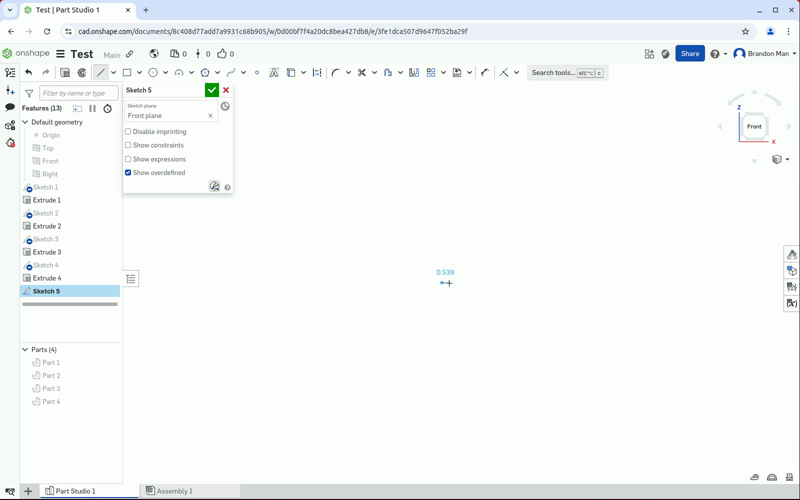
scroll(6)
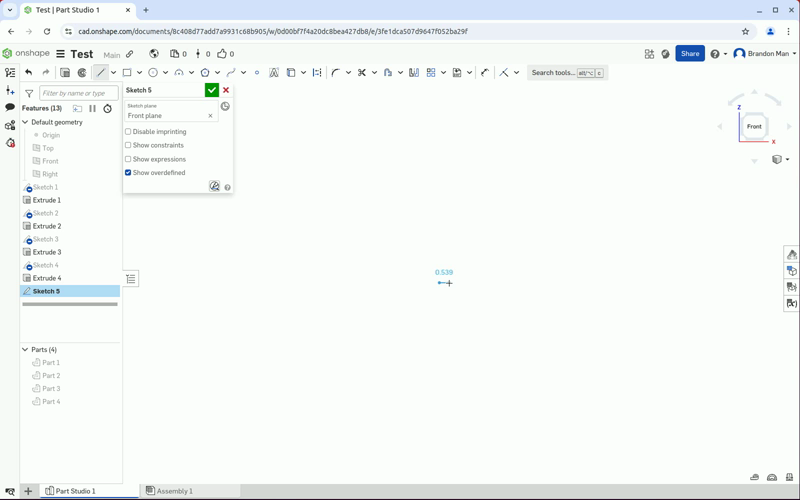
scroll(6)
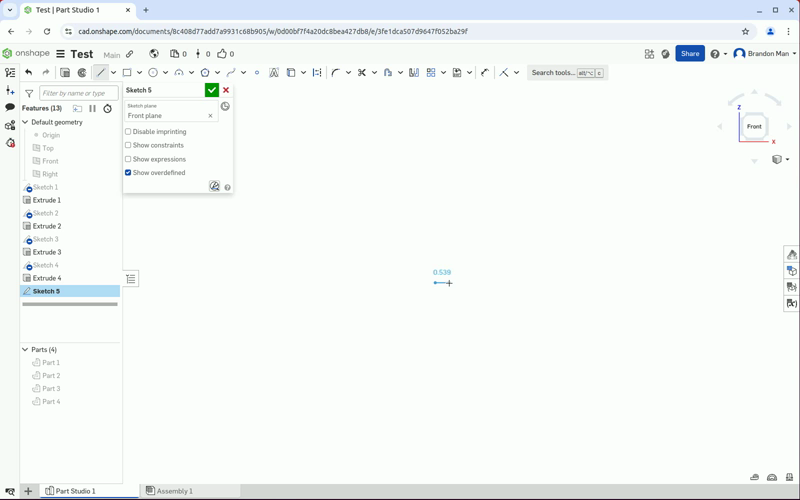
scroll(6)
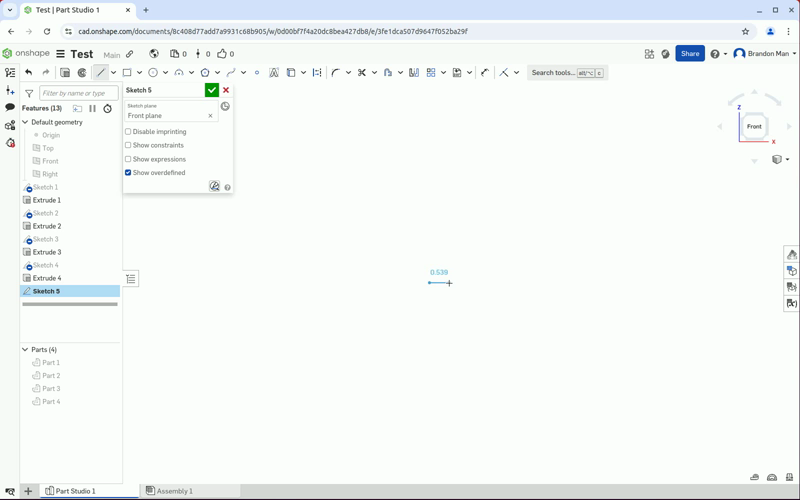
scroll(6)
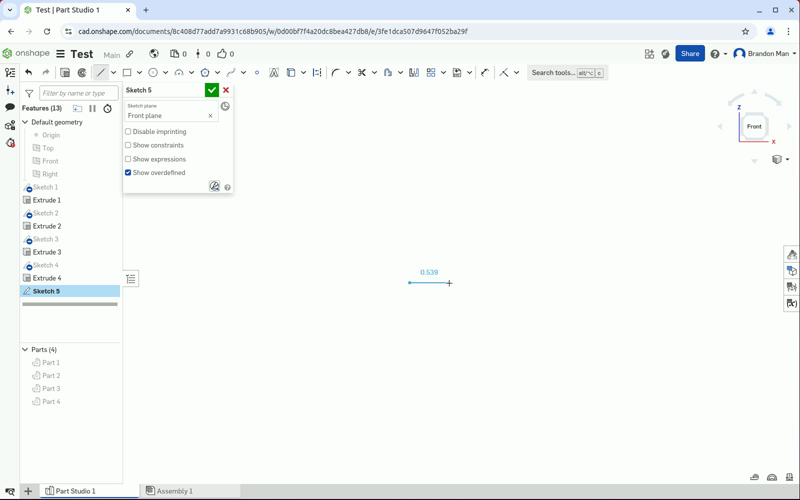
click(449, 282)
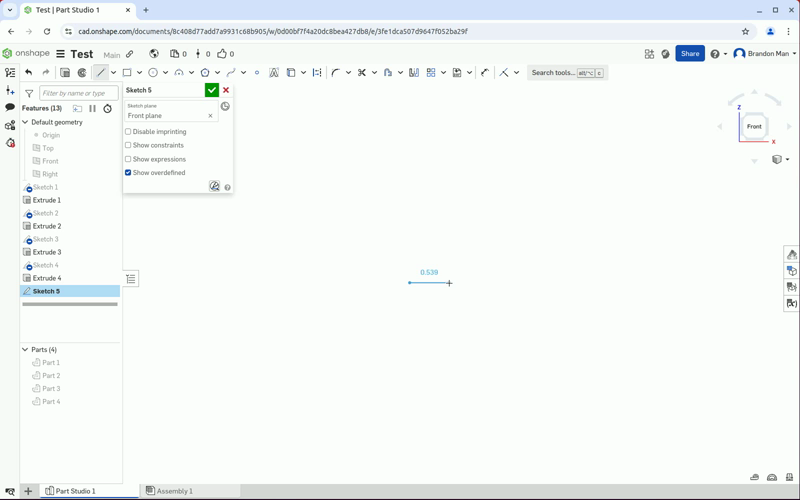
scroll(-6)
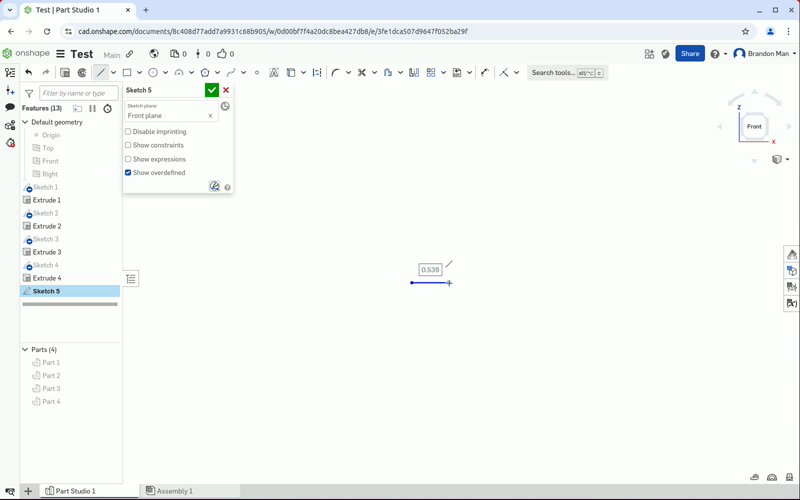
scroll(-6)
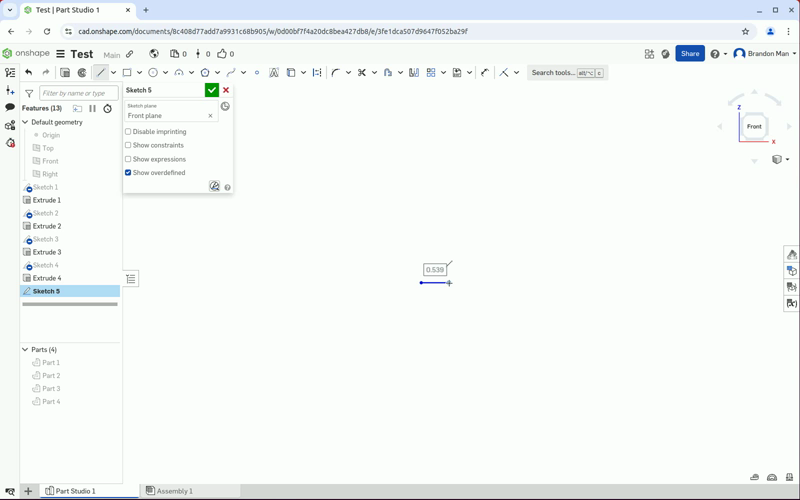
scroll(-6)
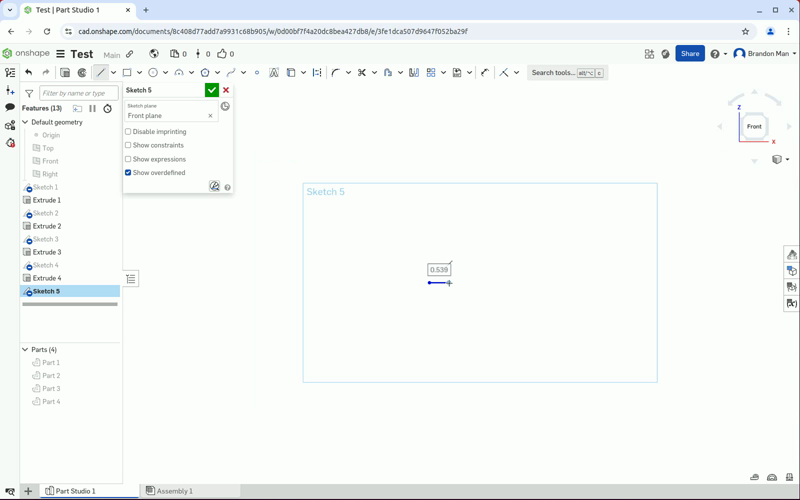
scroll(-6)
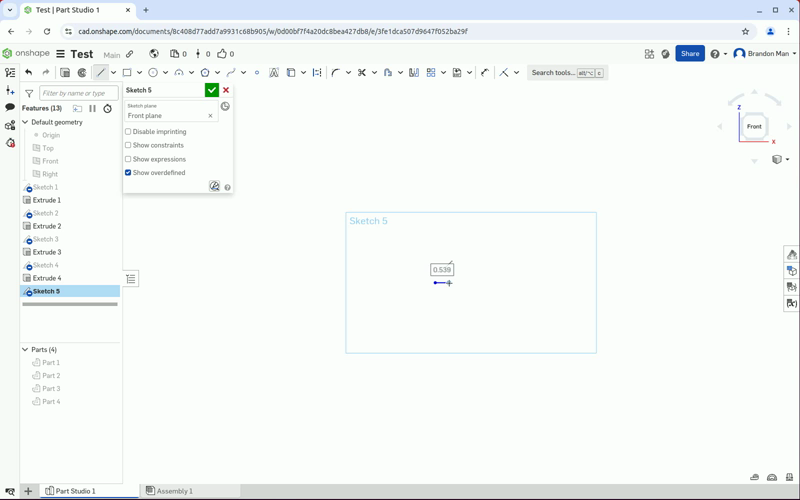
scroll(-6)
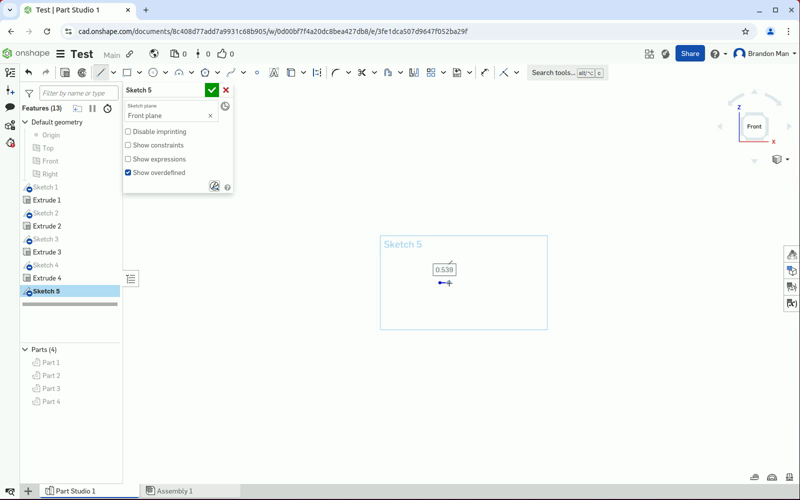
scroll(-6)
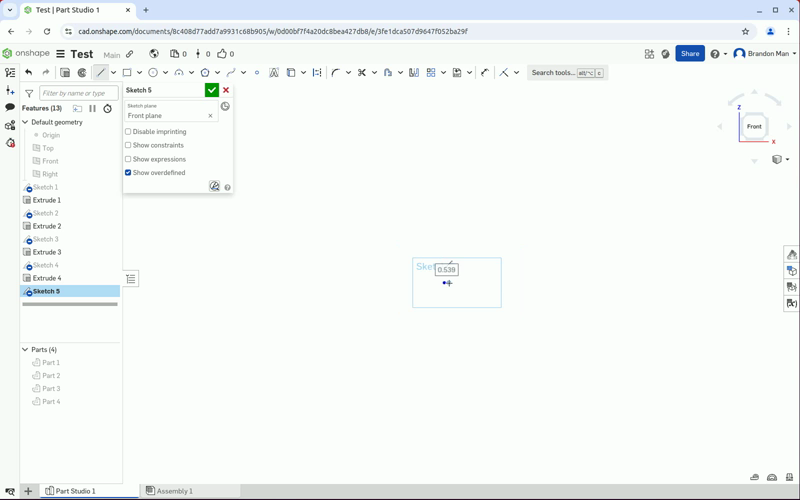
scroll(-6)
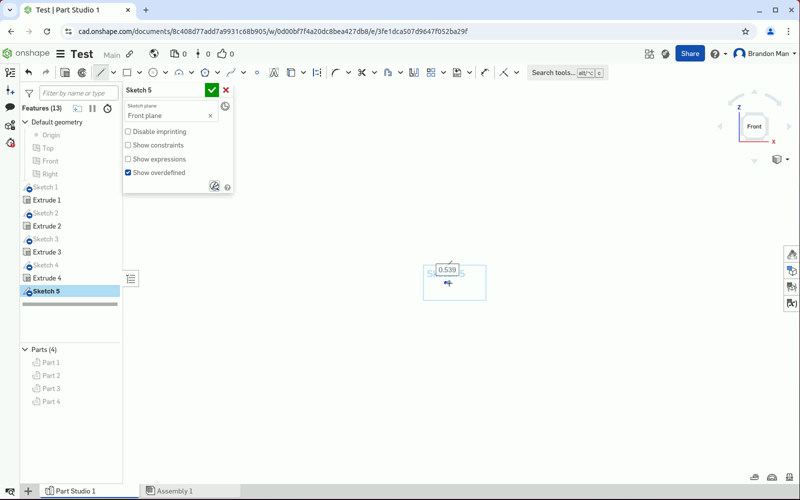
key_up(shift)
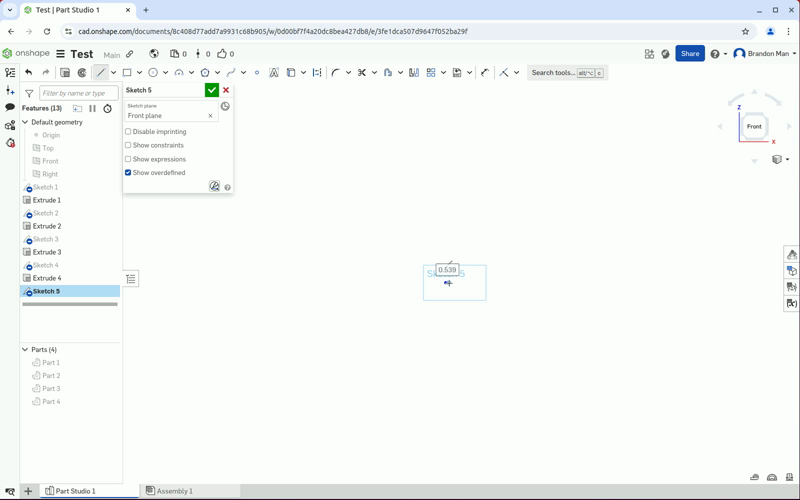
key_down(shift)
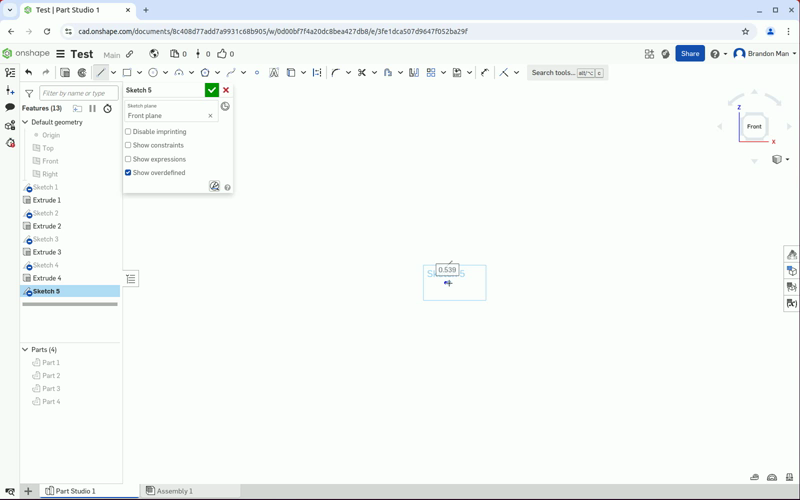
mouse_move(479, 282)
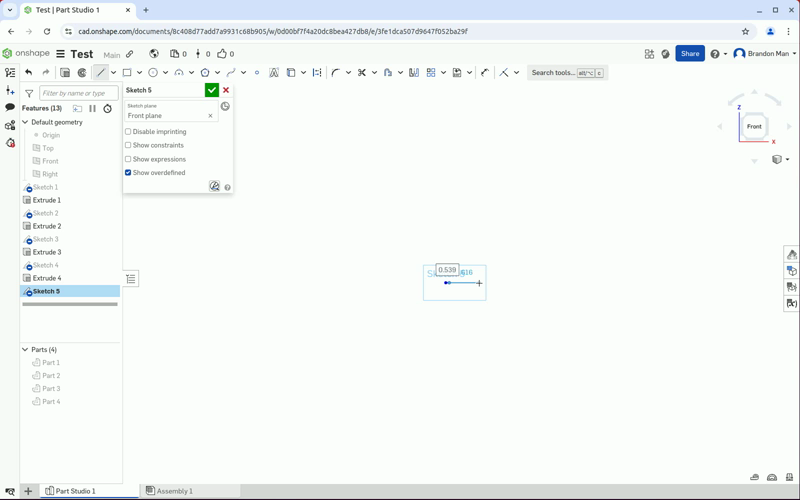
mouse_move(445, 264)
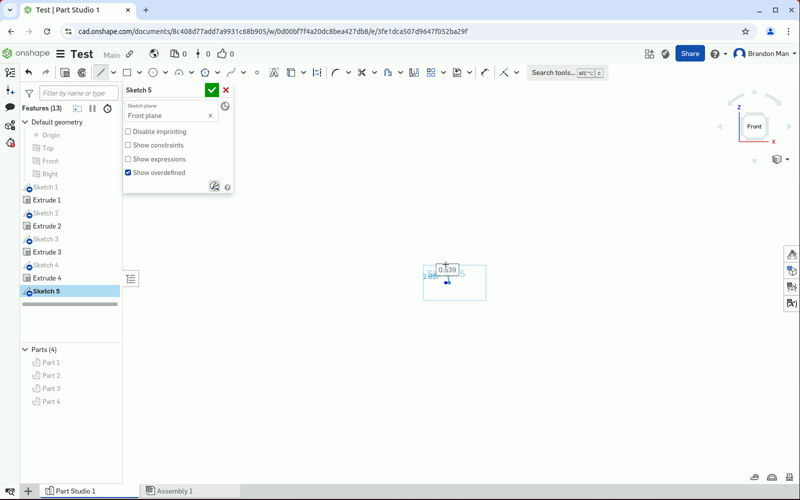
click(445, 264)
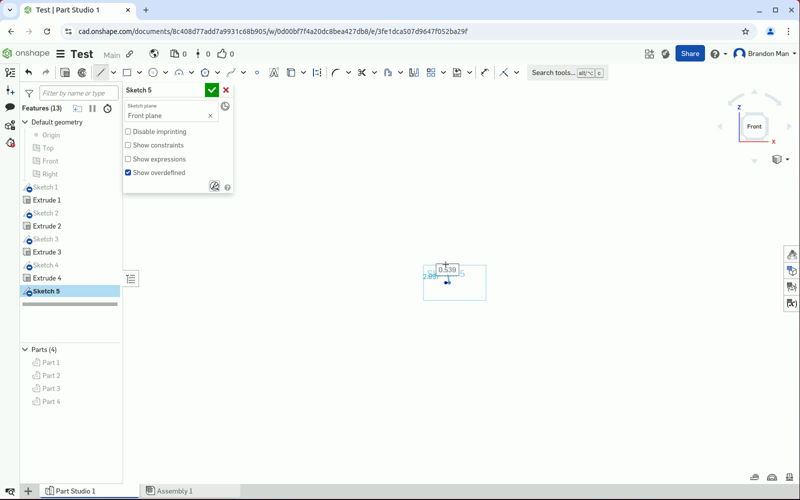
key_up(shift)
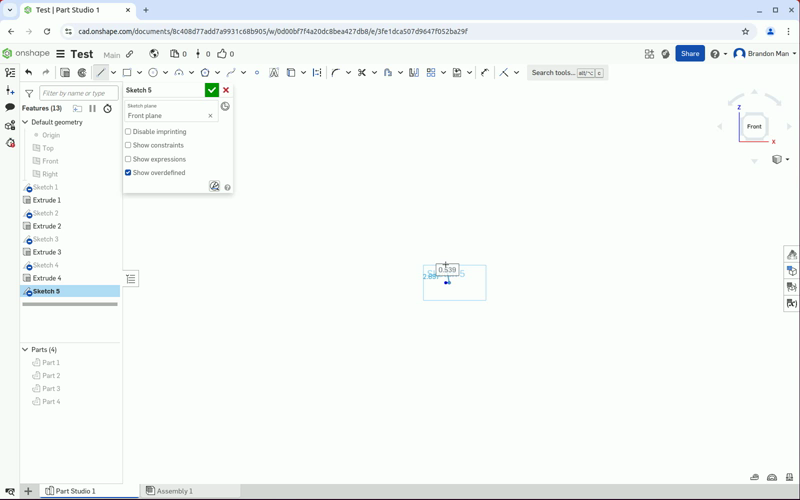
mouse_move(475, 264)
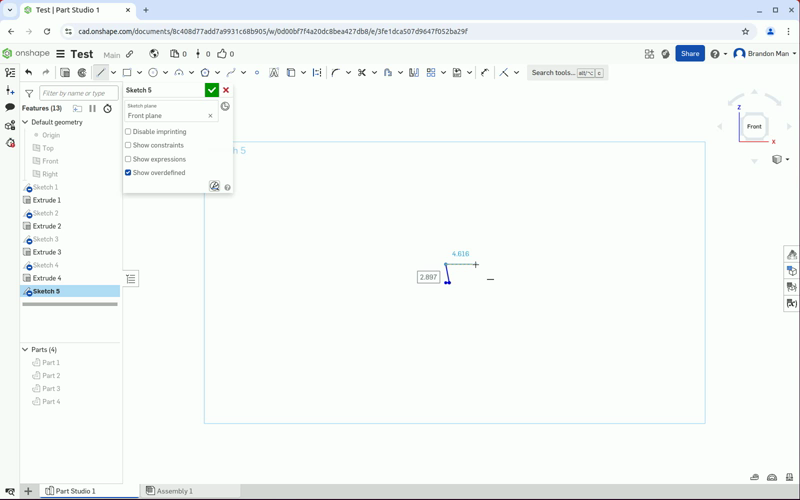
key_down(shift)
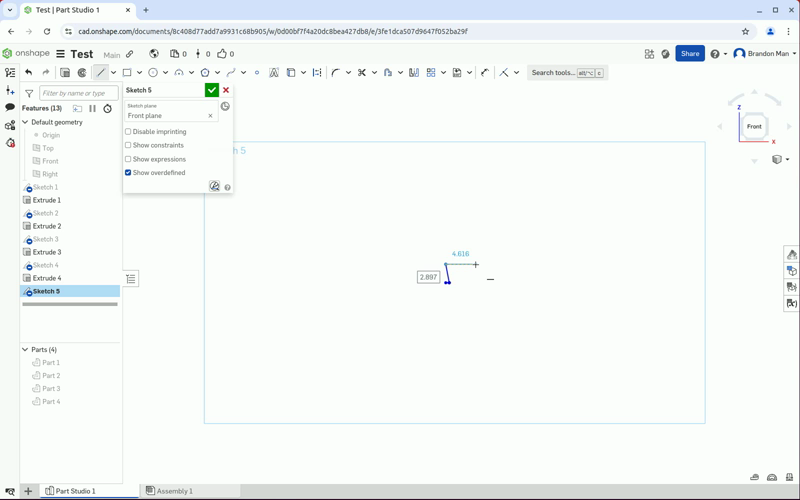
mouse_move(445, 282)
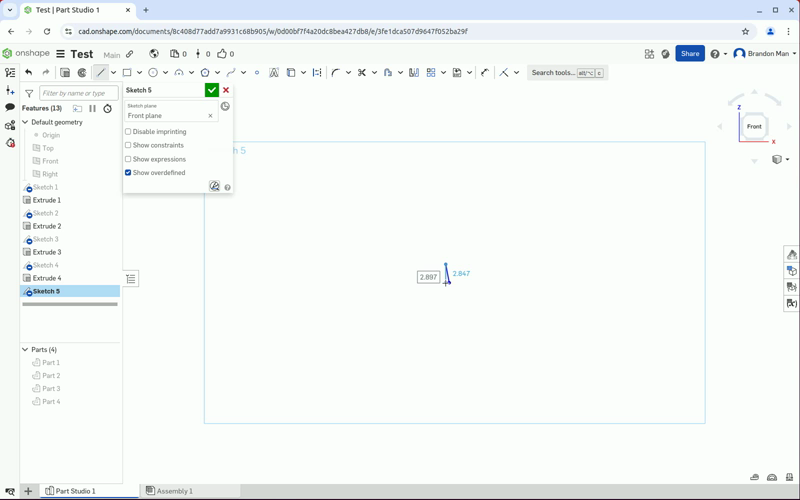
scroll(6)
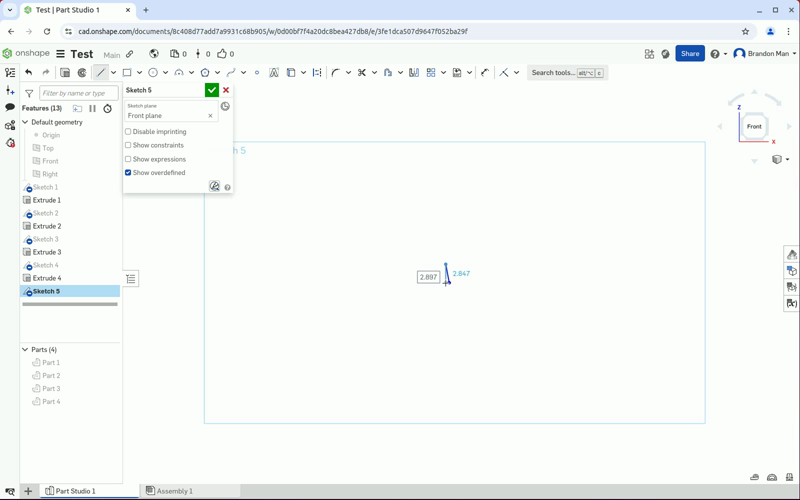
scroll(6)
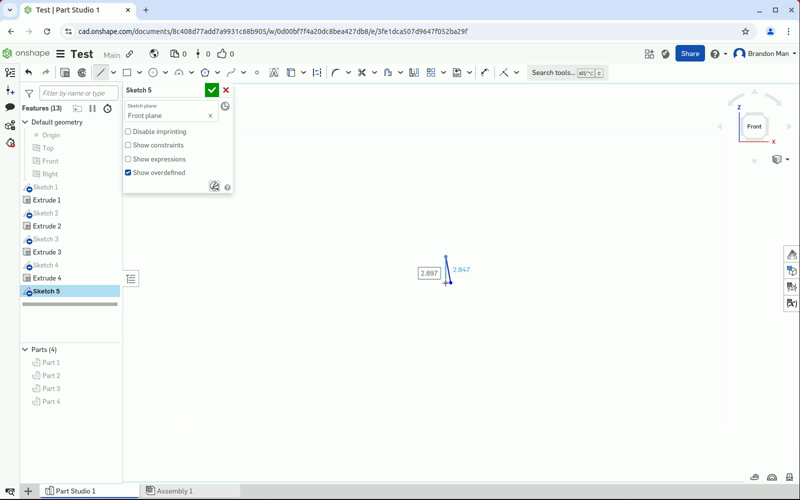
scroll(6)
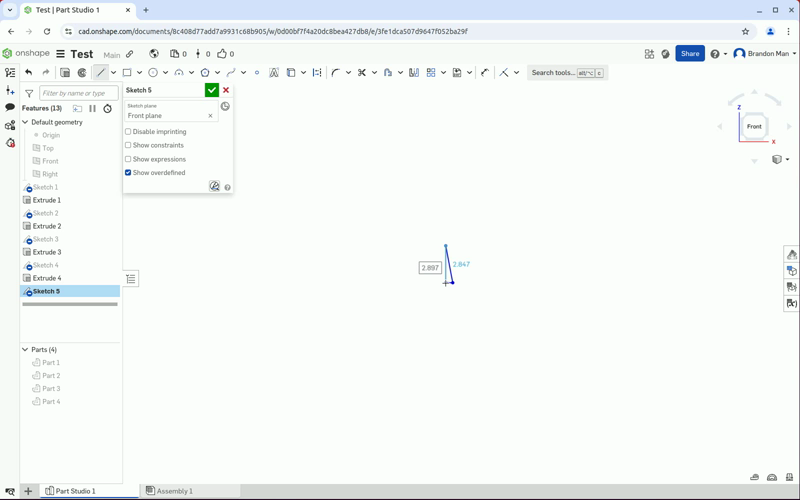
scroll(6)
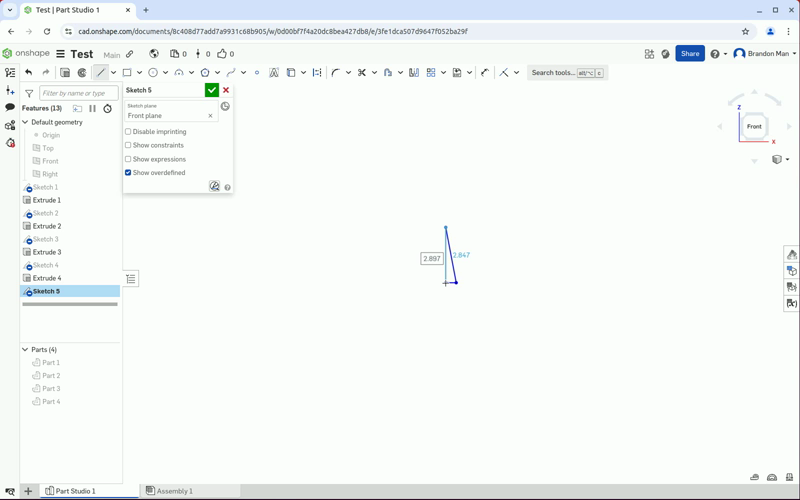
scroll(6)
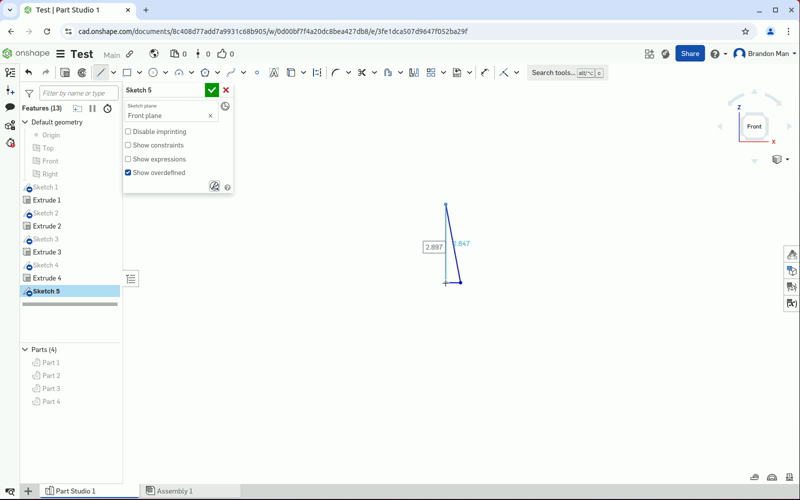
scroll(6)
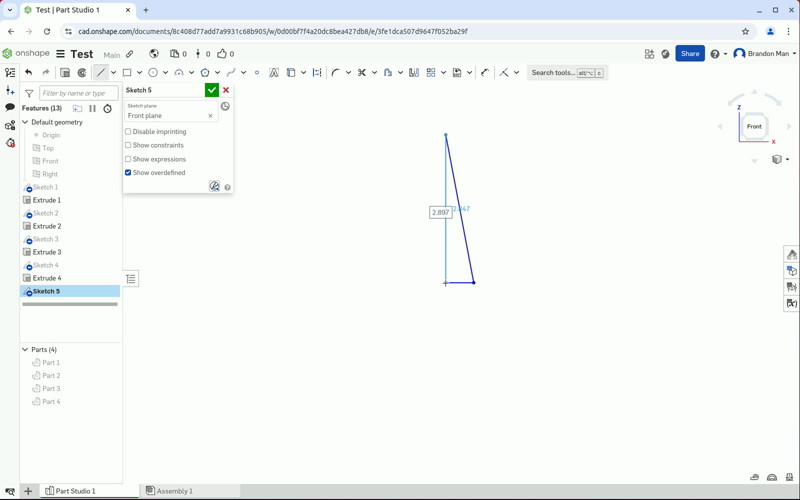
scroll(6)
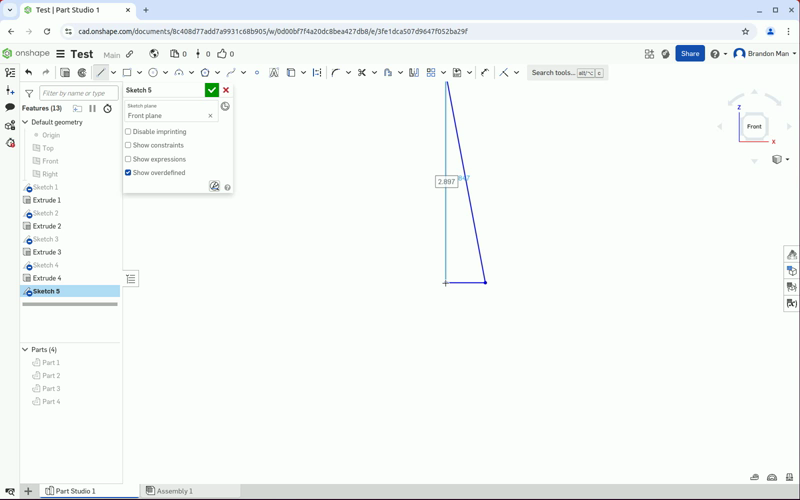
key_up(shift)
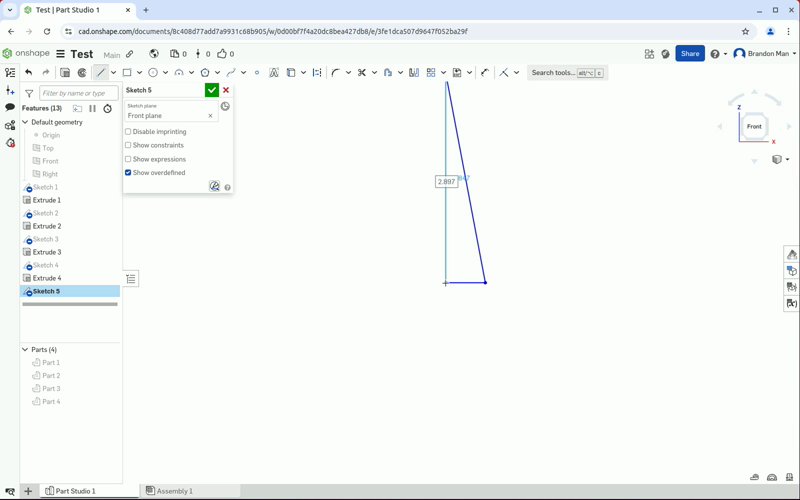
click(445, 282)
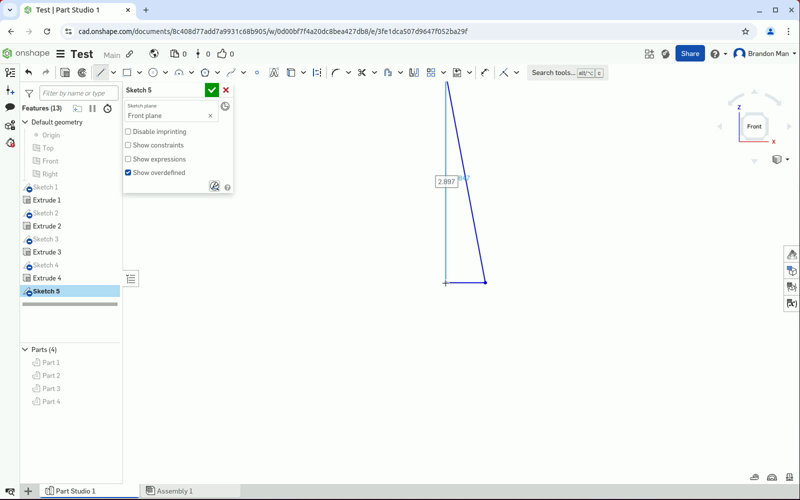
scroll(-6)
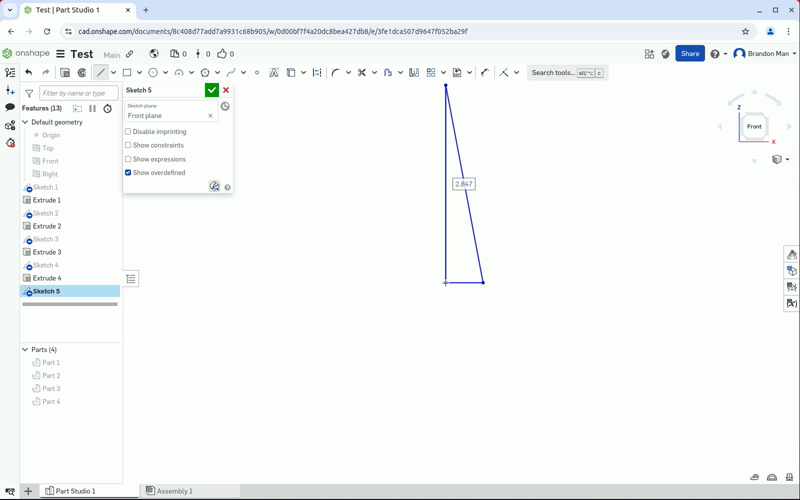
scroll(-6)
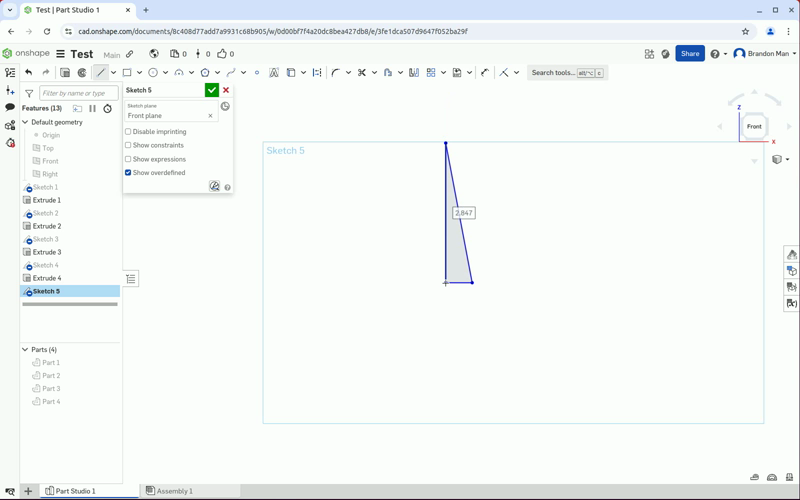
scroll(-6)
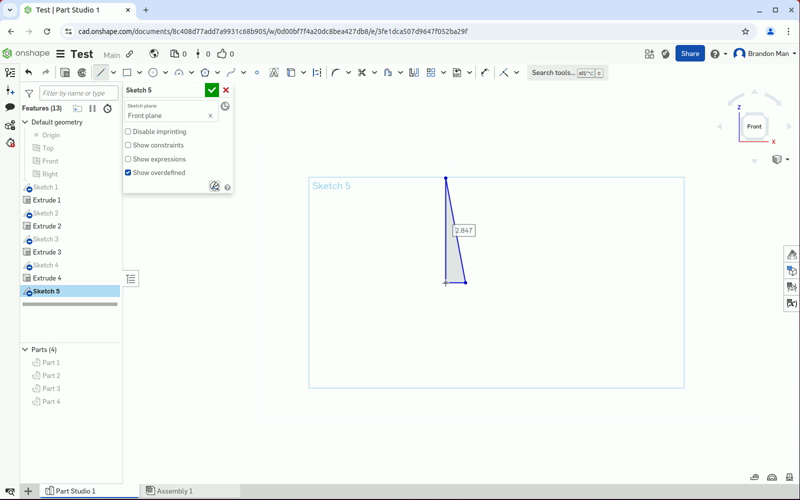
scroll(-6)
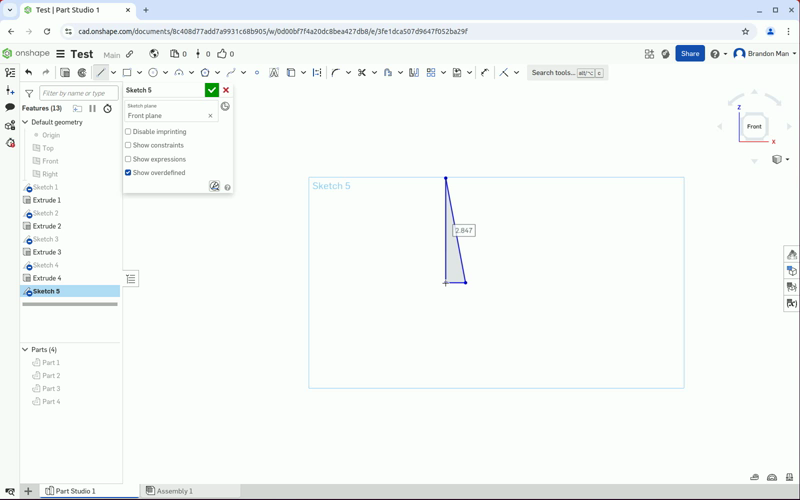
scroll(-6)
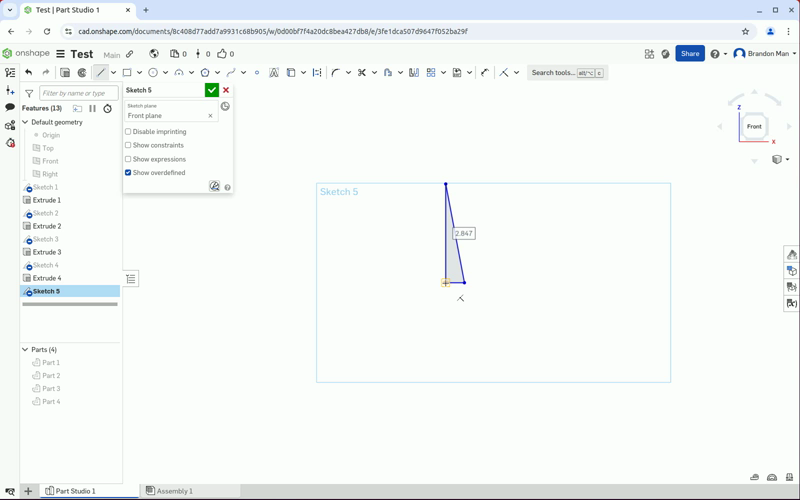
scroll(-6)
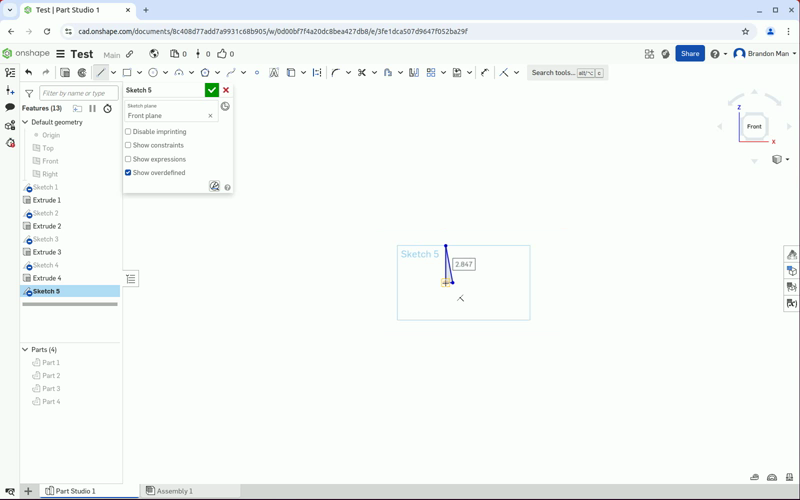
scroll(-6)
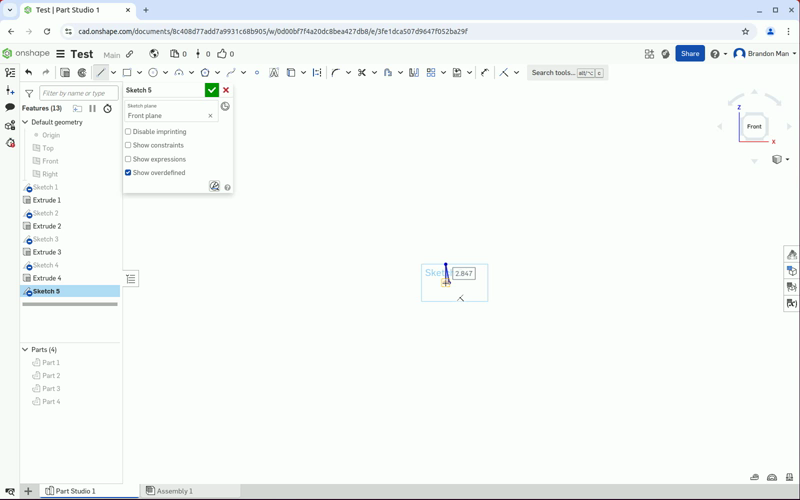
key(esc)
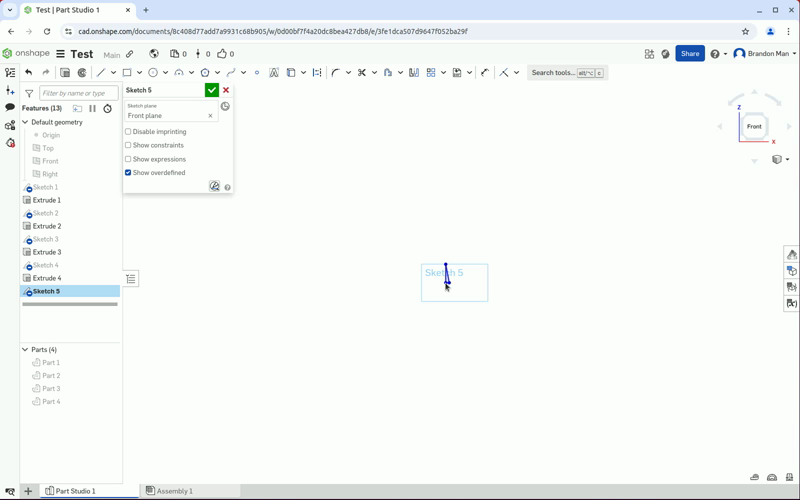
mouse_move(447, 277)
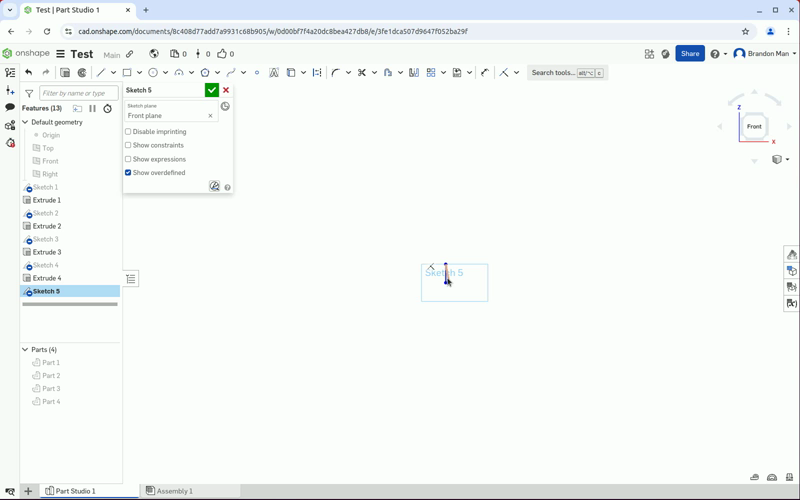
scroll(6)
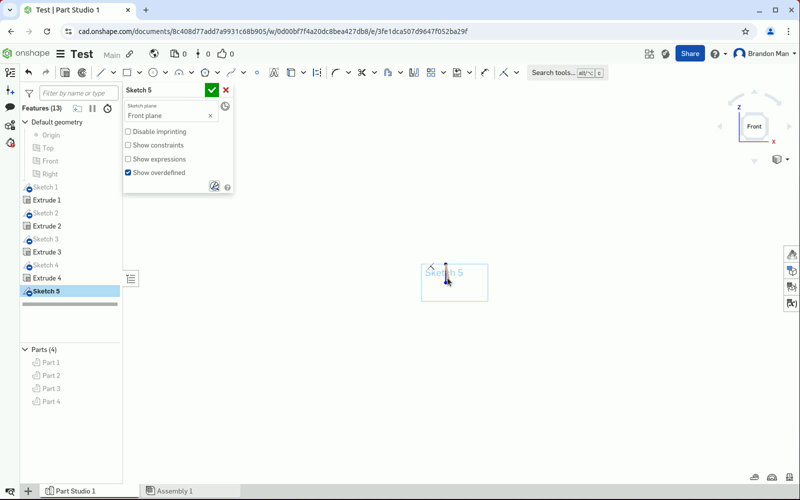
scroll(6)
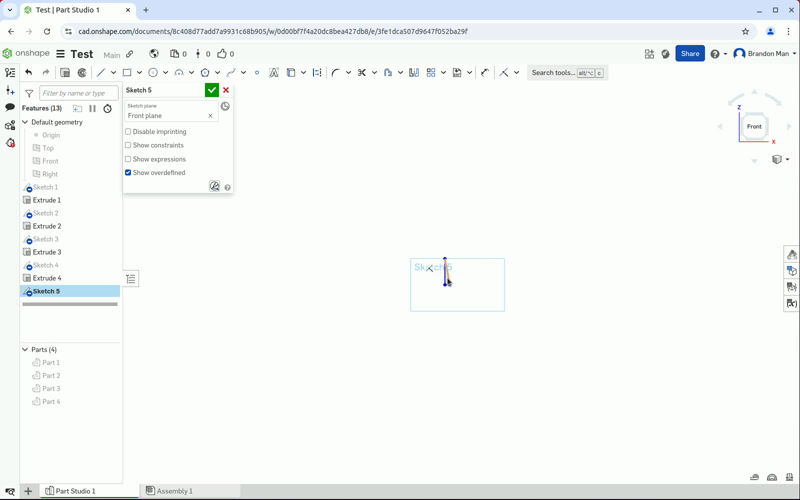
scroll(6)
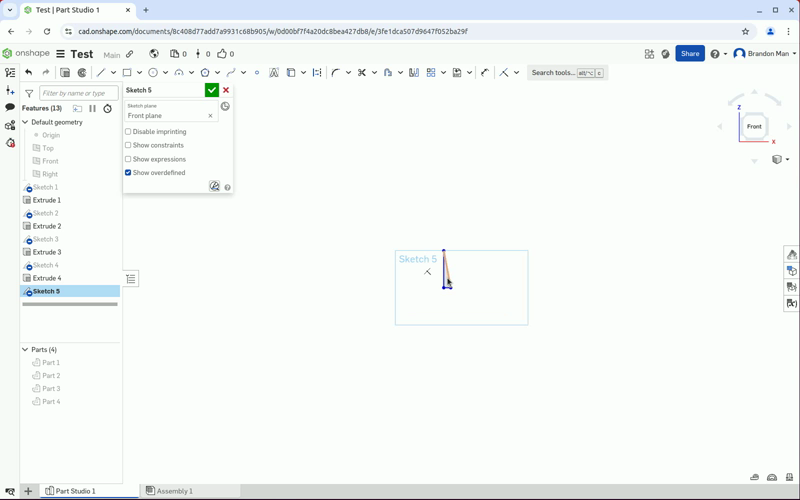
scroll(6)
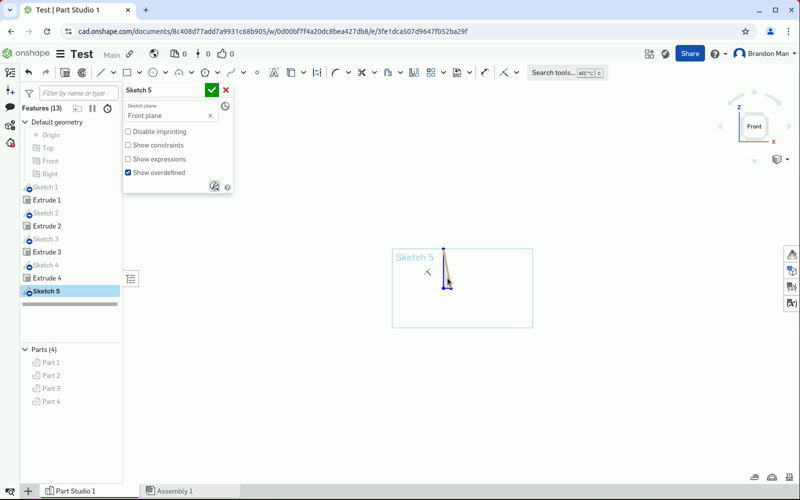
scroll(6)
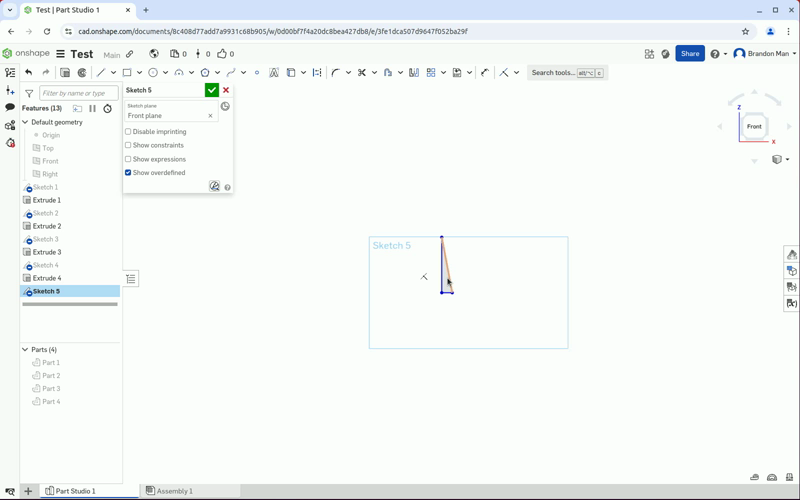
scroll(6)
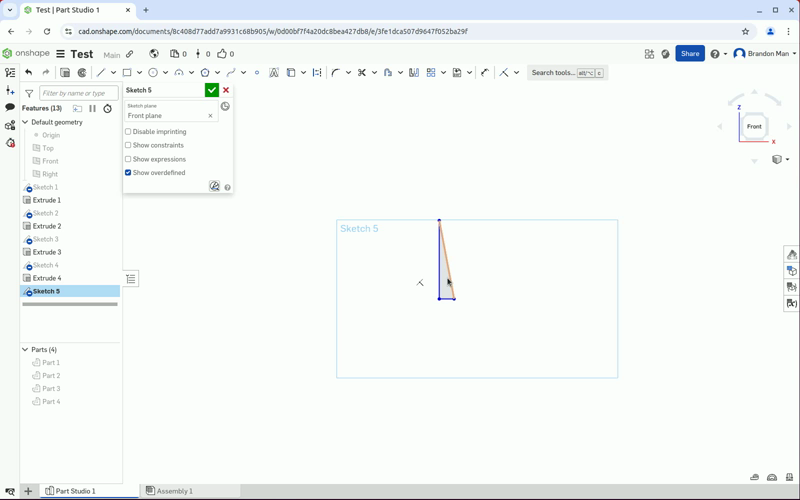
scroll(6)
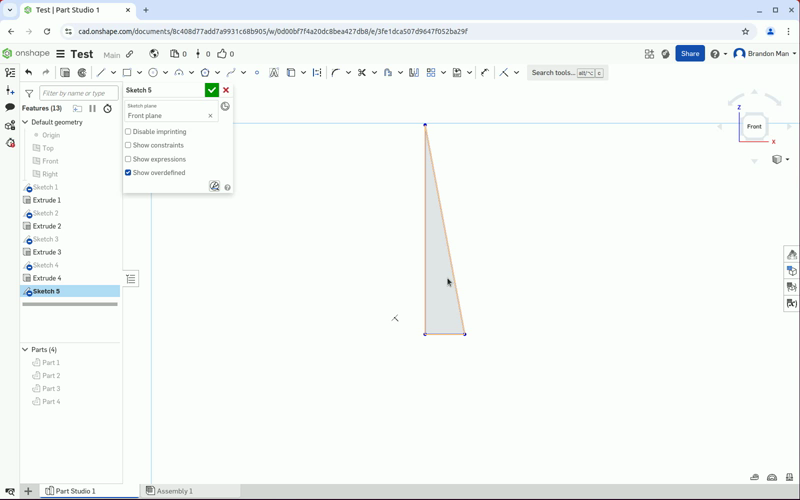
click(447, 277)
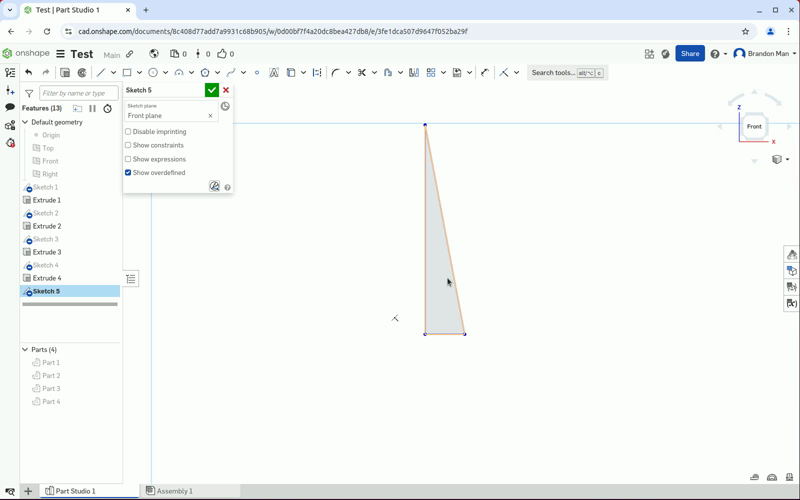
scroll(-6)
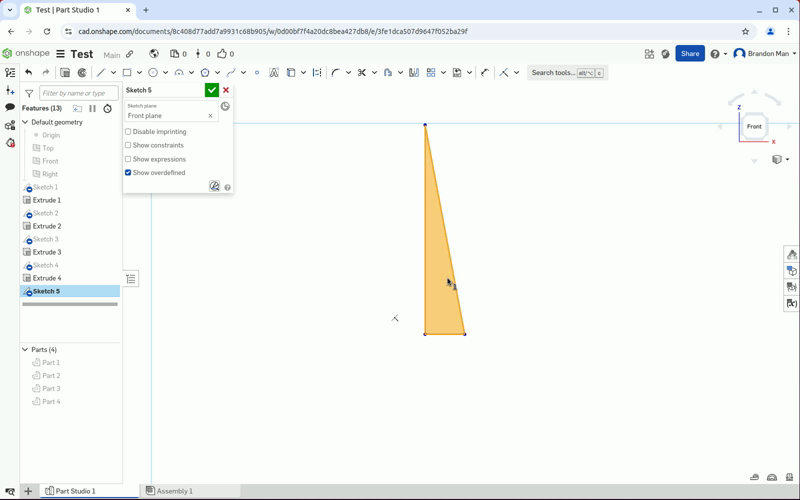
scroll(-6)
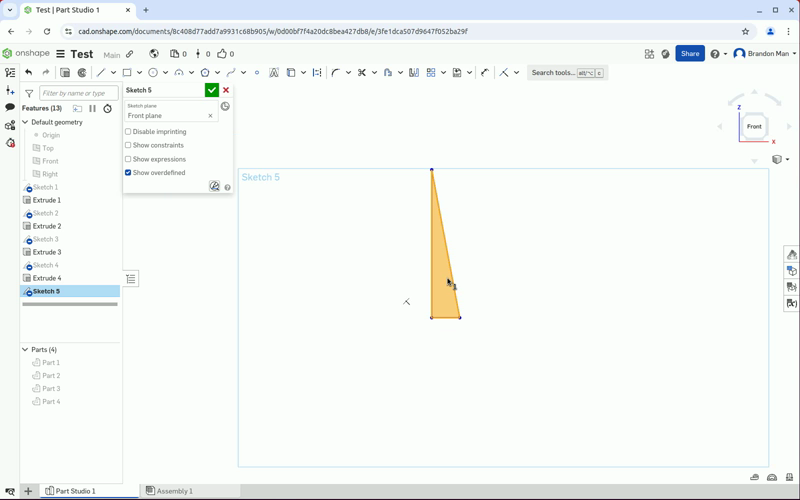
scroll(-6)
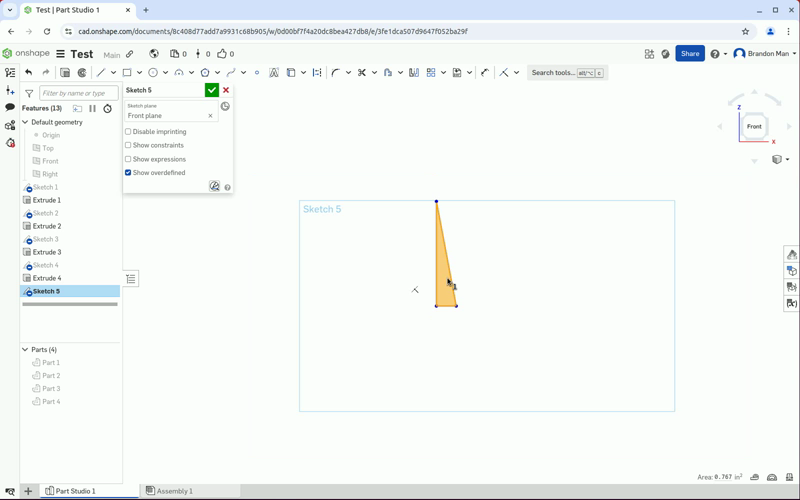
scroll(-6)
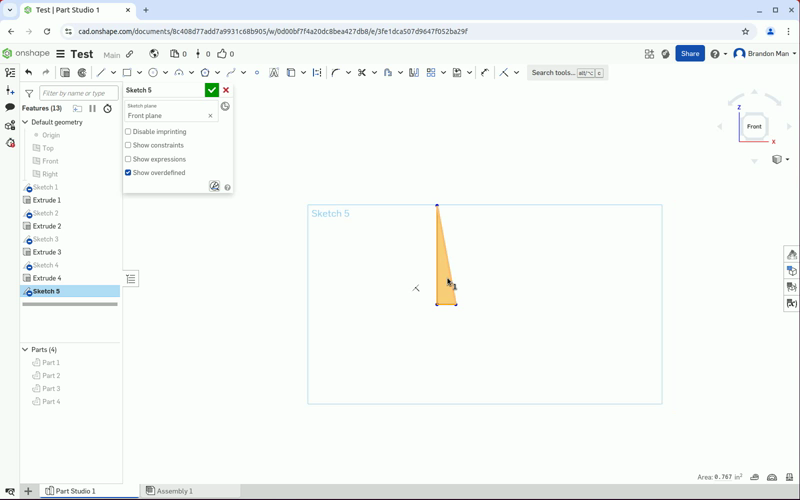
scroll(-6)
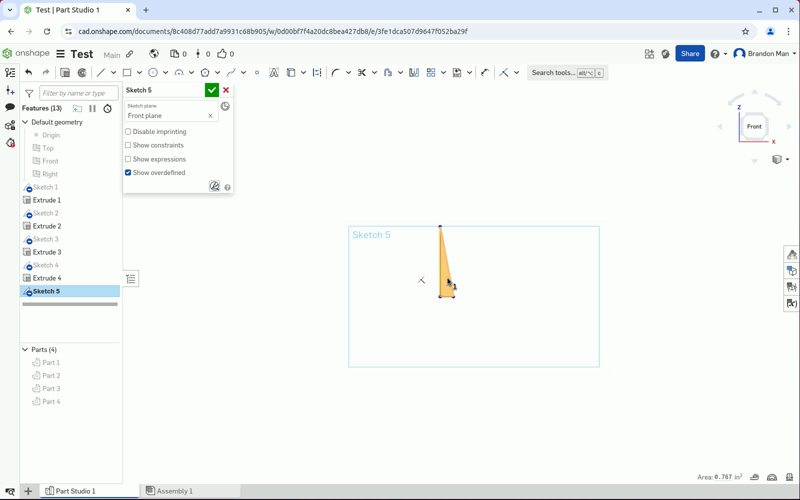
scroll(-6)
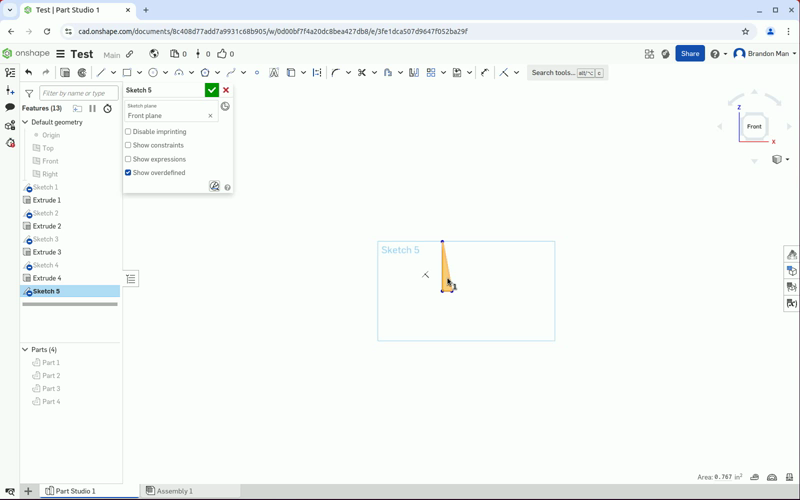
scroll(-6)
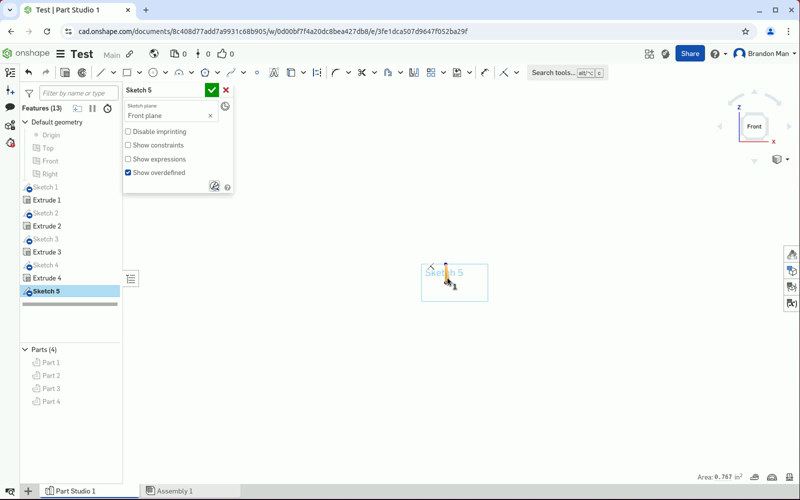
mouse_move(73, 352)
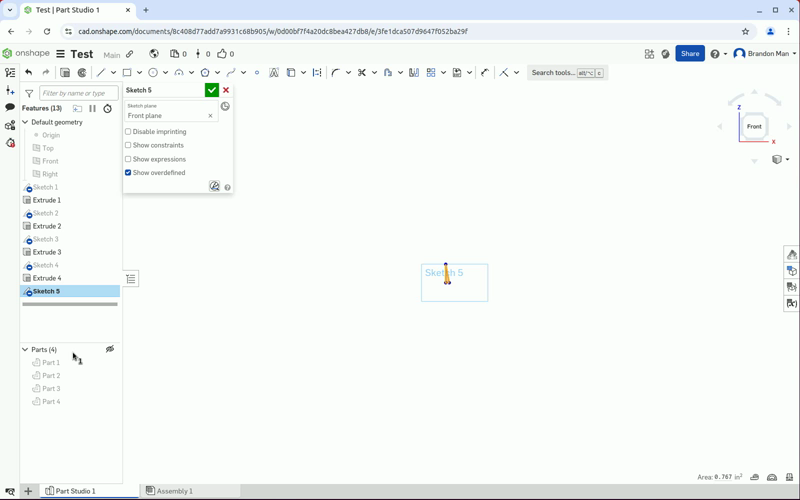
key(shift+y)
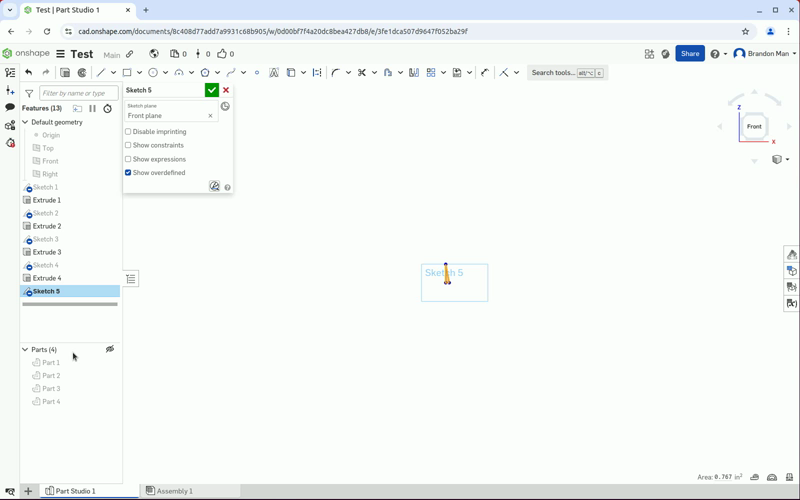
key(shift+e)
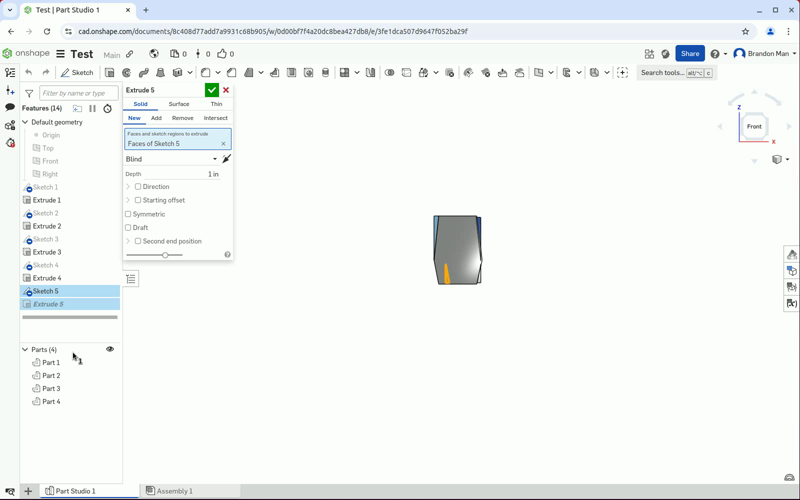
mouse_move(143, 106)
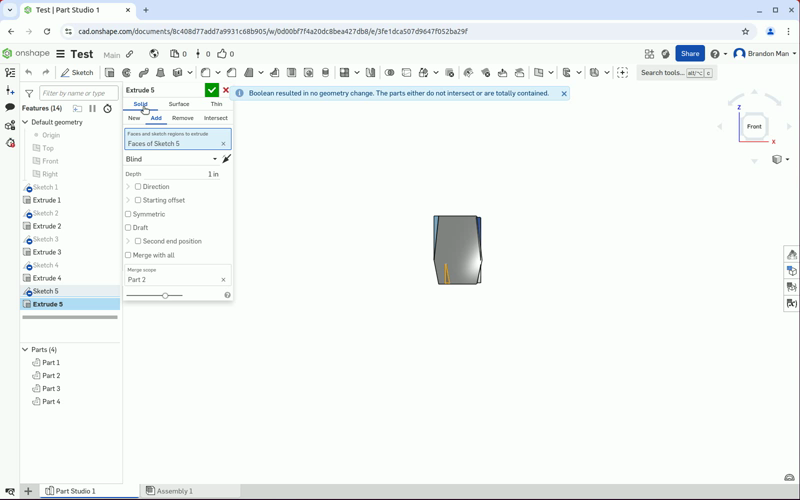
click(143, 106)
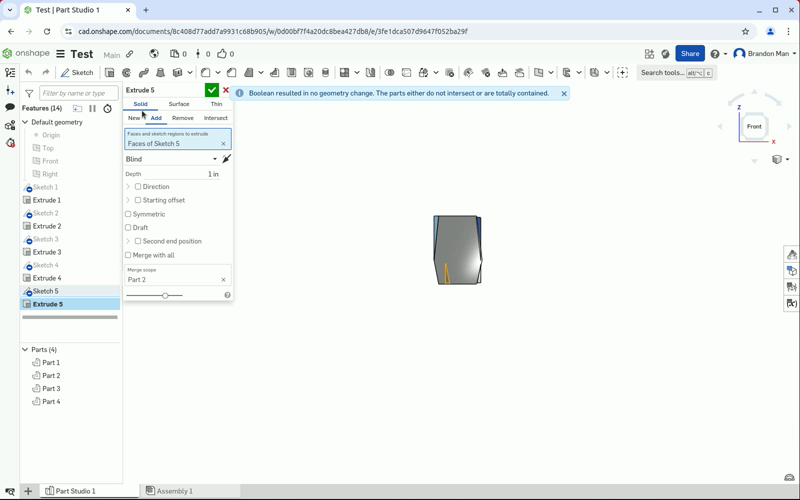
mouse_move(137, 120)
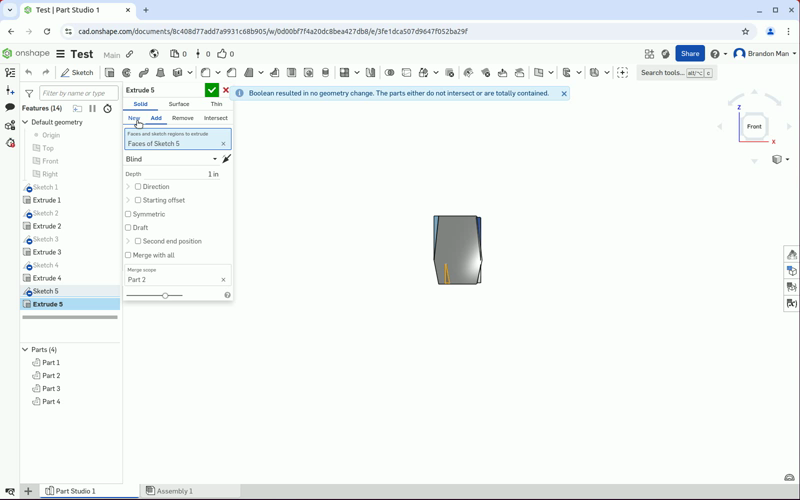
click(137, 120)
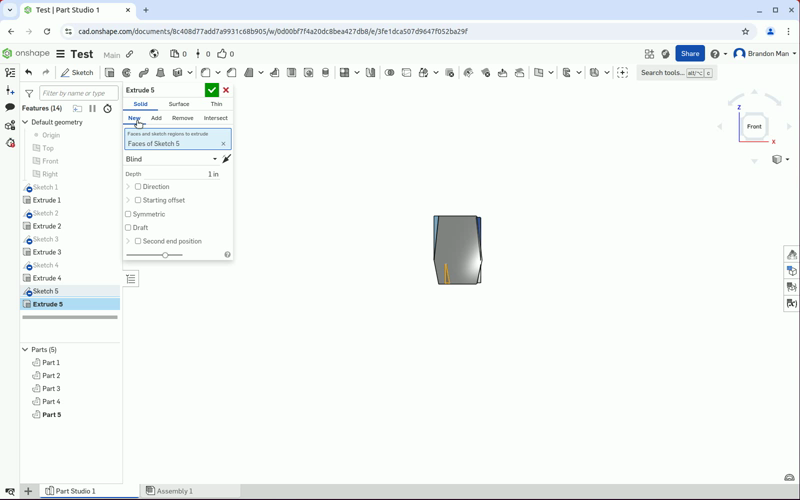
key(tab, 4)
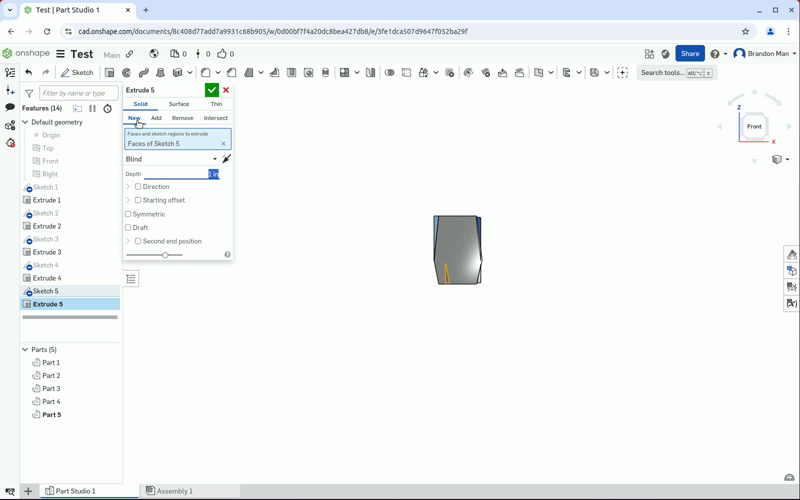
text(23.108)
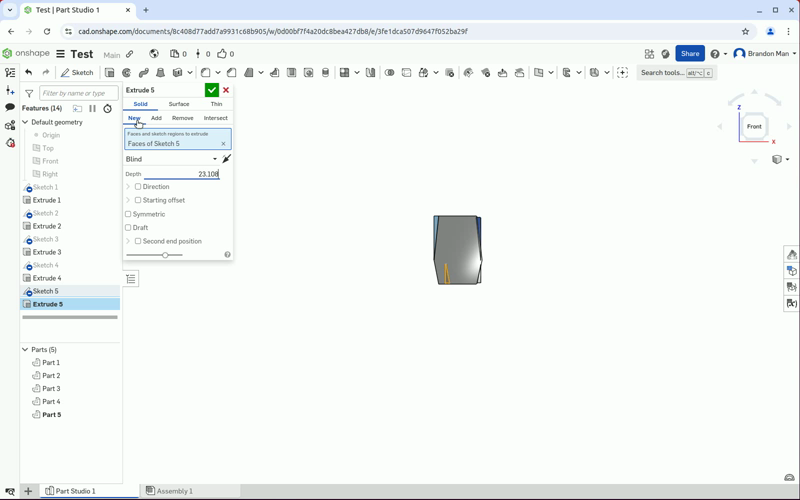
key(enter)
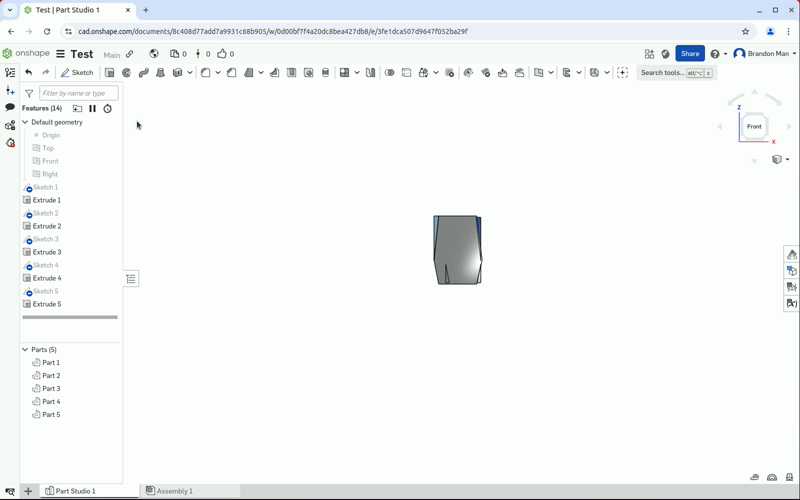
key(shift+h)
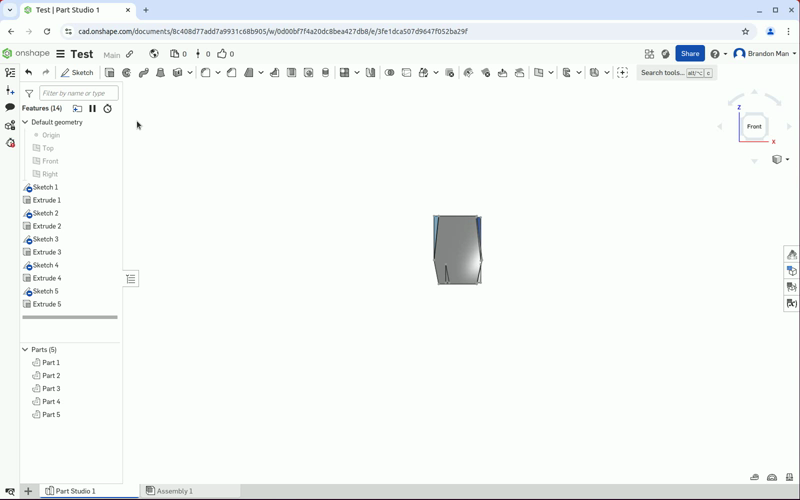
key(shift+h)
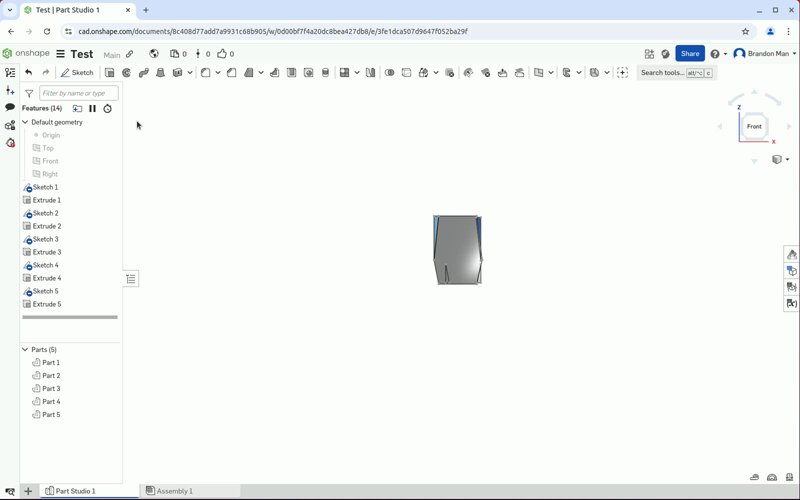
key(shift+7)
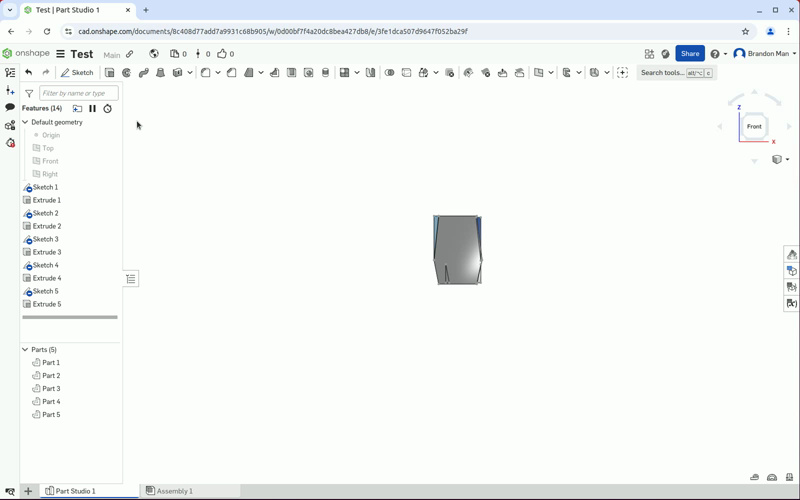
key(left, 2)
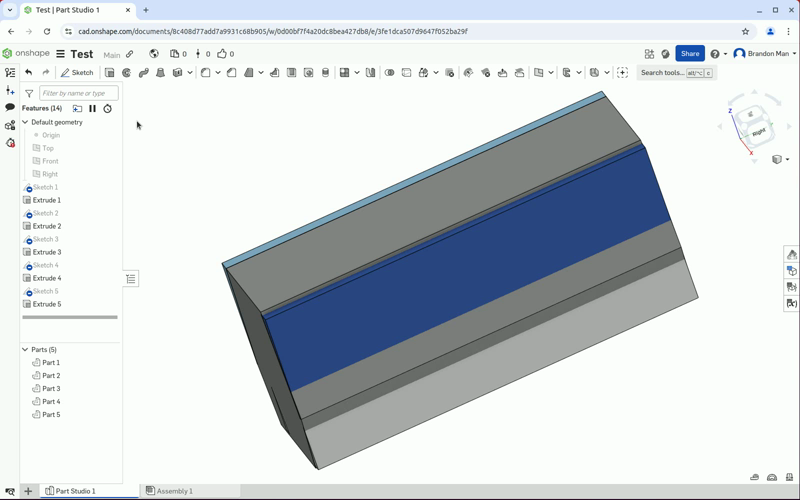
key(down, 2)
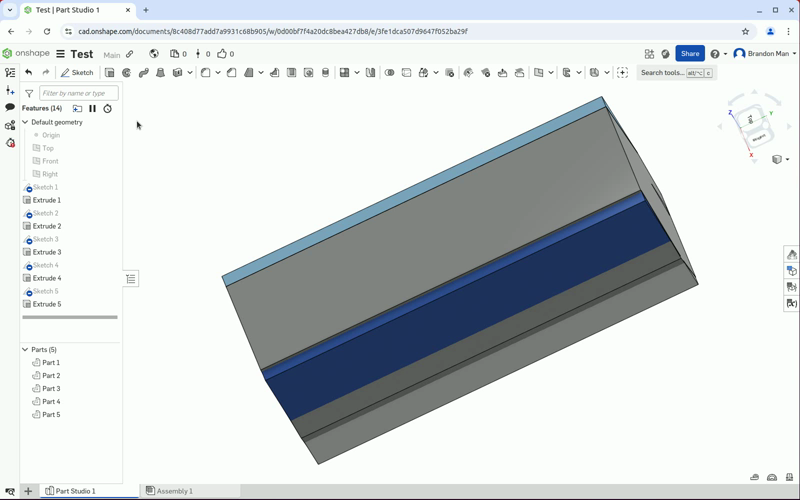
key(up, 2)
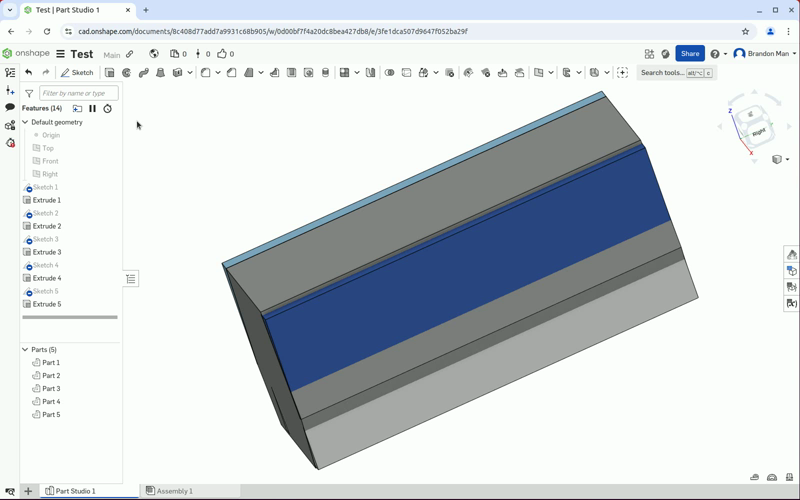
key(right, 2)
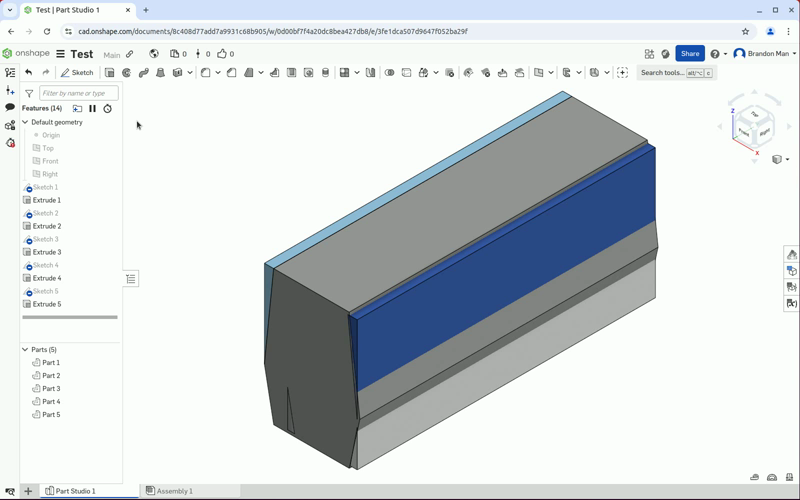
mouse_move(73, 189)
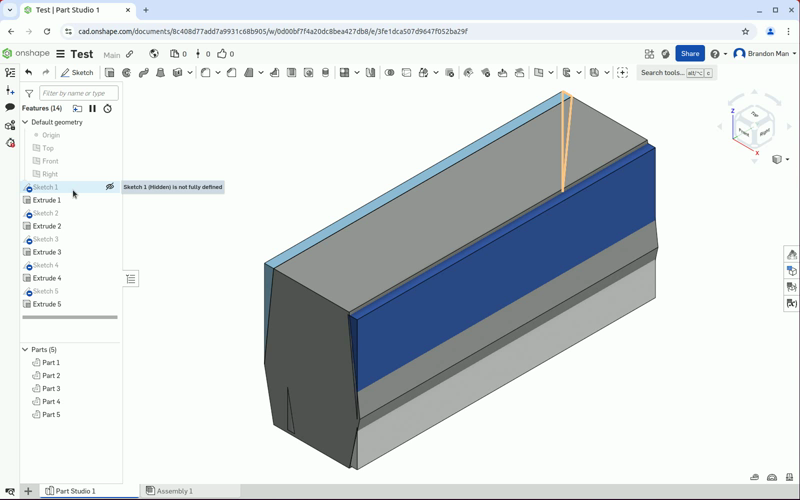
click(73, 189)